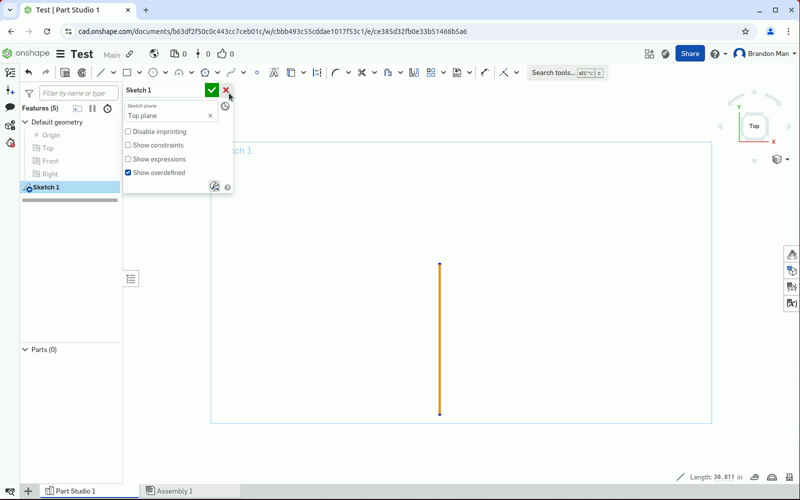
key(shift+h)
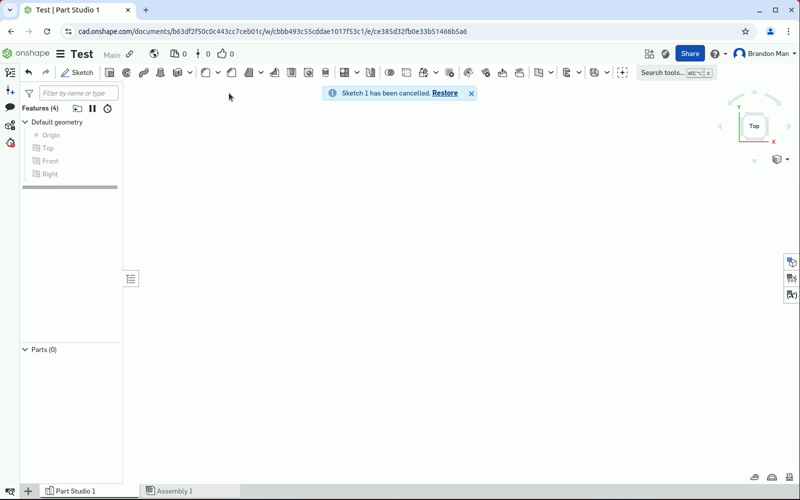
mouse_move(73, 352)
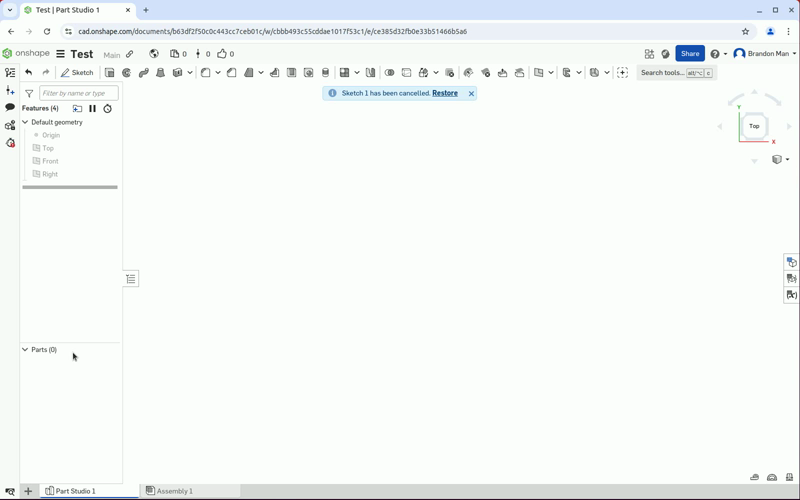
key(y)
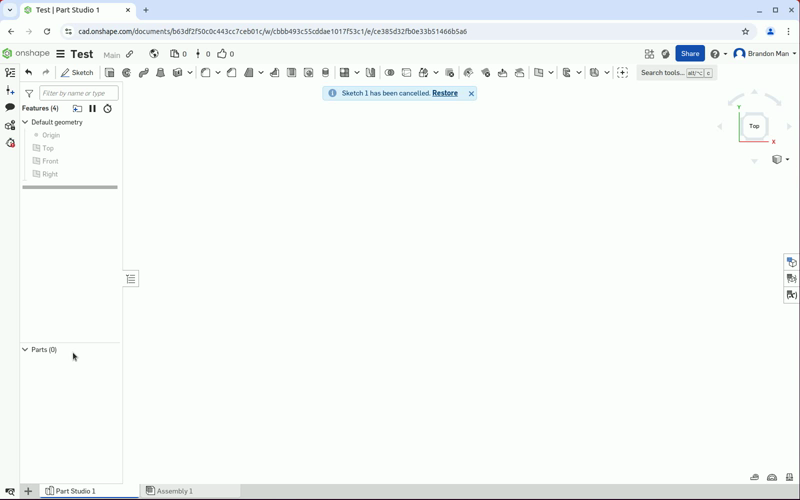
key(shift+p)
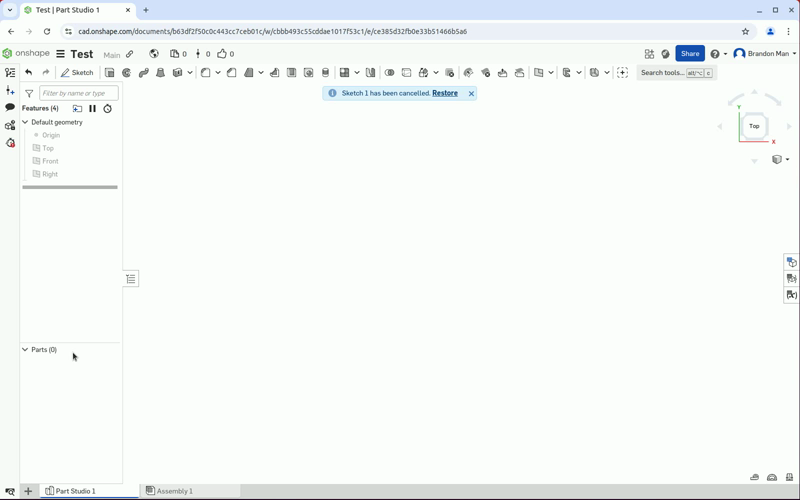
key(space)
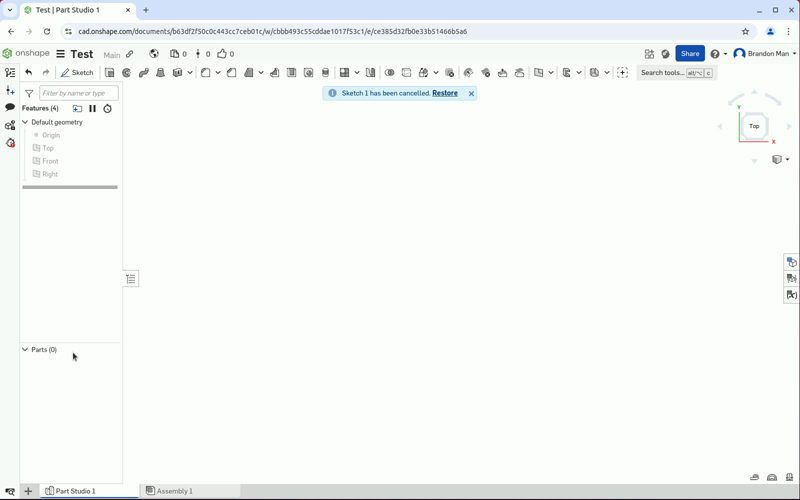
key_down(shift)
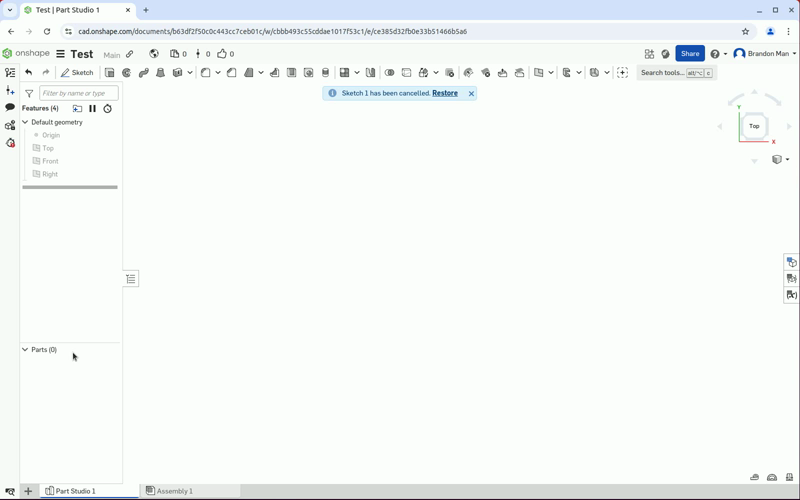
key(up)
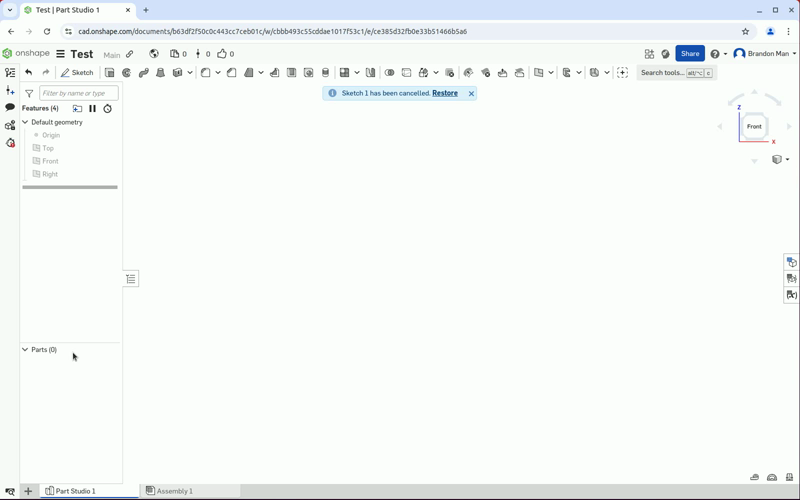
key_up(shift)
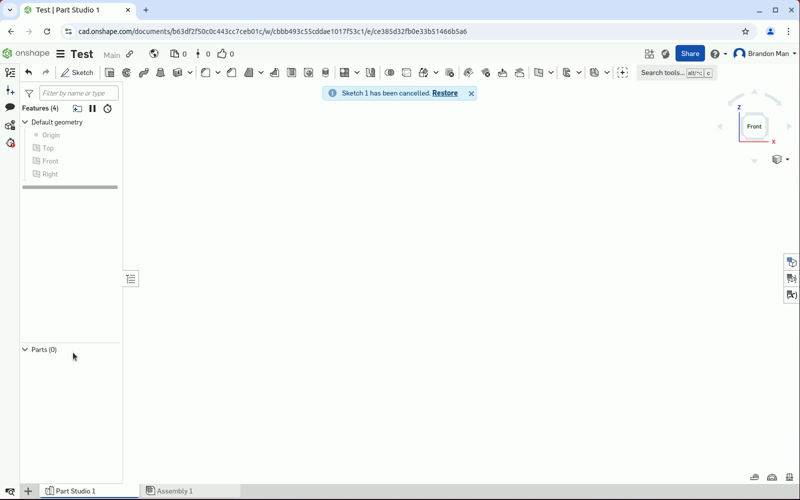
mouse_move(73, 352)
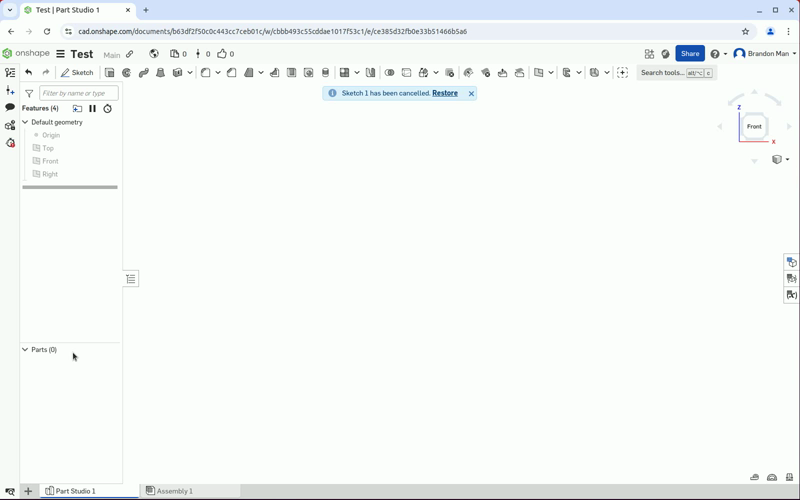
key(shift+y)
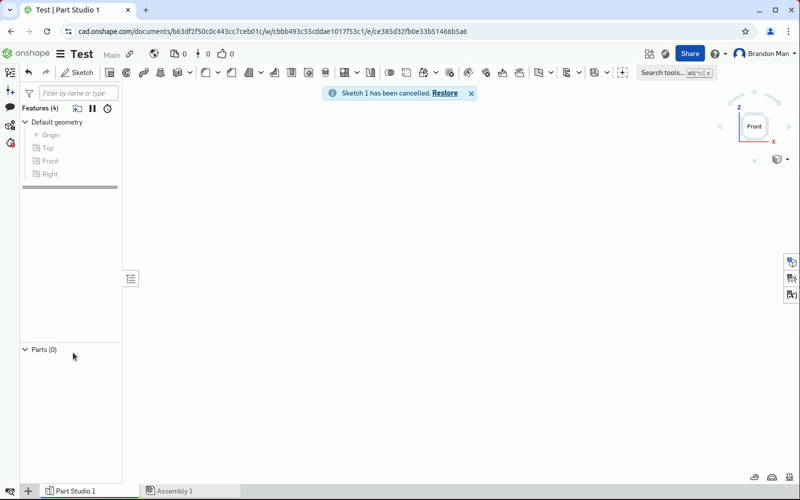
key(shift+s)
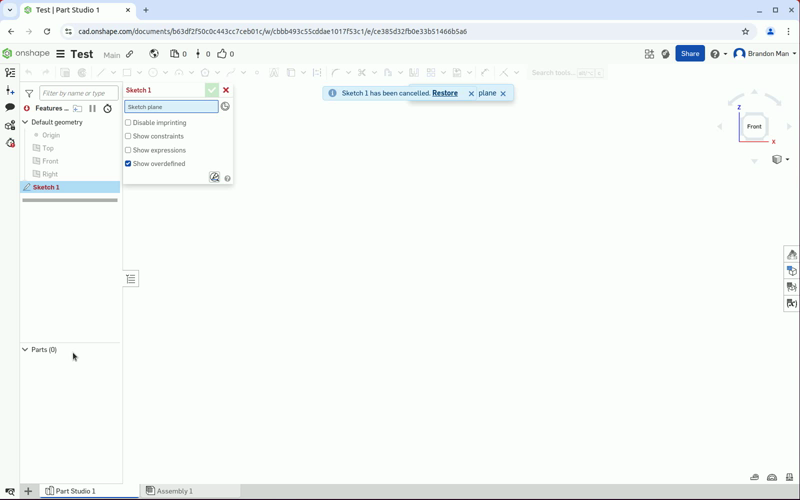
mouse_move(73, 163)
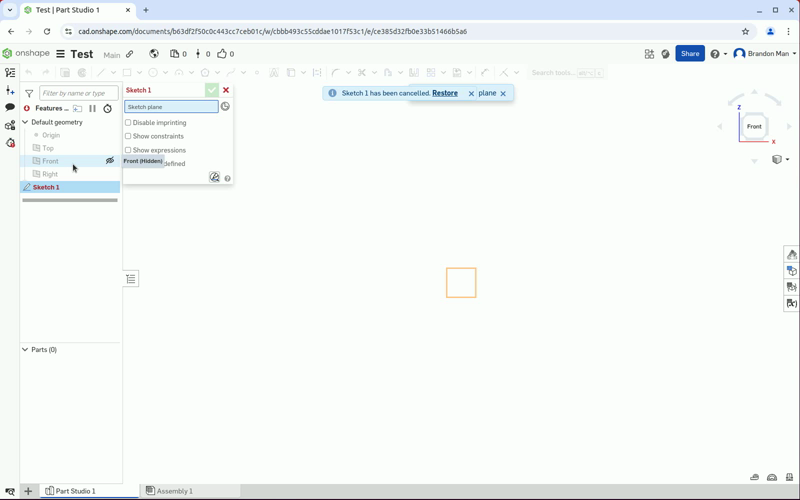
click(73, 163)
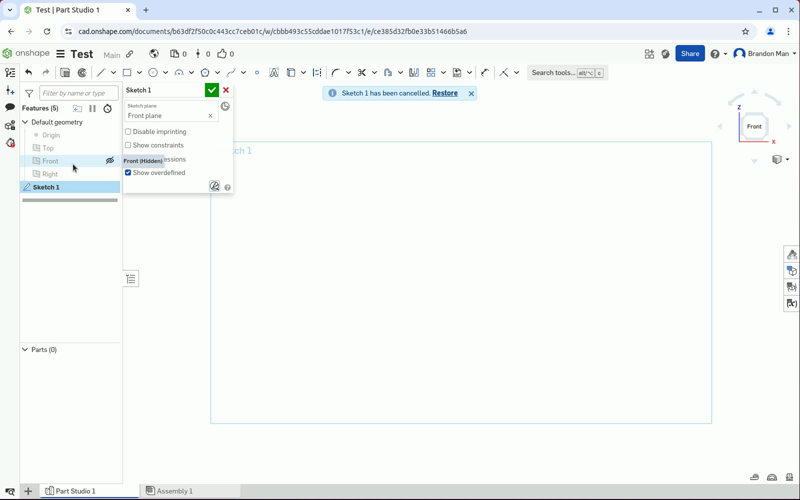
mouse_move(73, 352)
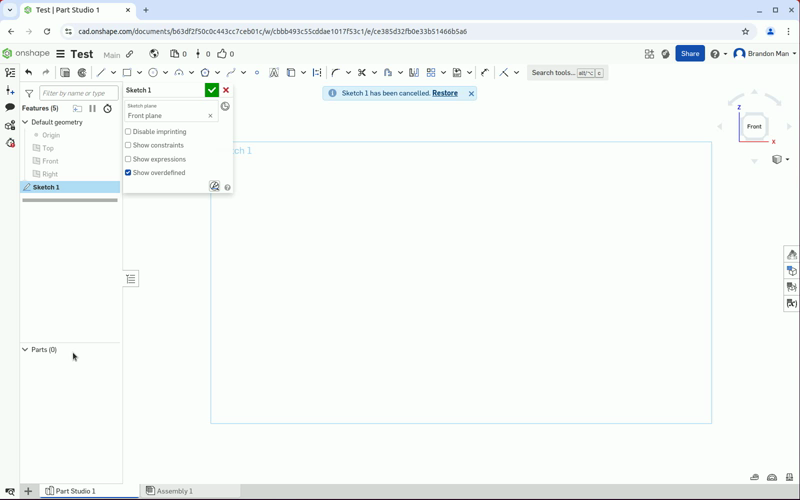
key(y)
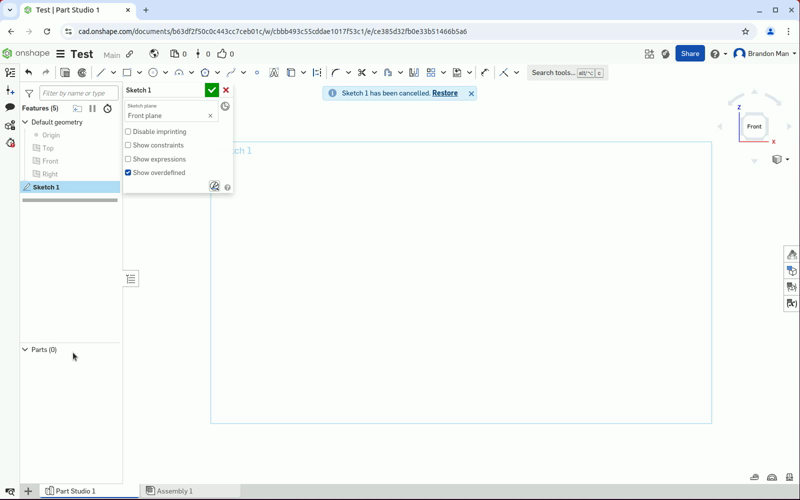
key(l)
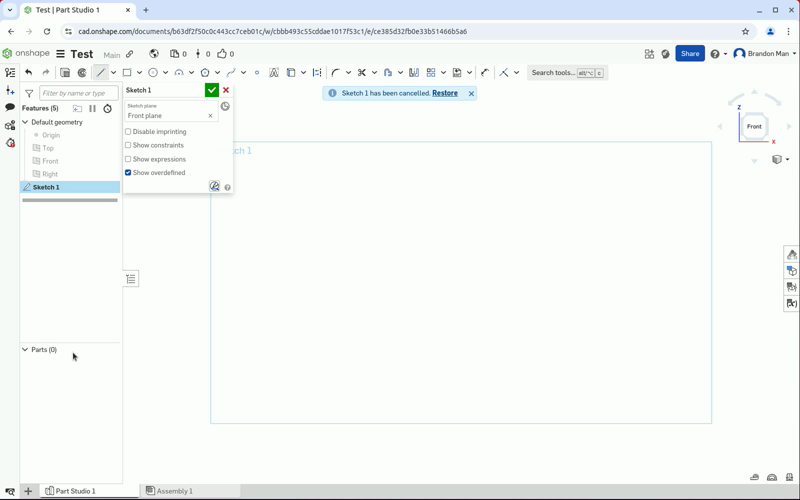
key_down(shift)
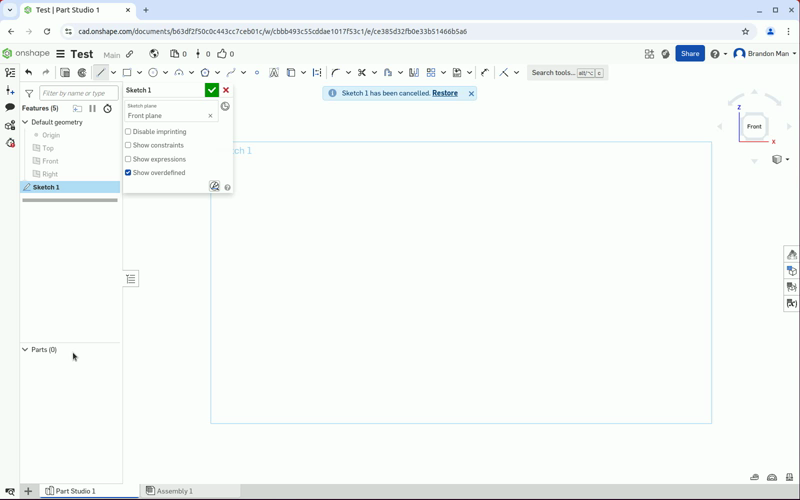
mouse_move(349, 394)
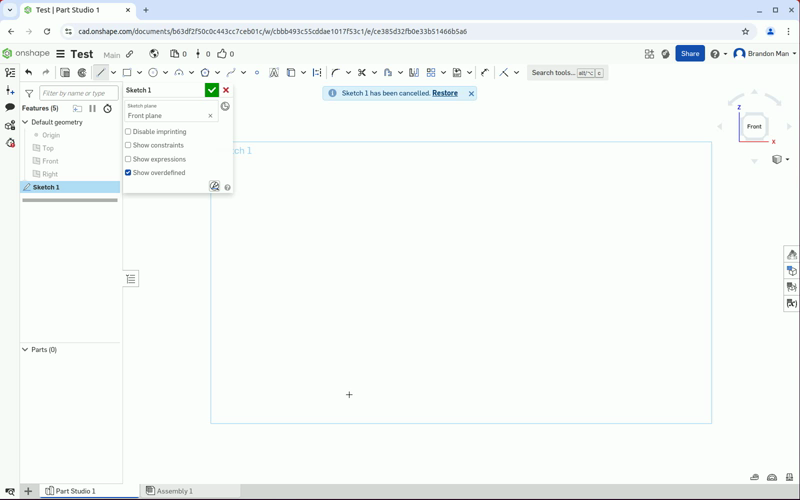
click(349, 394)
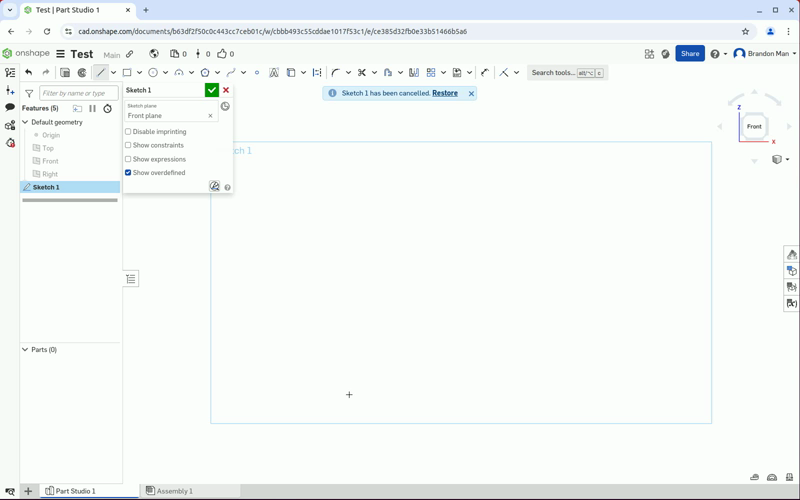
key_up(shift)
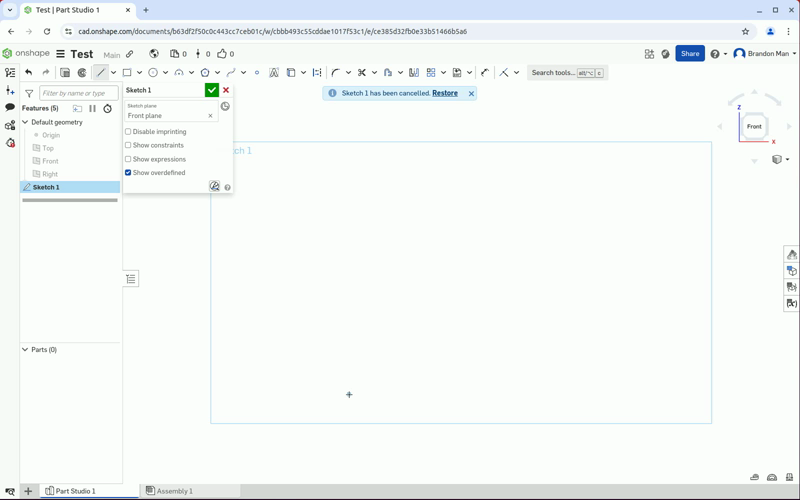
key_down(shift)
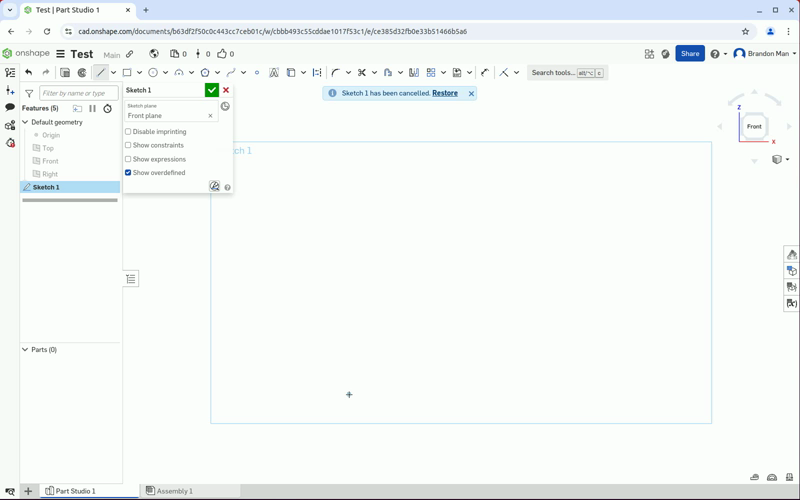
mouse_move(570, 394)
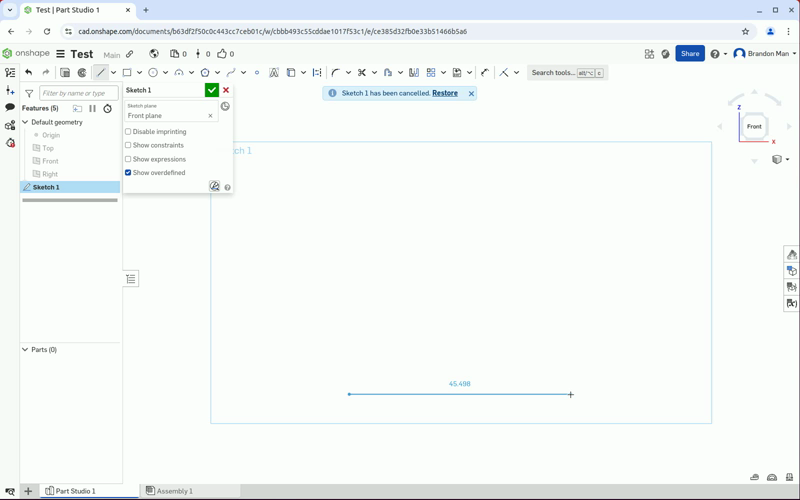
click(570, 394)
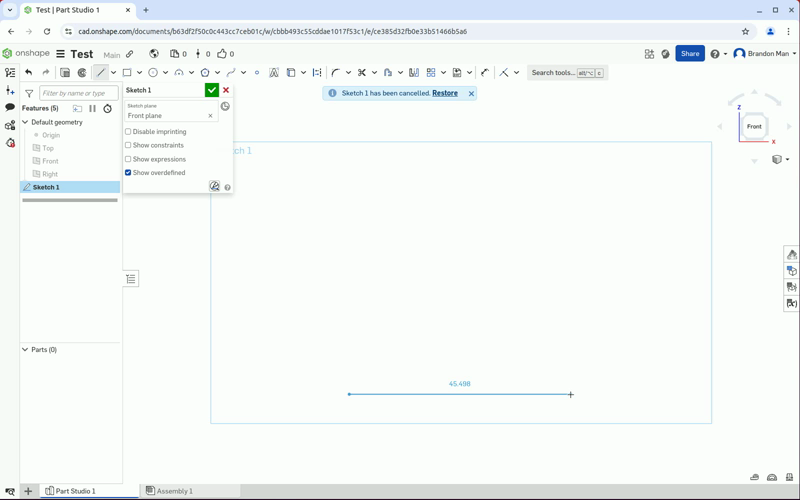
key_up(shift)
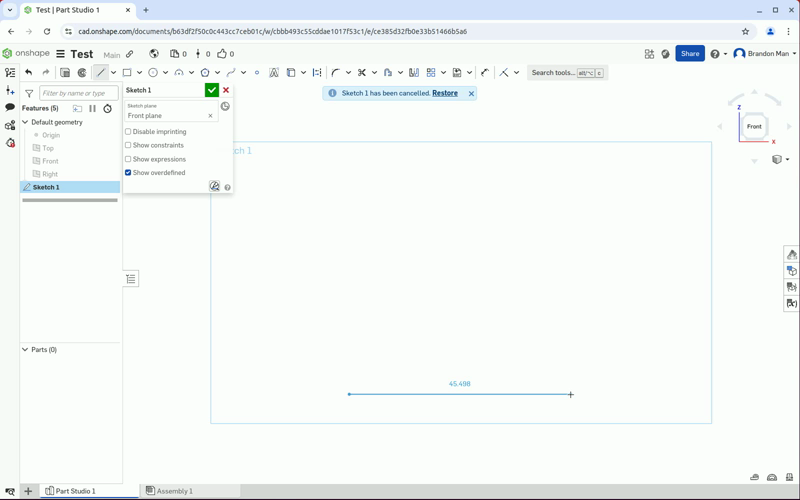
key_down(shift)
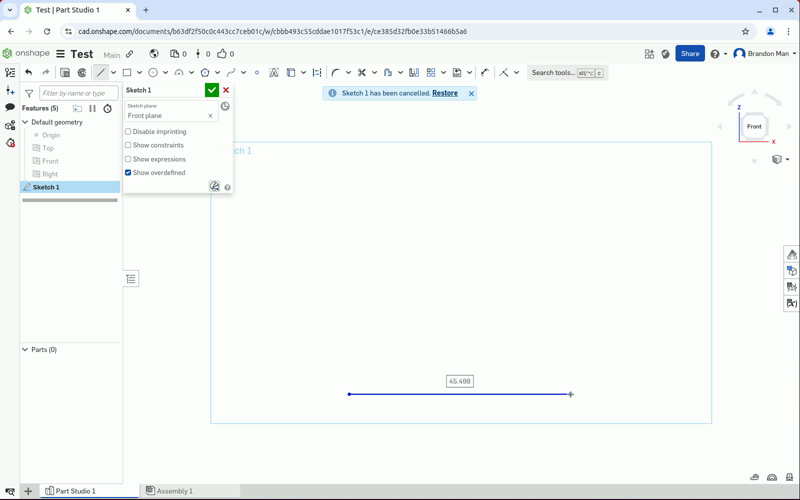
mouse_move(570, 172)
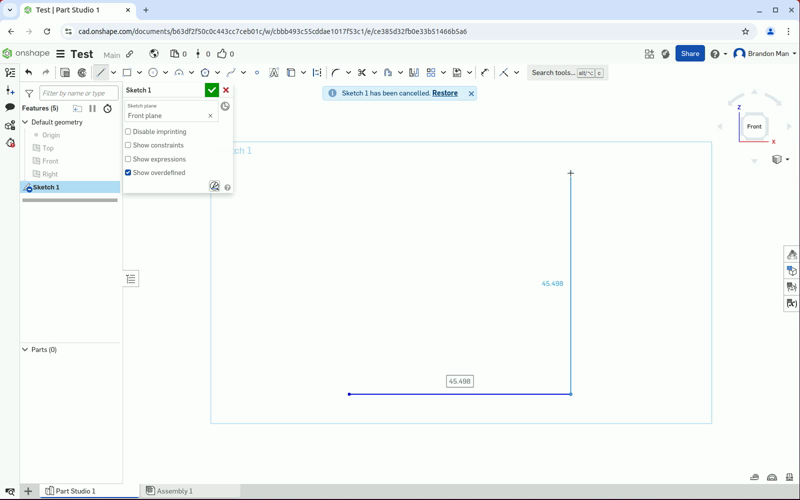
click(570, 172)
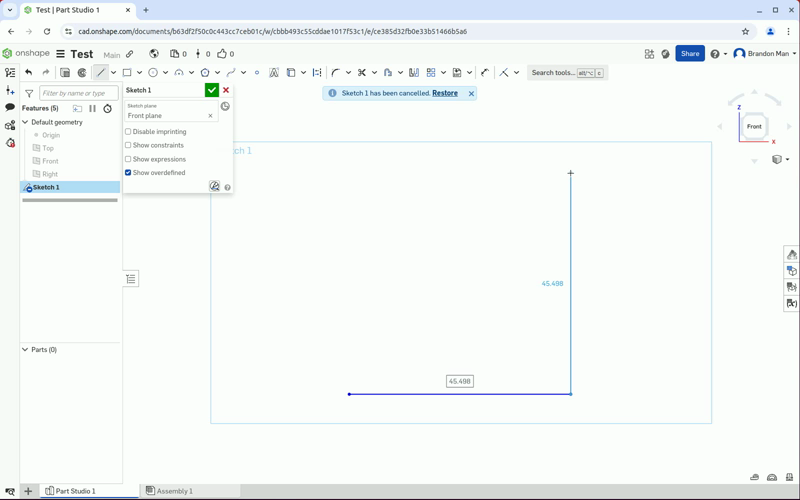
key_up(shift)
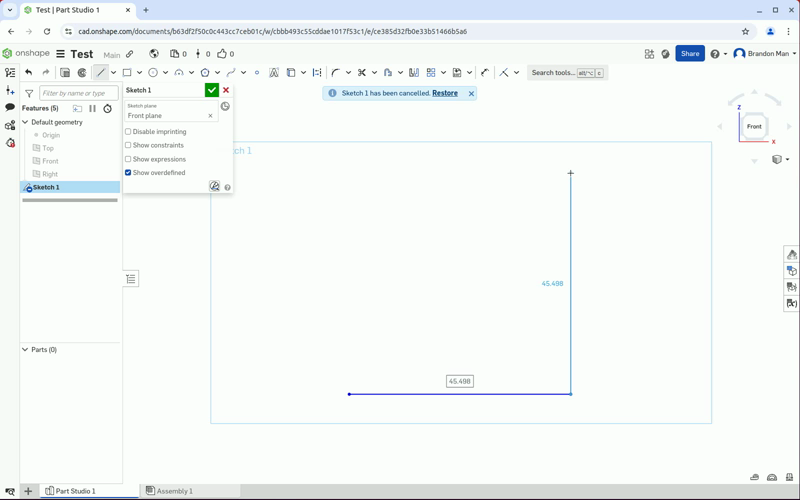
key_down(shift)
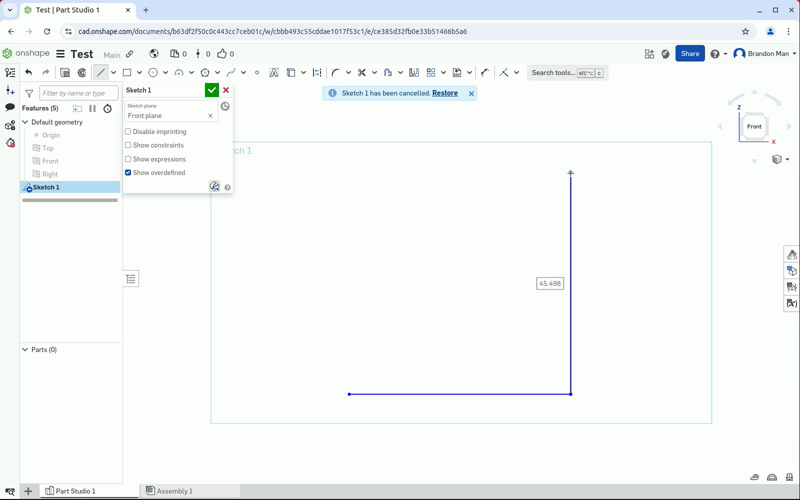
mouse_move(349, 172)
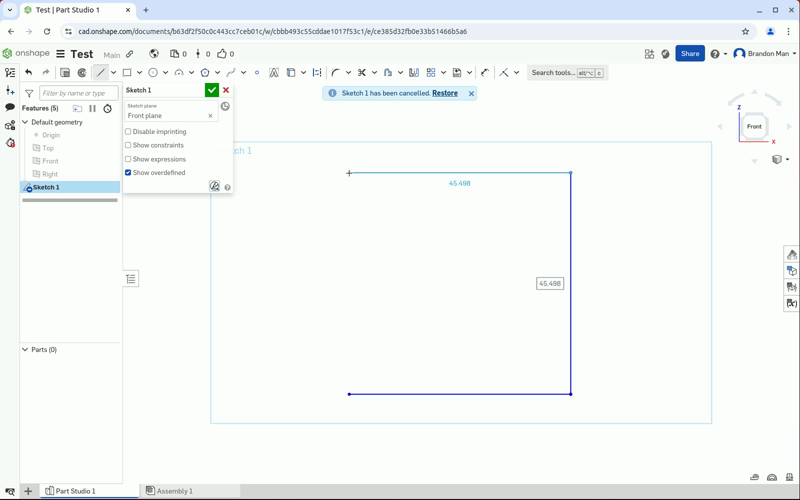
click(349, 172)
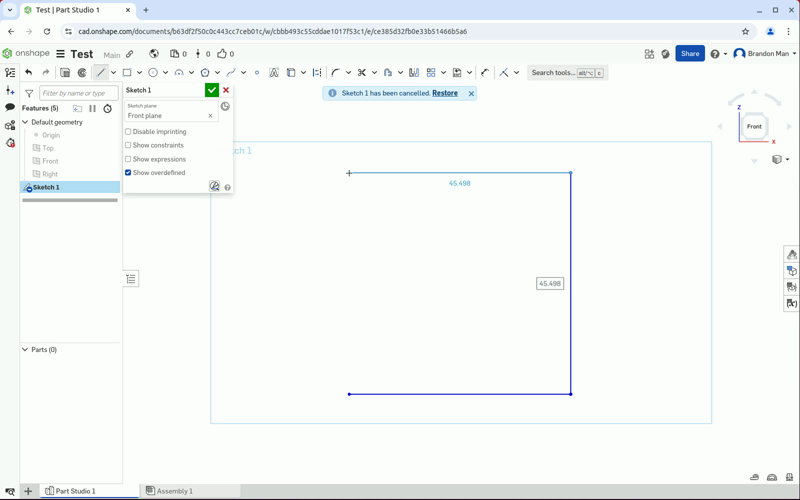
key_up(shift)
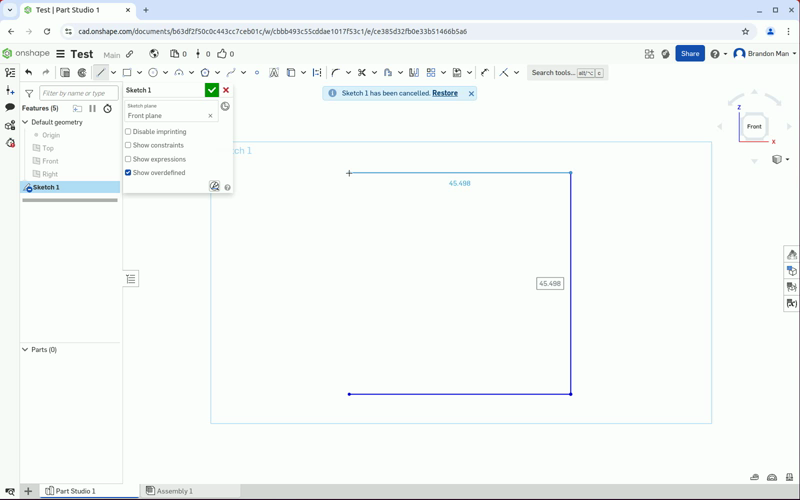
key_down(shift)
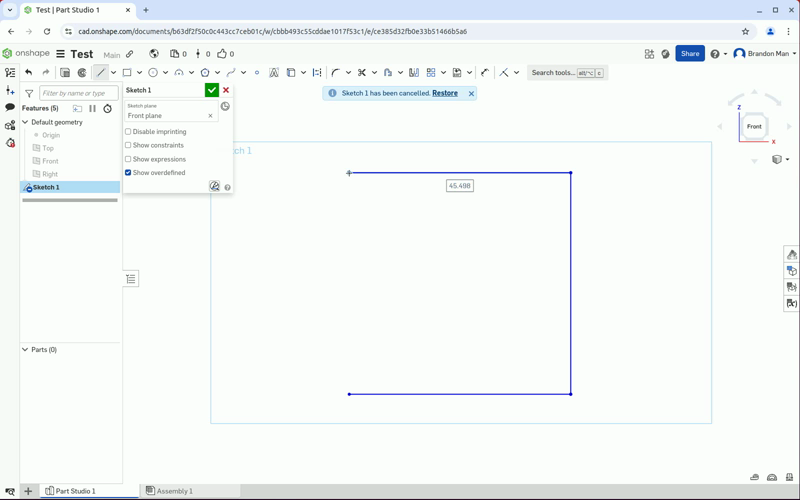
mouse_move(349, 394)
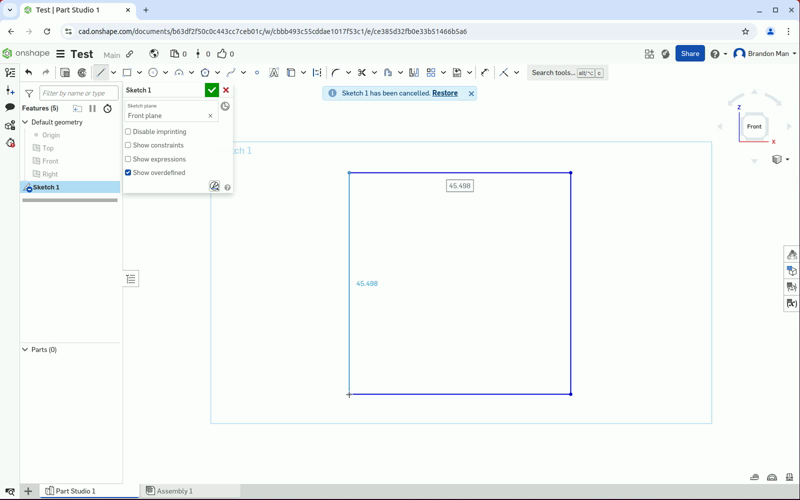
key_up(shift)
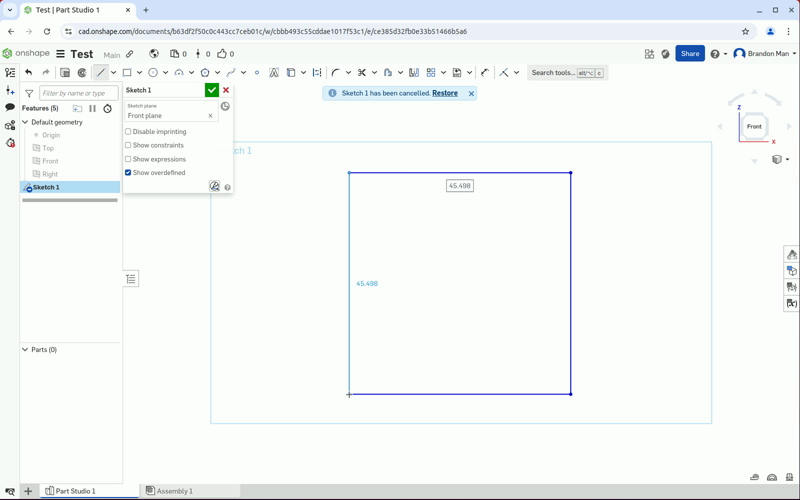
click(349, 394)
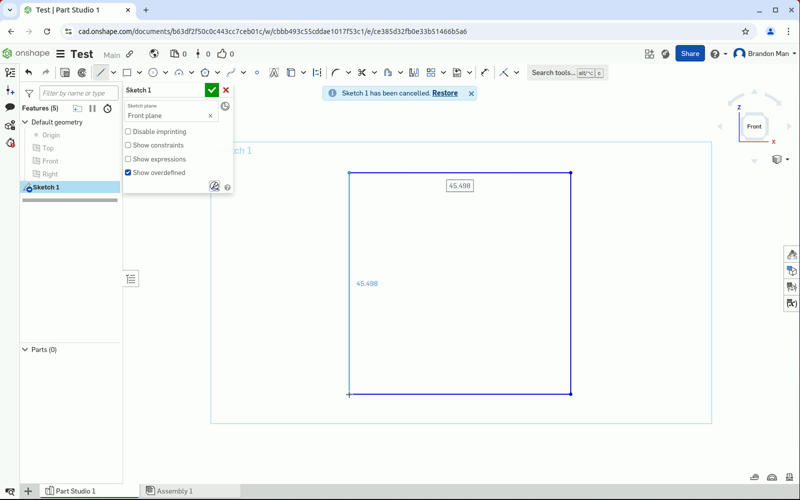
key(esc)
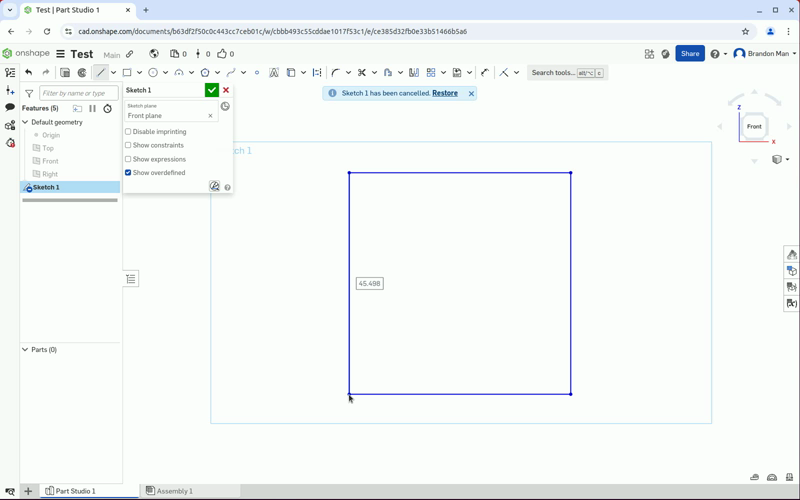
key(a)
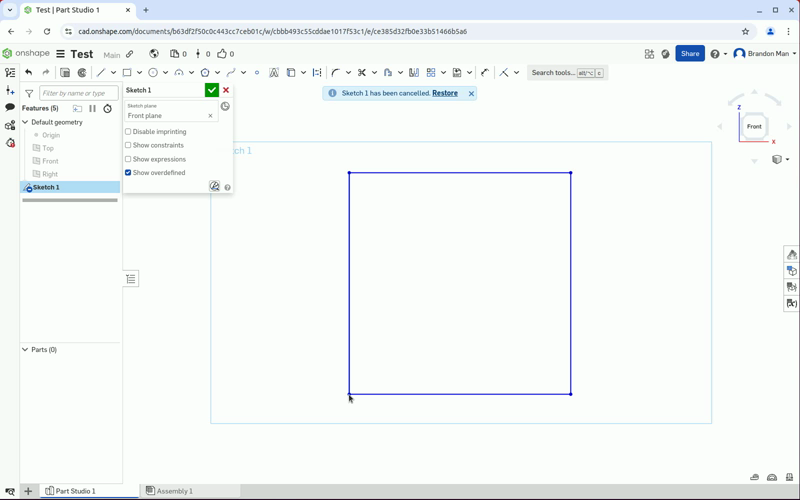
key_down(shift)
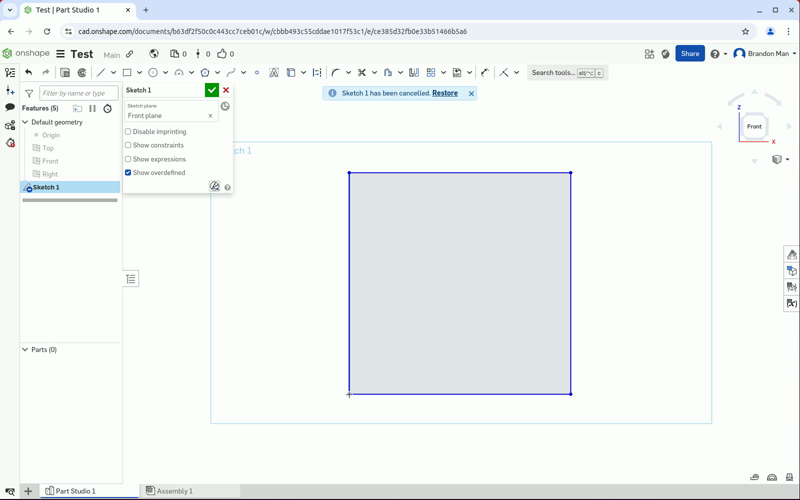
mouse_move(365, 363)
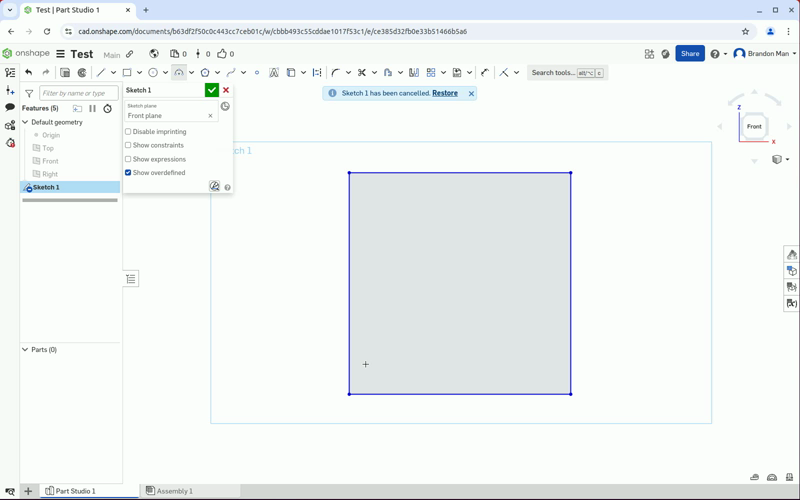
click(365, 363)
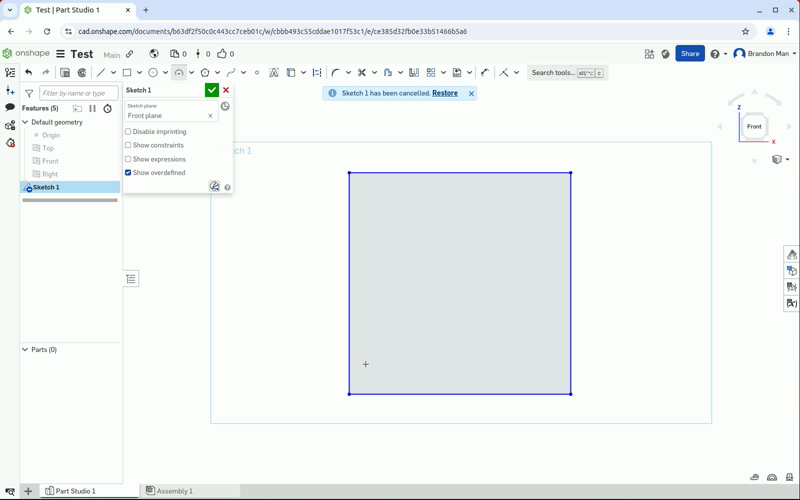
key_up(shift)
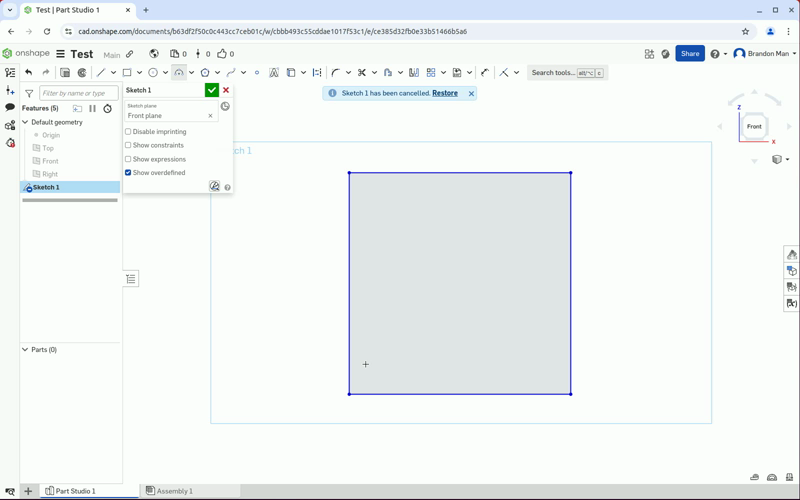
key_down(shift)
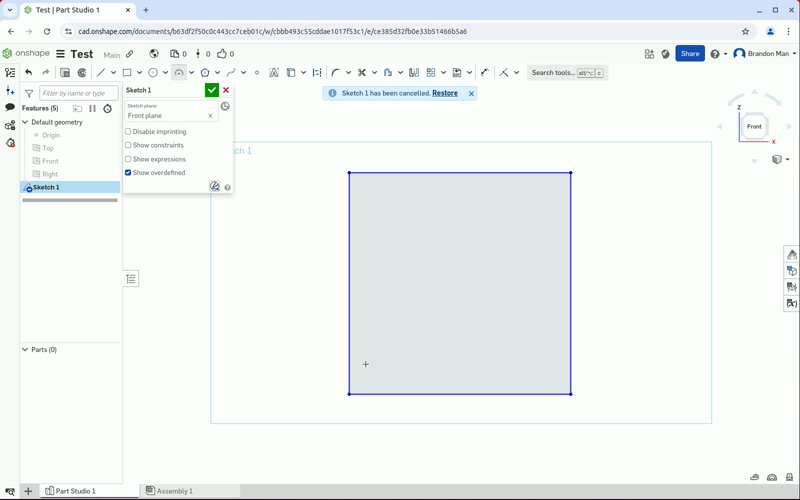
mouse_move(379, 375)
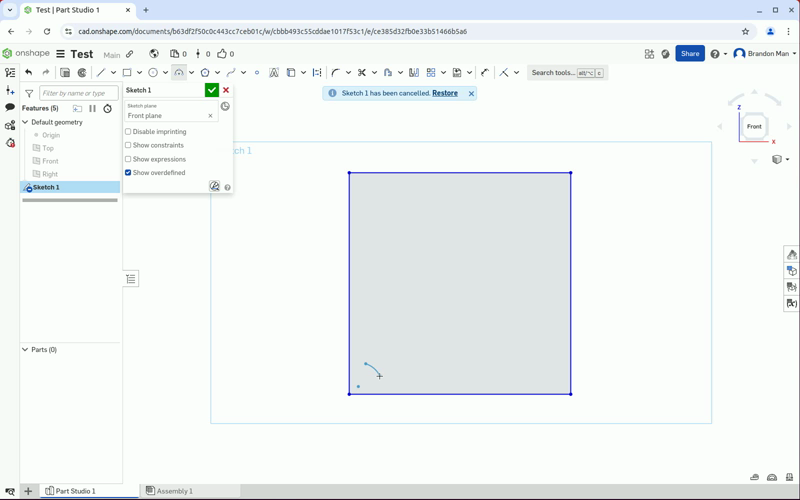
click(379, 375)
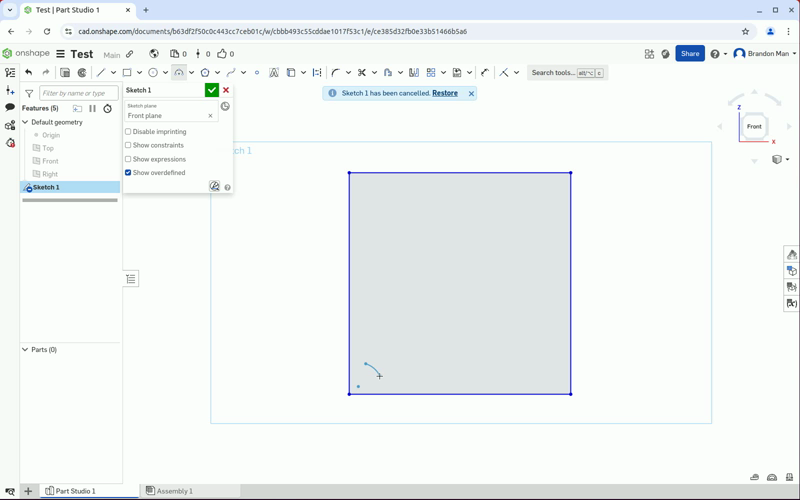
mouse_move(366, 377)
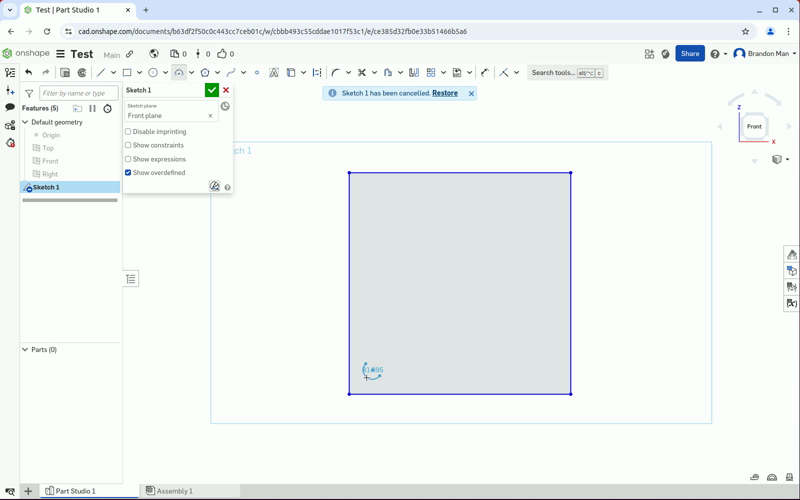
click(366, 377)
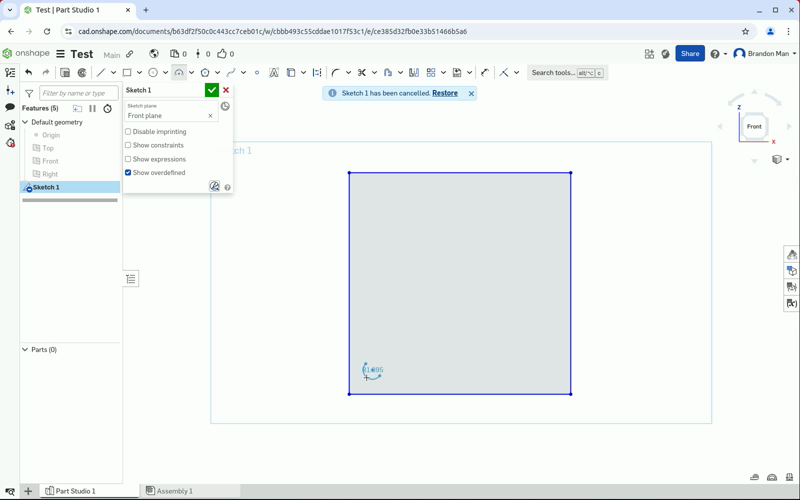
key_up(shift)
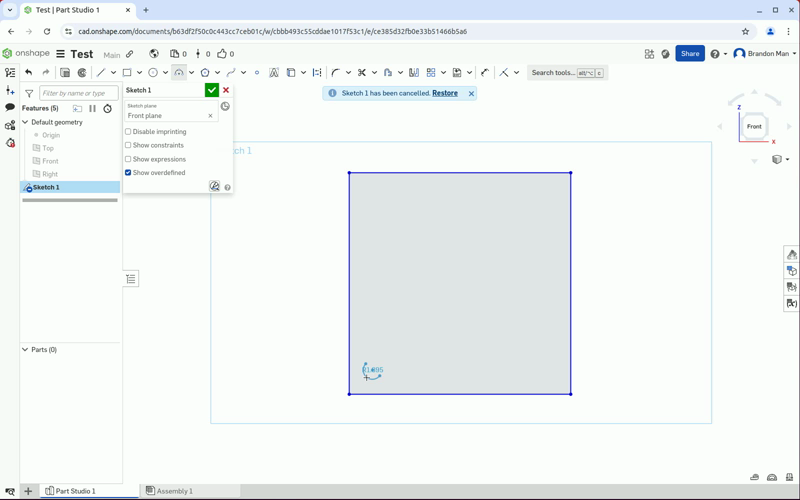
key(esc)
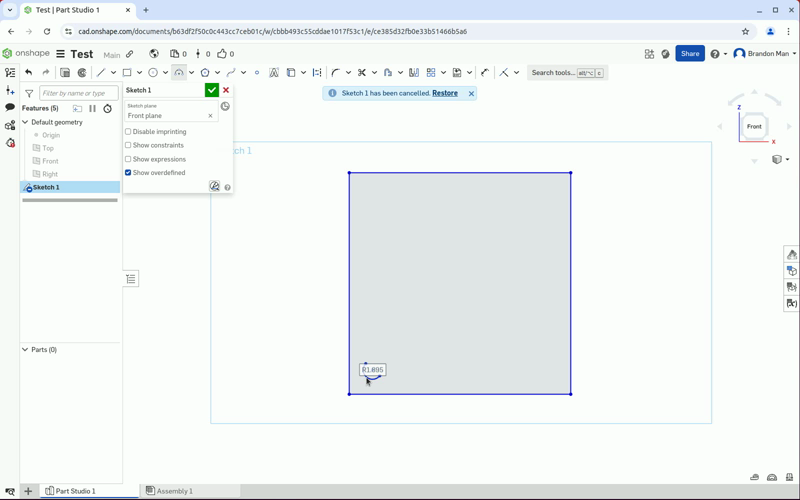
key(l)
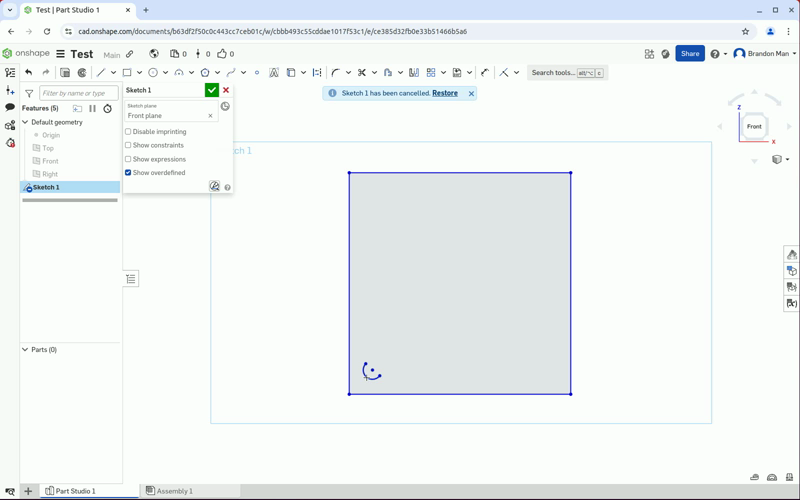
mouse_move(379, 375)
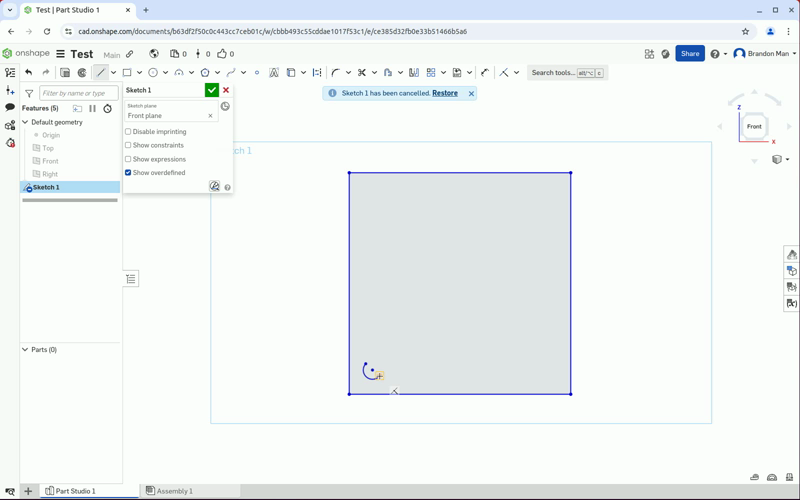
click(379, 375)
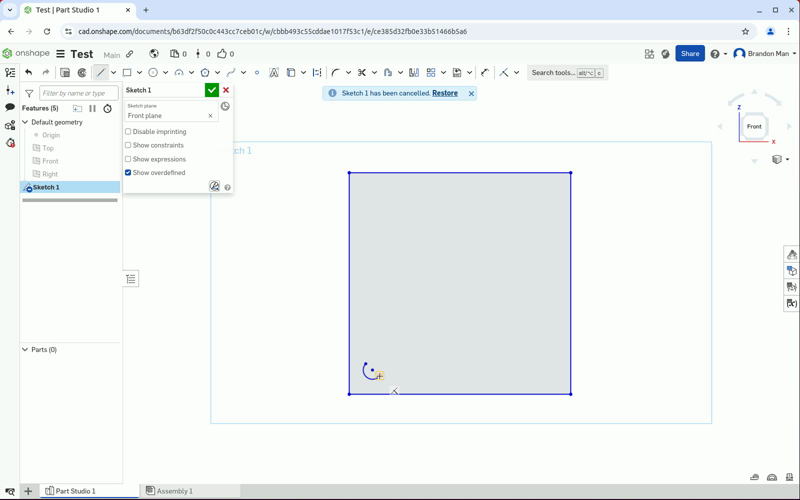
key_down(shift)
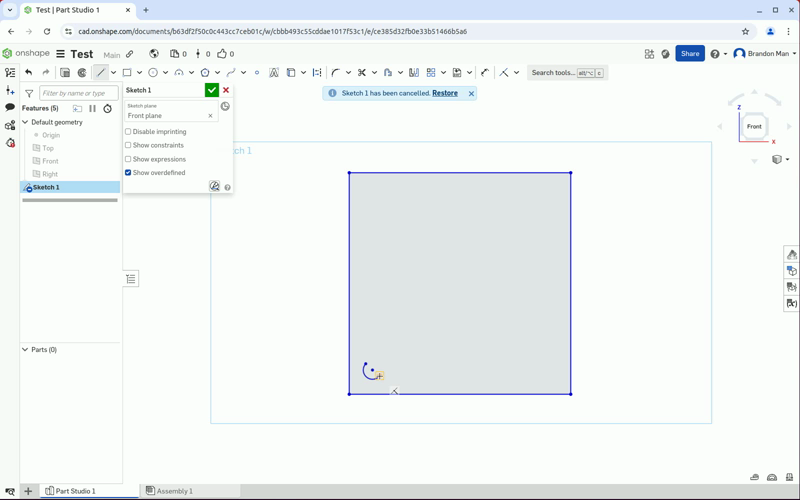
mouse_move(409, 375)
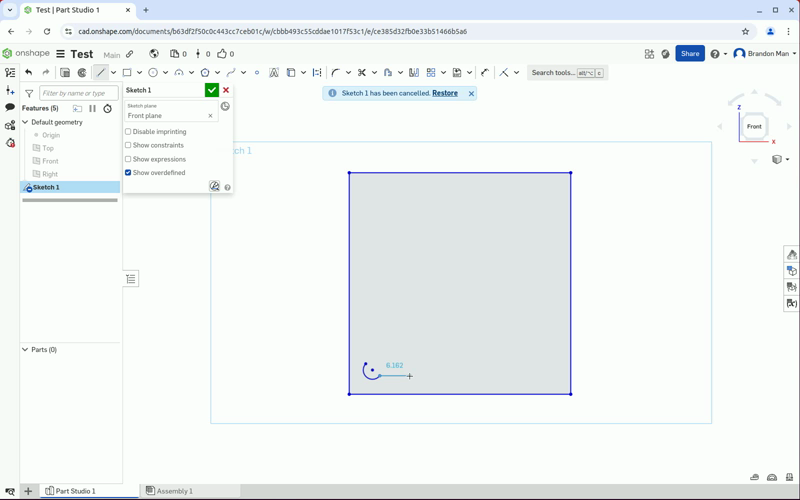
mouse_move(386, 370)
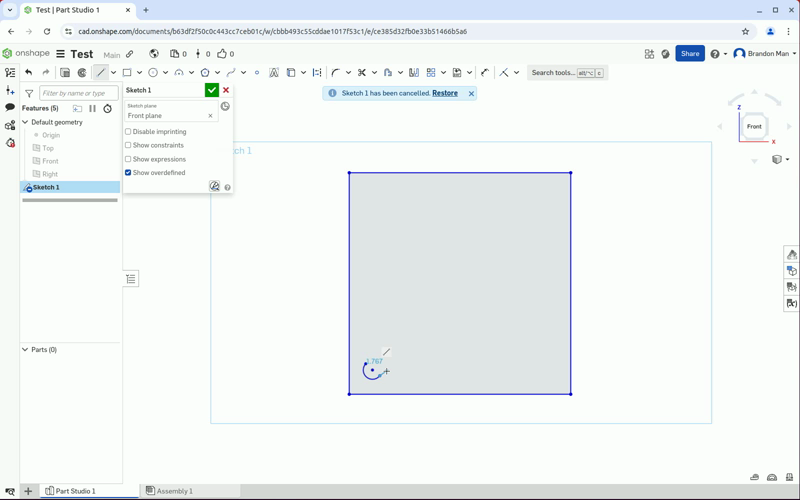
click(386, 370)
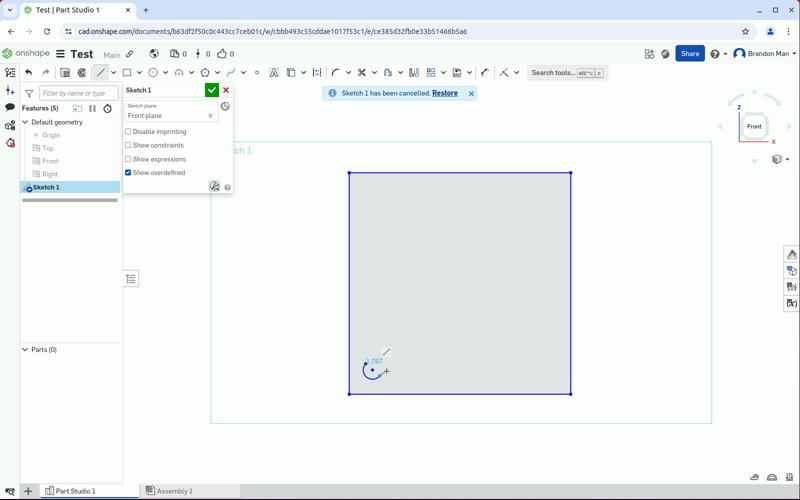
key_up(shift)
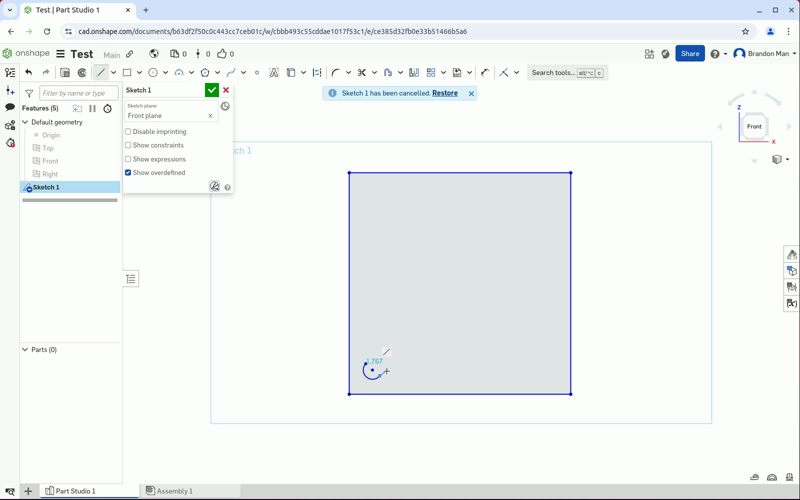
key(esc)
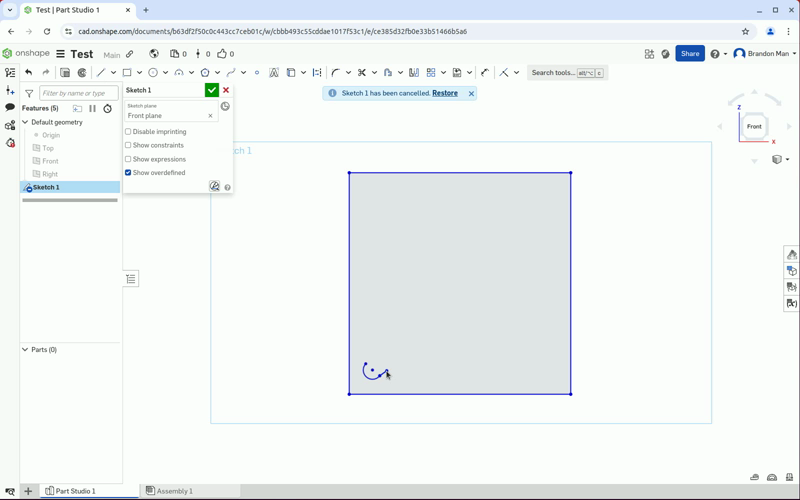
key(a)
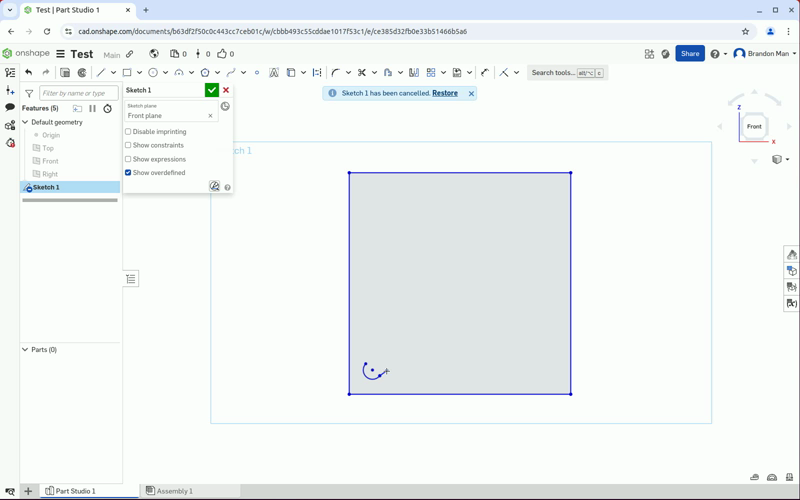
mouse_move(386, 370)
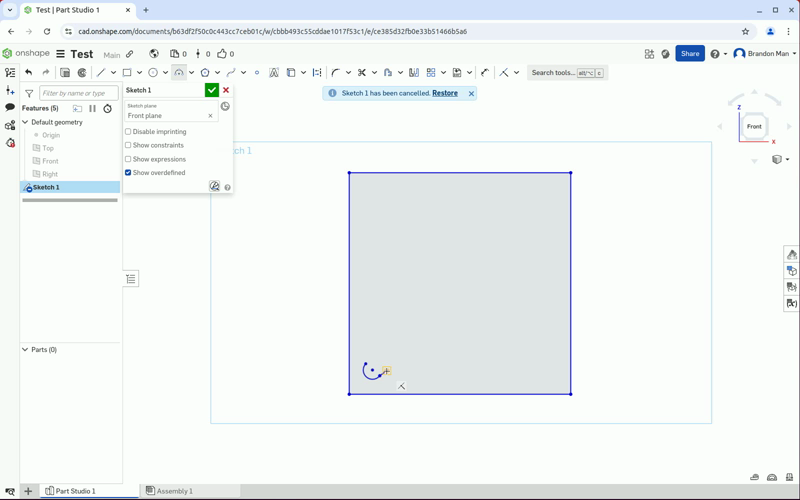
click(386, 370)
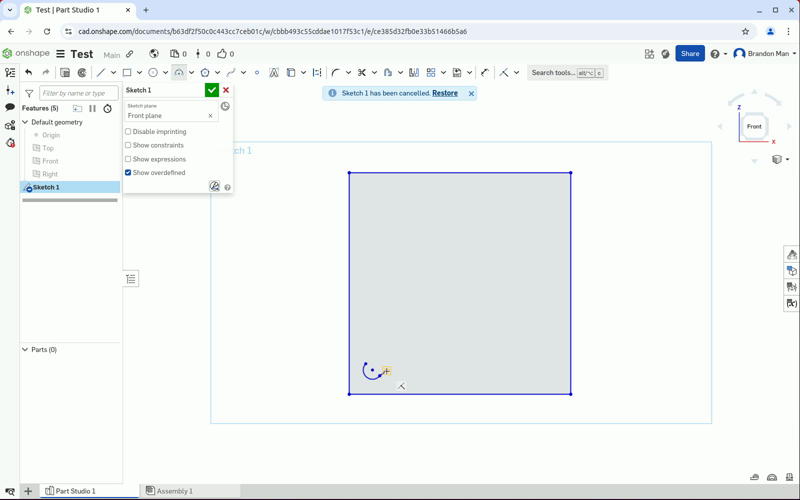
key_down(shift)
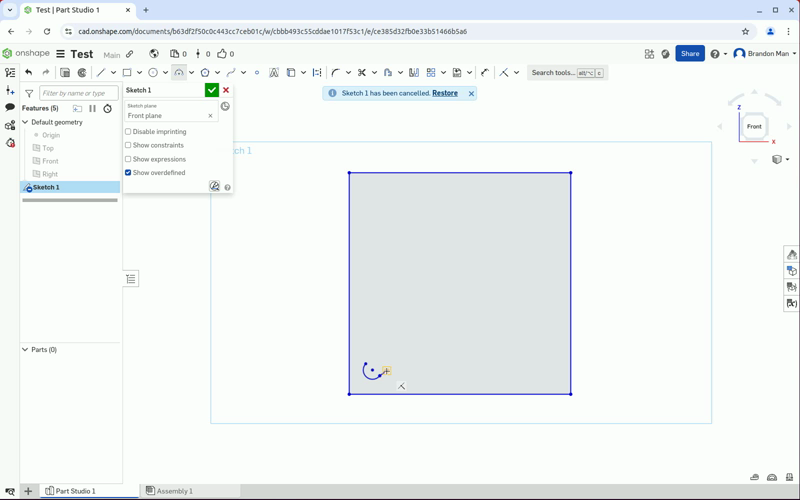
mouse_move(372, 359)
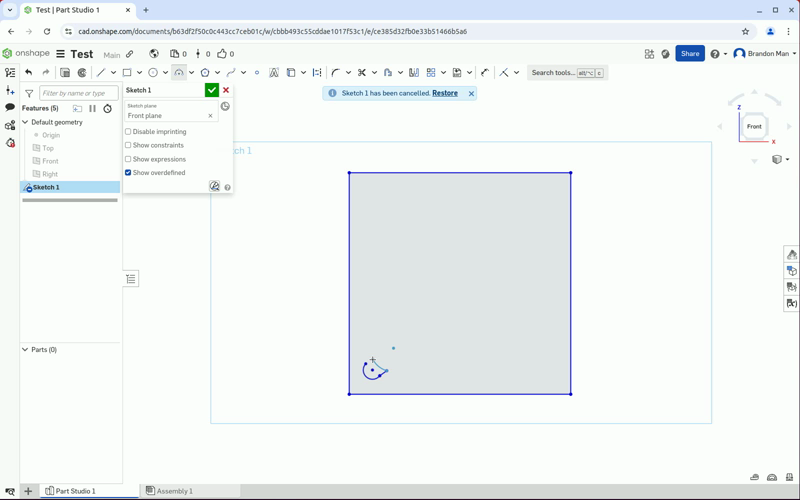
click(372, 359)
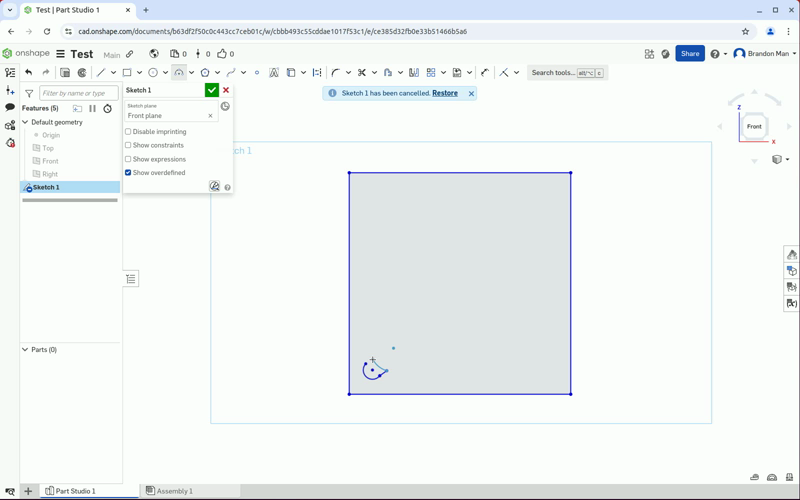
mouse_move(386, 357)
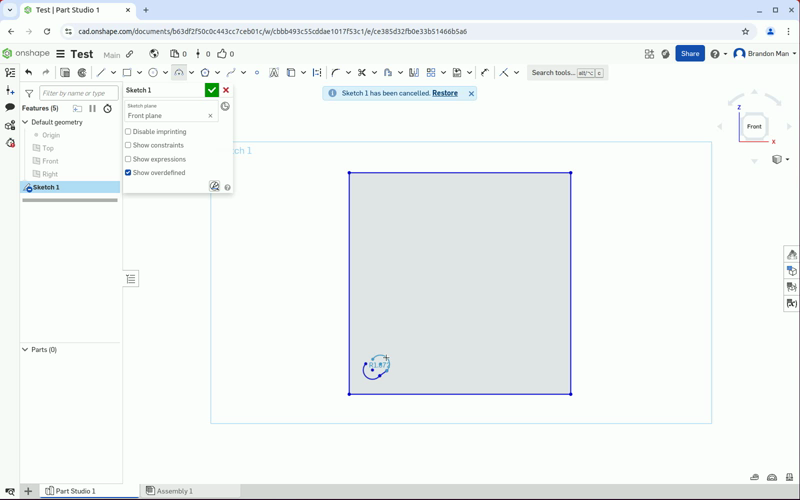
click(386, 357)
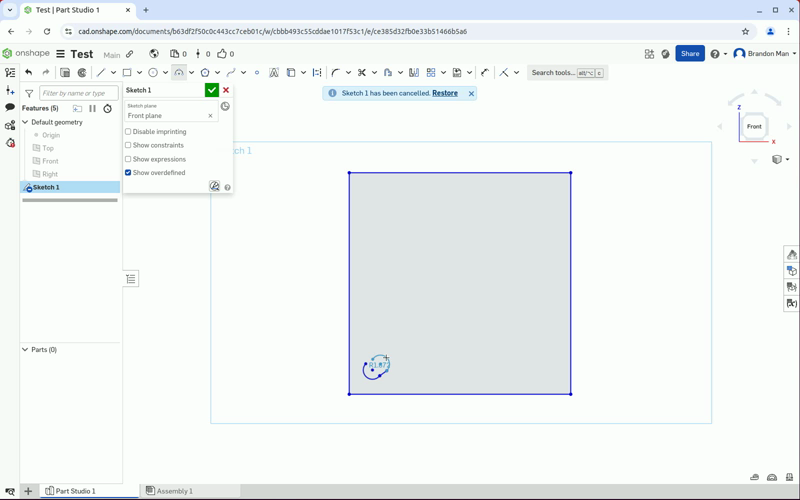
key_up(shift)
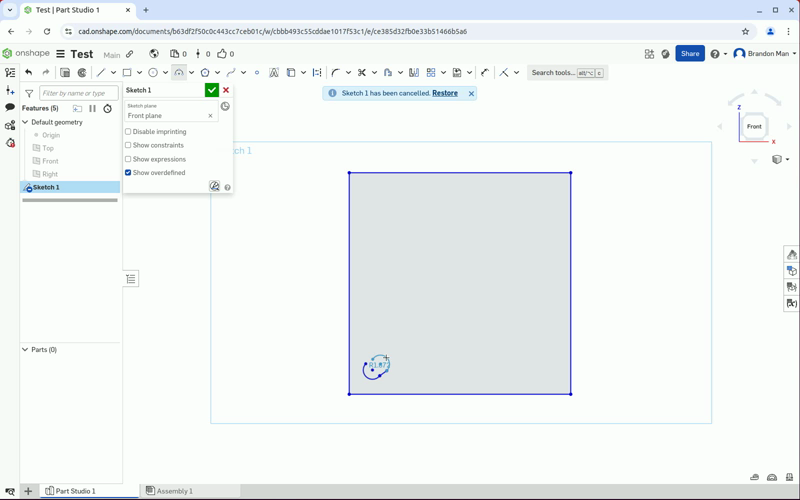
key(esc)
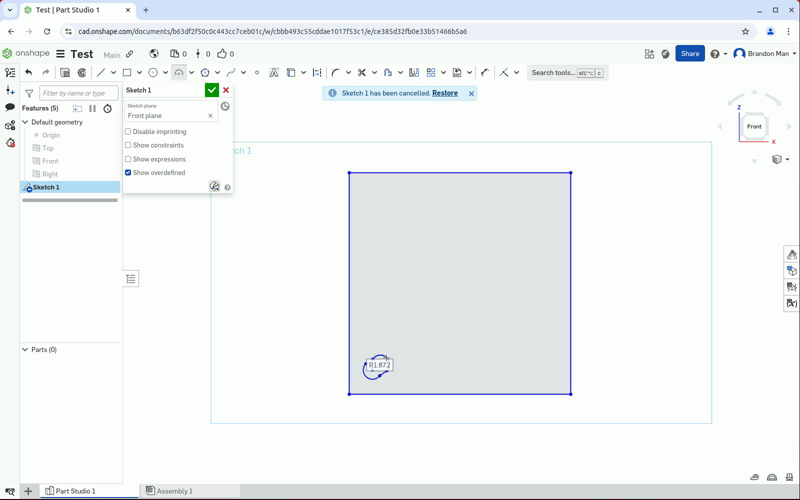
key(l)
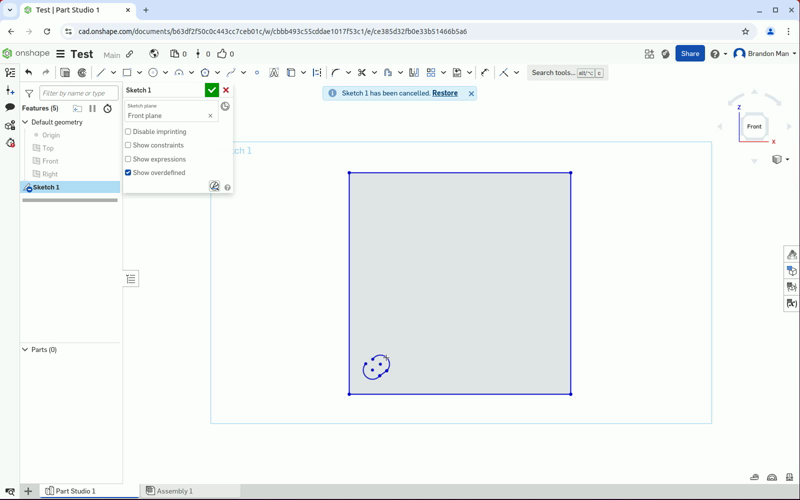
mouse_move(372, 359)
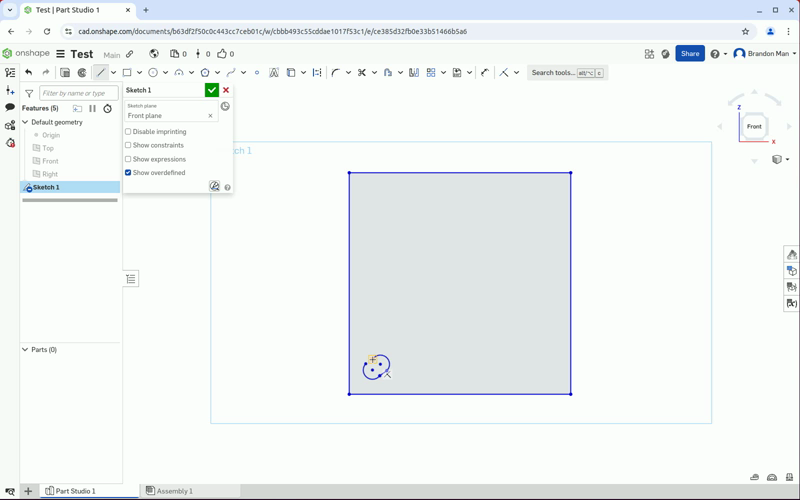
click(372, 359)
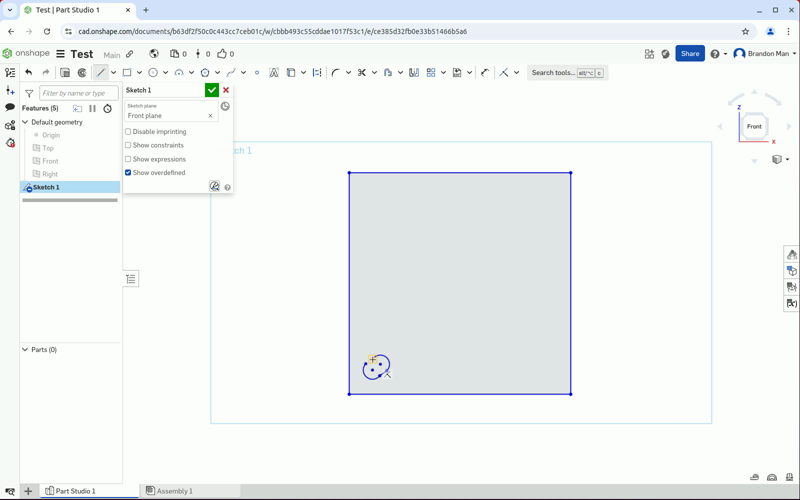
mouse_move(402, 359)
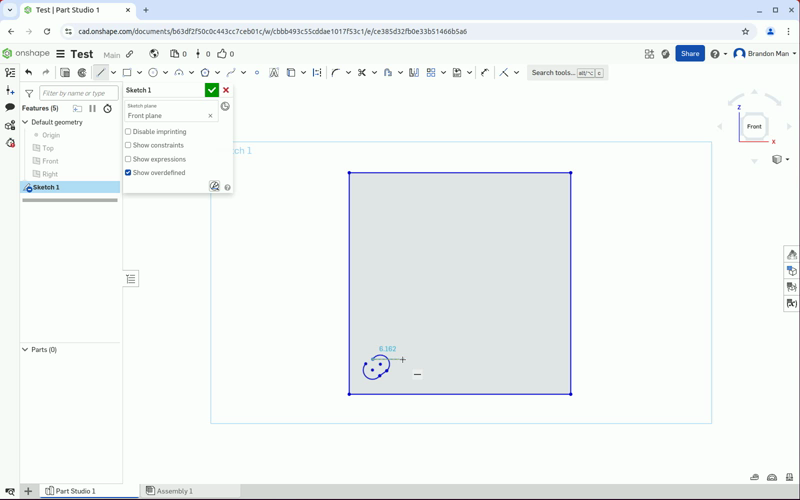
key_down(shift)
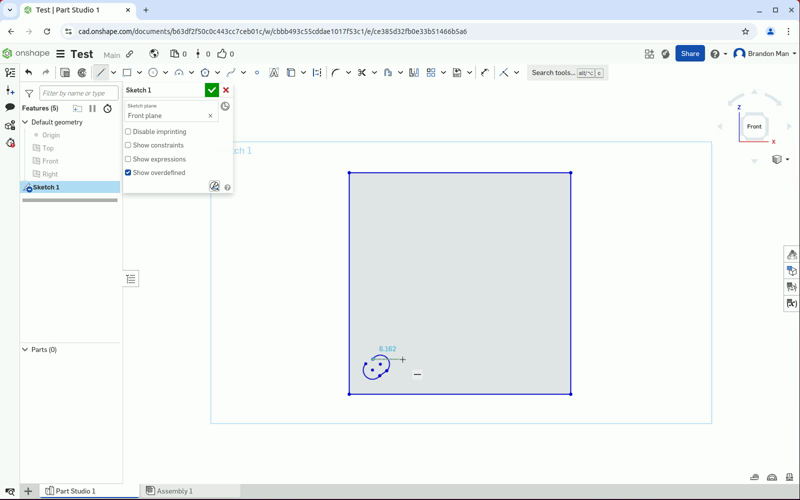
mouse_move(365, 363)
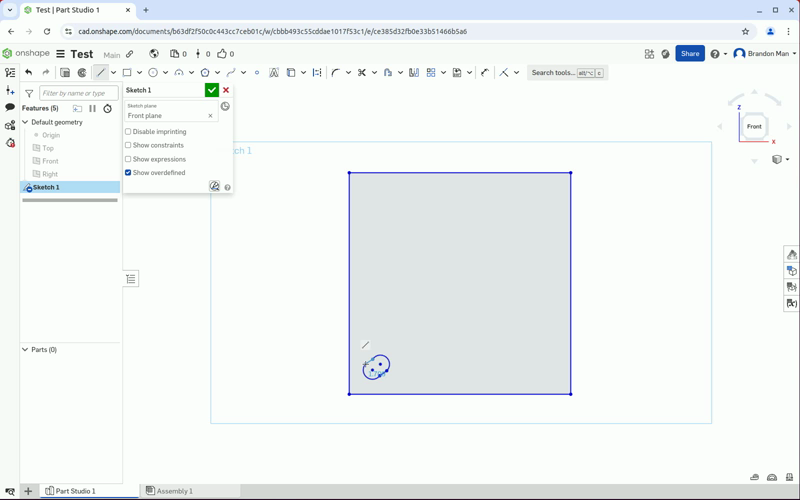
key_up(shift)
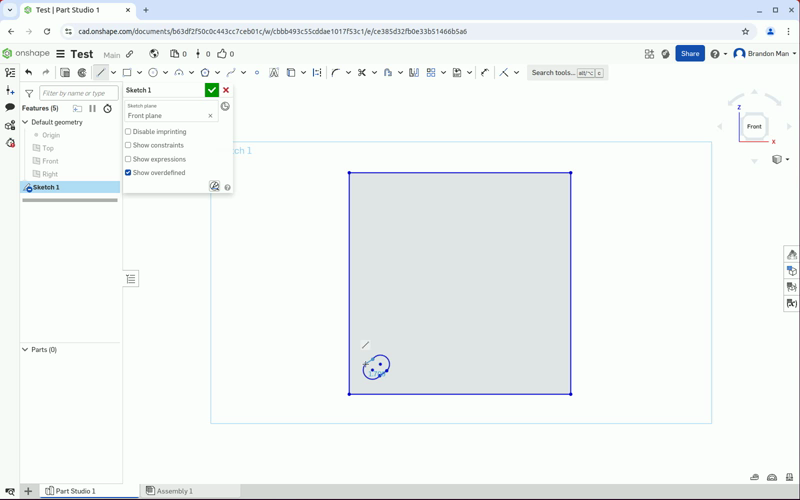
click(365, 363)
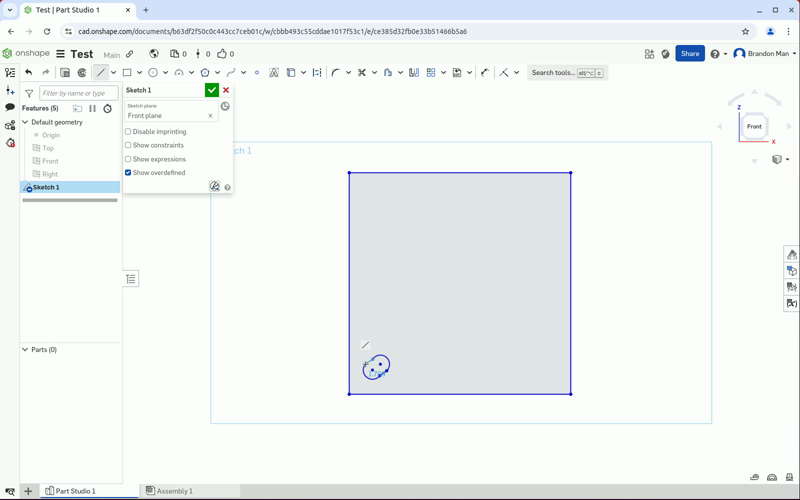
key(esc)
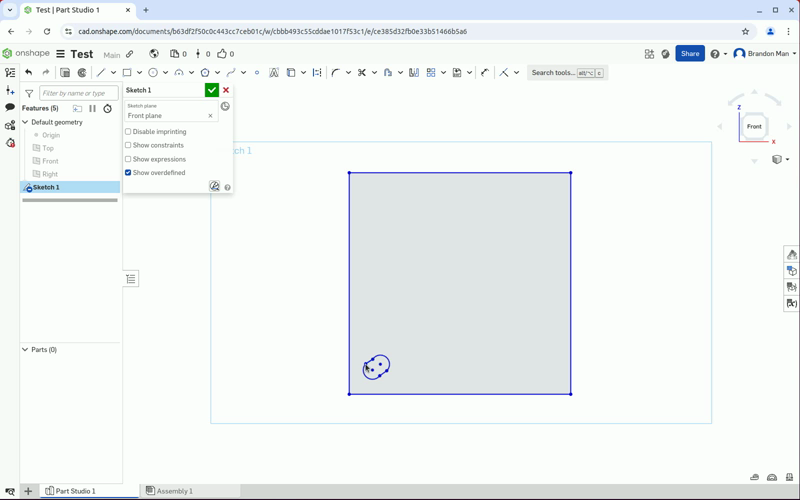
key(l)
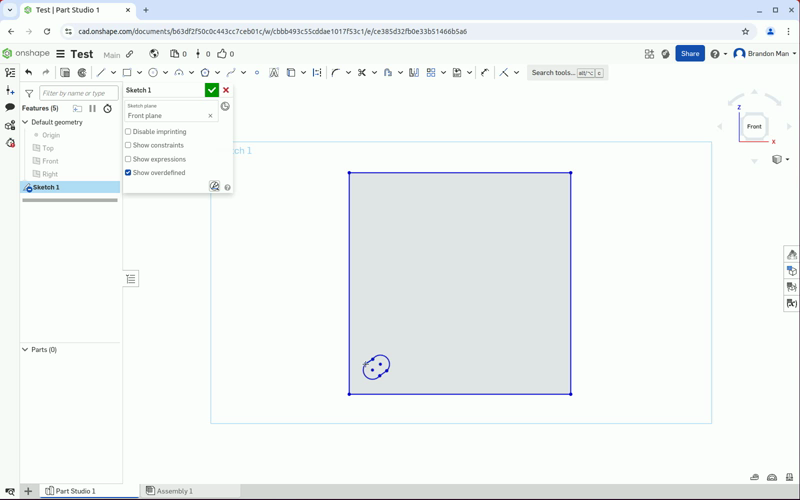
key_down(shift)
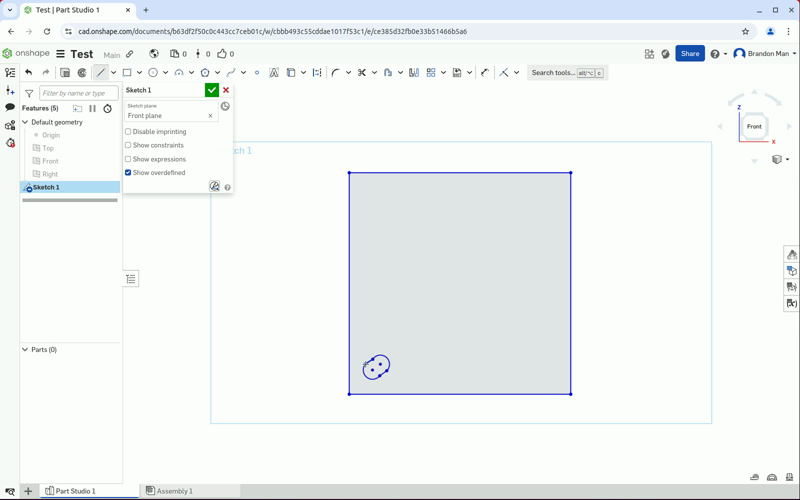
mouse_move(365, 203)
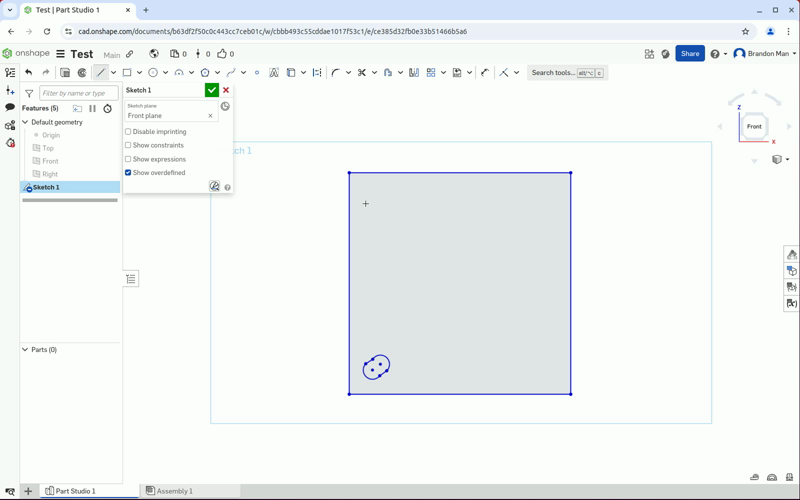
click(365, 203)
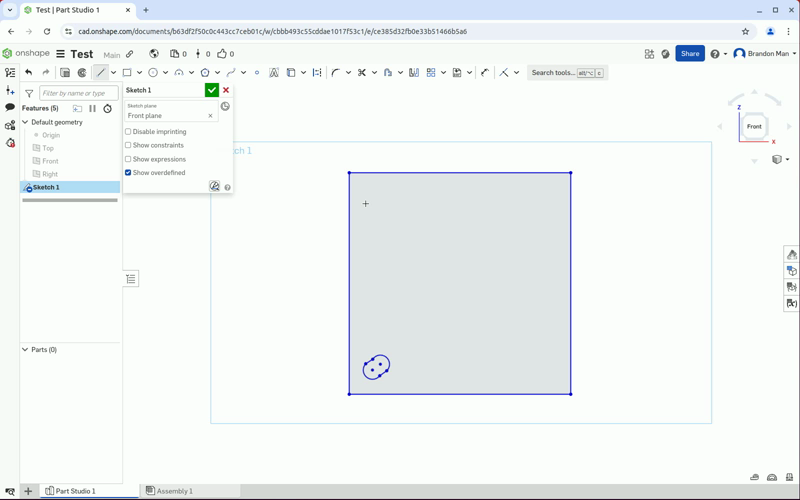
key_up(shift)
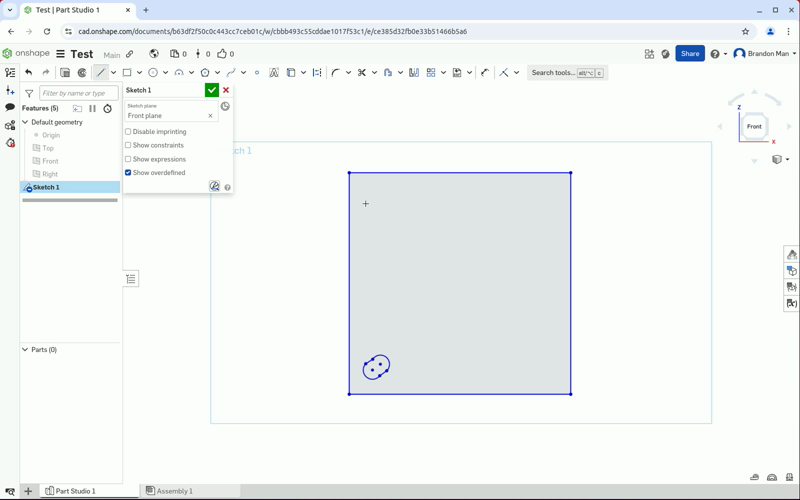
key_down(shift)
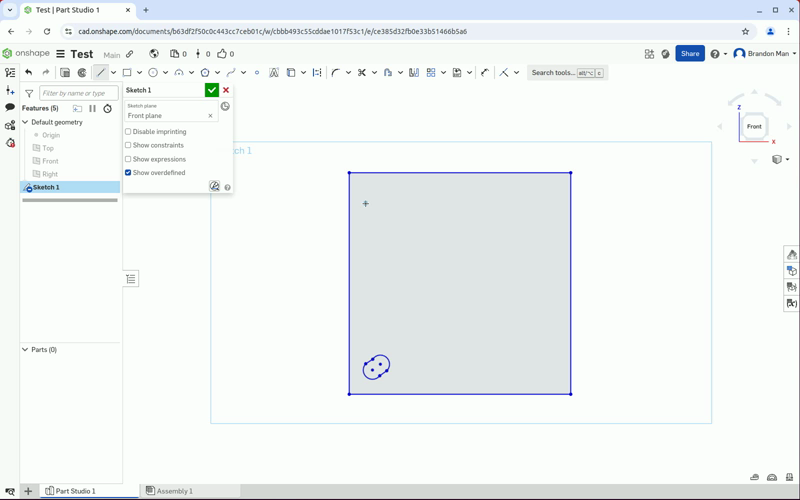
mouse_move(395, 203)
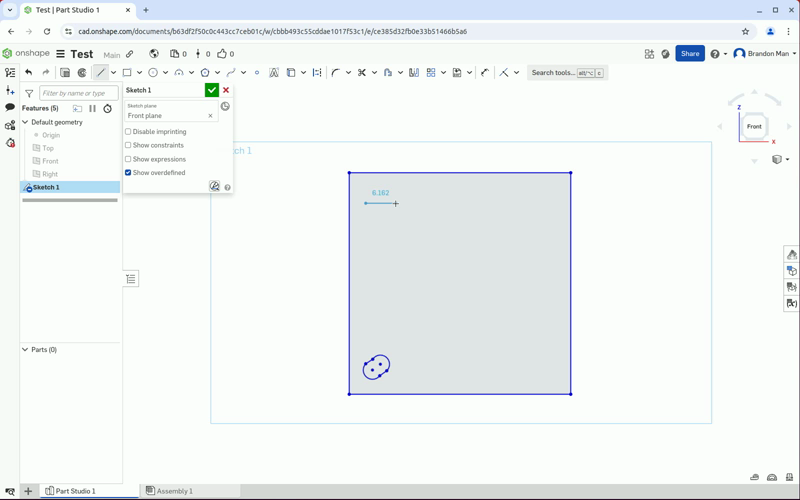
mouse_move(372, 207)
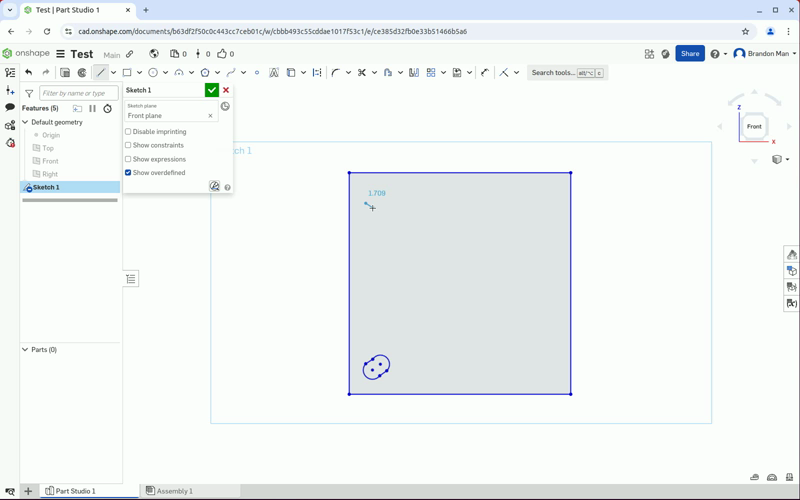
click(372, 207)
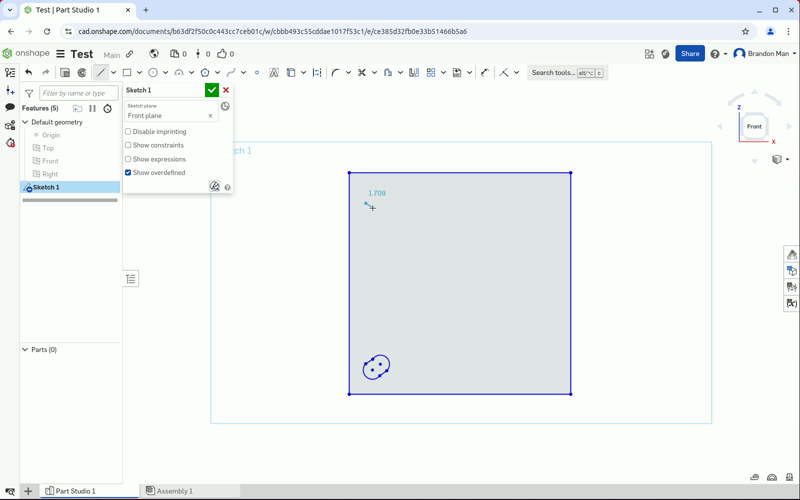
key_up(shift)
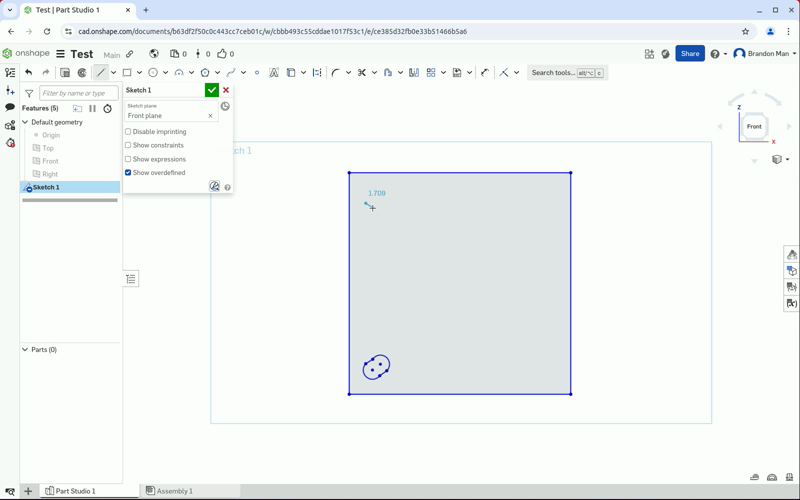
key(esc)
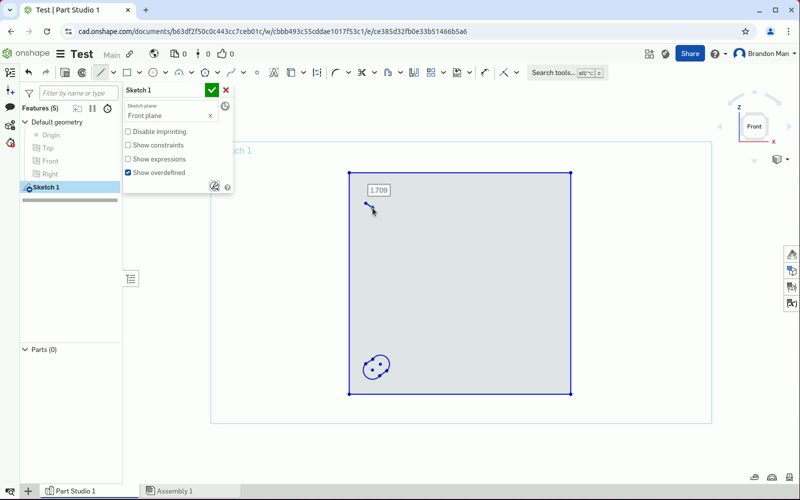
key(a)
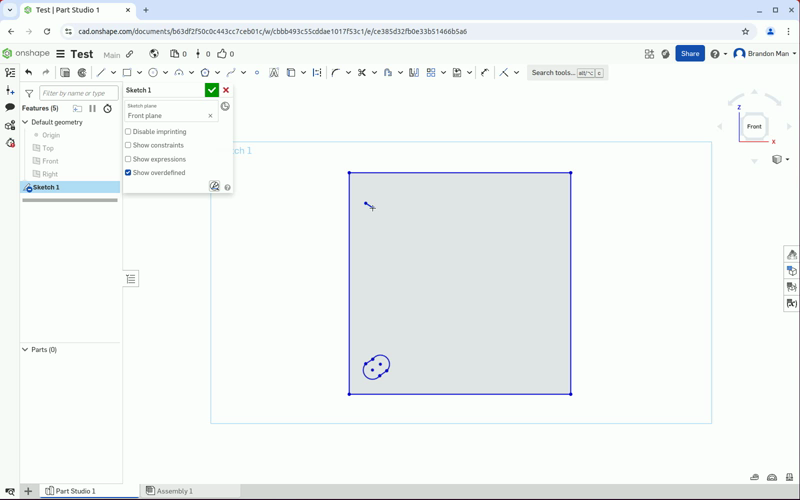
mouse_move(372, 207)
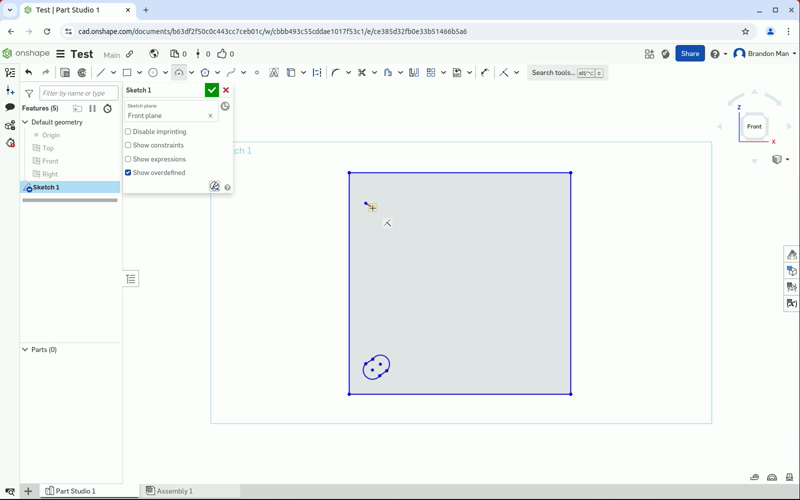
click(372, 207)
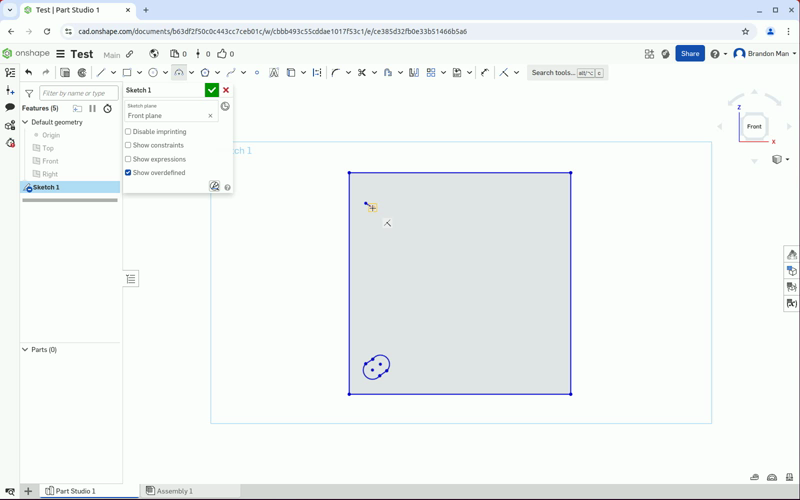
key_down(shift)
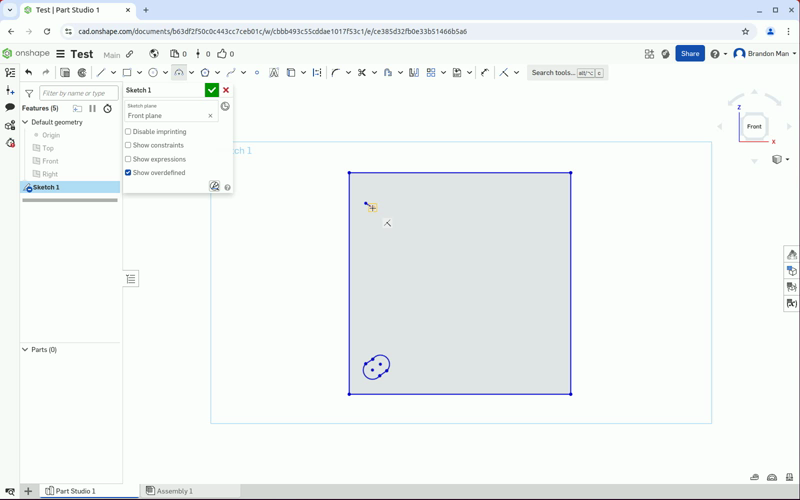
mouse_move(386, 195)
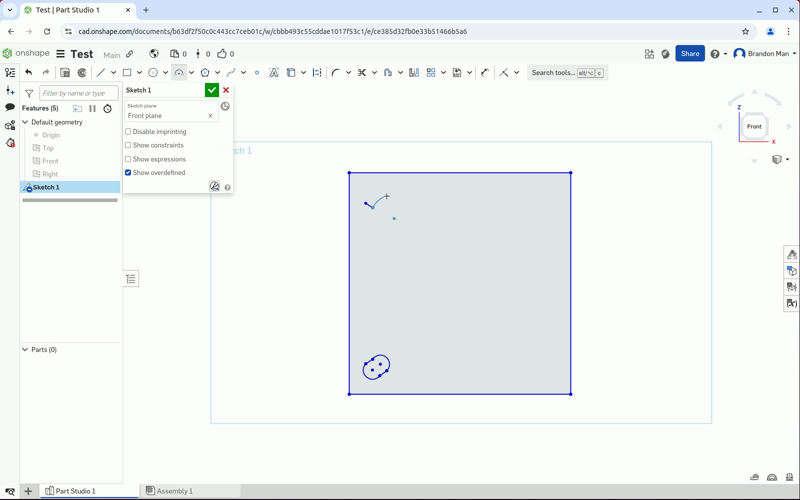
click(386, 195)
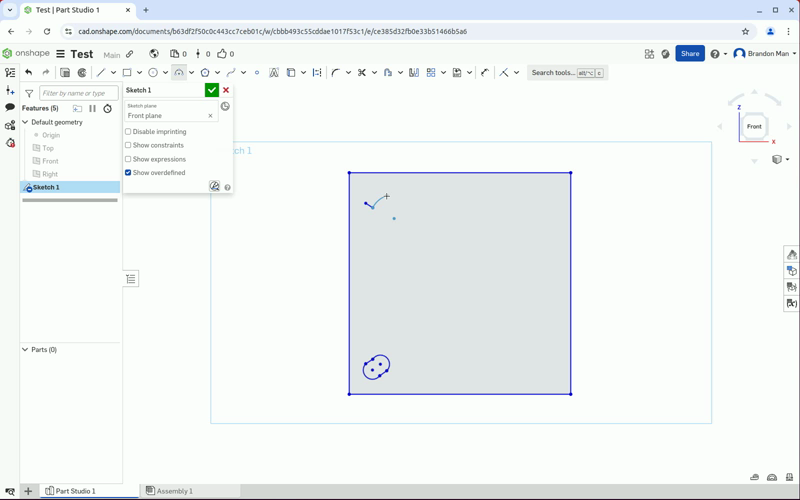
mouse_move(386, 209)
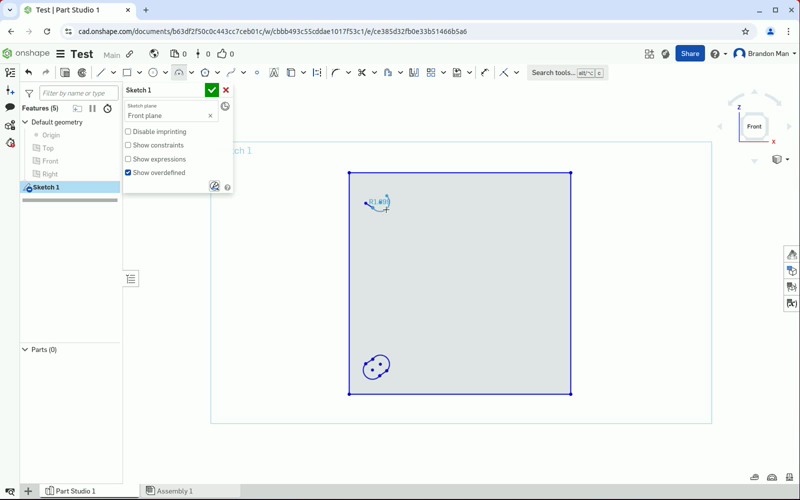
click(386, 209)
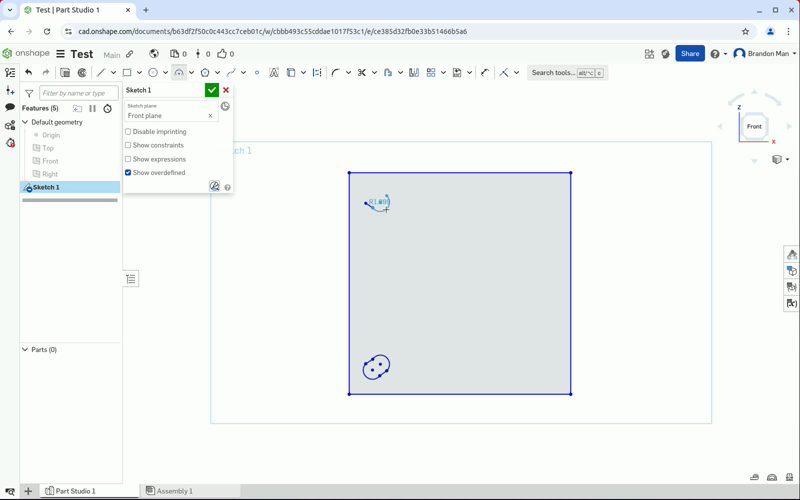
key_up(shift)
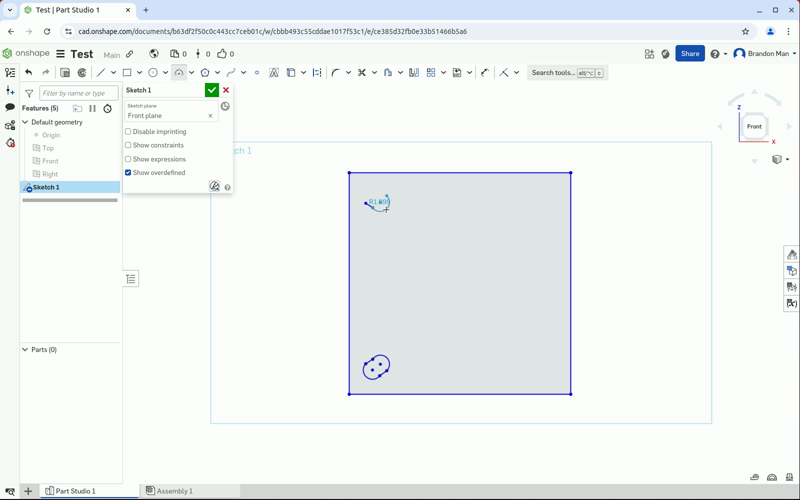
key(esc)
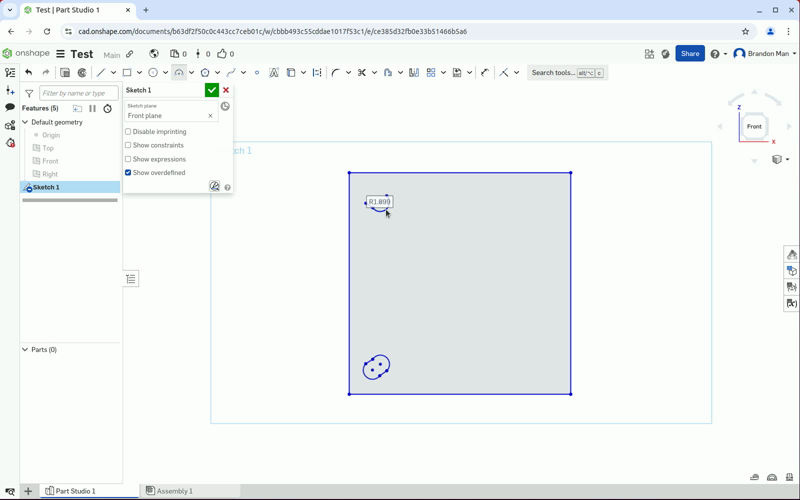
key(l)
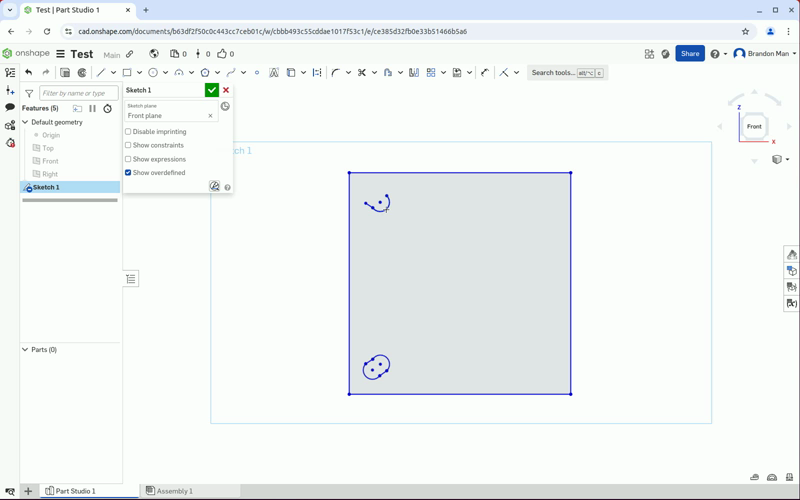
mouse_move(386, 195)
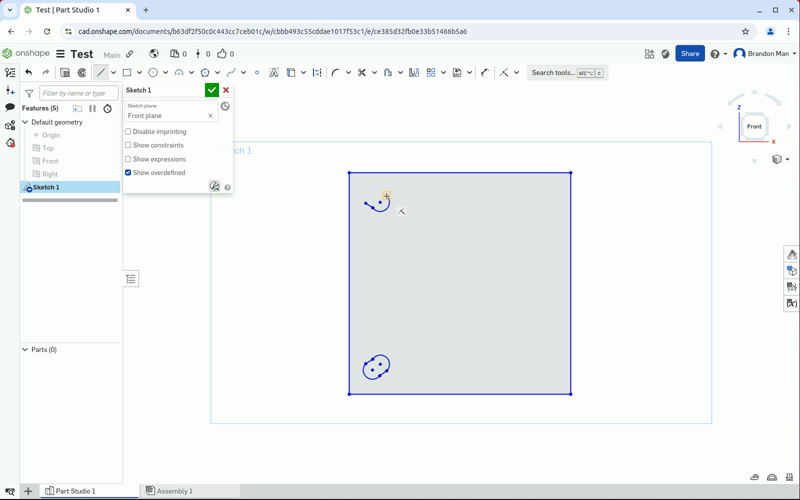
click(386, 195)
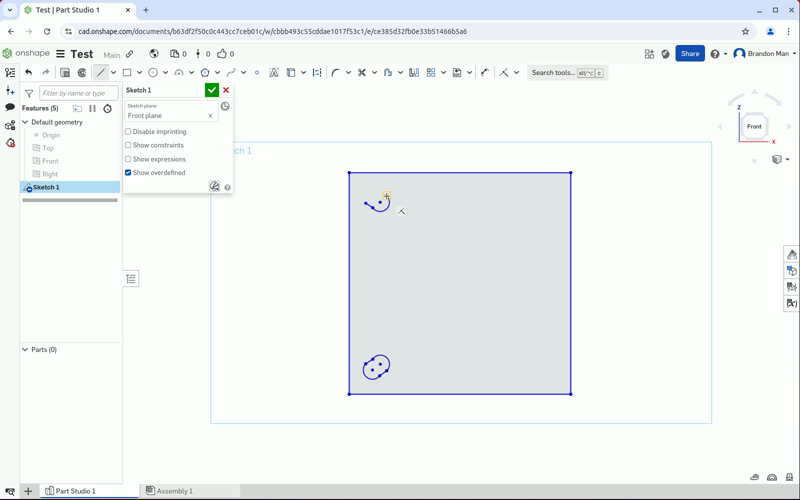
key_down(shift)
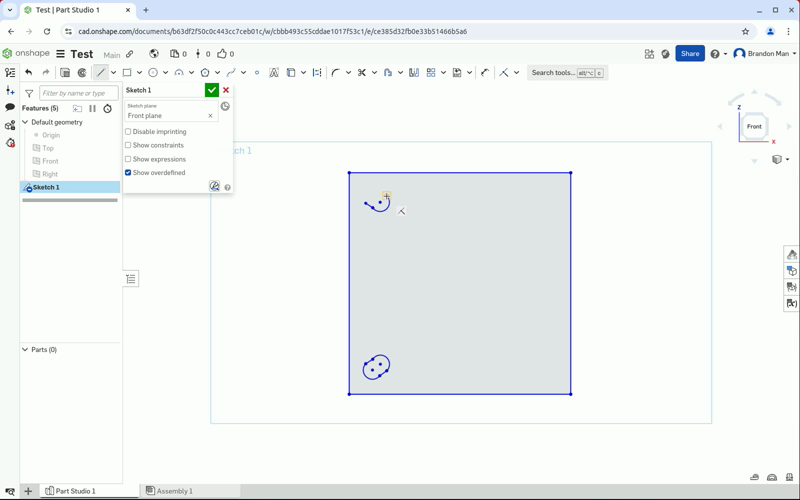
mouse_move(416, 195)
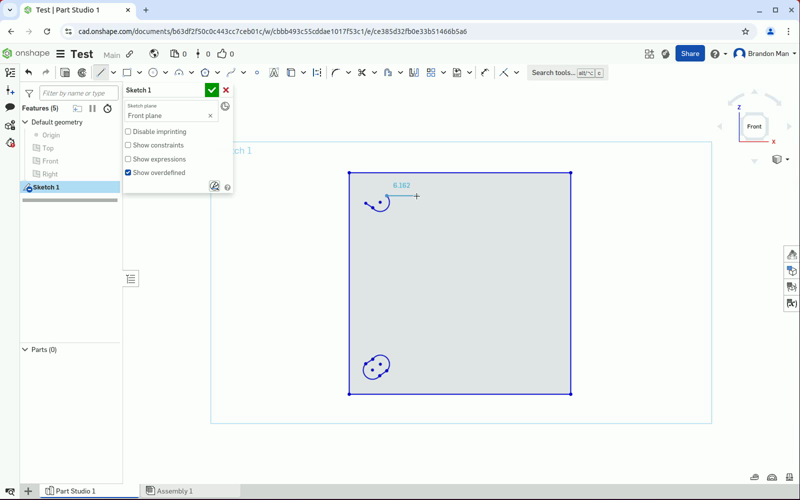
mouse_move(379, 191)
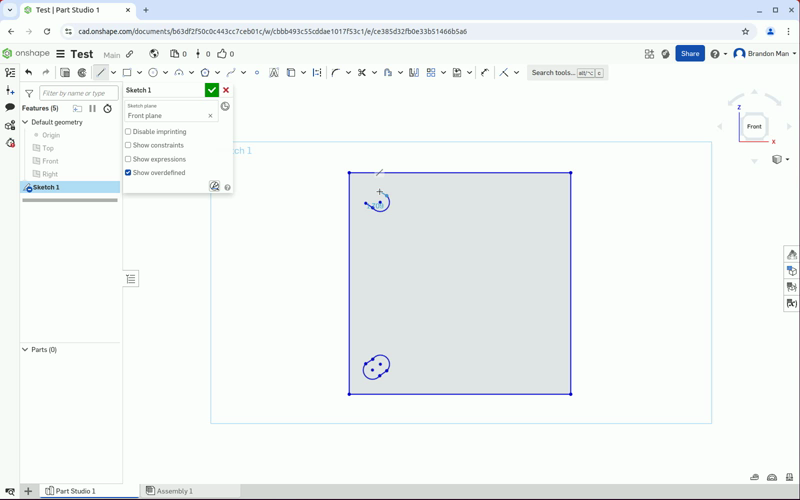
click(379, 191)
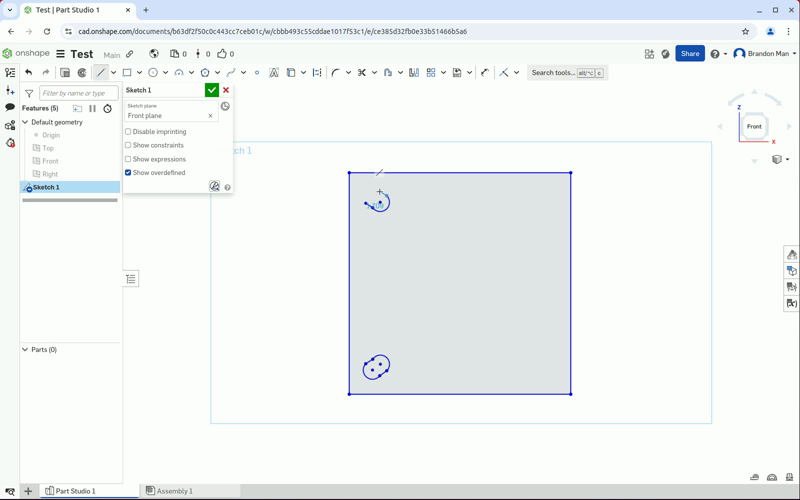
key_up(shift)
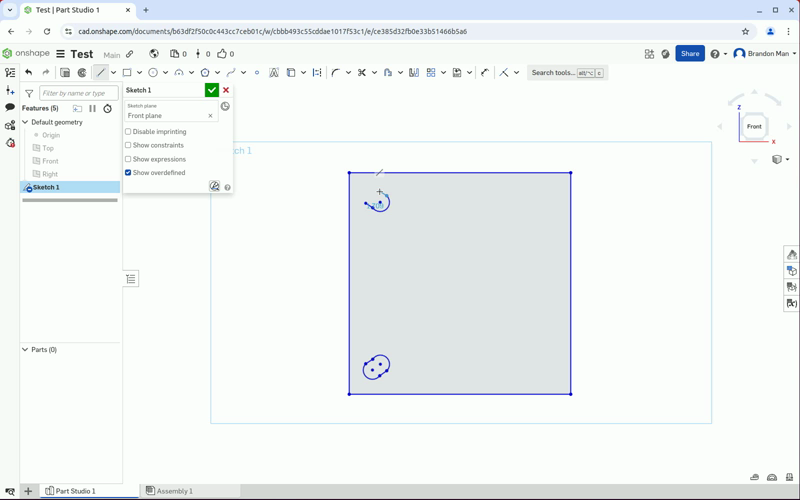
key(esc)
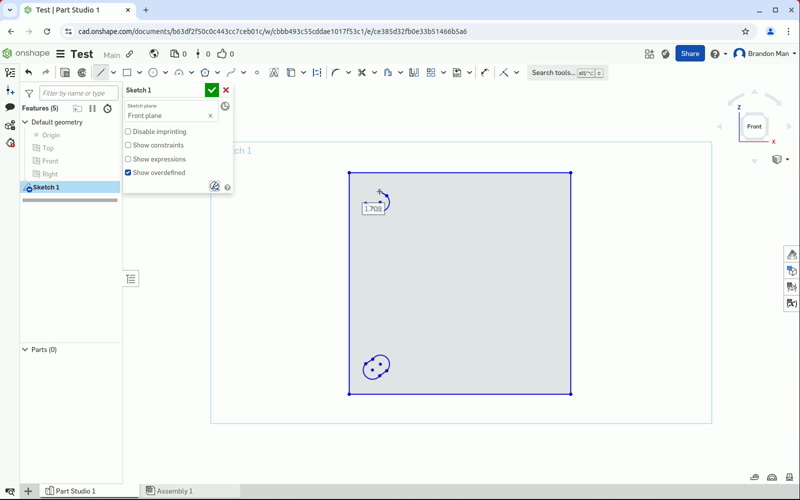
key(a)
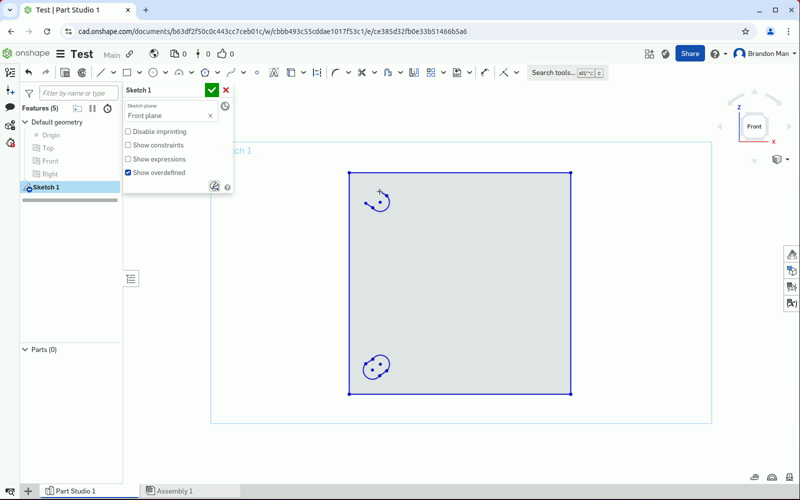
mouse_move(379, 191)
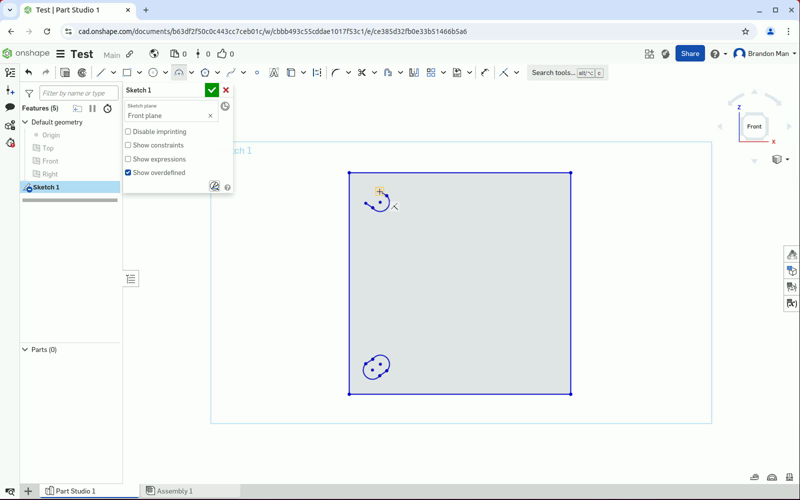
click(379, 191)
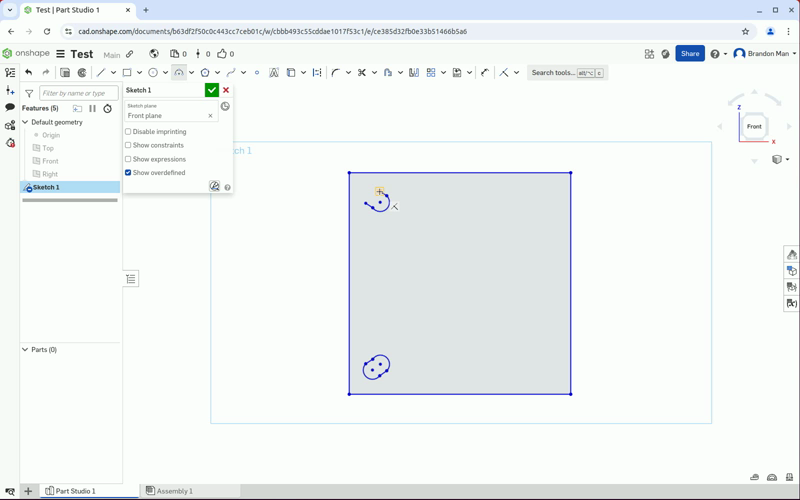
mouse_move(365, 203)
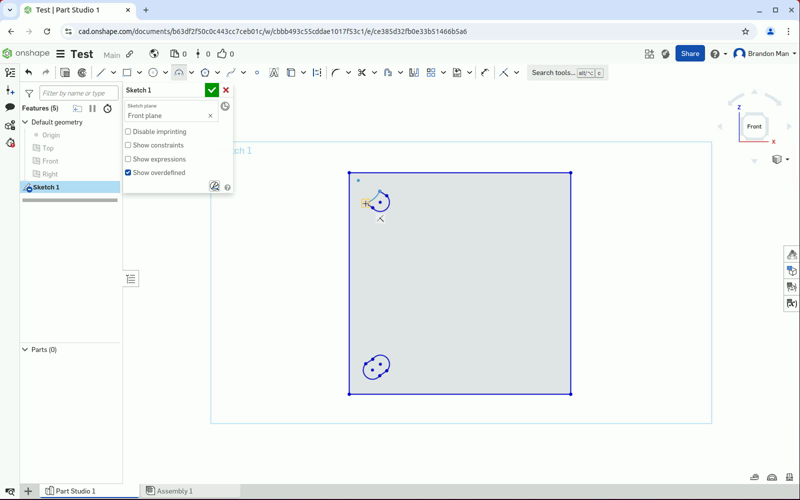
click(365, 203)
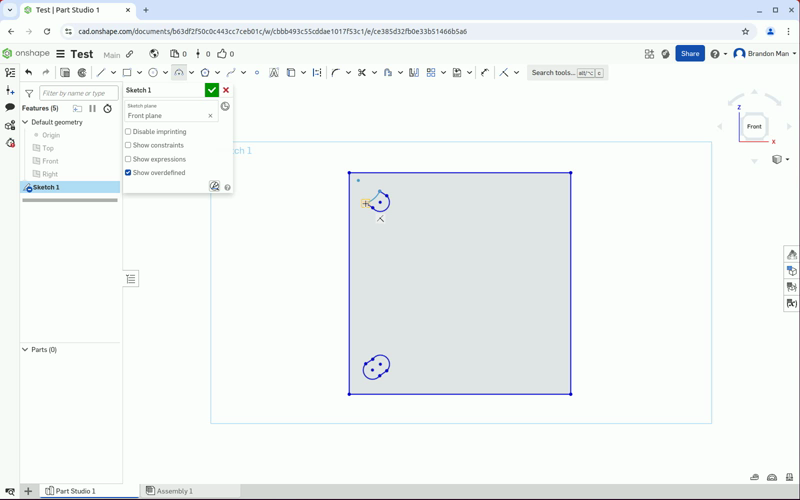
key_down(shift)
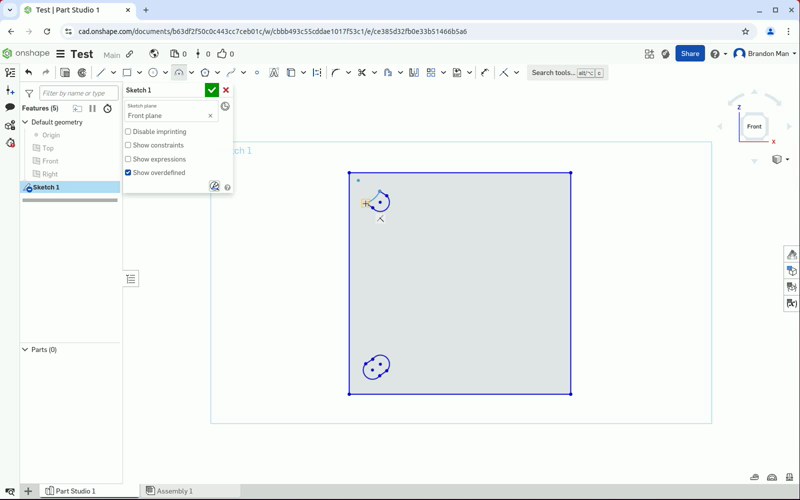
mouse_move(366, 189)
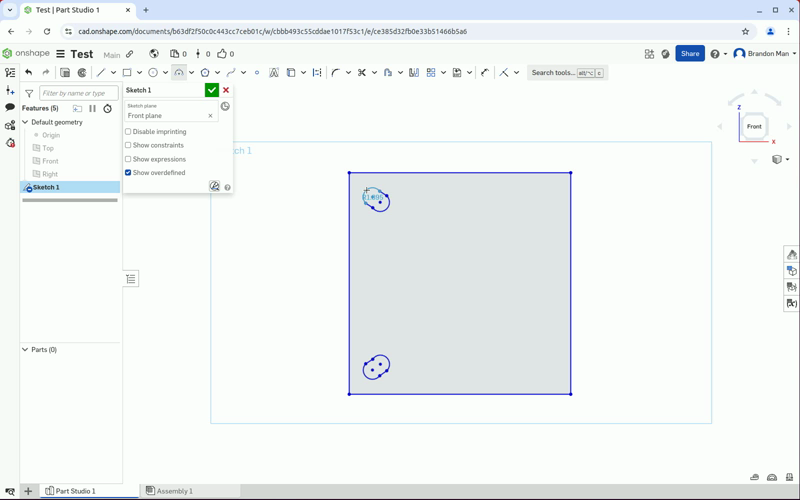
click(366, 189)
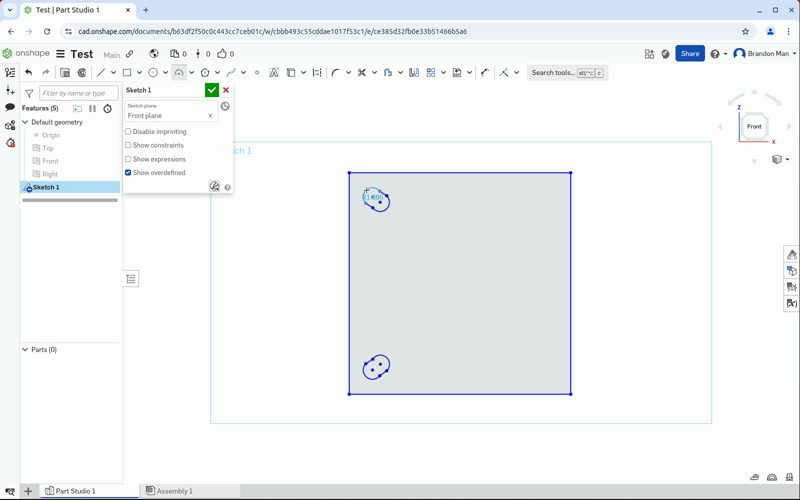
key_up(shift)
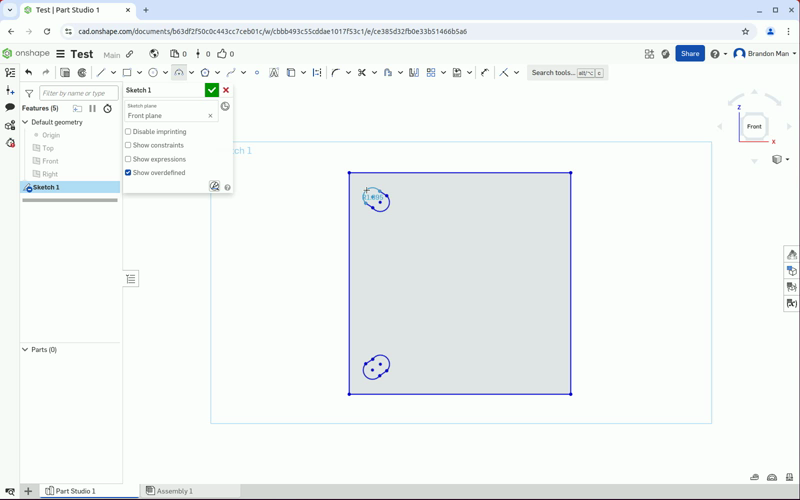
key(esc)
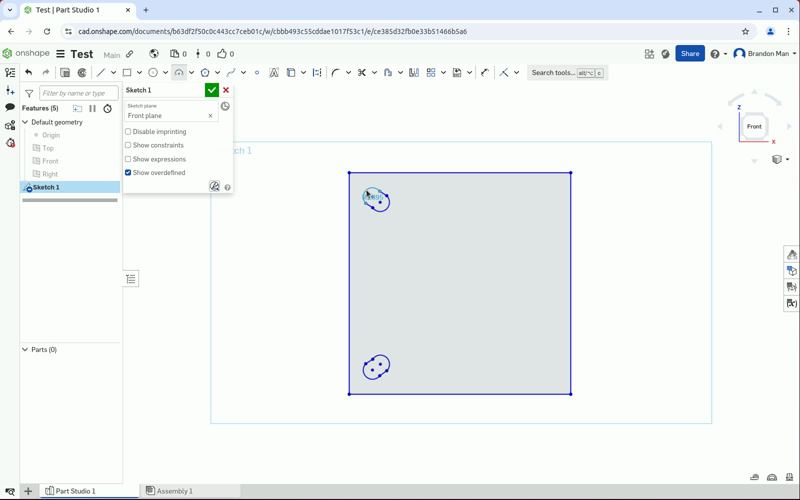
key(c)
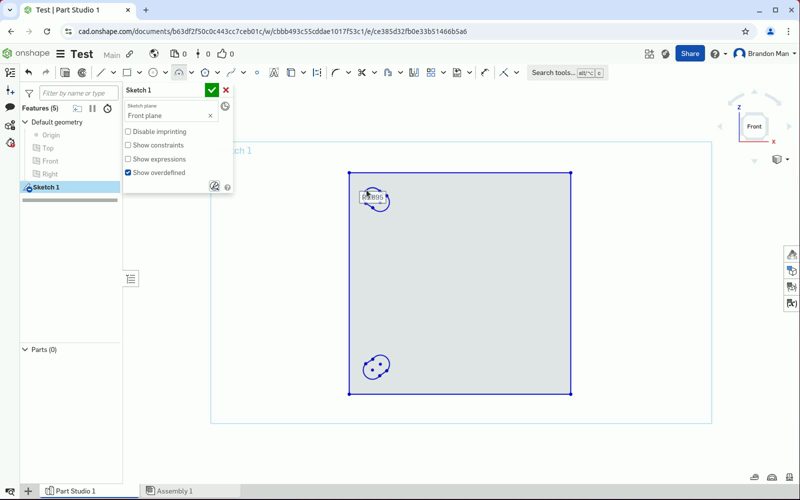
key_down(shift)
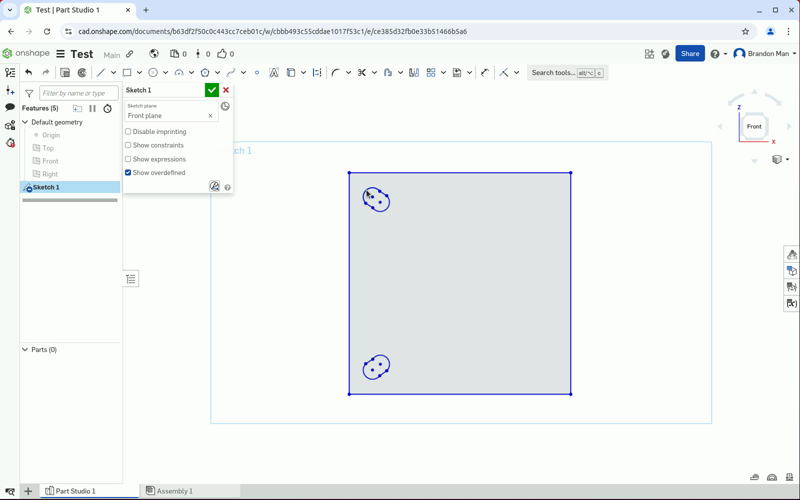
mouse_move(461, 282)
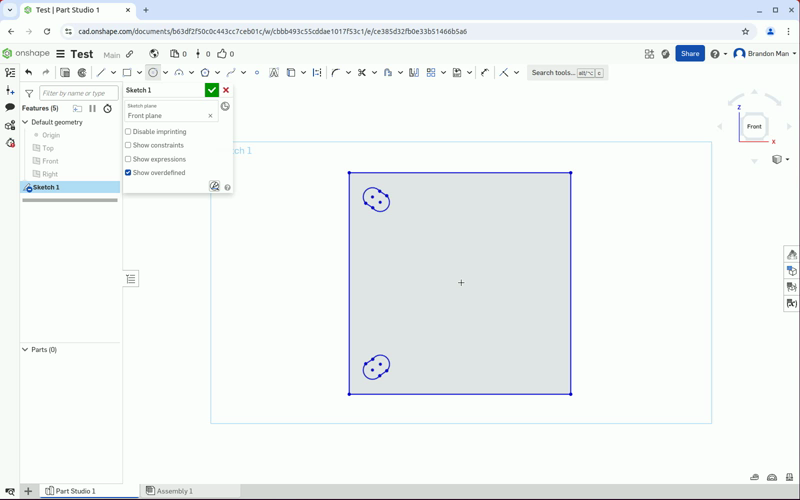
click(461, 282)
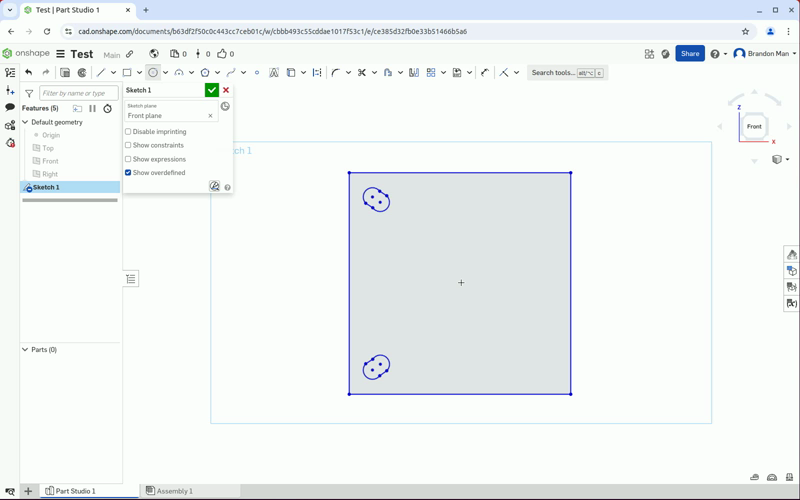
key_up(shift)
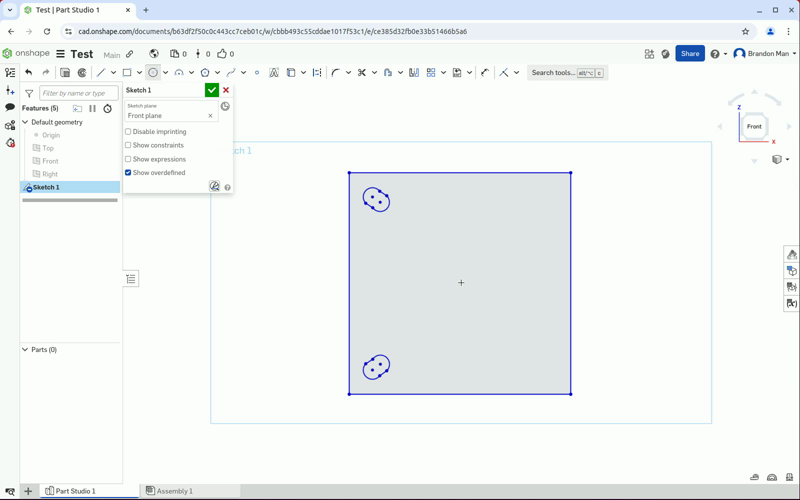
mouse_move(559, 282)
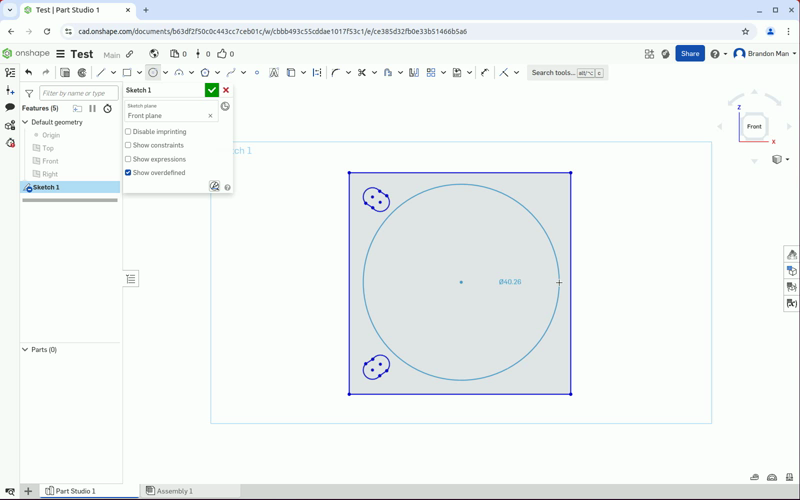
click(559, 282)
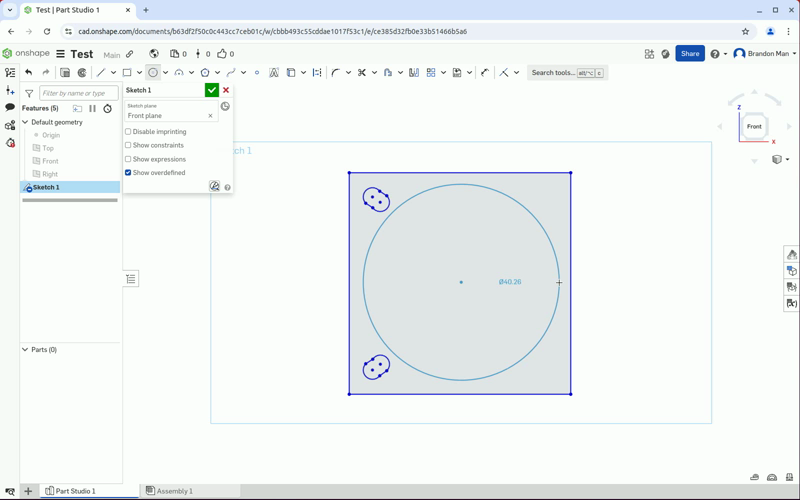
key(esc)
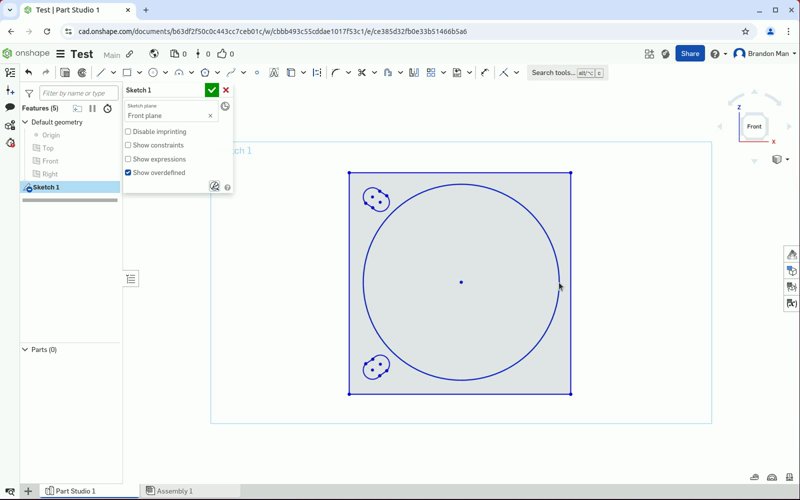
key(l)
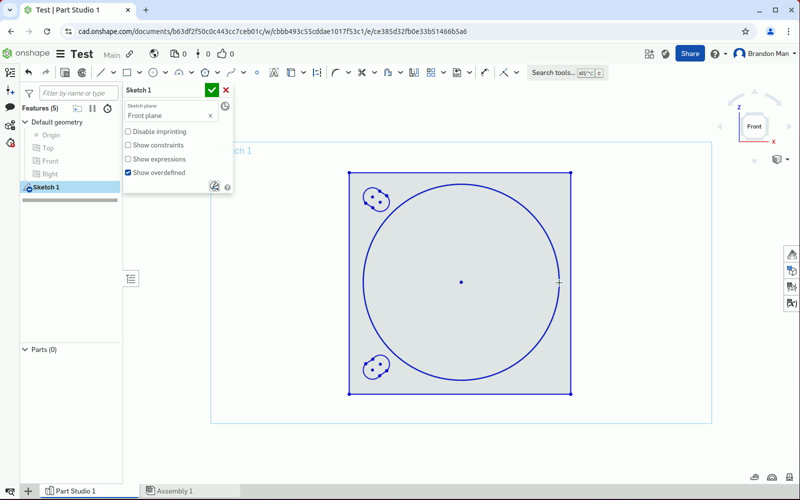
key_down(shift)
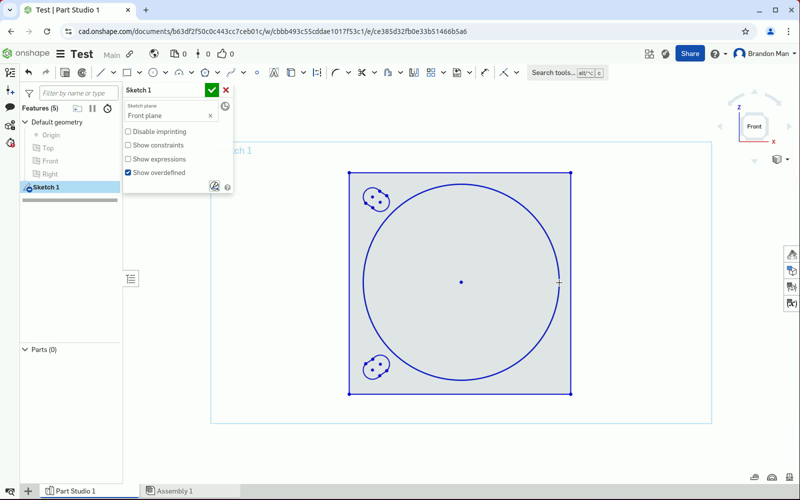
mouse_move(533, 370)
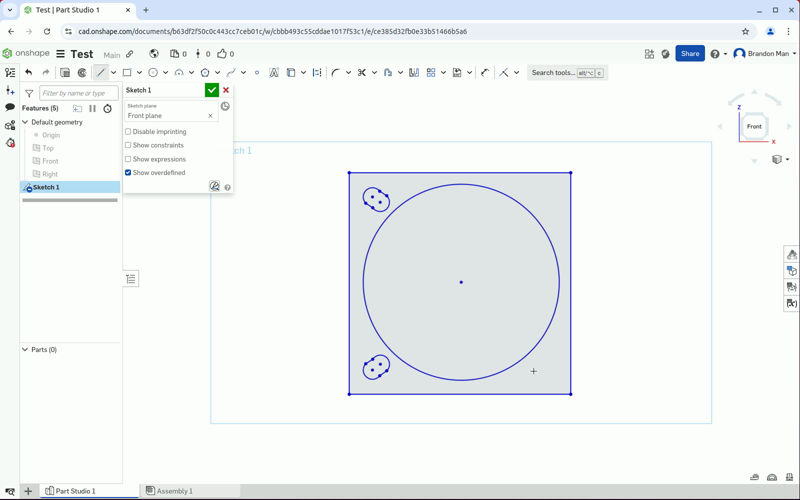
click(533, 370)
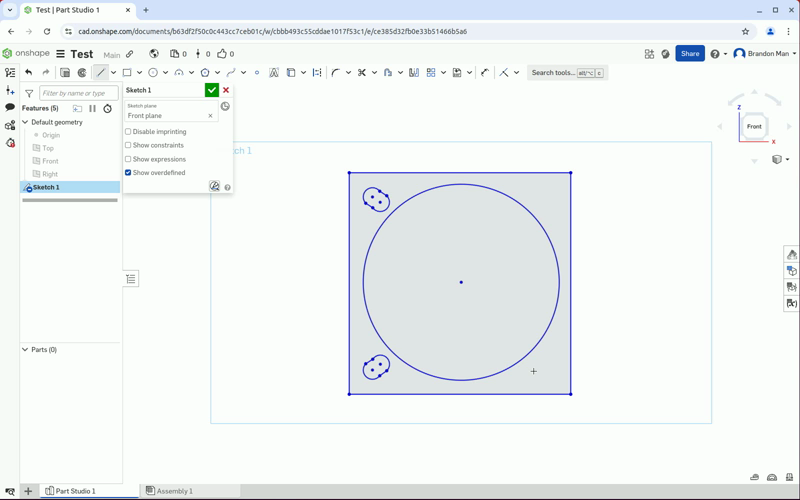
key_up(shift)
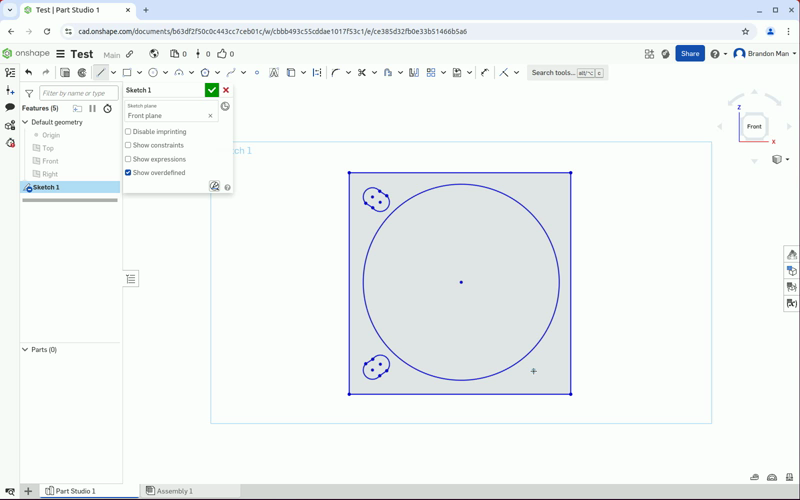
key_down(shift)
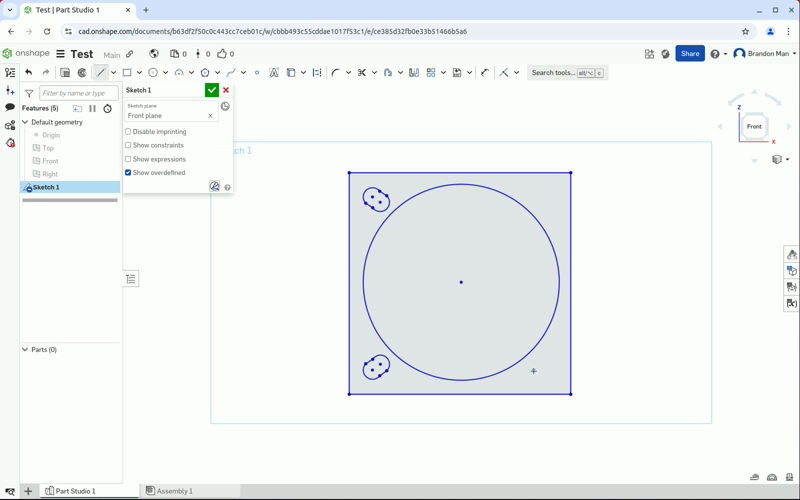
mouse_move(563, 370)
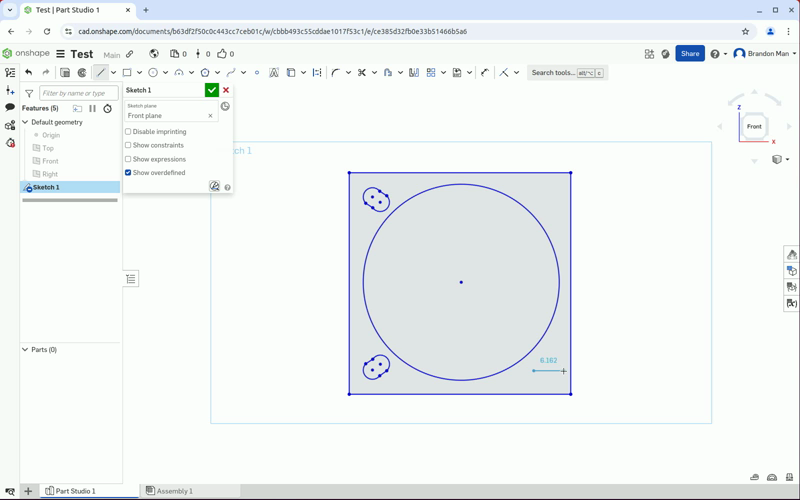
mouse_move(540, 375)
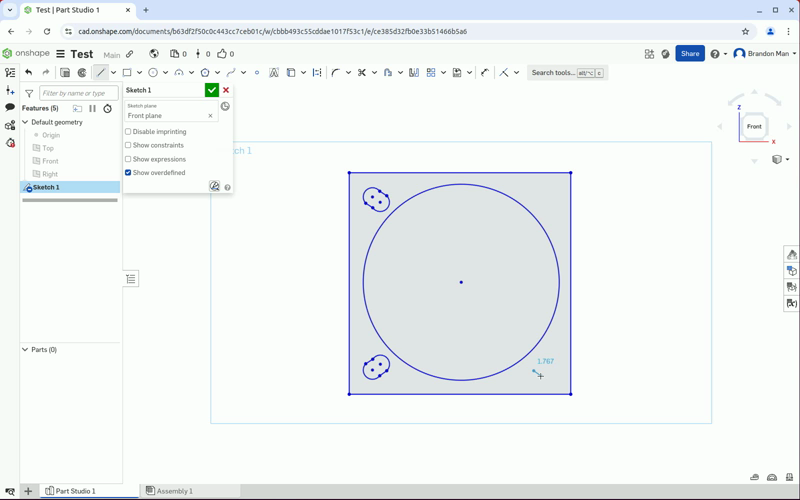
click(540, 375)
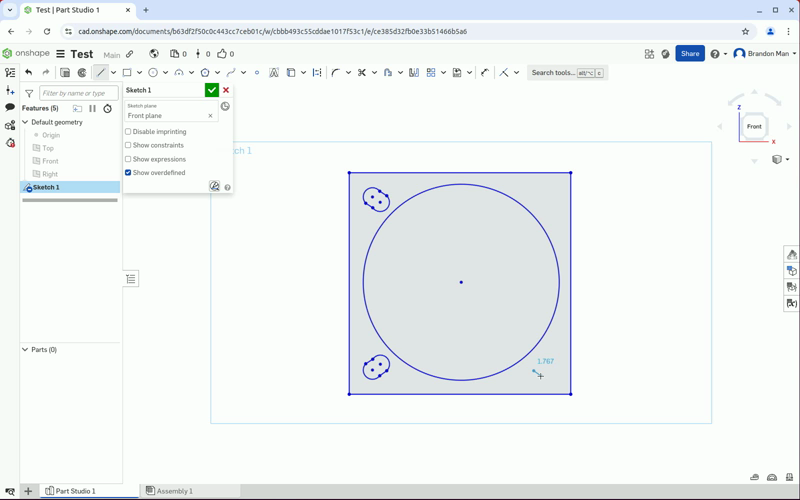
key_up(shift)
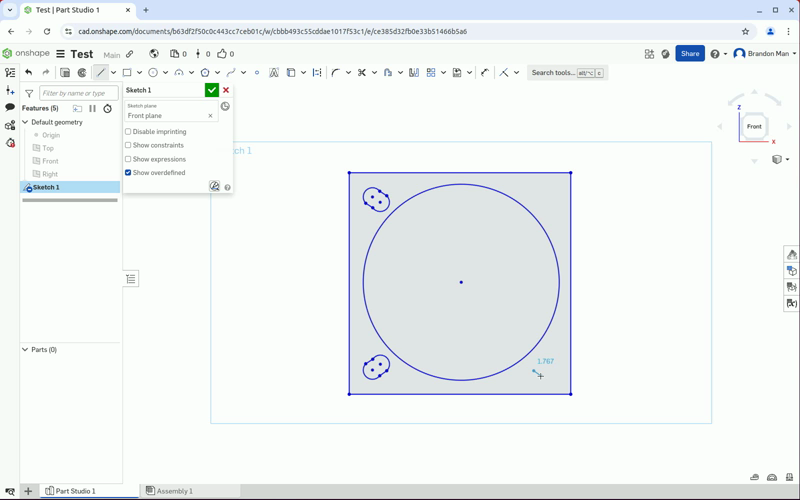
key(esc)
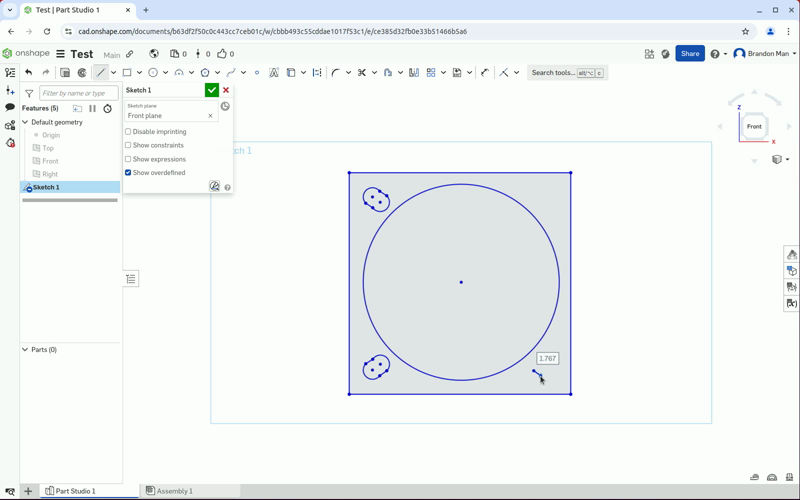
key(a)
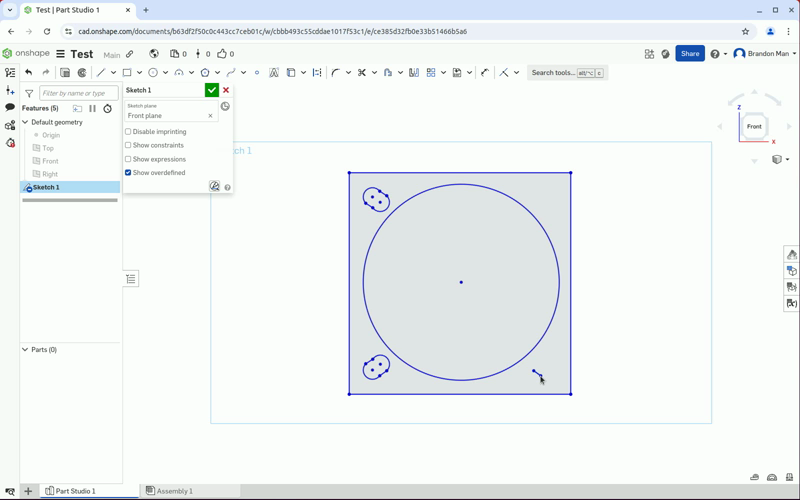
mouse_move(540, 375)
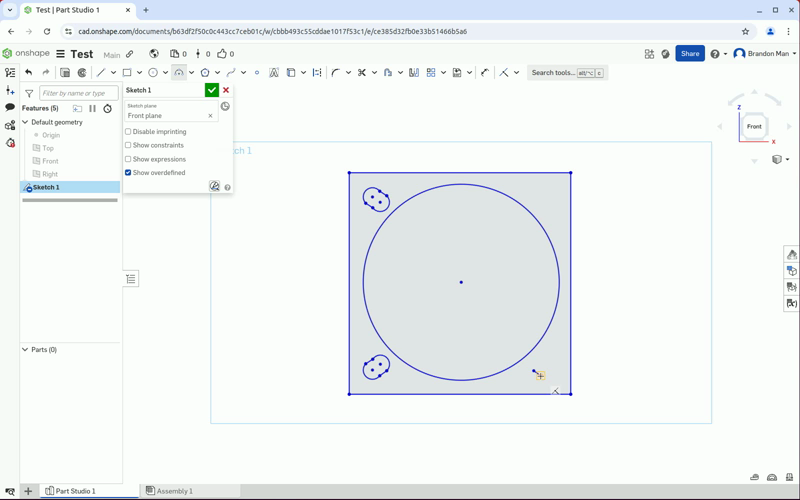
click(540, 375)
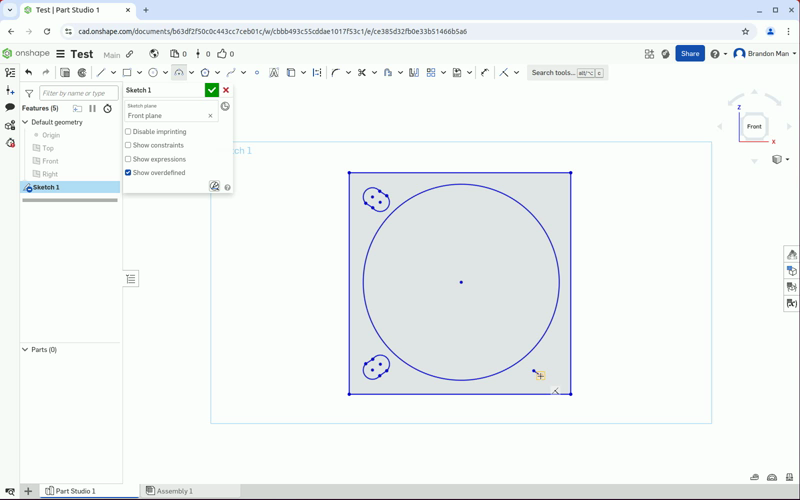
key_down(shift)
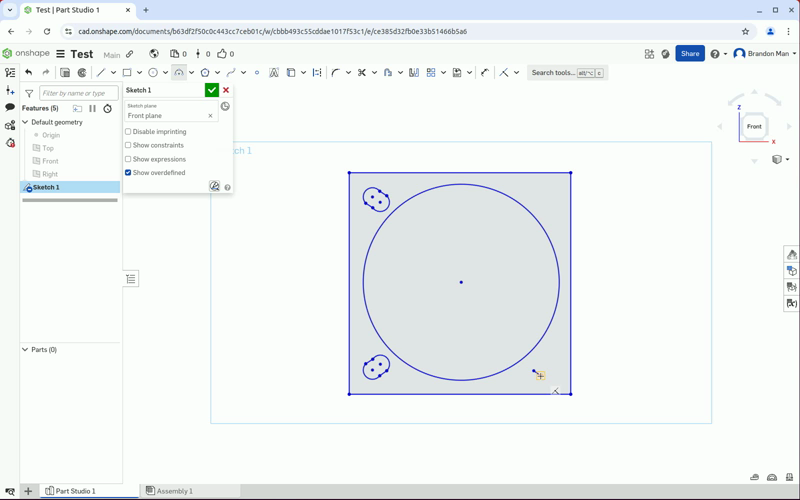
mouse_move(554, 363)
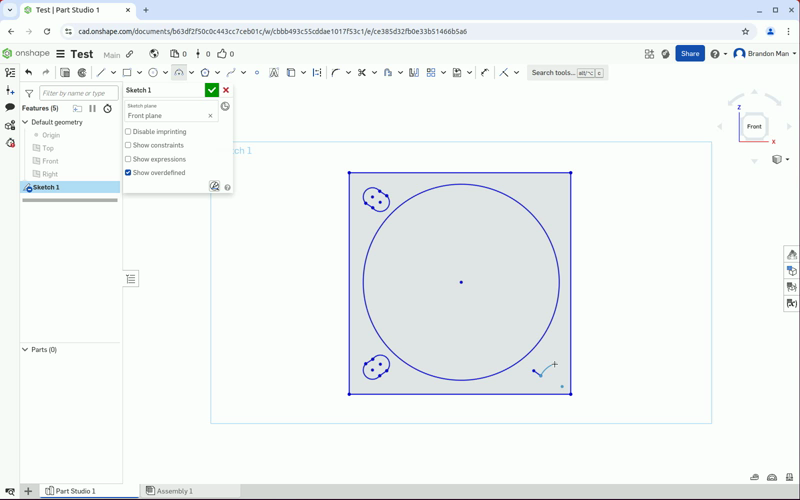
click(554, 363)
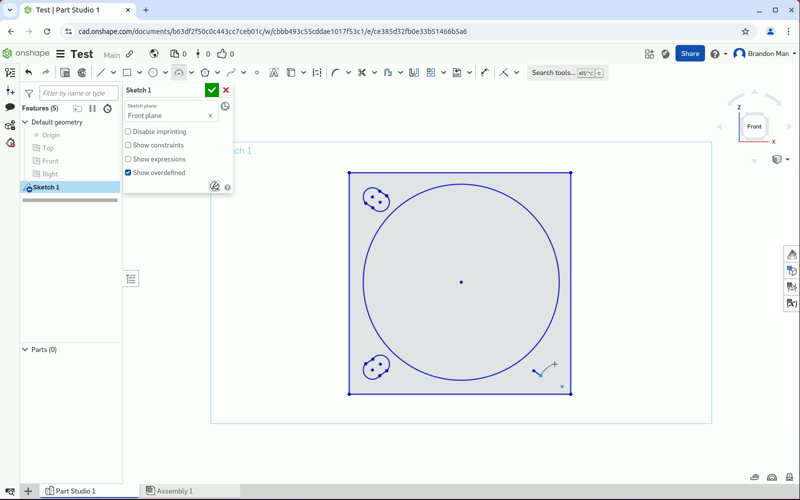
mouse_move(554, 377)
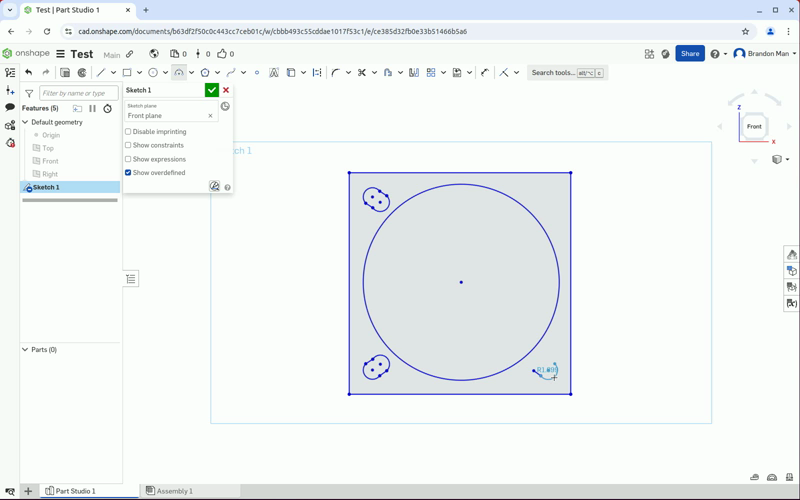
click(554, 377)
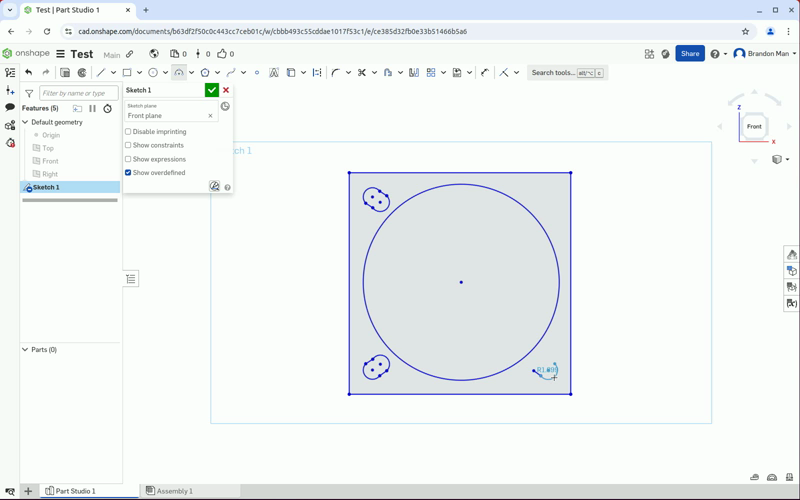
key_up(shift)
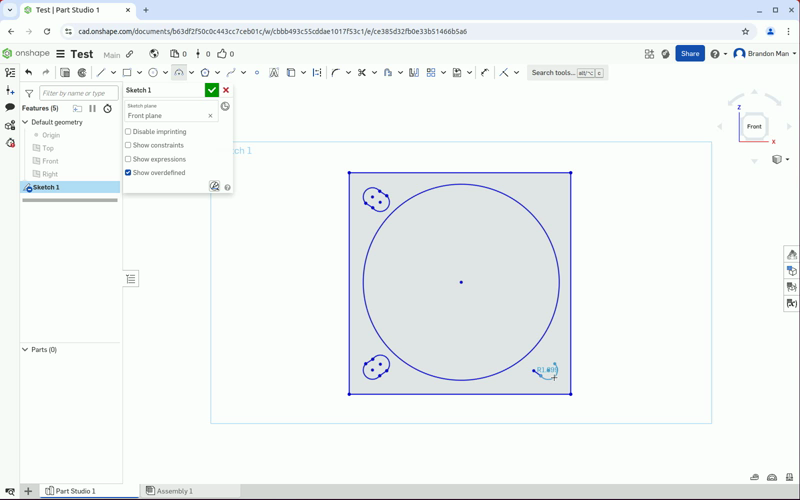
key(esc)
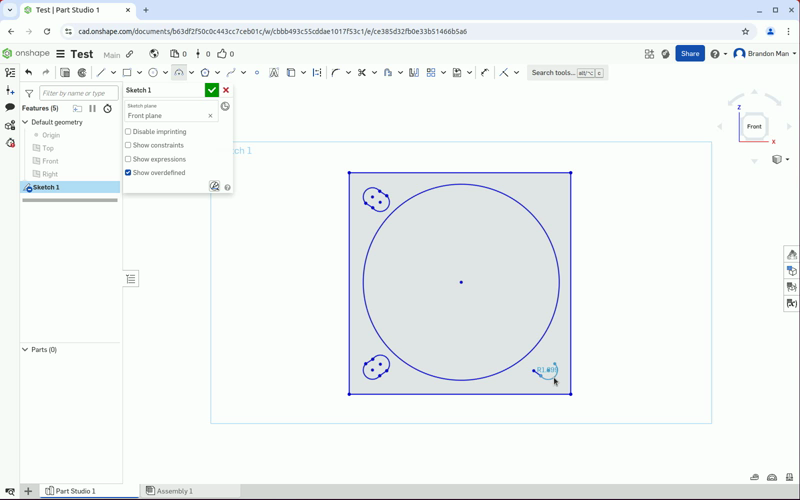
key(l)
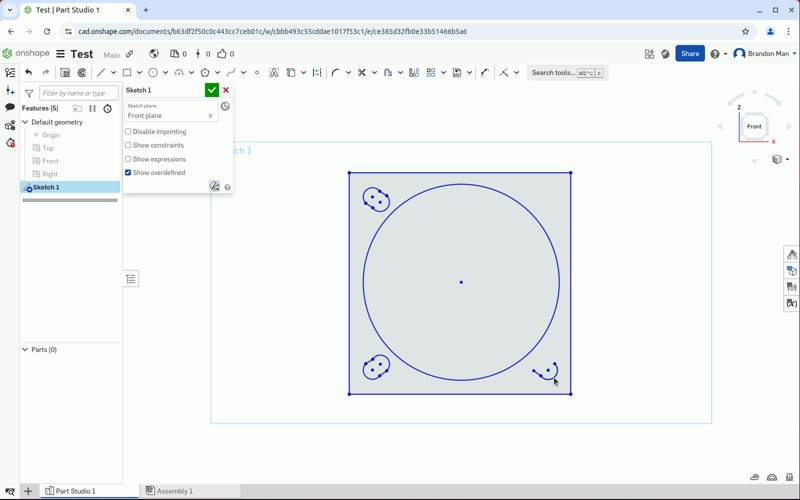
mouse_move(554, 363)
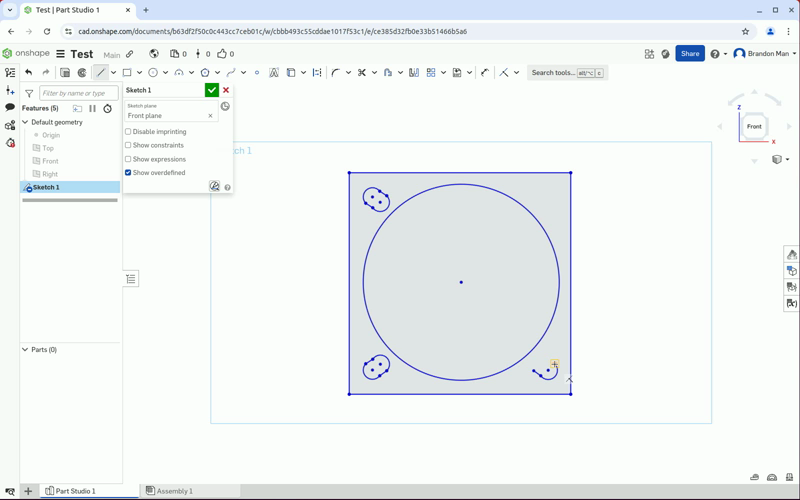
click(554, 363)
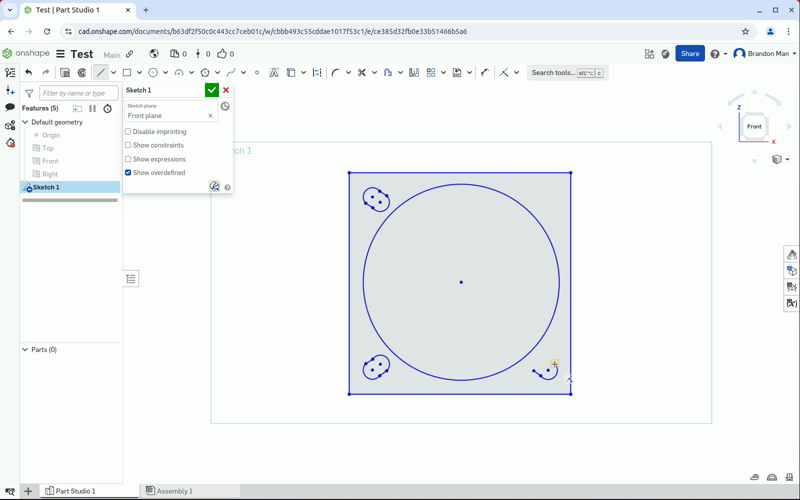
key_down(shift)
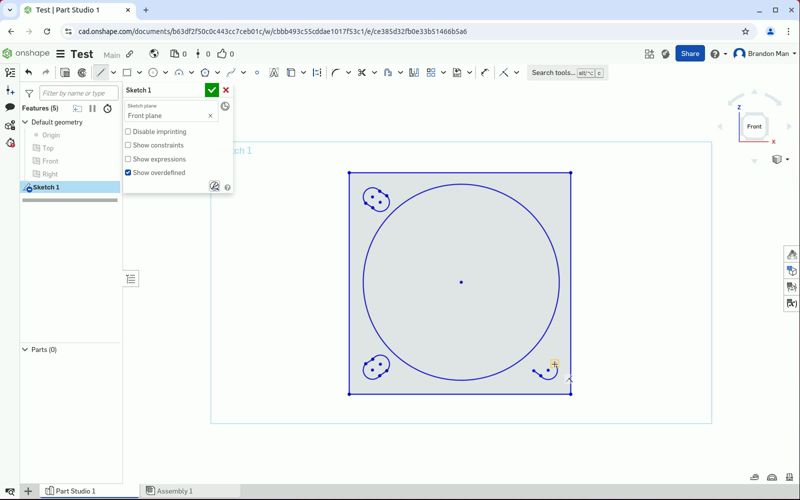
mouse_move(584, 363)
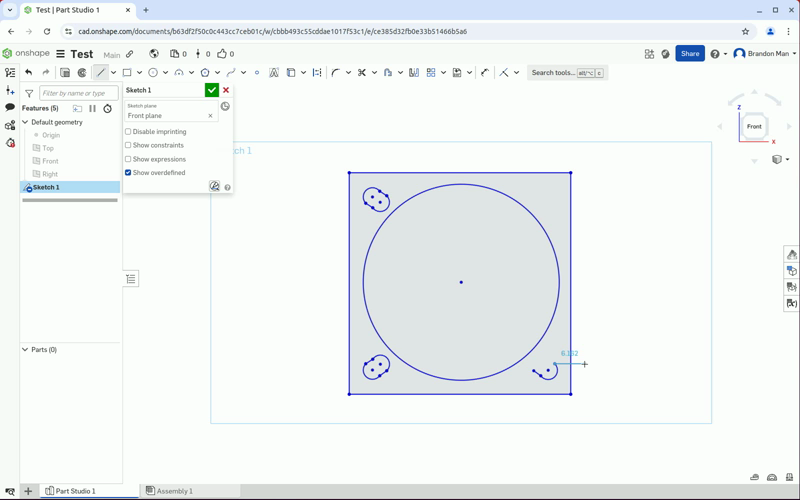
mouse_move(547, 359)
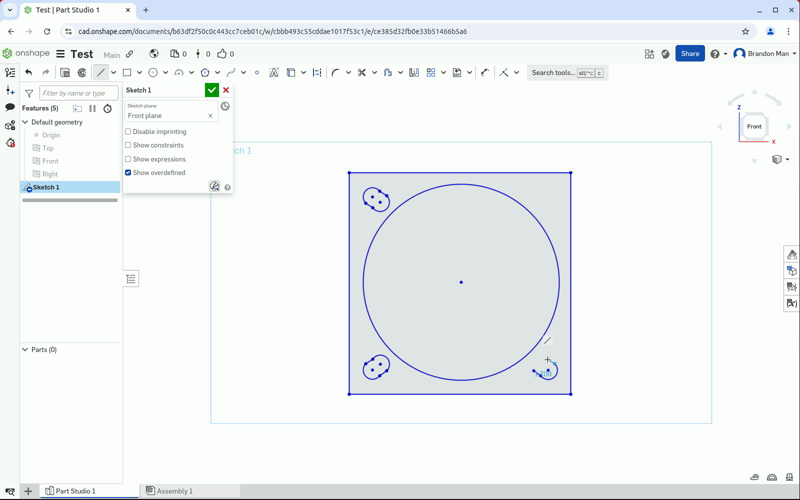
click(547, 359)
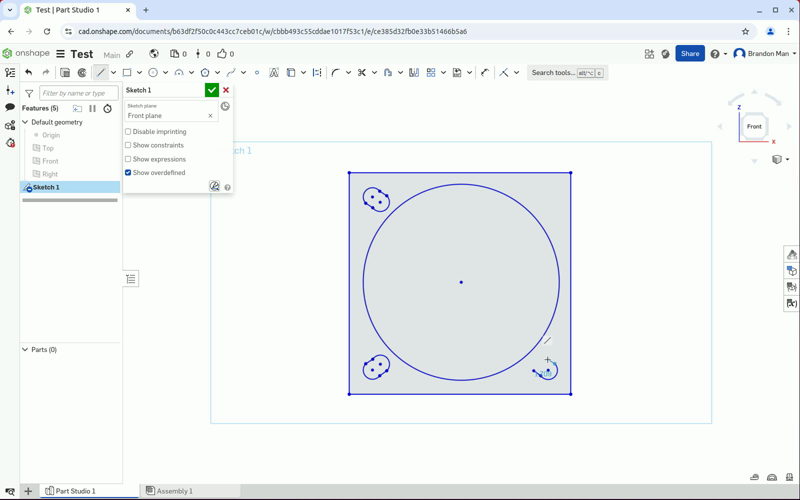
key_up(shift)
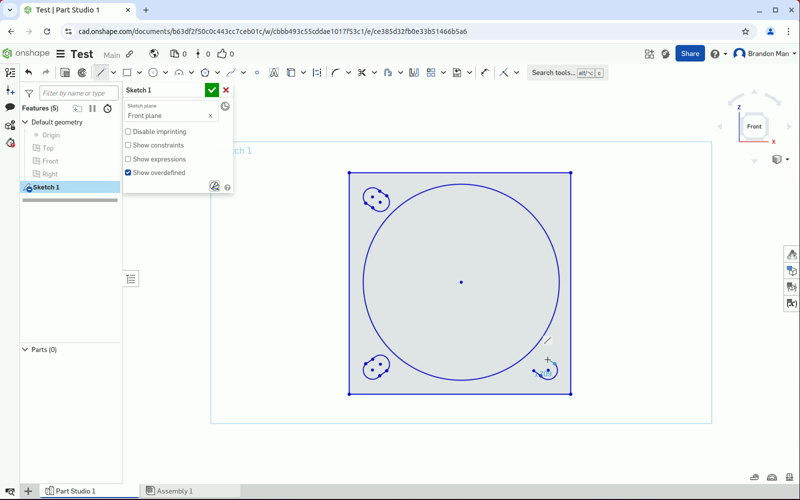
key(esc)
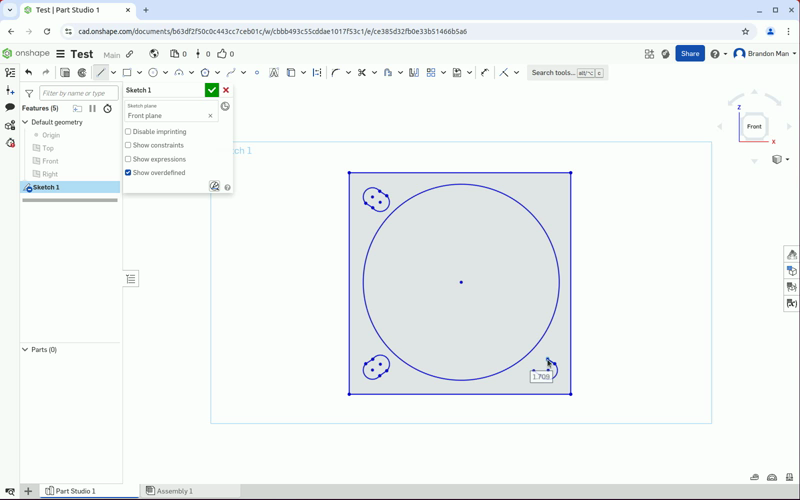
key(a)
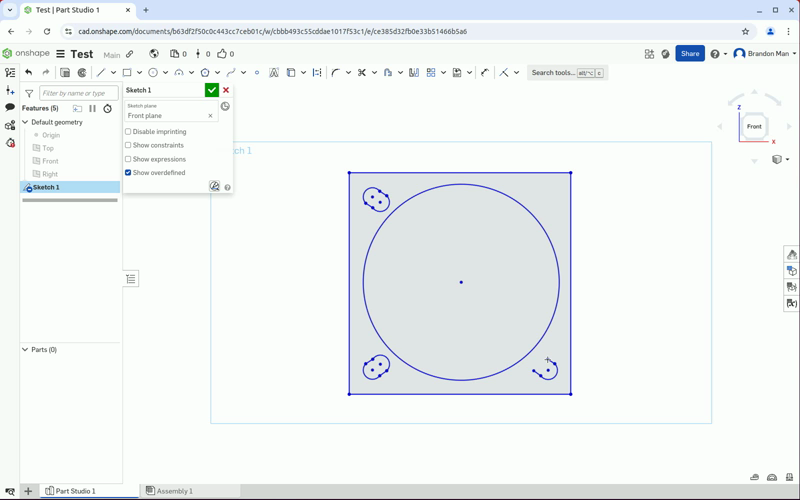
mouse_move(547, 359)
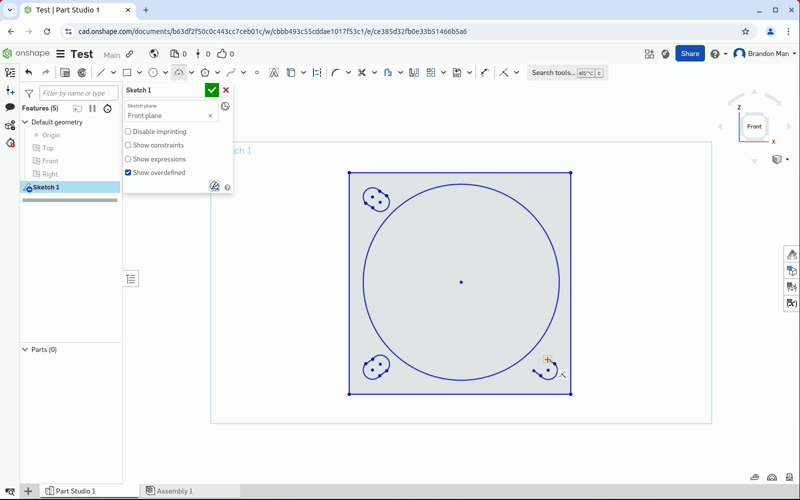
click(547, 359)
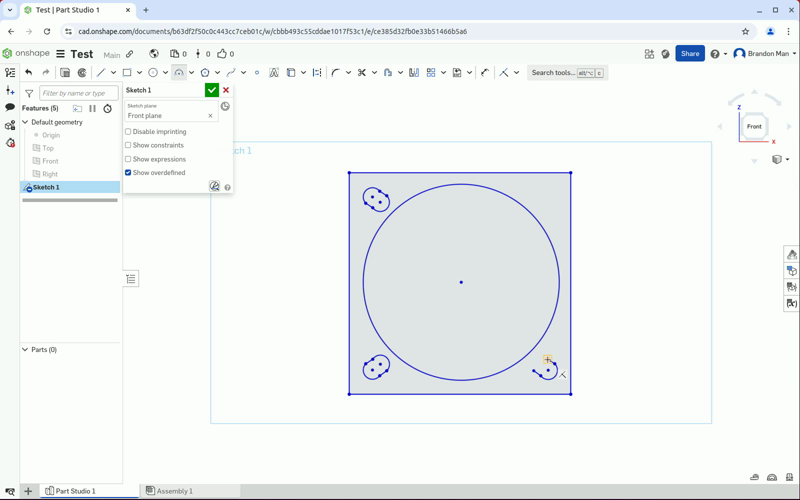
mouse_move(533, 370)
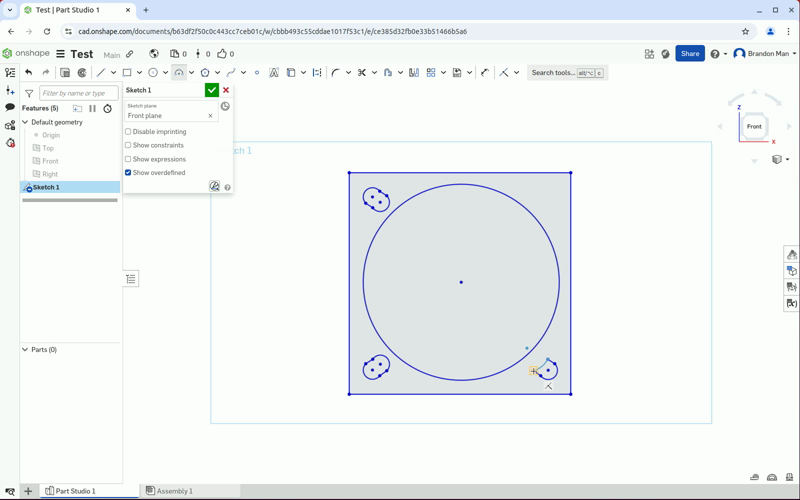
click(533, 370)
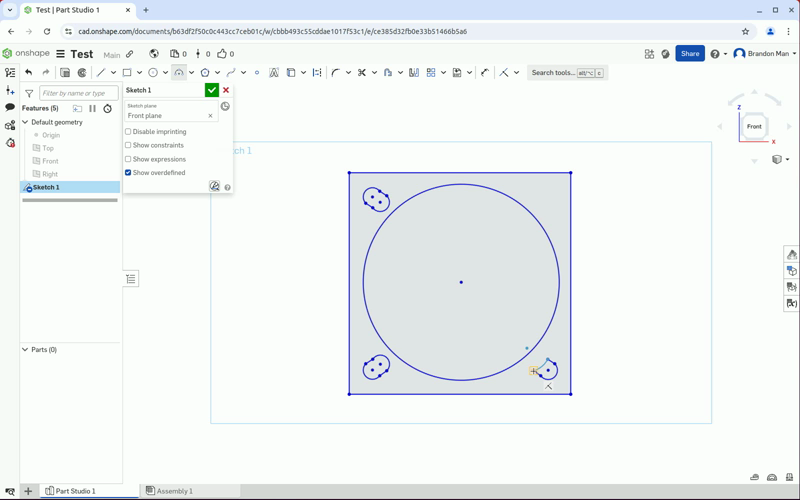
key_down(shift)
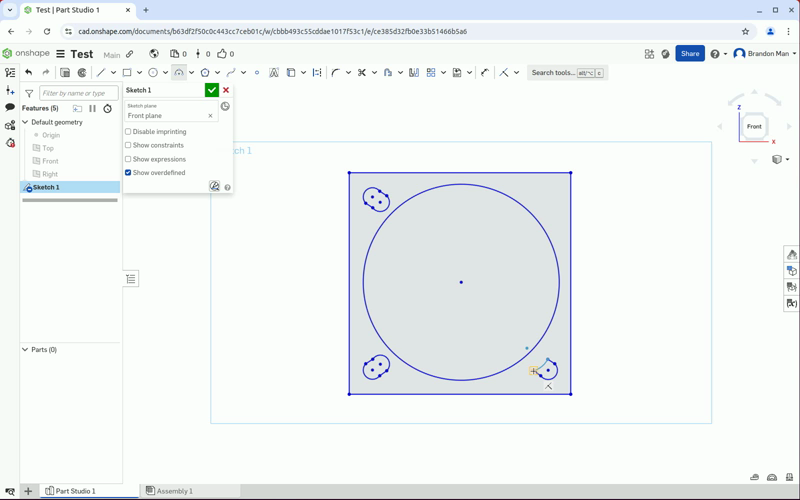
mouse_move(534, 357)
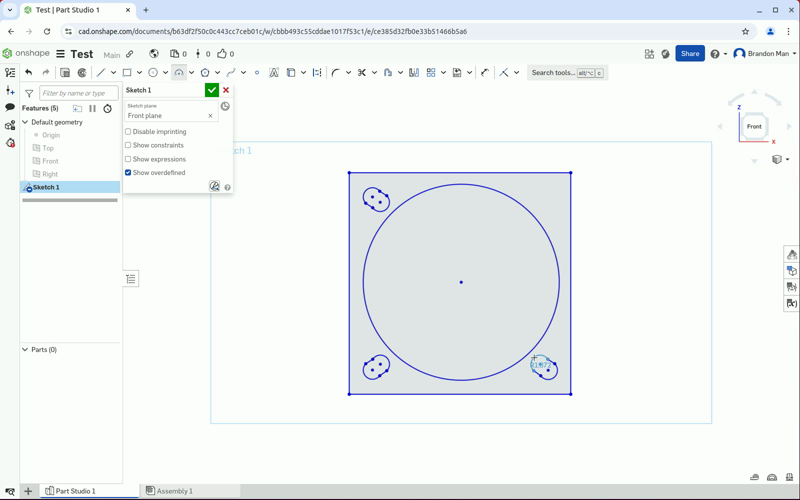
click(534, 357)
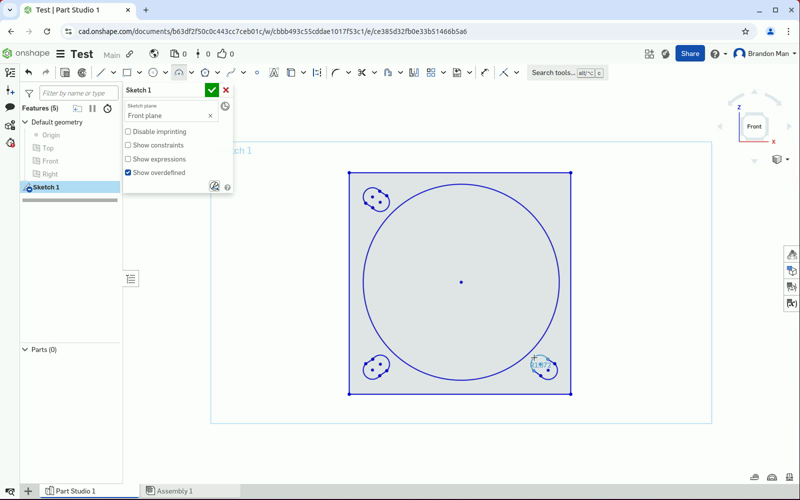
key_up(shift)
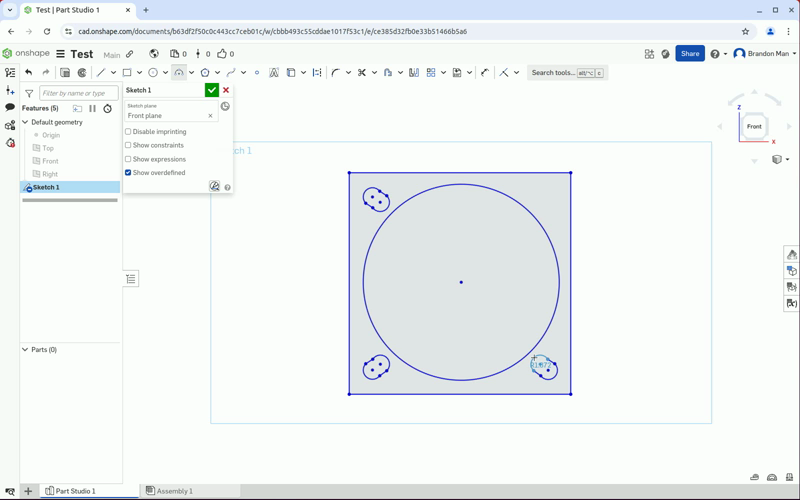
key(esc)
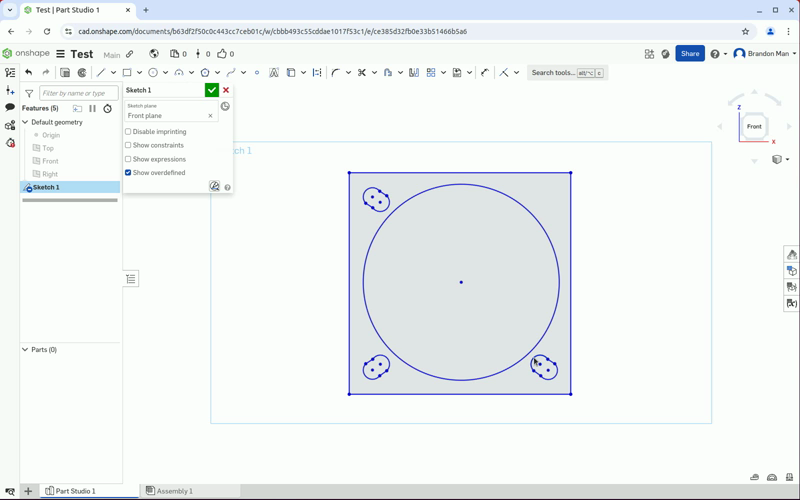
key(a)
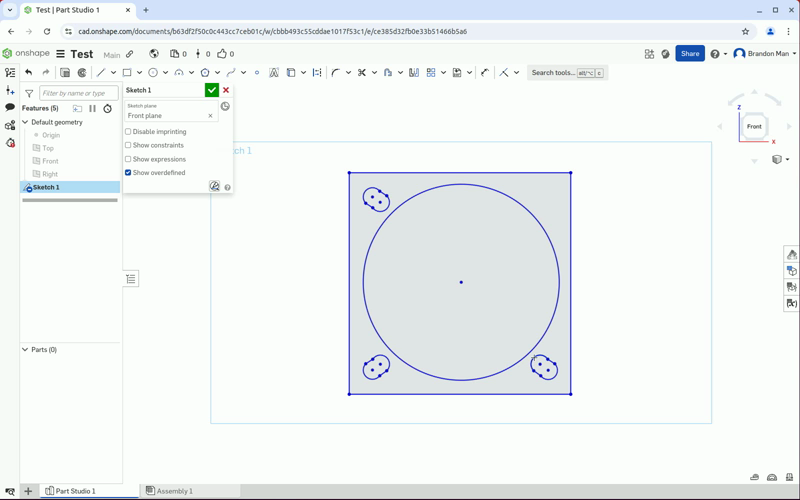
key_down(shift)
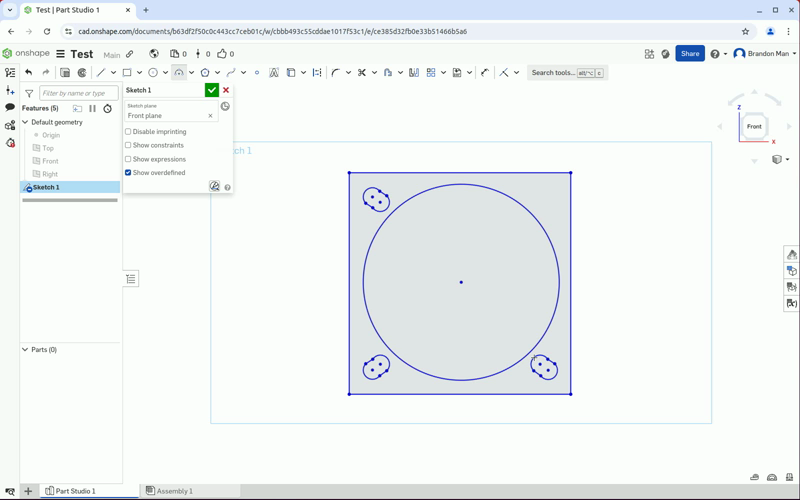
mouse_move(533, 195)
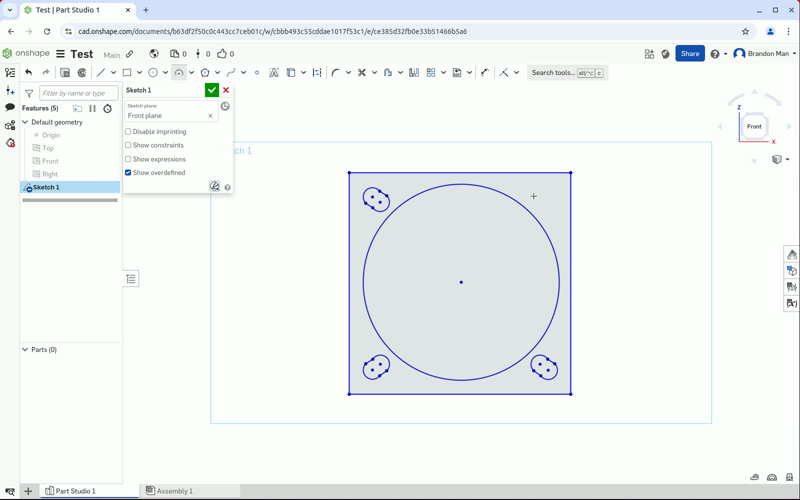
click(533, 195)
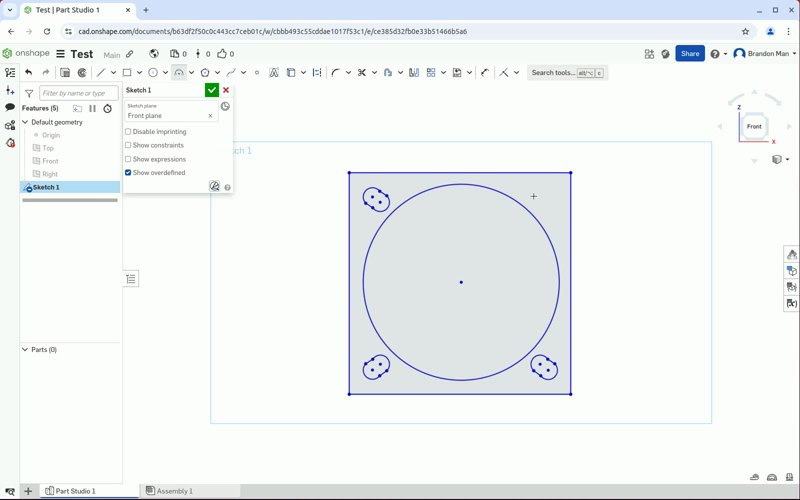
key_up(shift)
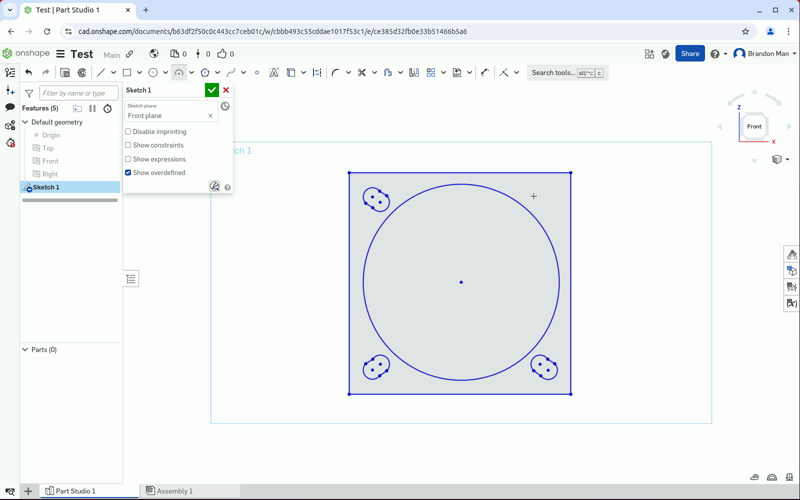
key_down(shift)
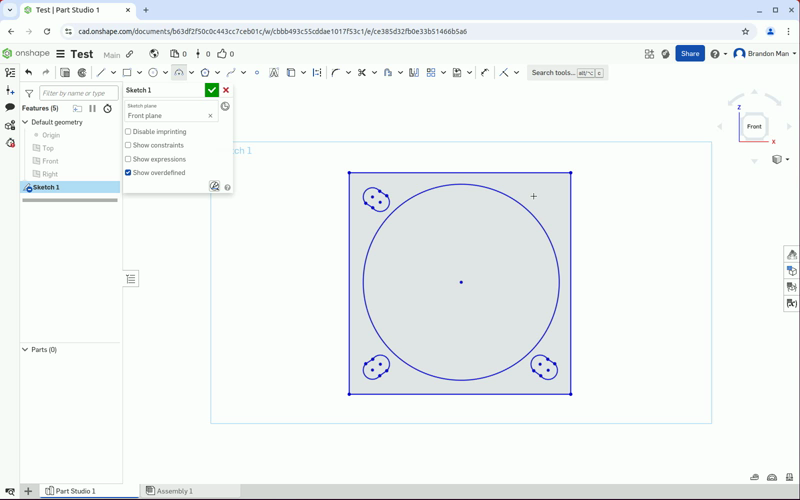
mouse_move(547, 207)
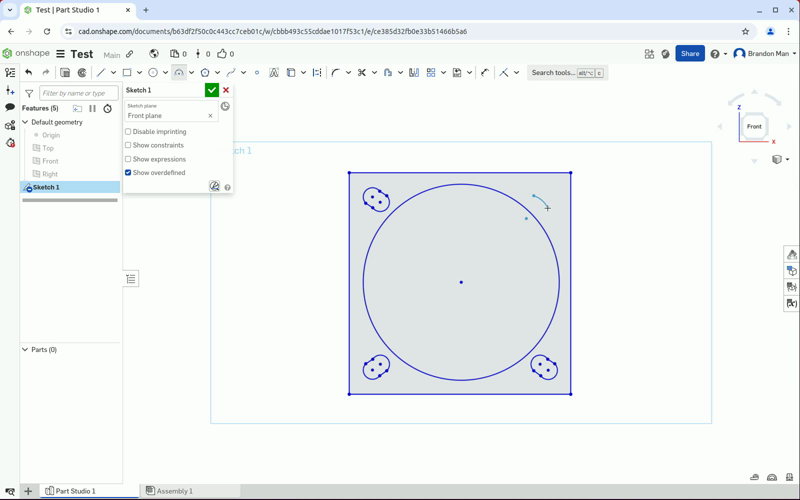
click(547, 207)
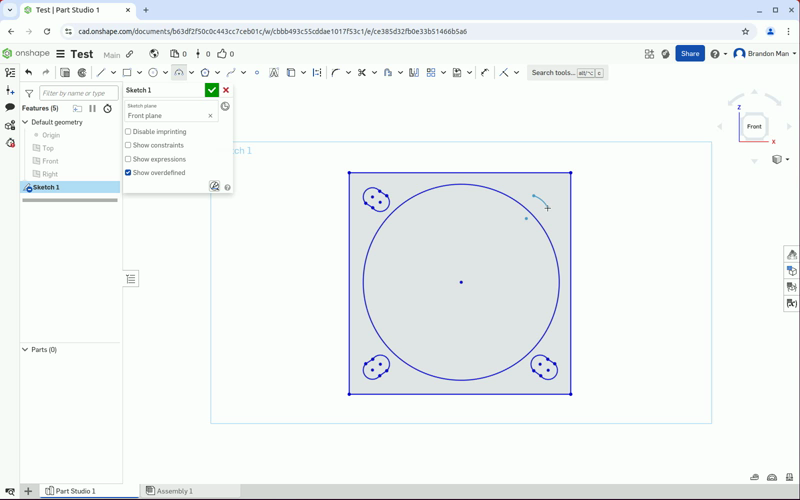
mouse_move(534, 209)
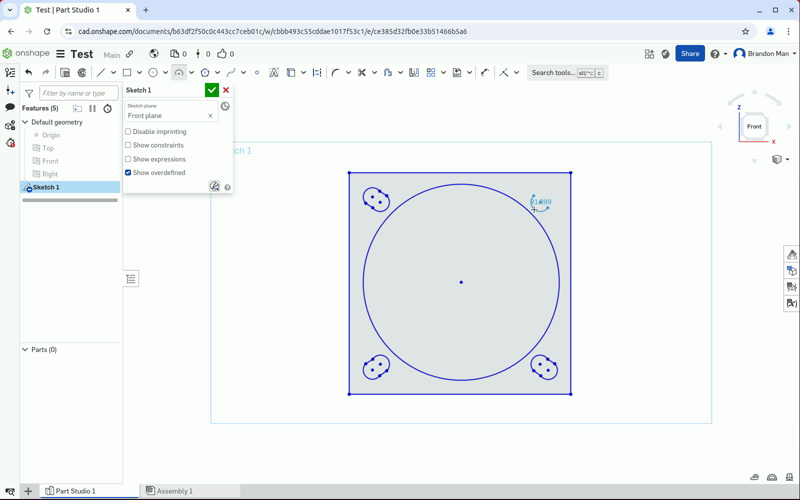
click(534, 209)
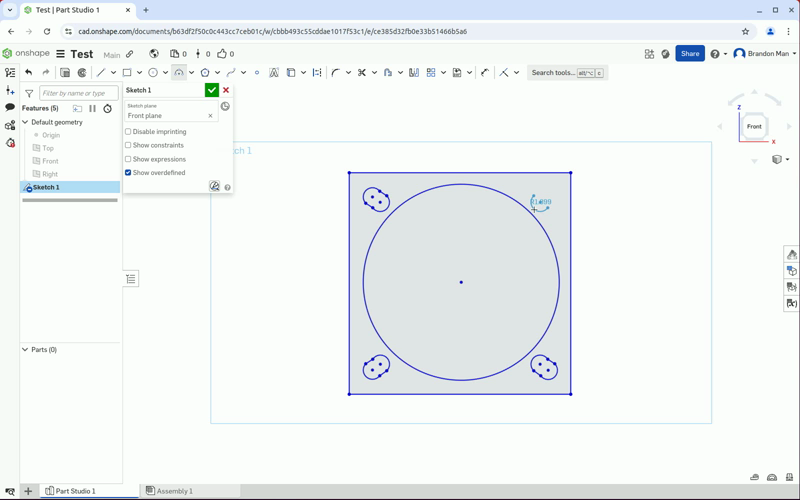
key_up(shift)
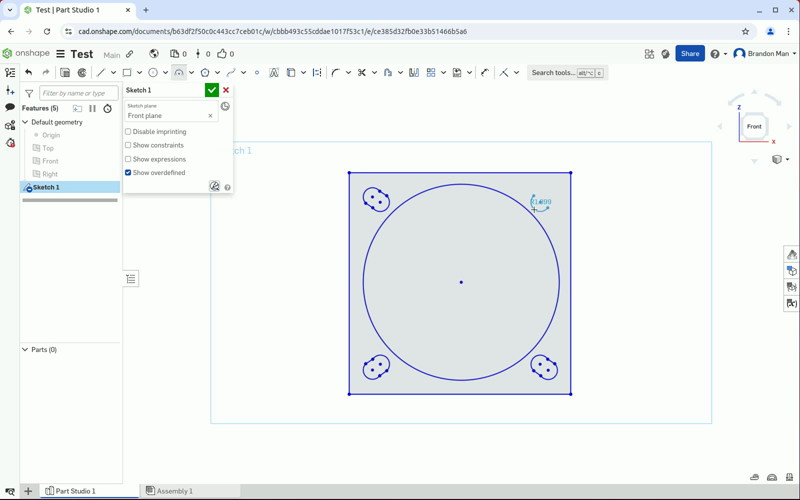
key(esc)
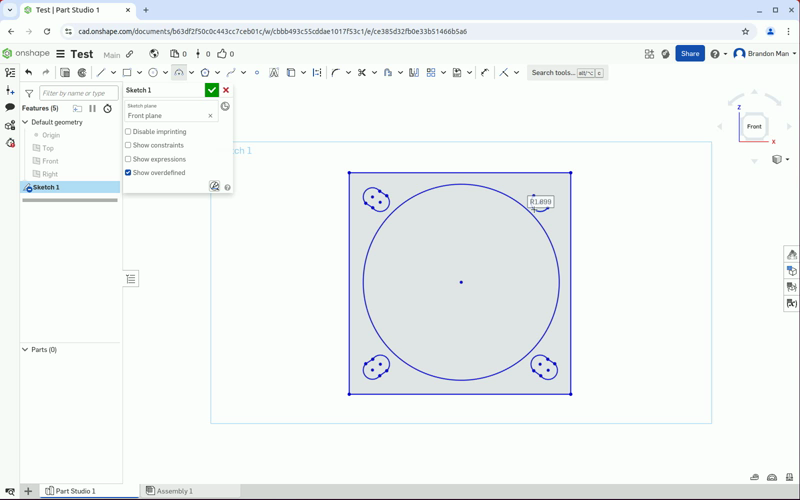
key(l)
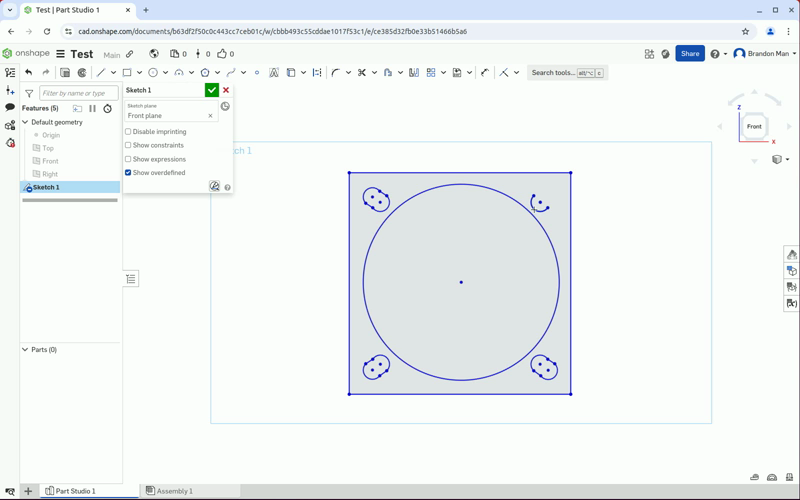
mouse_move(547, 207)
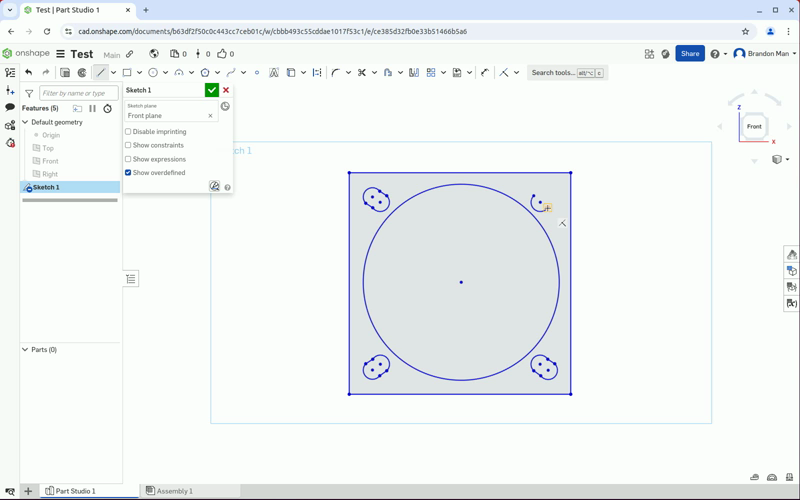
click(547, 207)
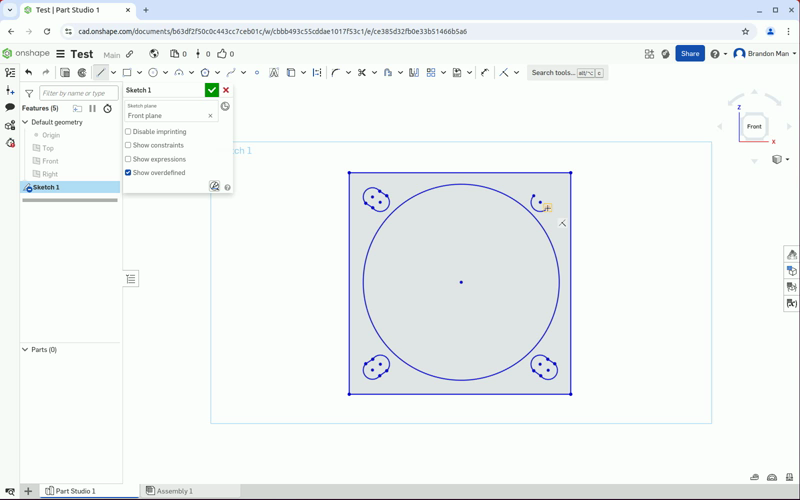
key_down(shift)
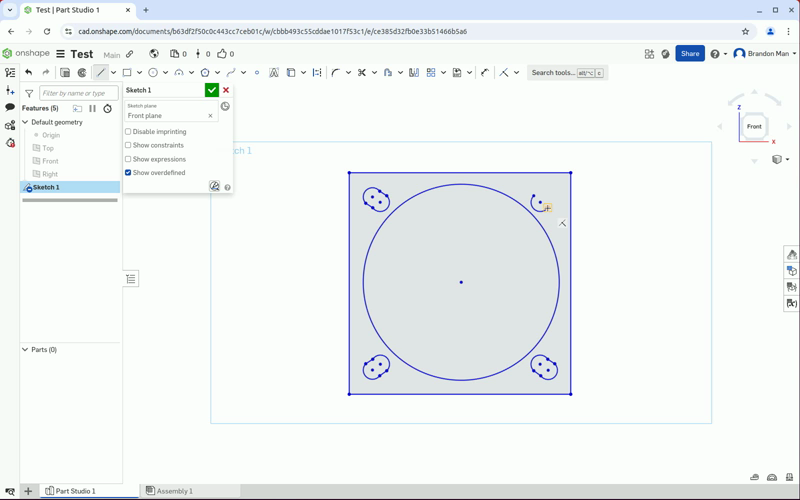
mouse_move(577, 207)
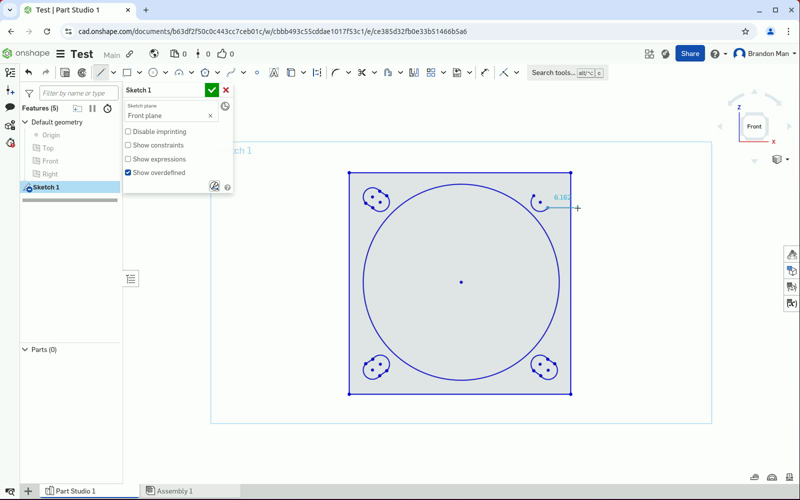
mouse_move(554, 203)
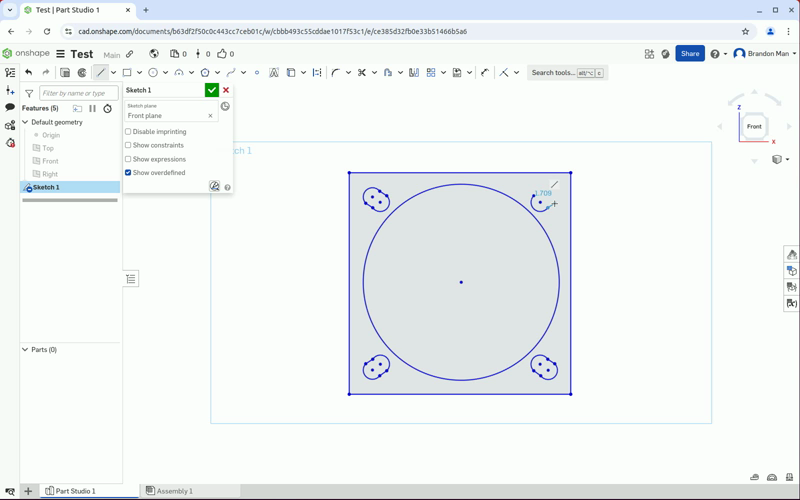
click(554, 203)
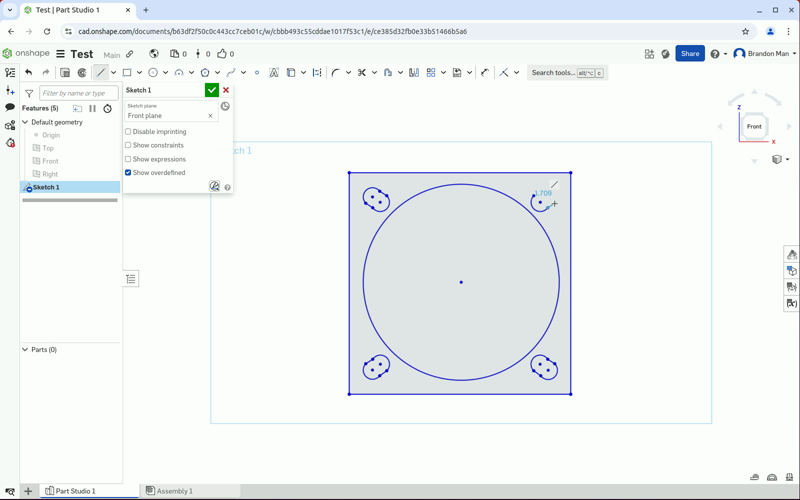
key_up(shift)
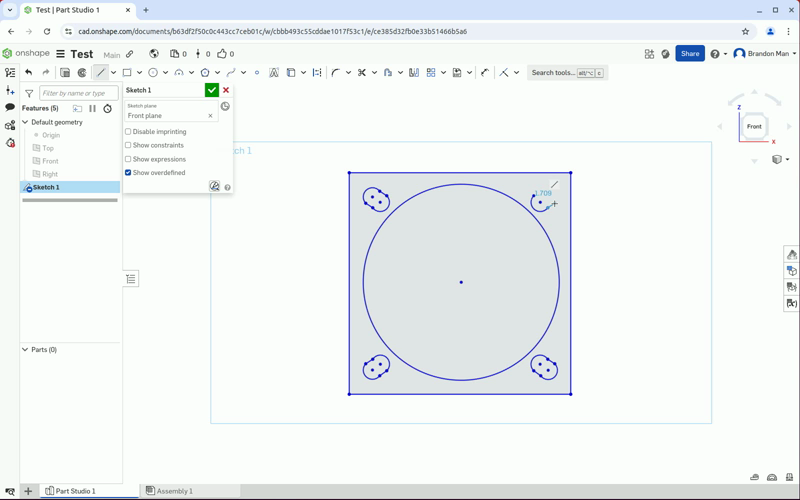
key(esc)
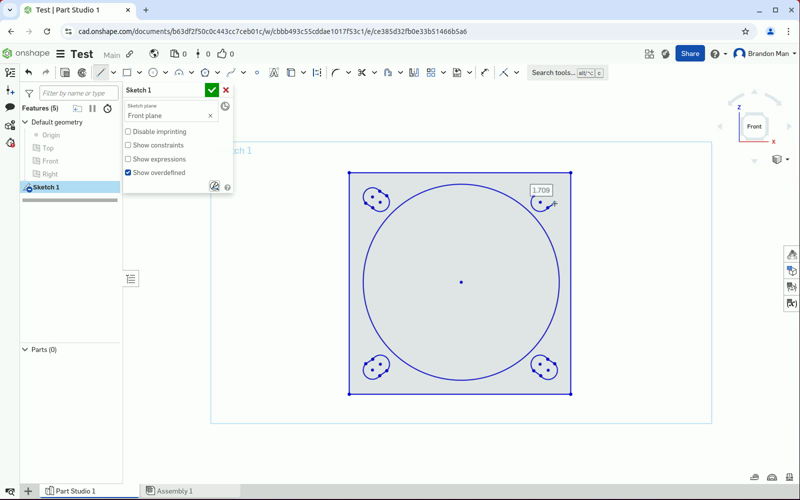
key(a)
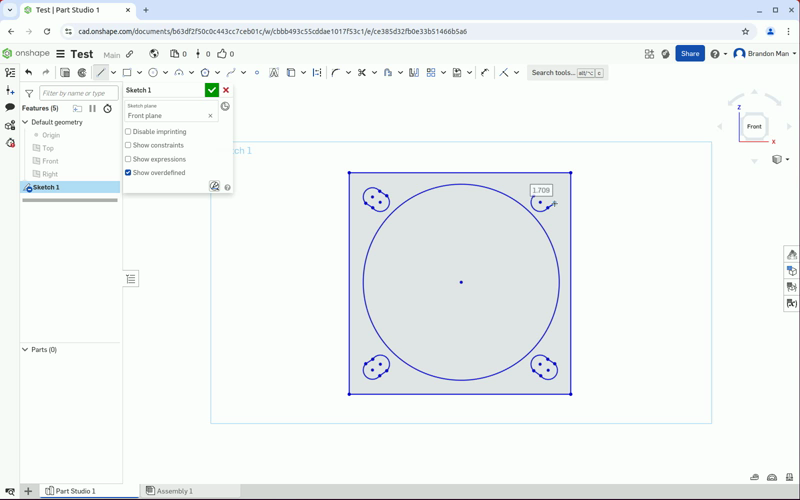
mouse_move(554, 203)
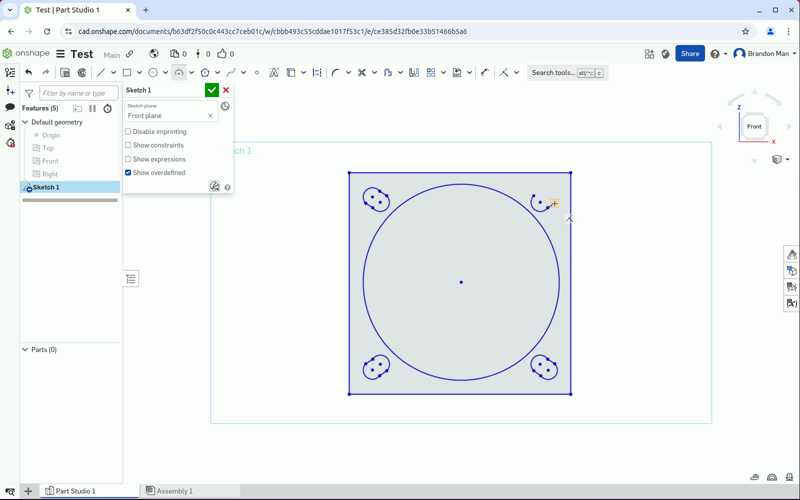
click(554, 203)
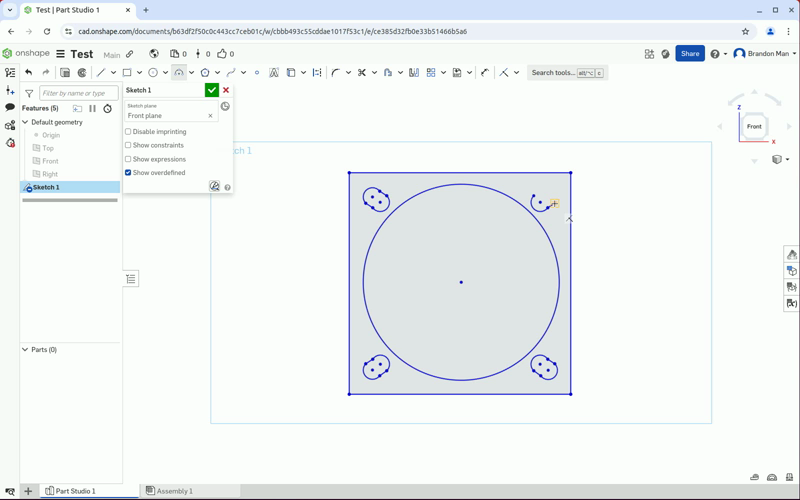
key_down(shift)
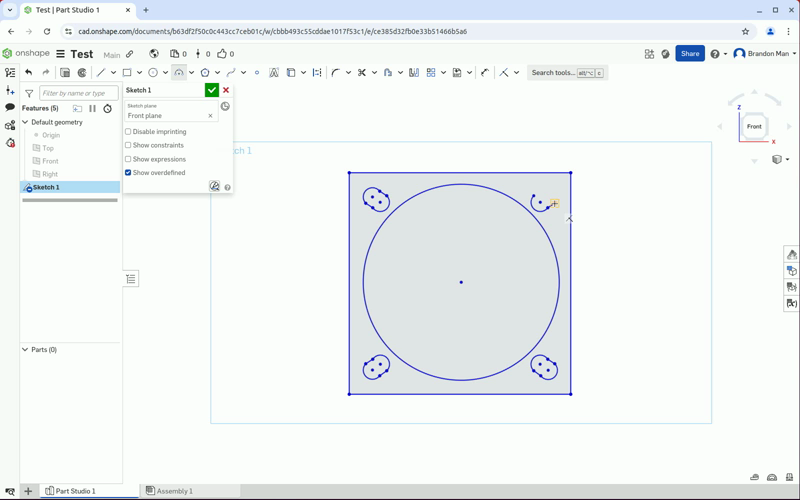
mouse_move(540, 191)
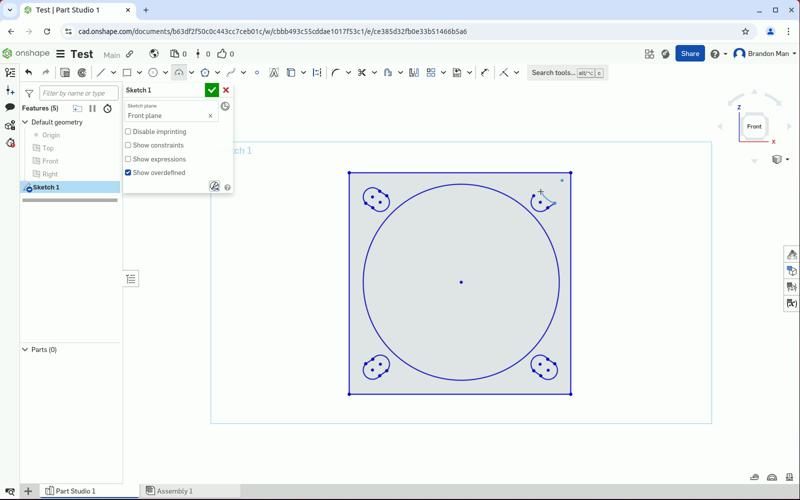
click(540, 191)
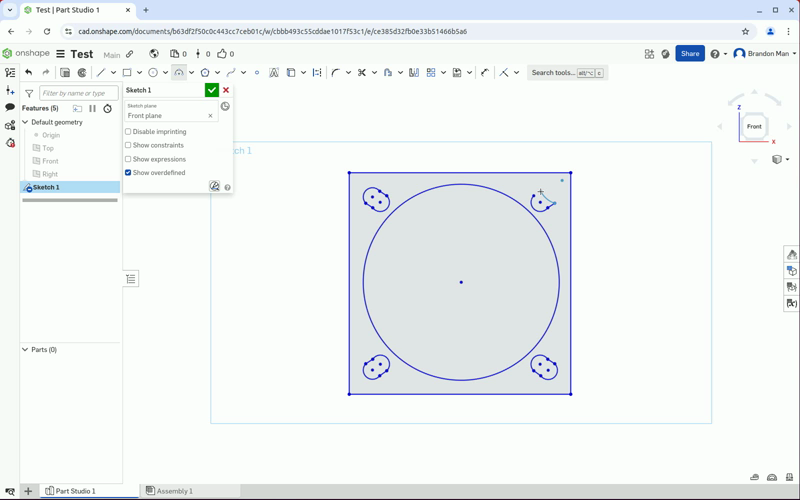
mouse_move(554, 189)
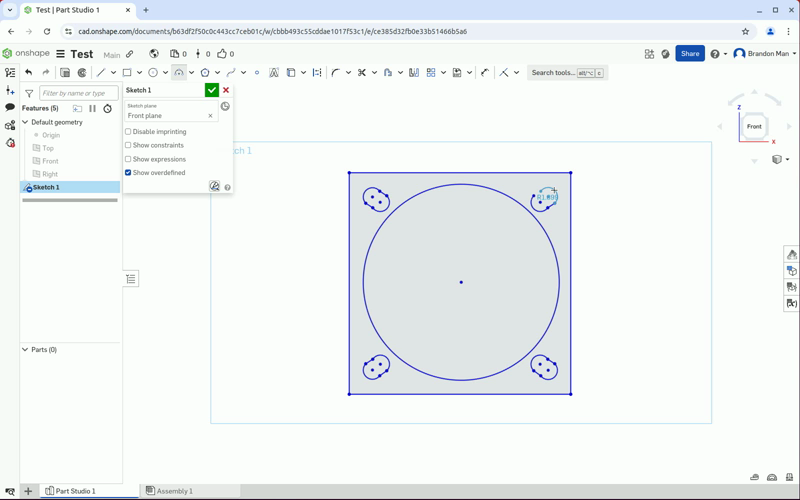
click(554, 189)
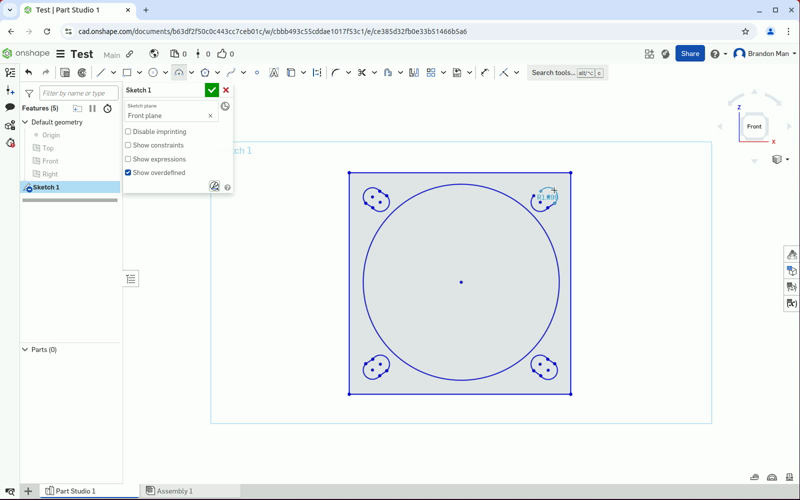
key_up(shift)
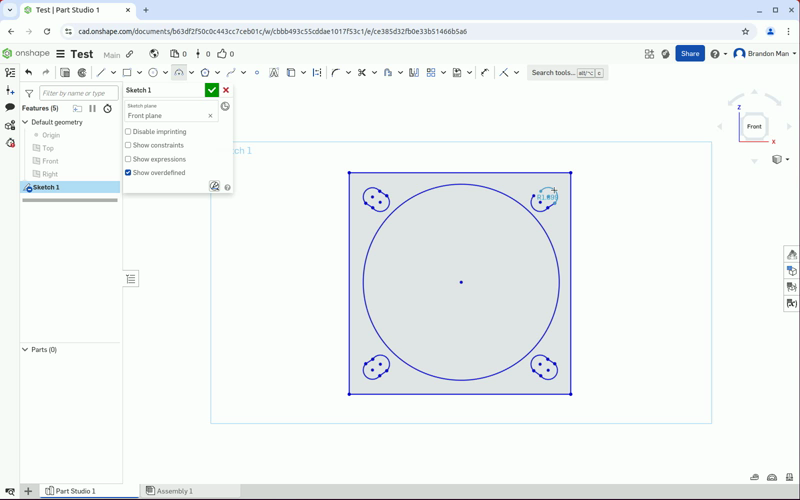
key(esc)
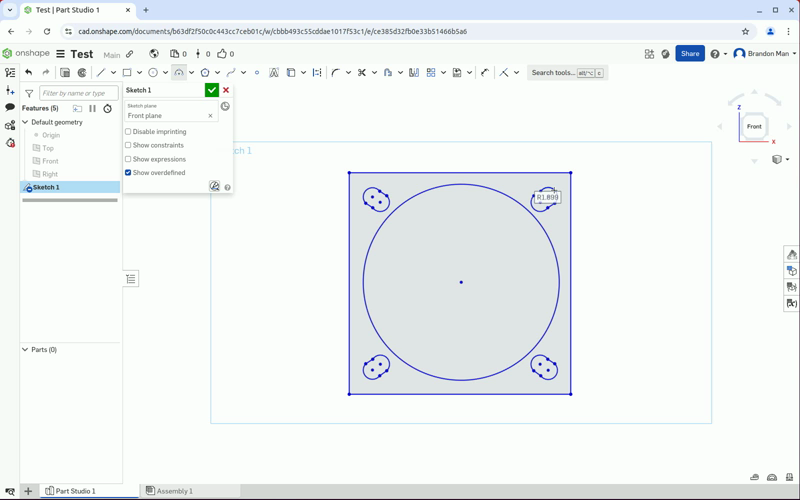
key(l)
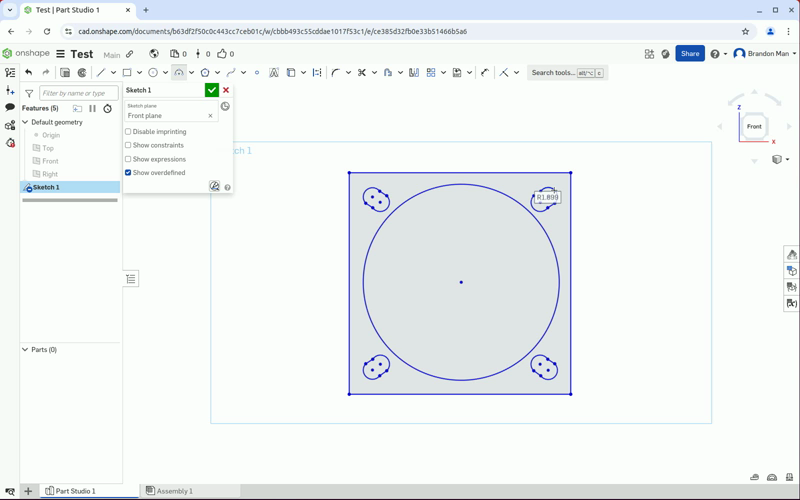
mouse_move(540, 191)
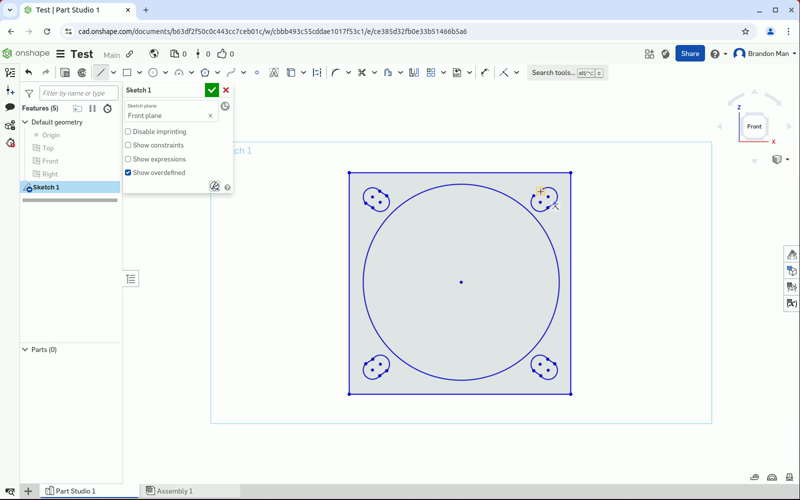
click(540, 191)
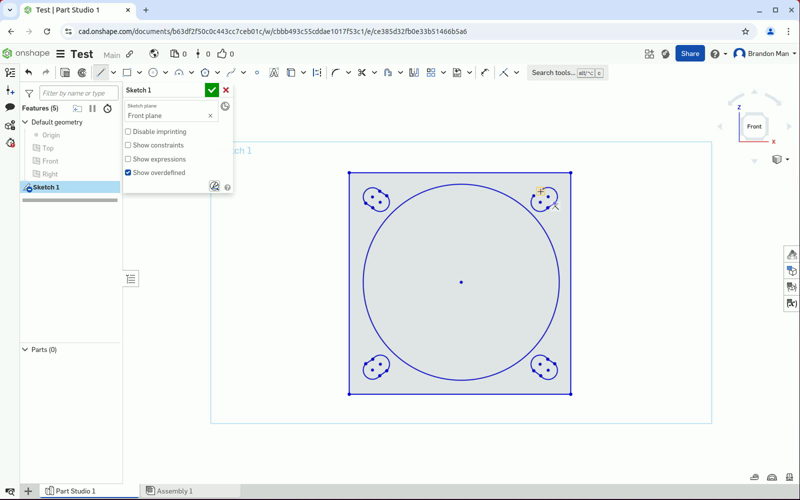
mouse_move(570, 191)
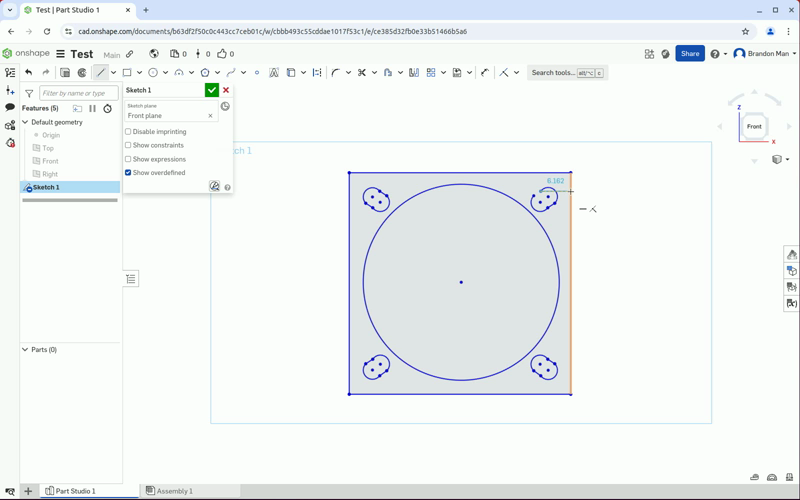
key_down(shift)
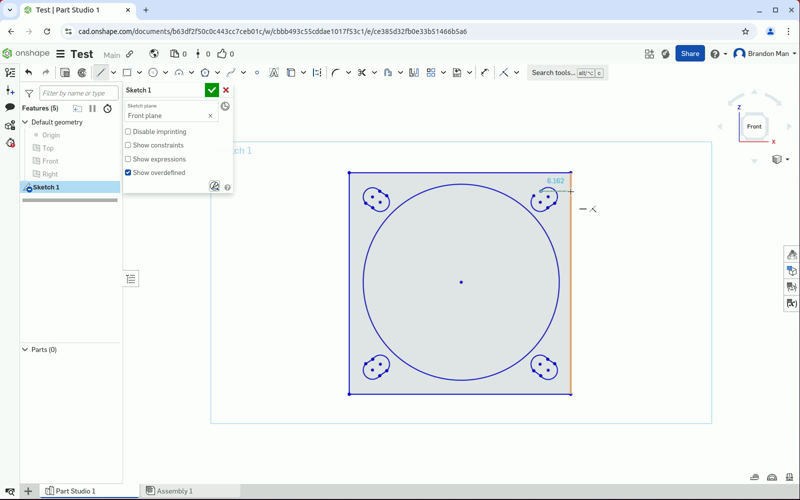
mouse_move(533, 195)
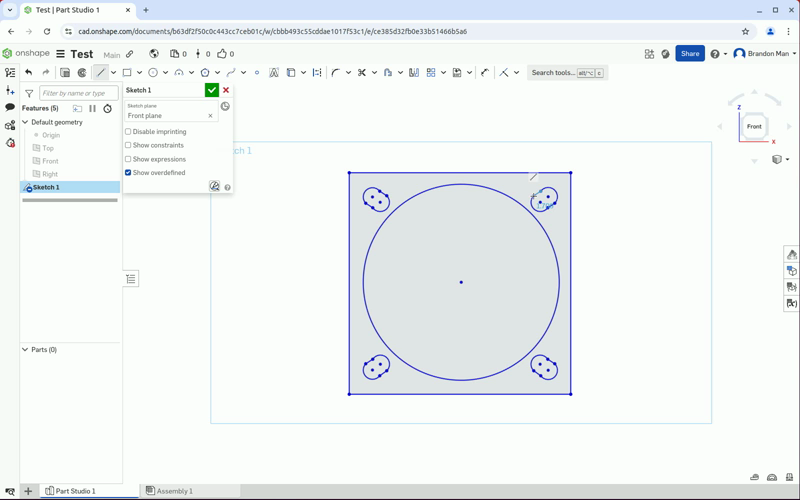
key_up(shift)
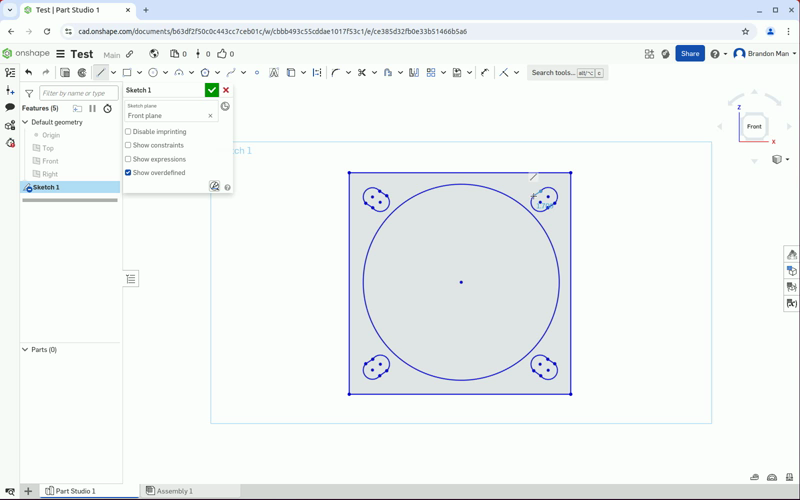
click(533, 195)
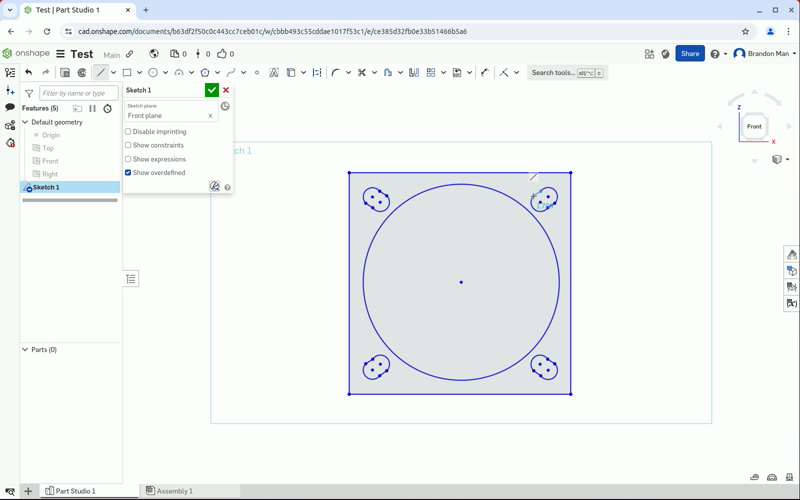
key(esc)
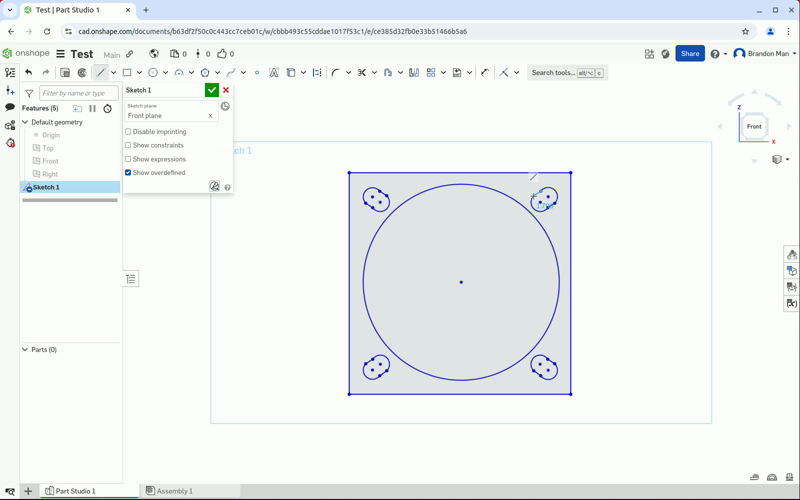
mouse_move(400, 373)
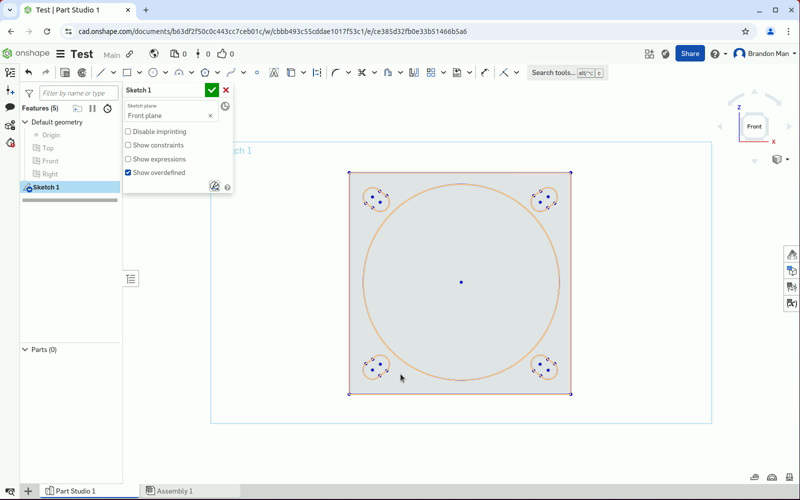
click(400, 373)
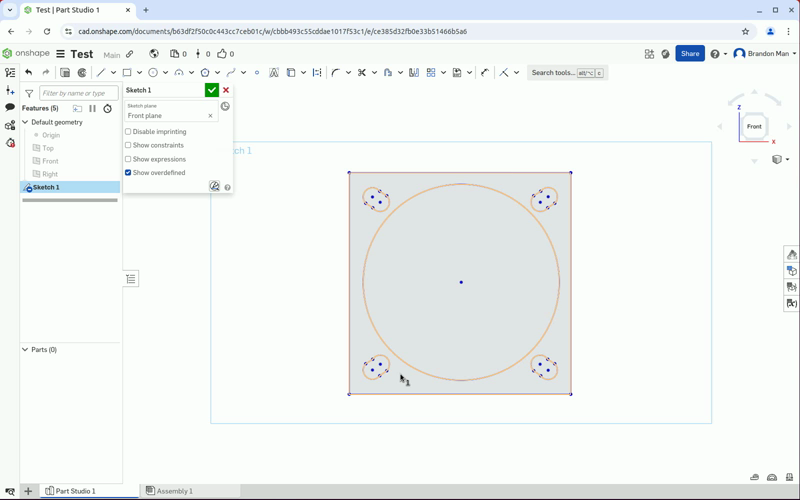
mouse_move(73, 352)
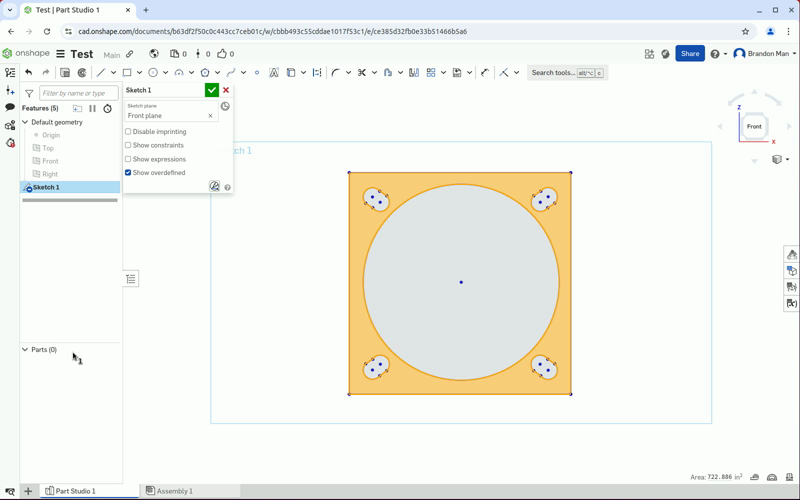
key(shift+y)
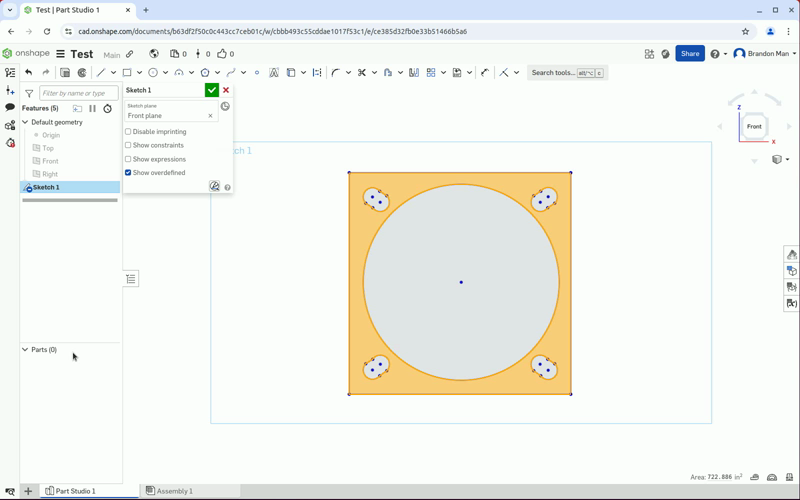
key(shift+e)
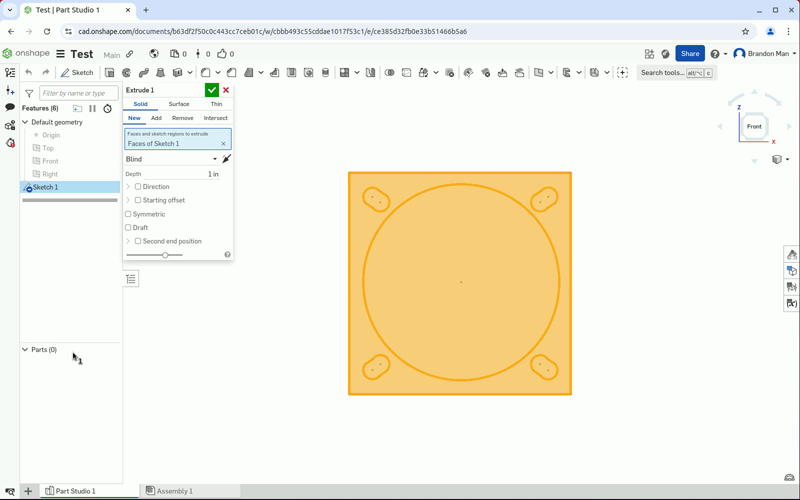
mouse_move(143, 106)
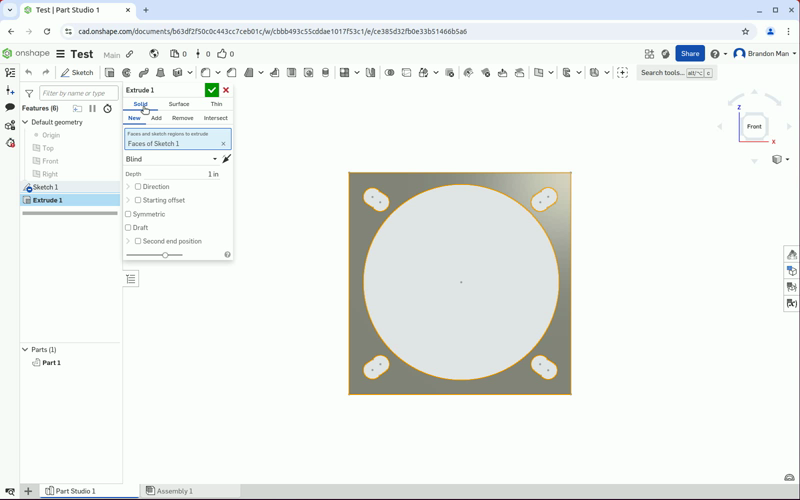
click(143, 106)
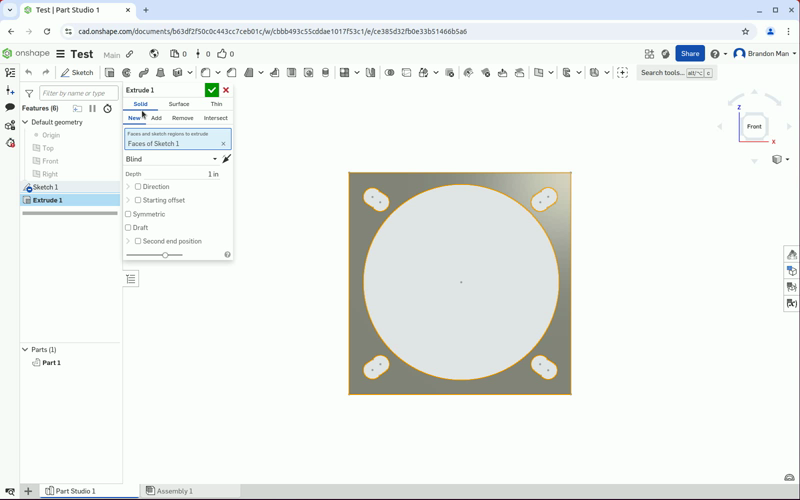
mouse_move(137, 120)
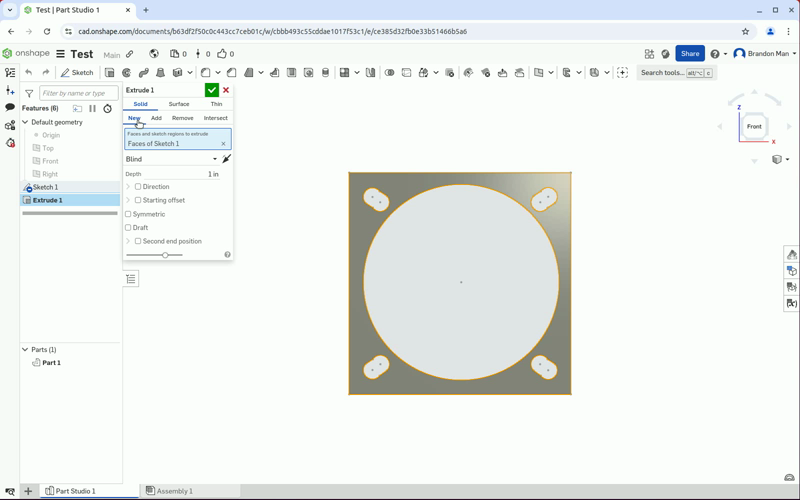
click(137, 120)
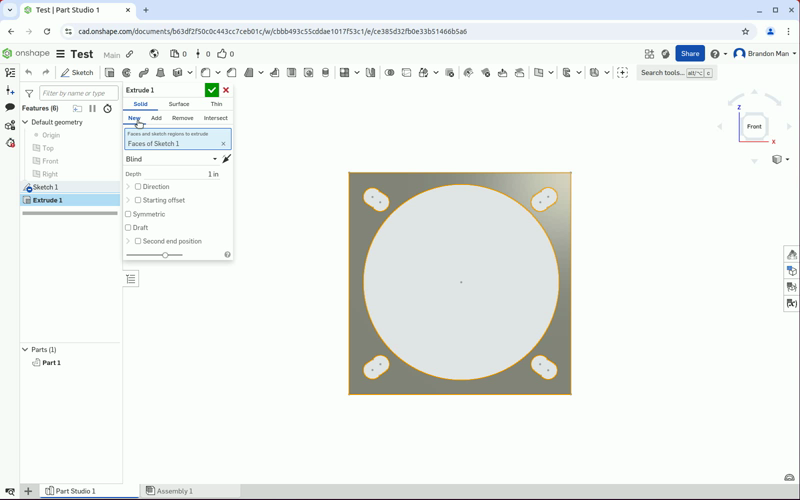
key(tab, 4)
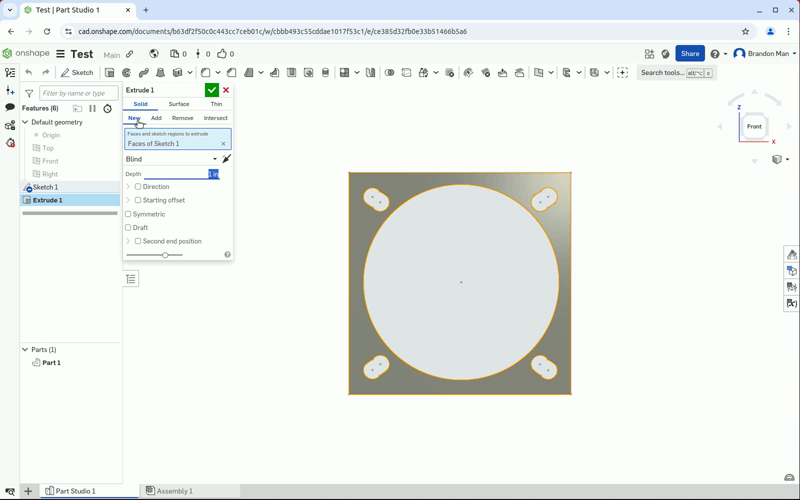
text(3.611)
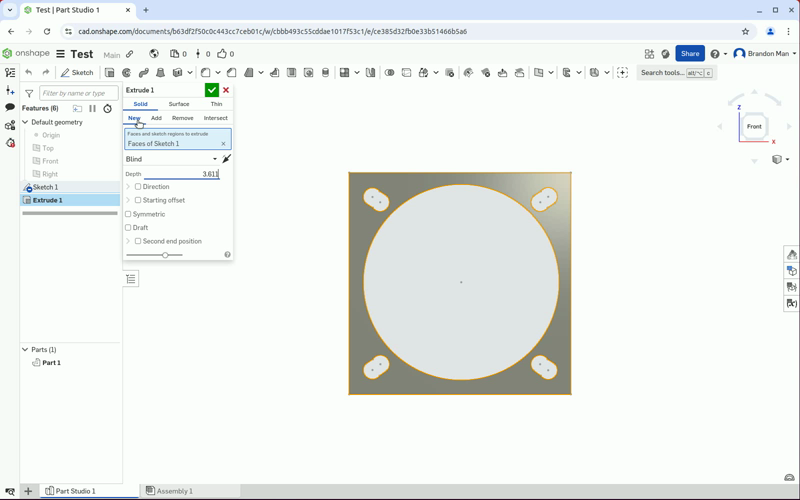
key(enter)
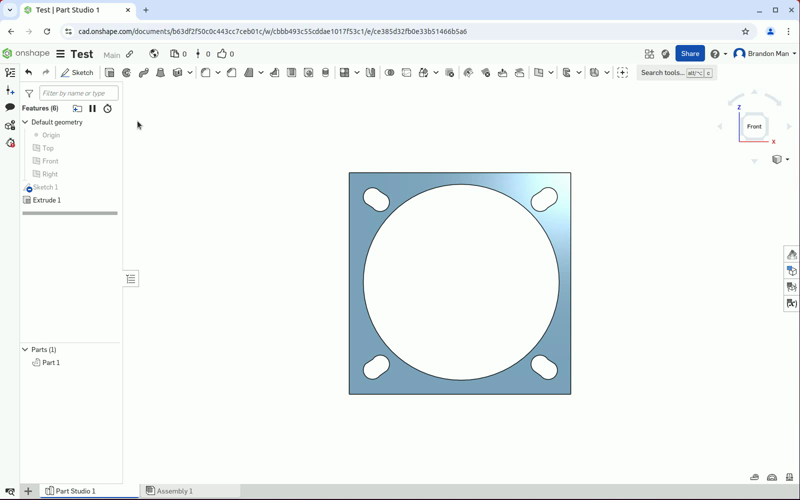
key(shift+h)
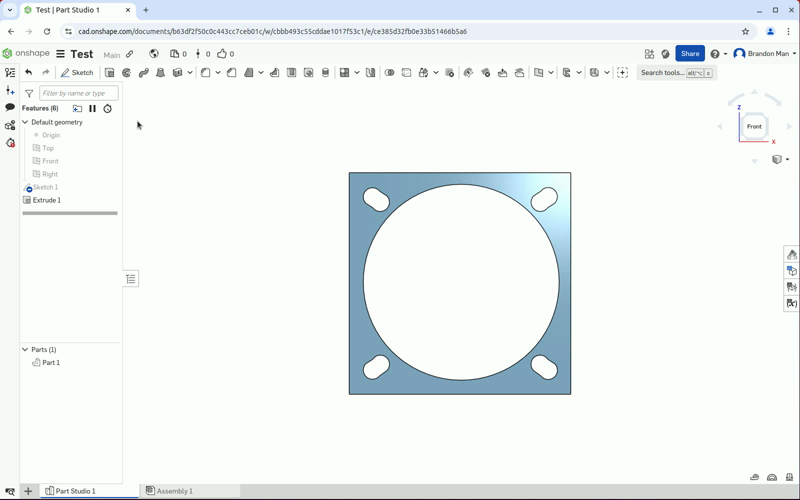
key(shift+h)
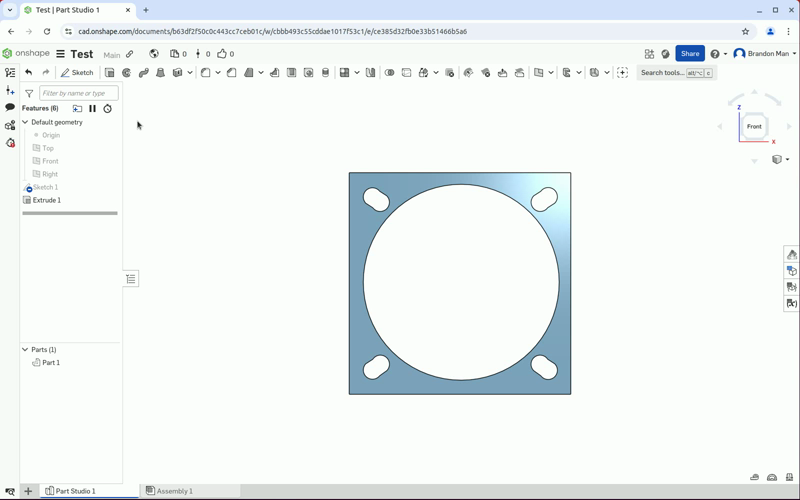
mouse_move(73, 189)
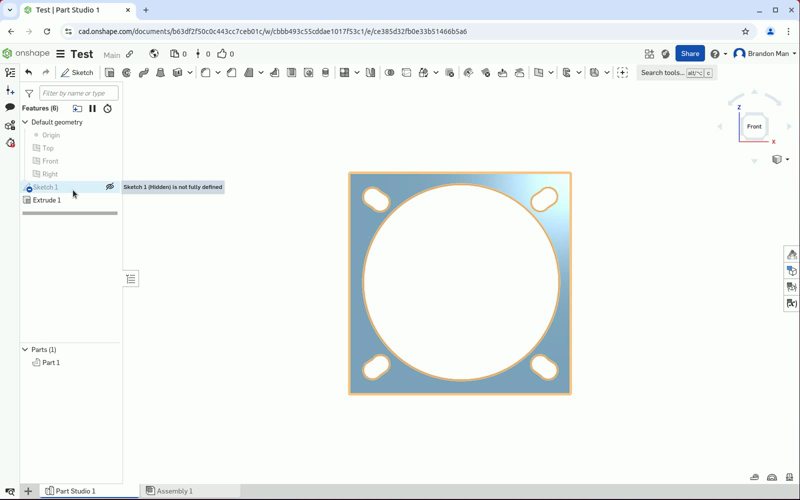
click(73, 189)
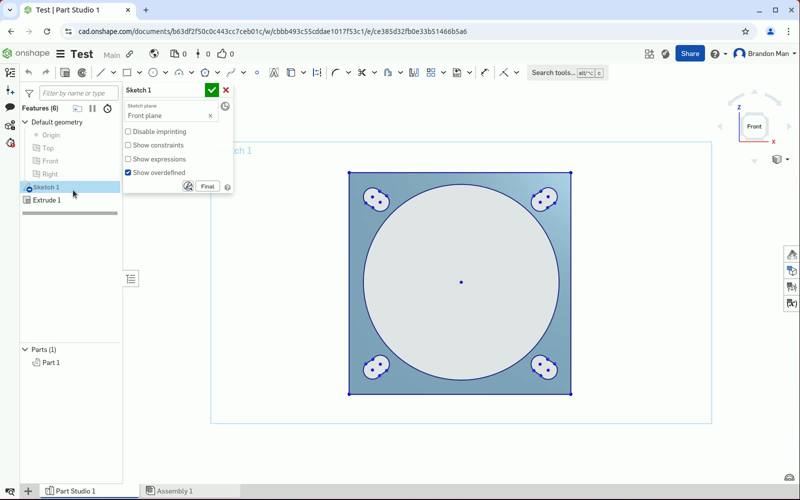
mouse_move(229, 92)
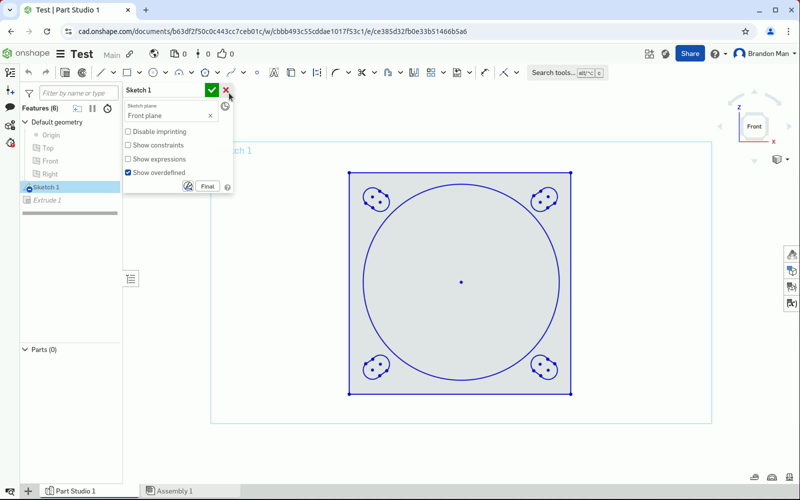
click(229, 92)
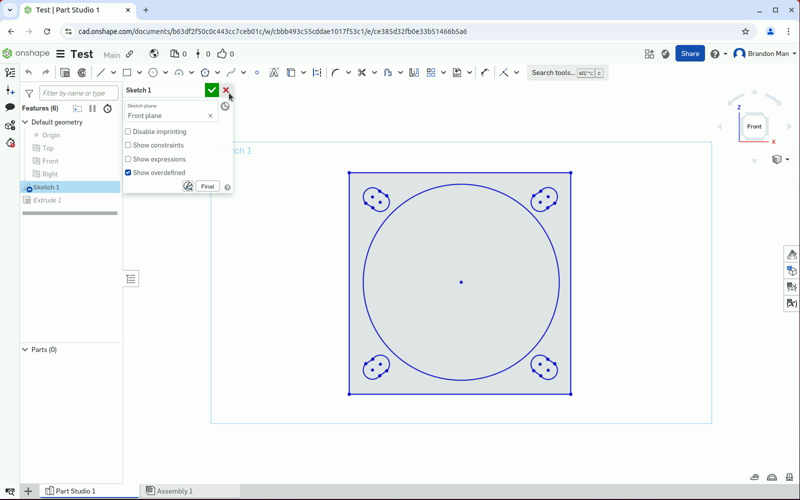
key(shift+s)
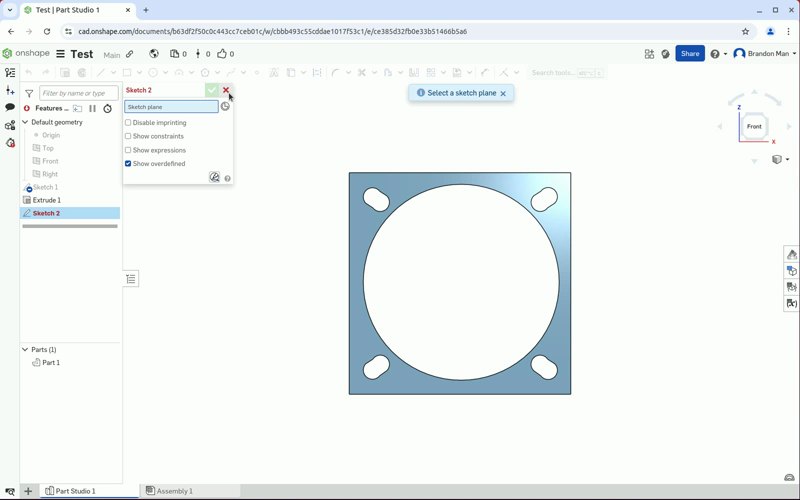
mouse_move(73, 163)
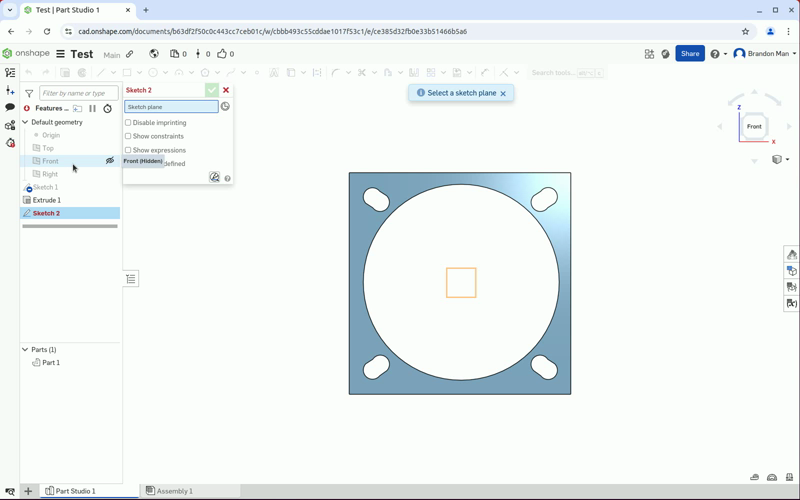
click(73, 163)
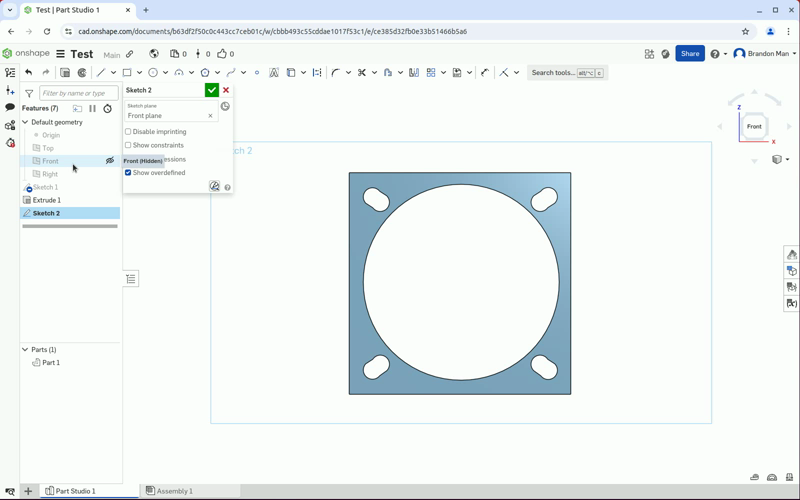
mouse_move(73, 352)
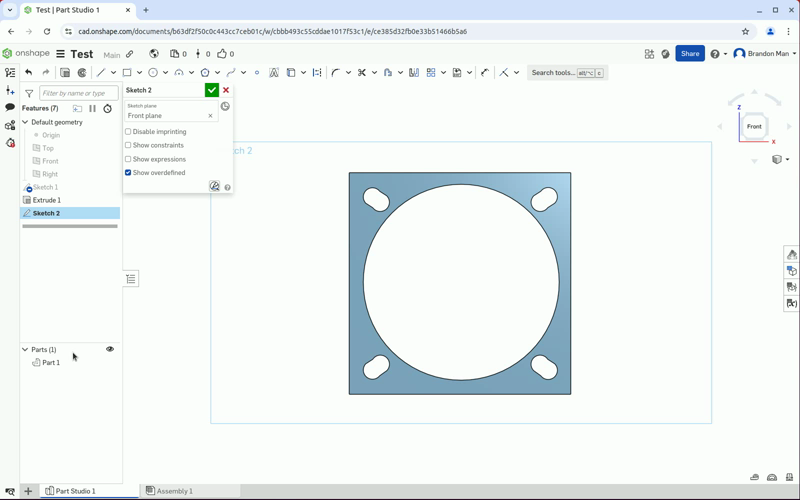
key(y)
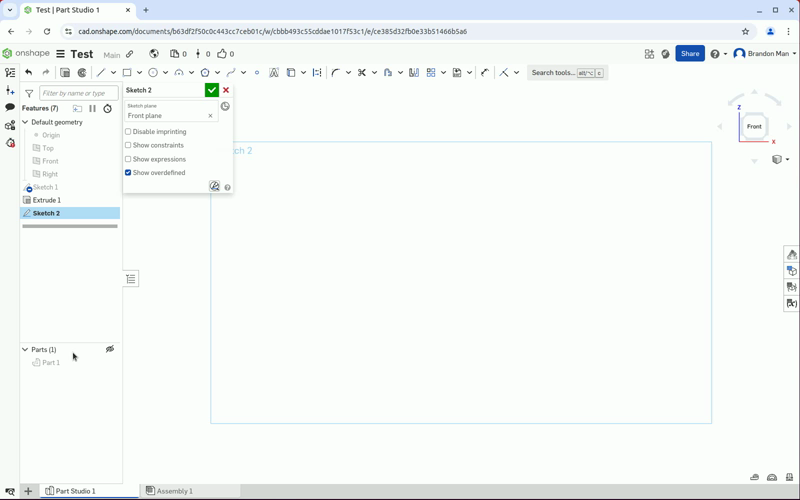
key(c)
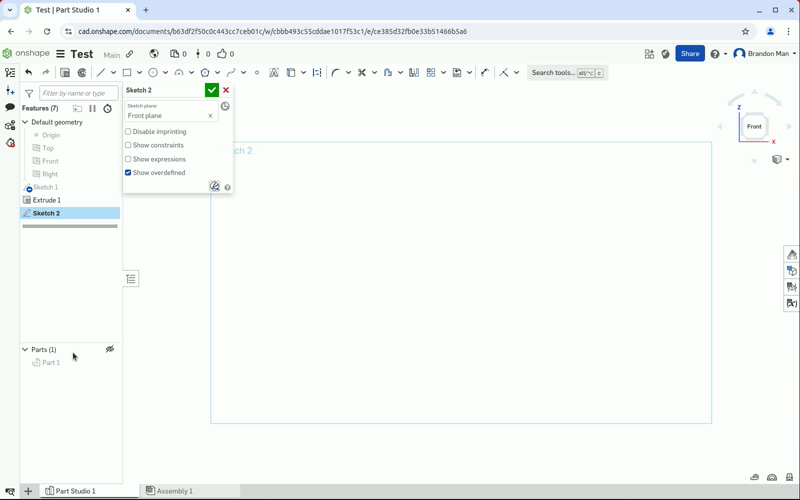
key_down(shift)
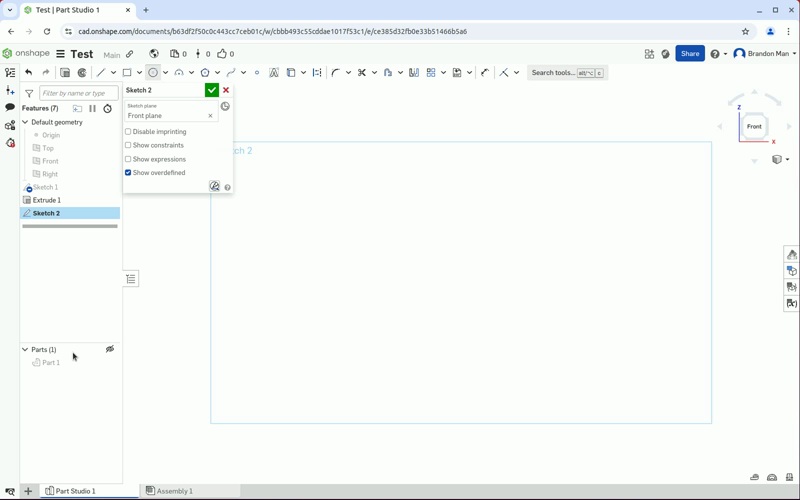
mouse_move(460, 282)
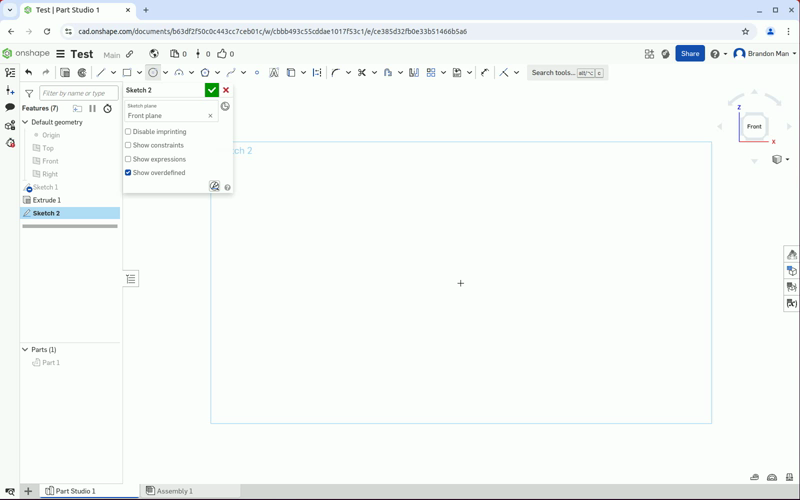
click(460, 282)
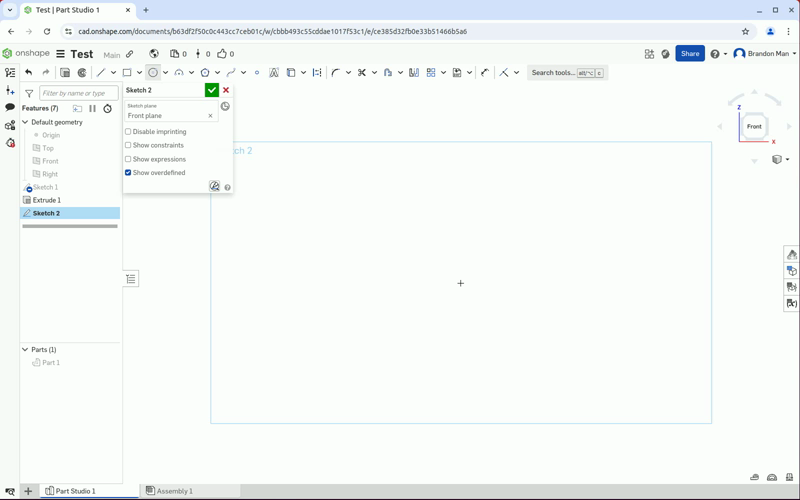
key_up(shift)
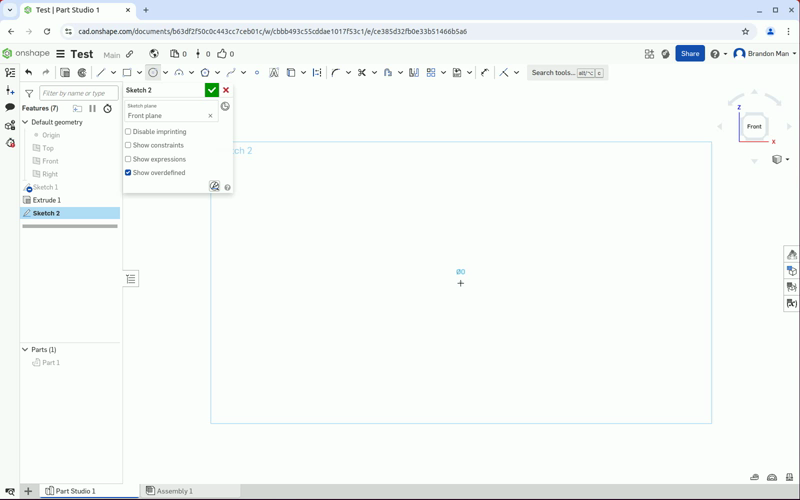
mouse_move(559, 282)
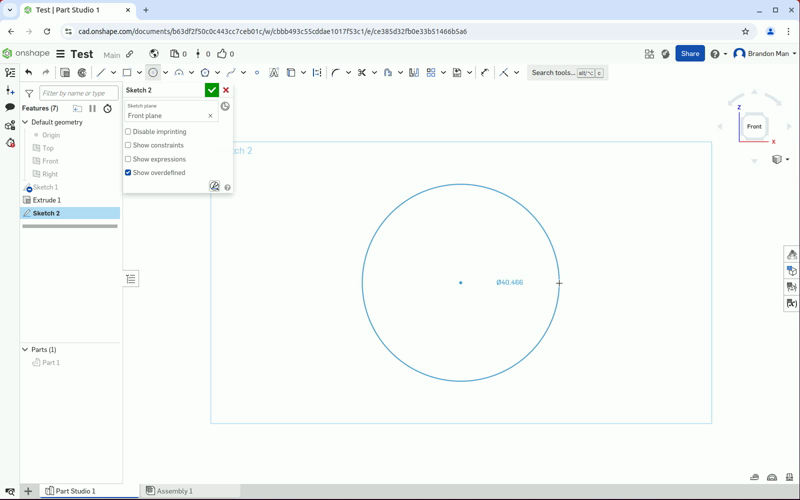
click(559, 282)
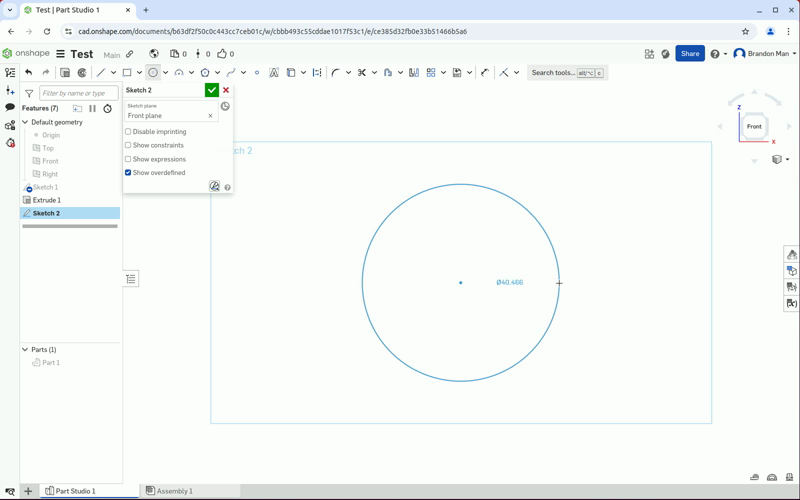
key(esc)
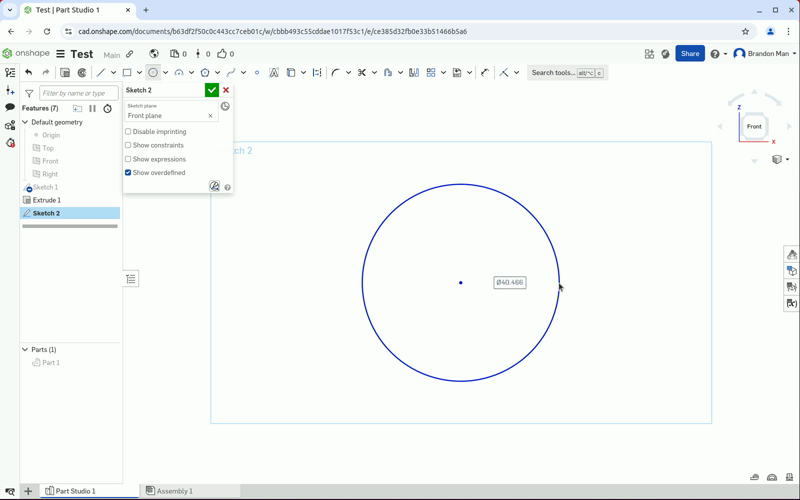
key(c)
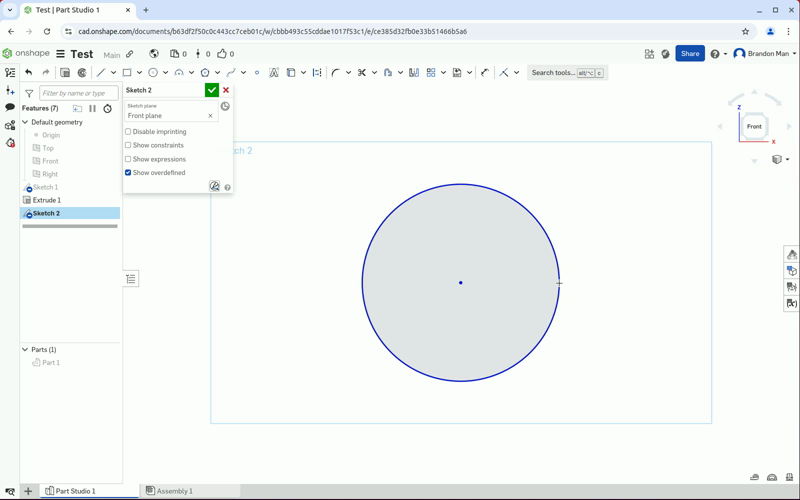
key_down(shift)
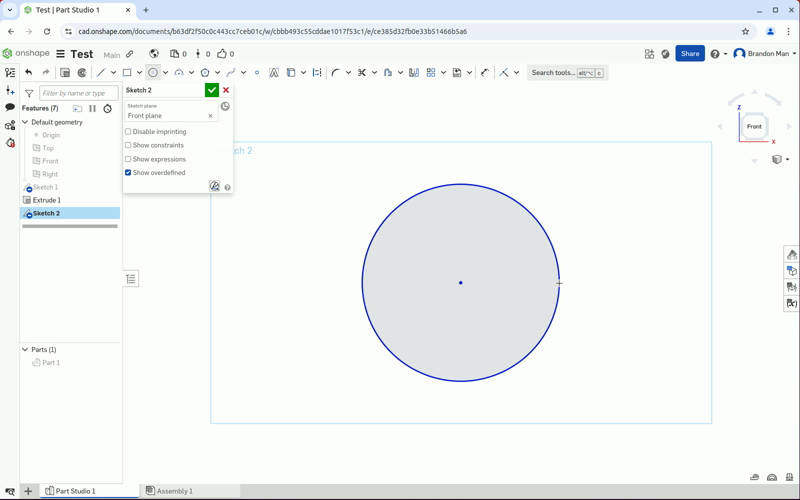
mouse_move(460, 282)
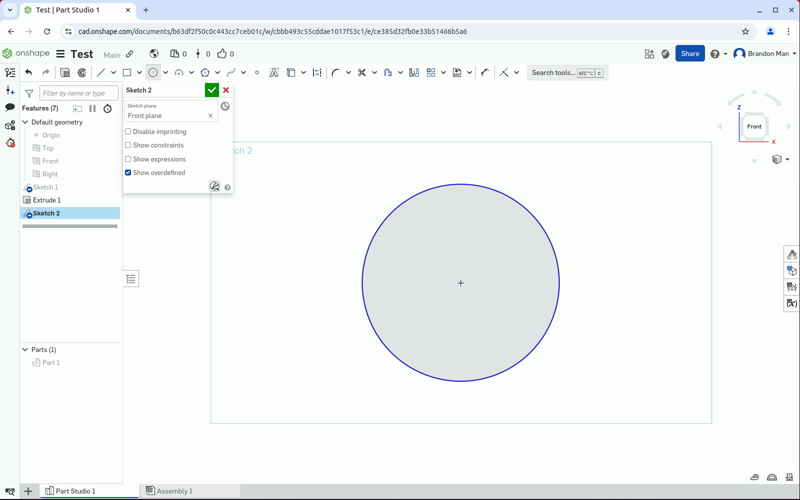
click(460, 282)
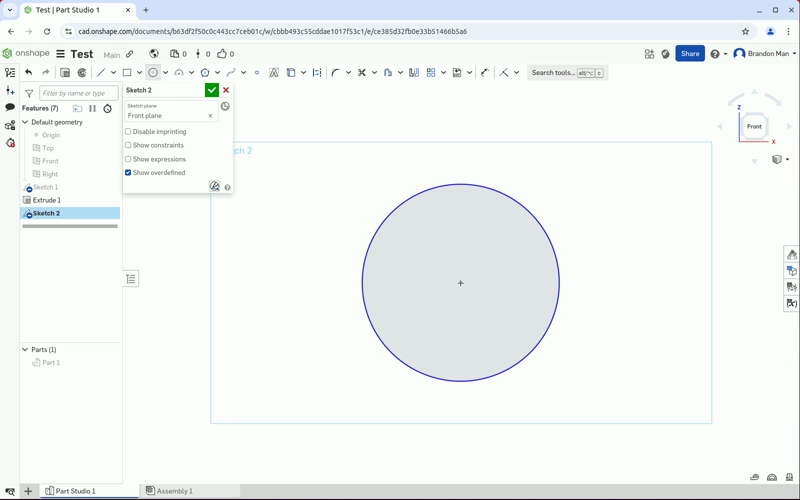
key_up(shift)
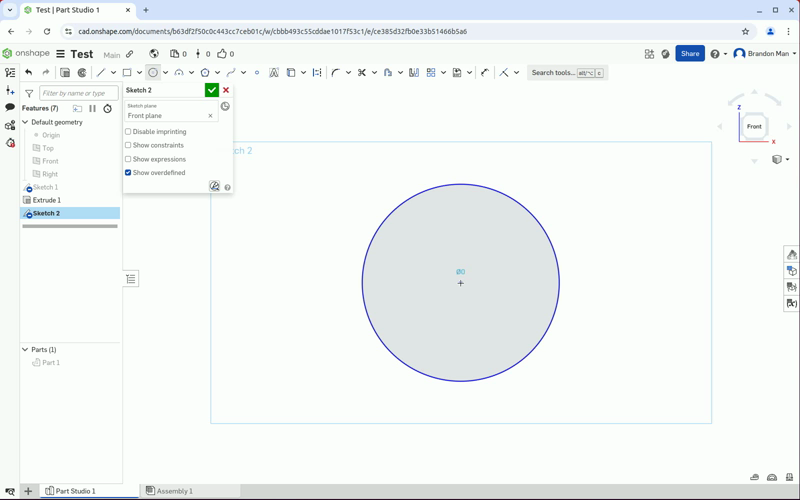
mouse_move(555, 282)
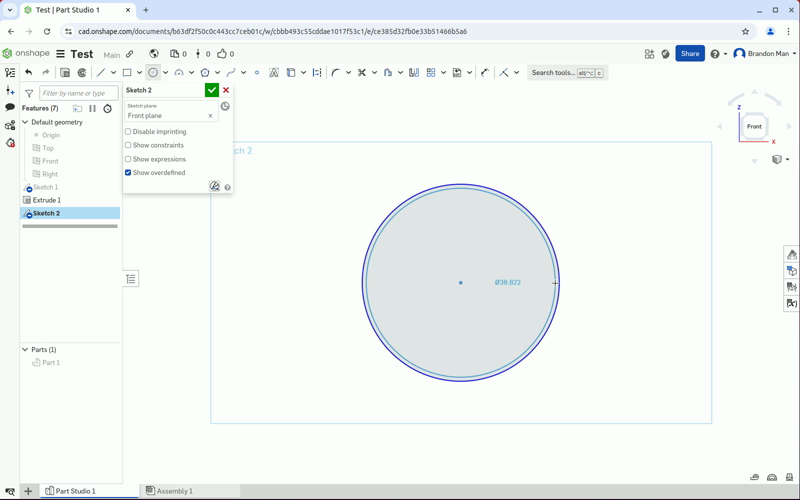
scroll(6)
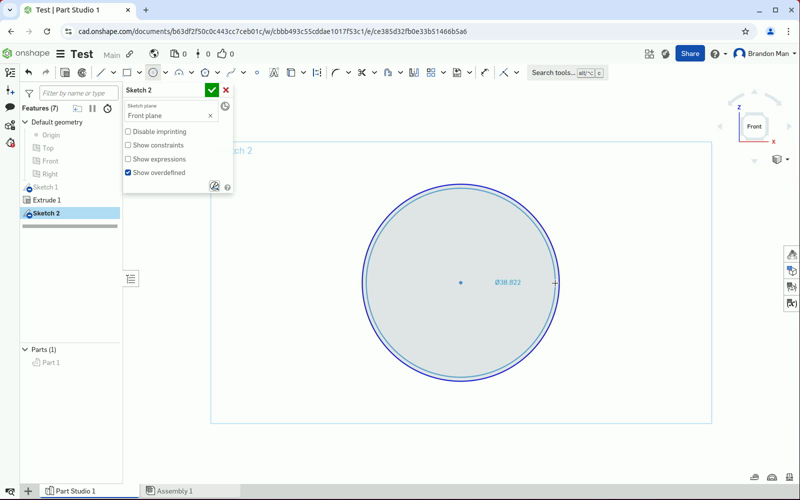
scroll(6)
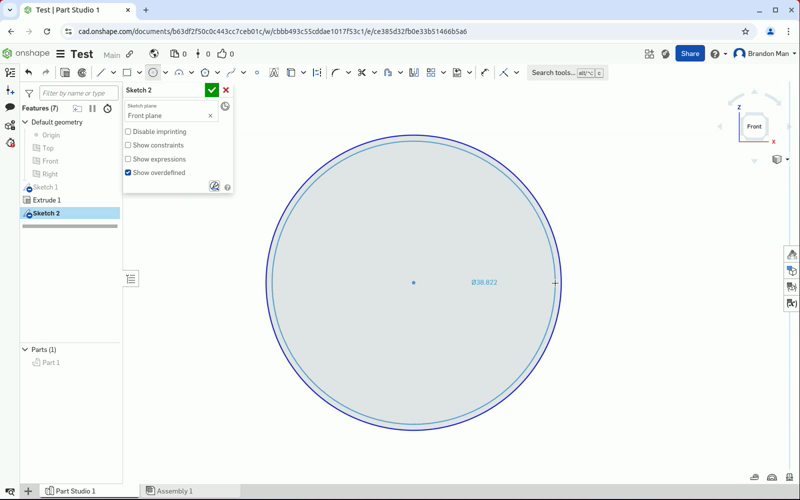
scroll(6)
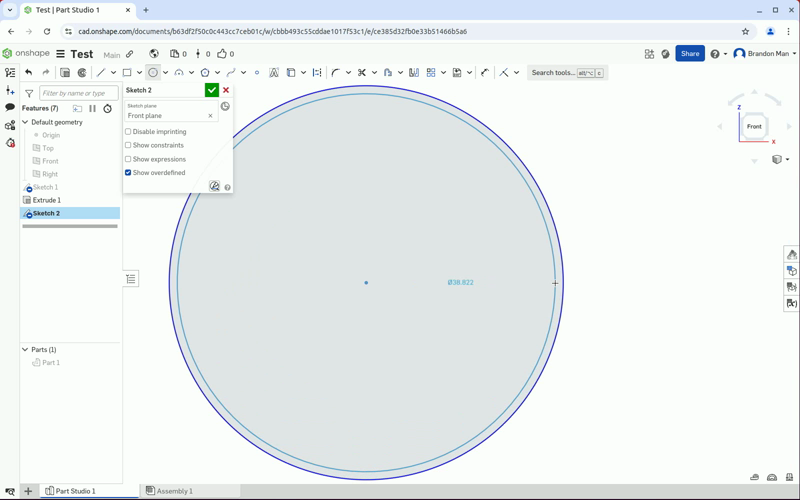
scroll(6)
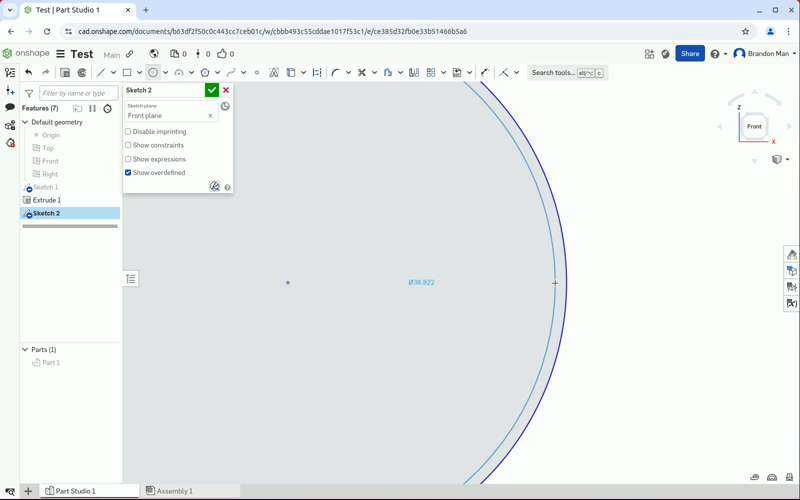
scroll(6)
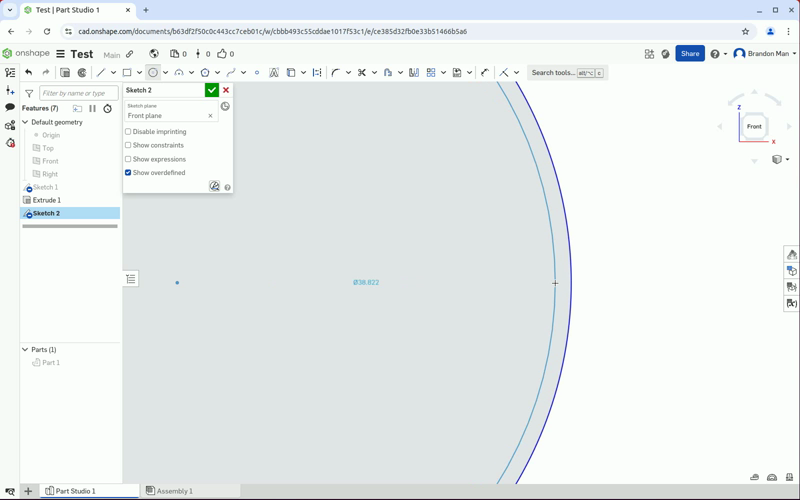
scroll(6)
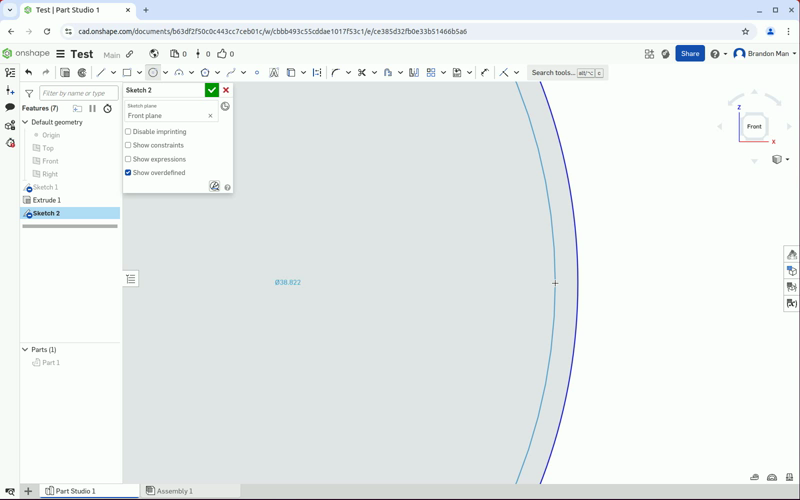
scroll(6)
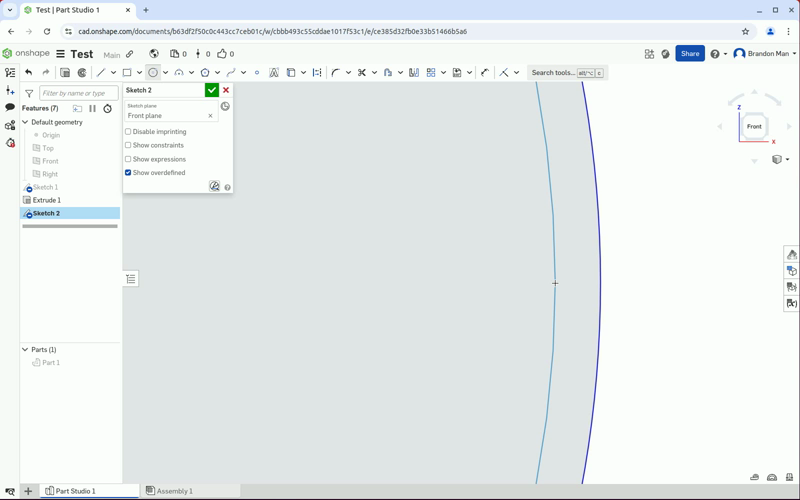
click(555, 282)
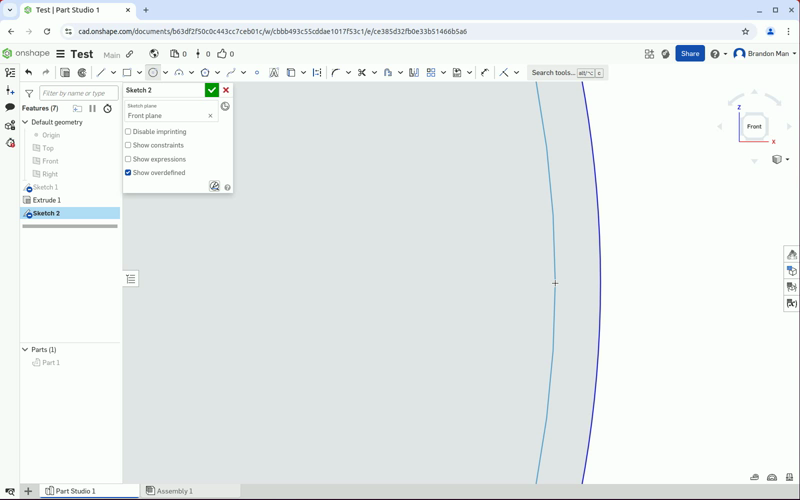
scroll(-6)
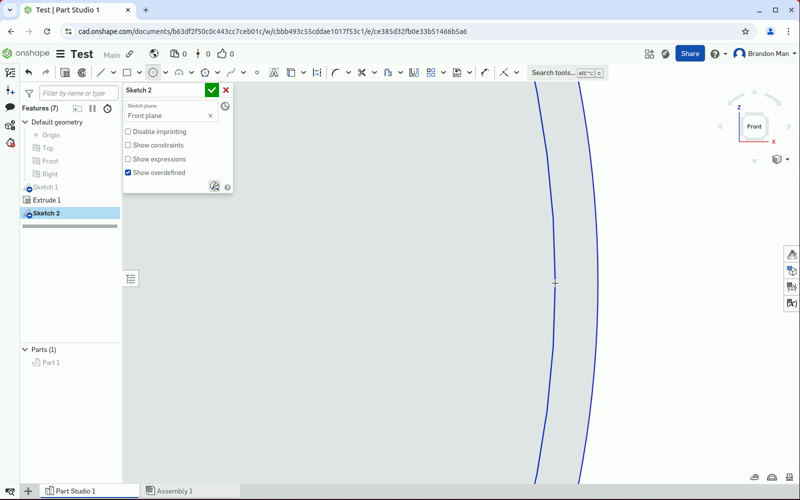
scroll(-6)
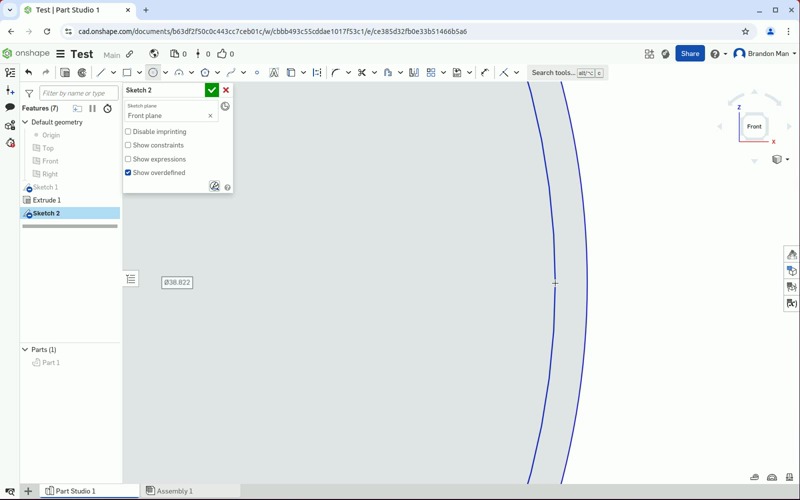
scroll(-6)
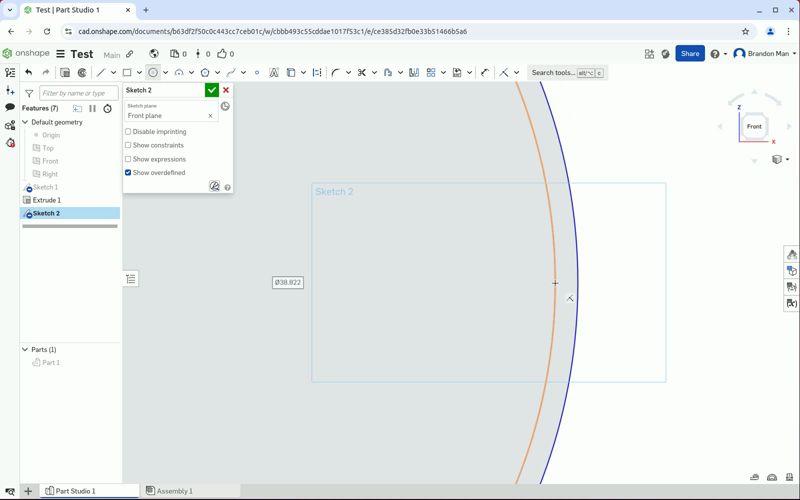
scroll(-6)
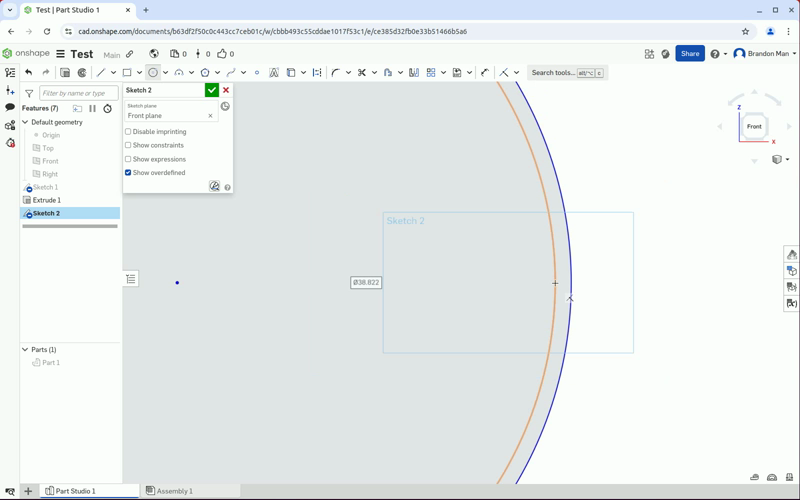
scroll(-6)
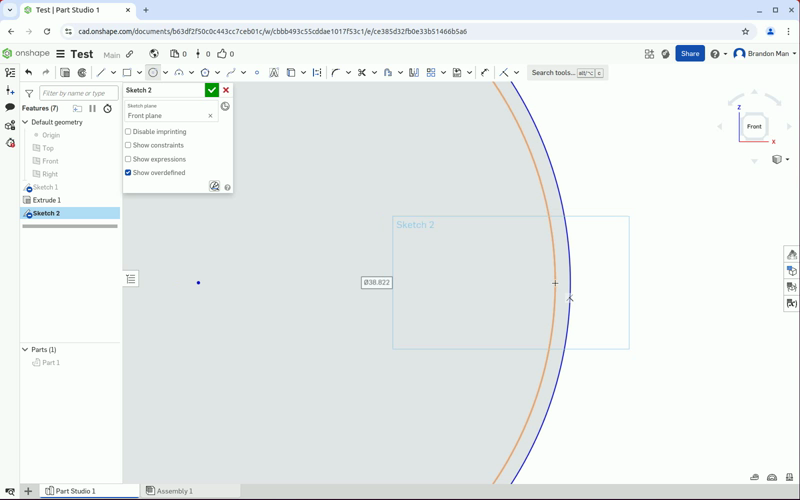
scroll(-6)
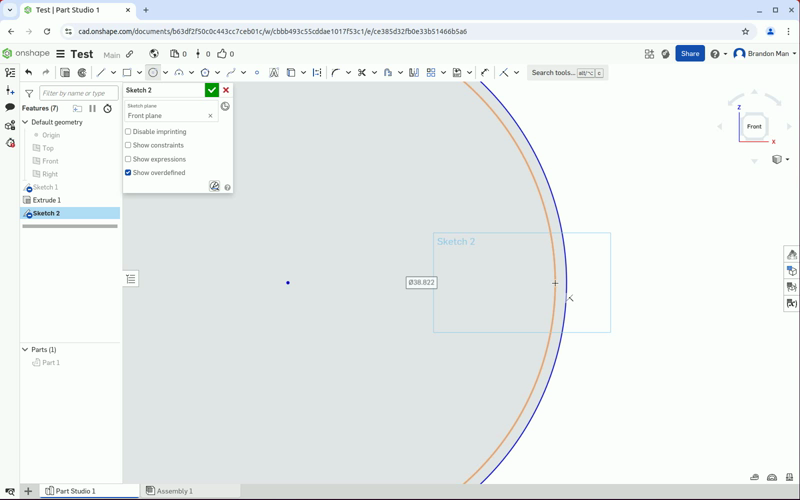
scroll(-6)
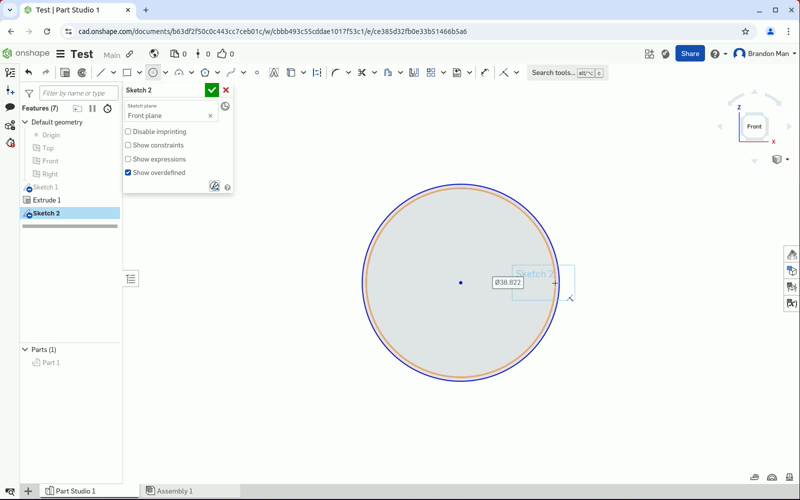
key(esc)
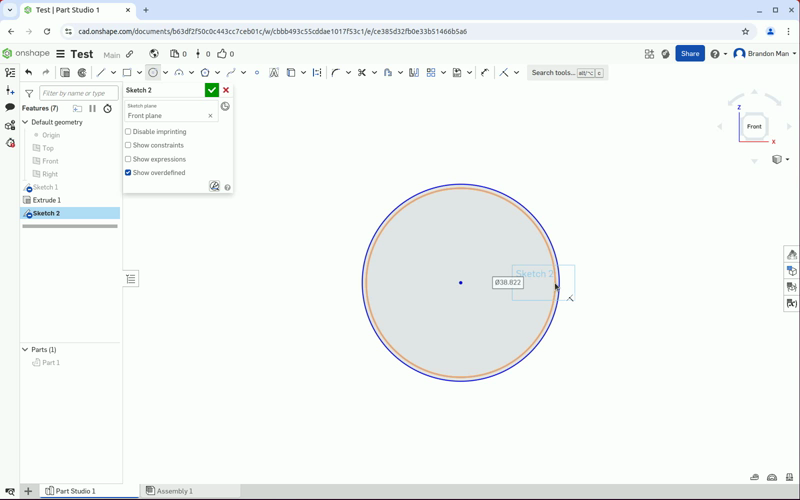
mouse_move(394, 212)
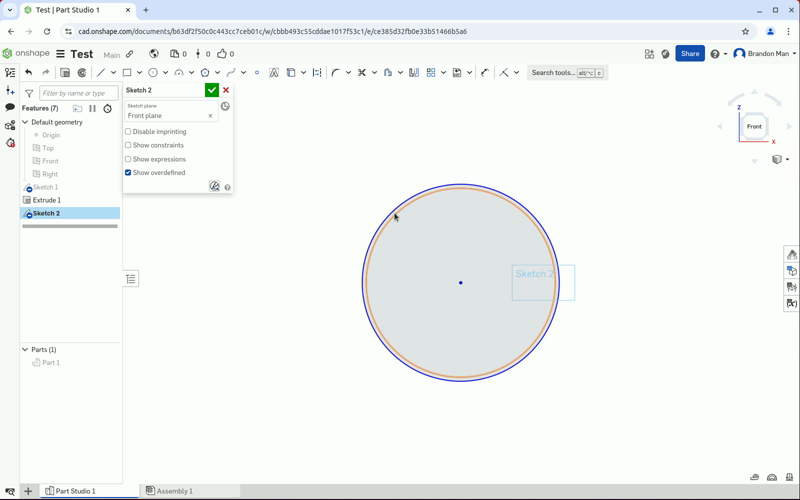
click(394, 212)
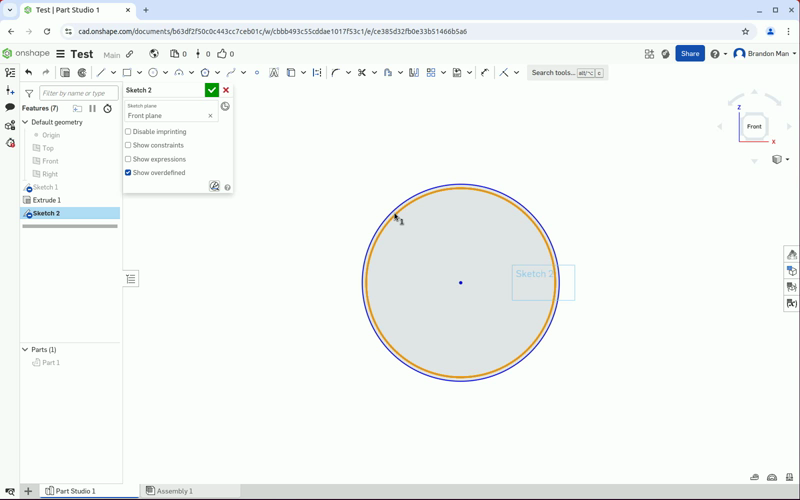
mouse_move(73, 352)
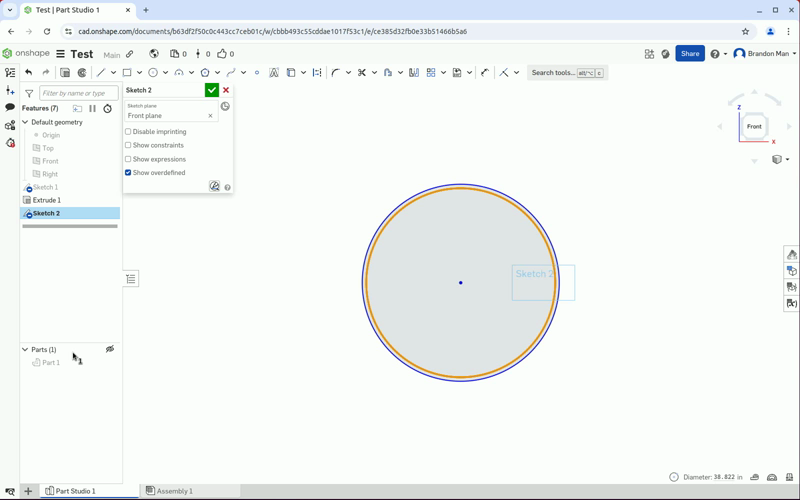
key(shift+y)
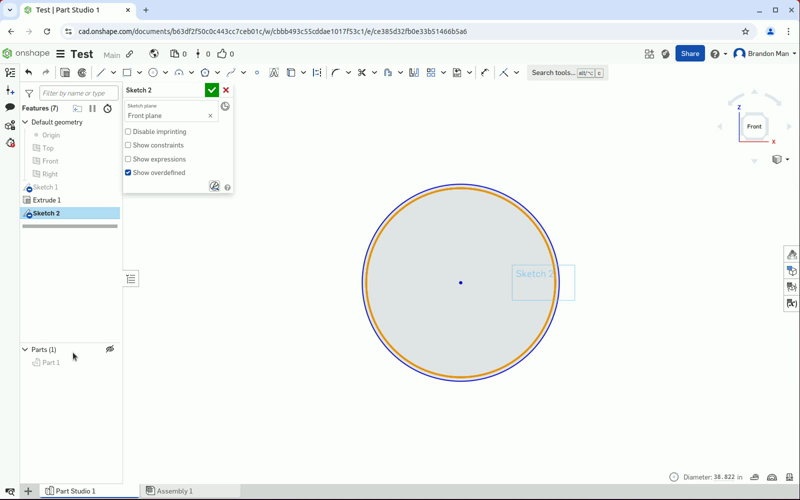
key(shift+e)
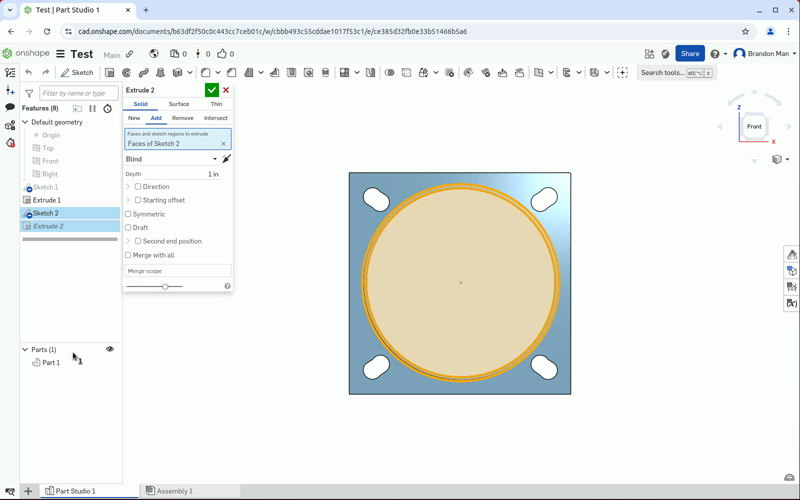
mouse_move(143, 106)
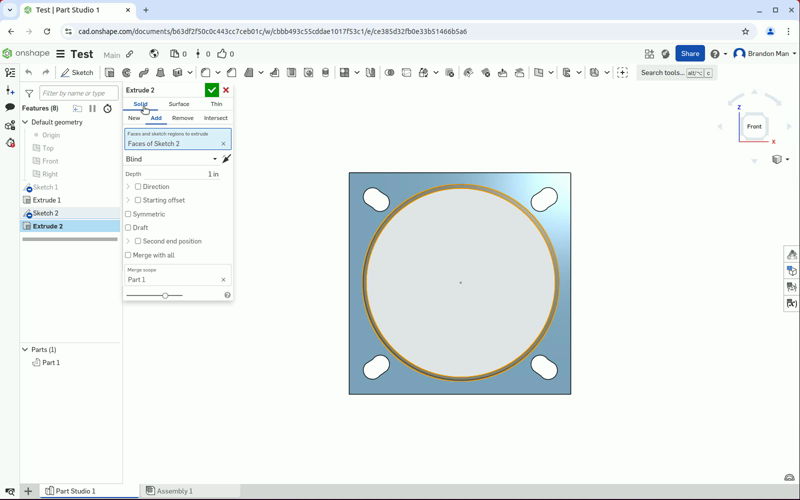
click(143, 106)
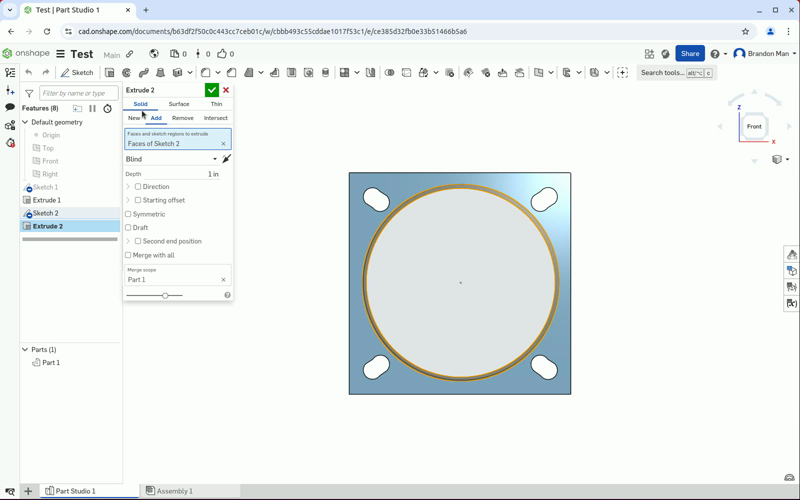
mouse_move(137, 120)
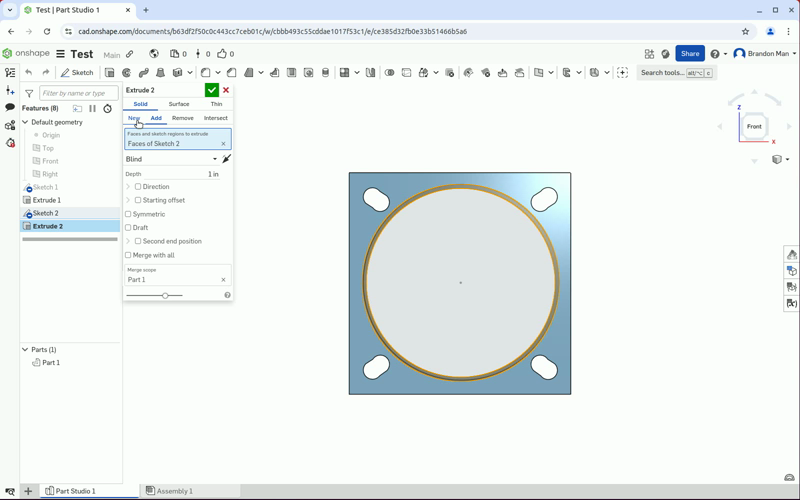
click(137, 120)
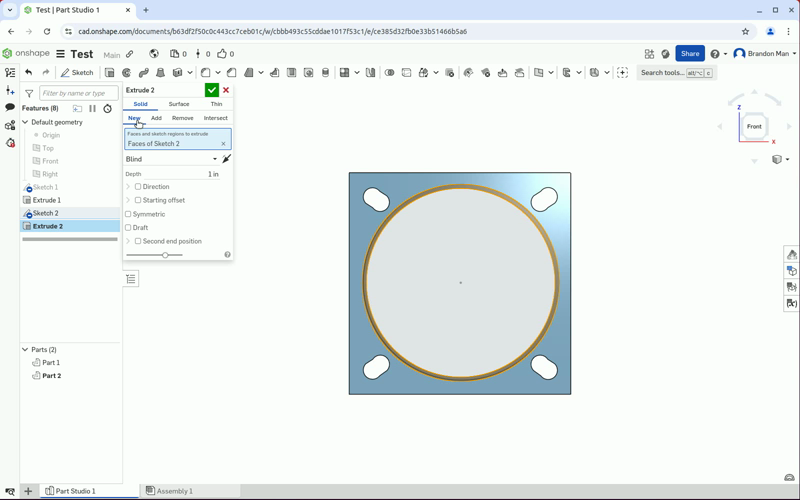
key(tab, 4)
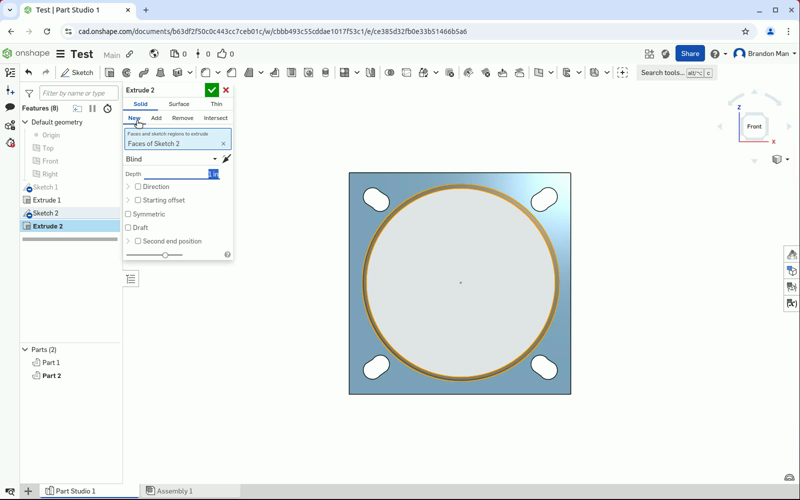
text(3.611)
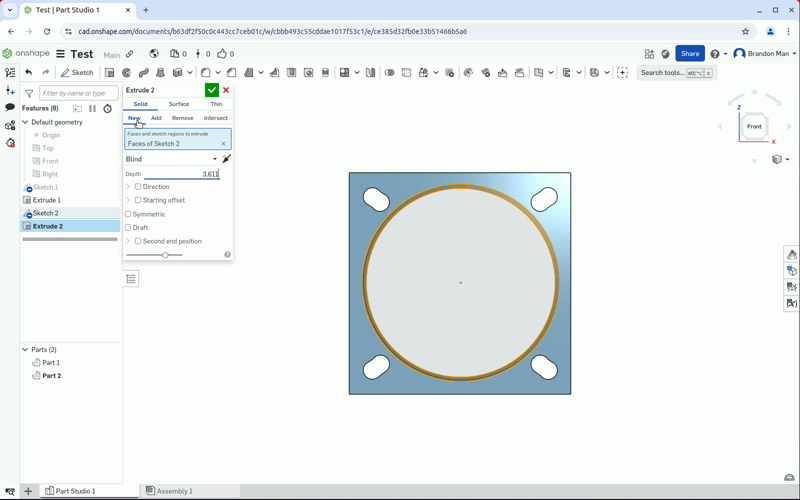
key(enter)
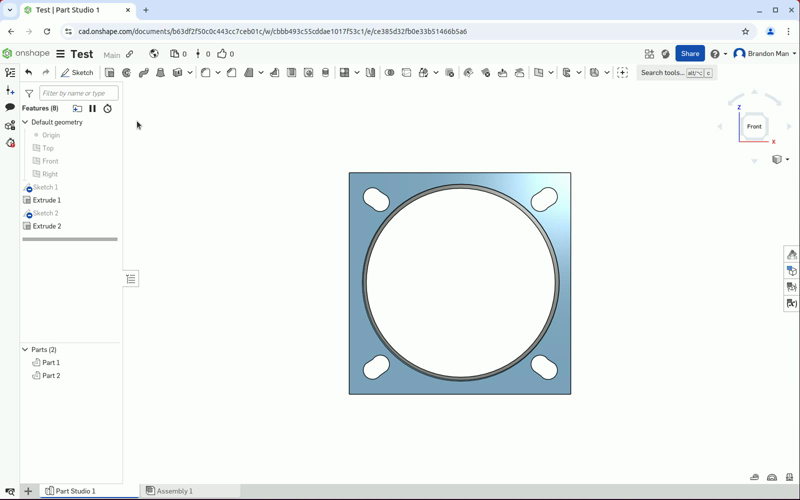
key(shift+h)
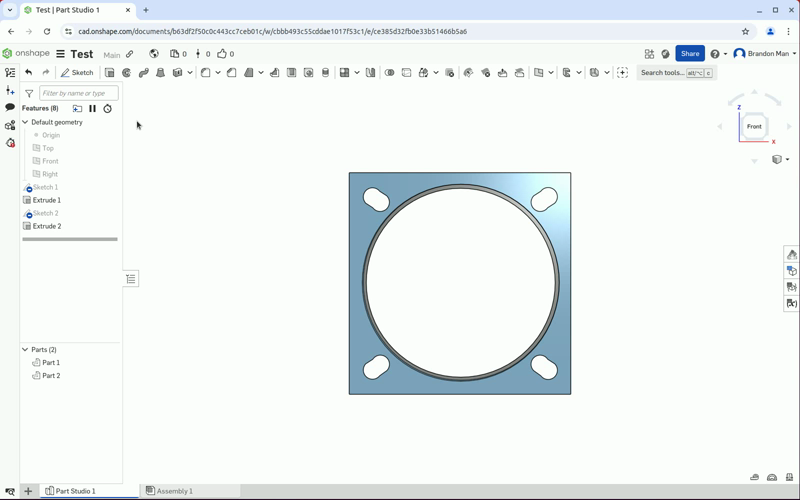
key(shift+h)
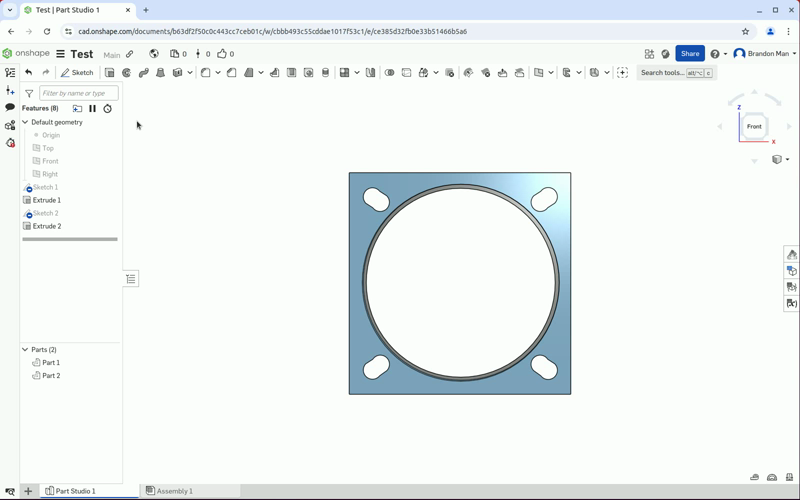
mouse_move(73, 189)
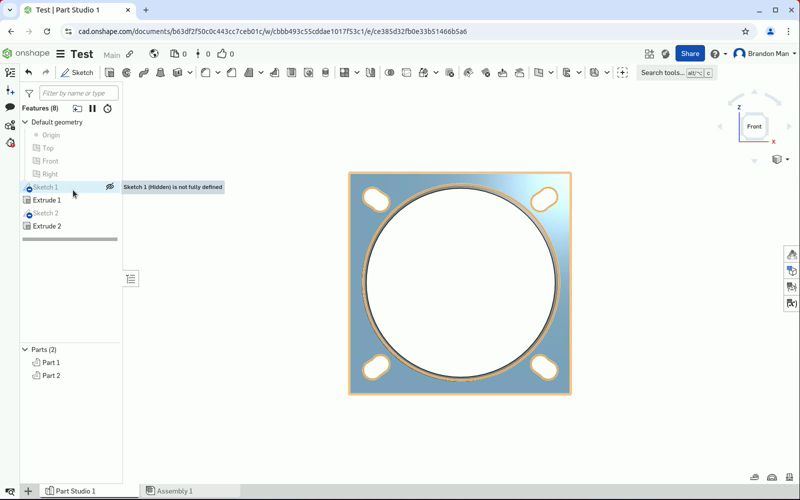
click(73, 189)
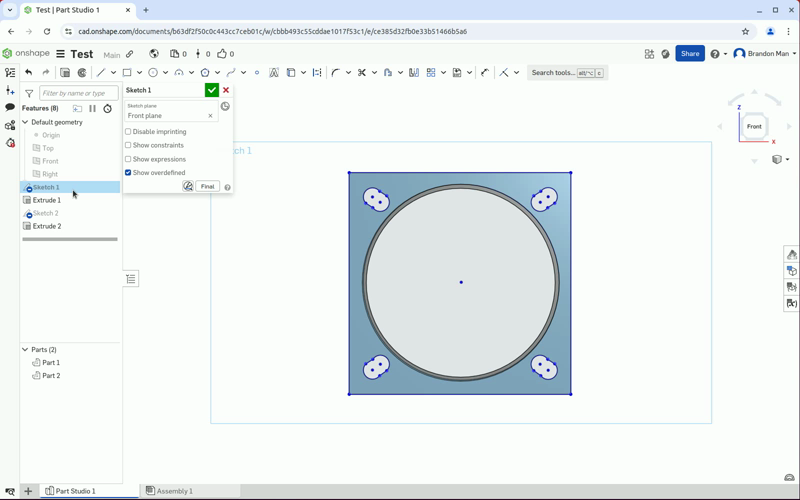
mouse_move(229, 92)
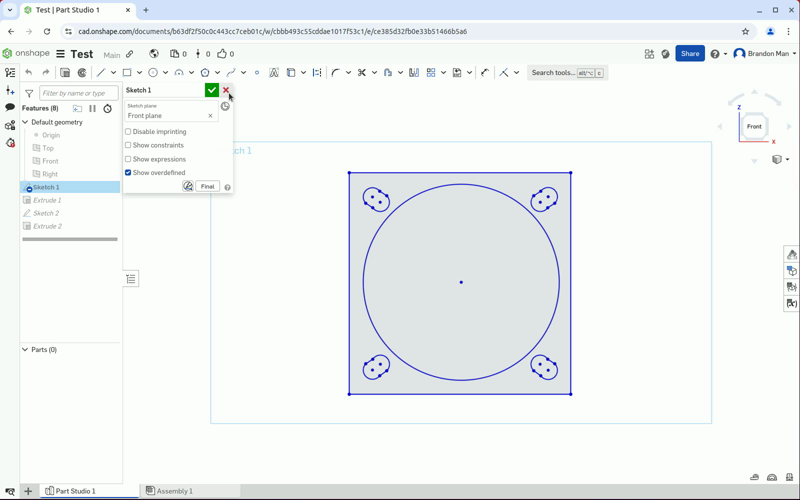
click(229, 92)
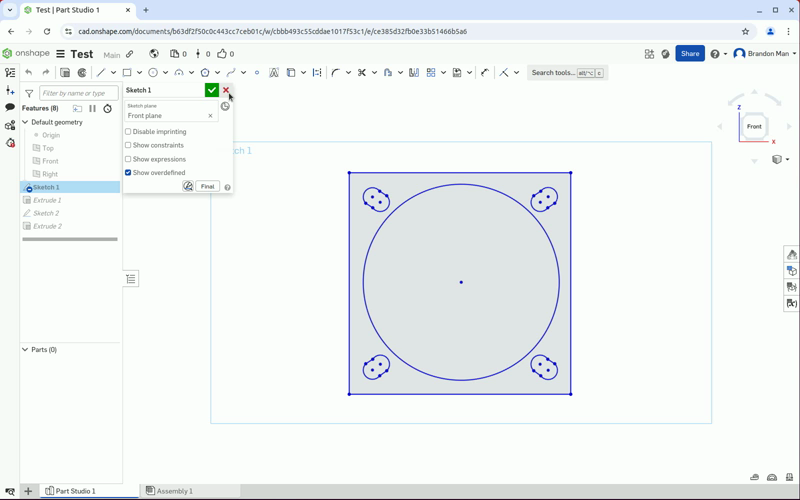
key(shift+s)
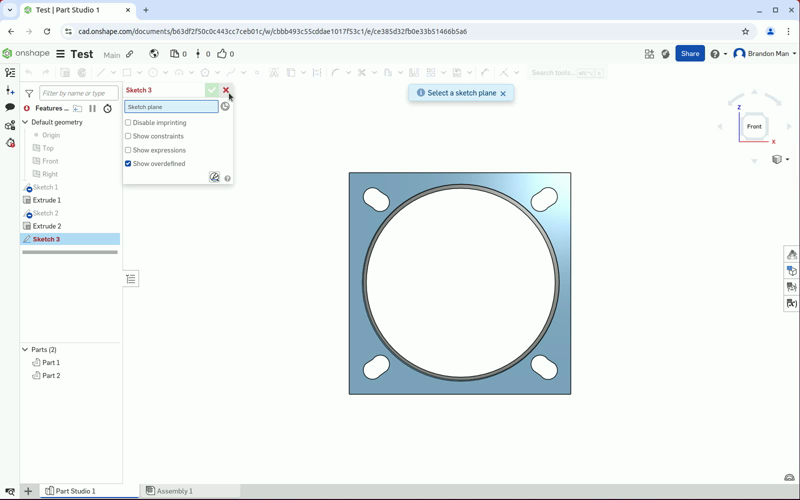
mouse_move(73, 163)
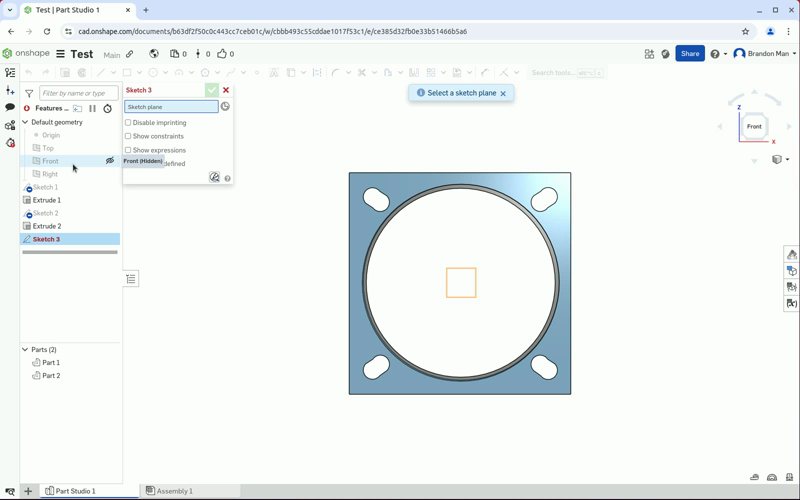
click(73, 163)
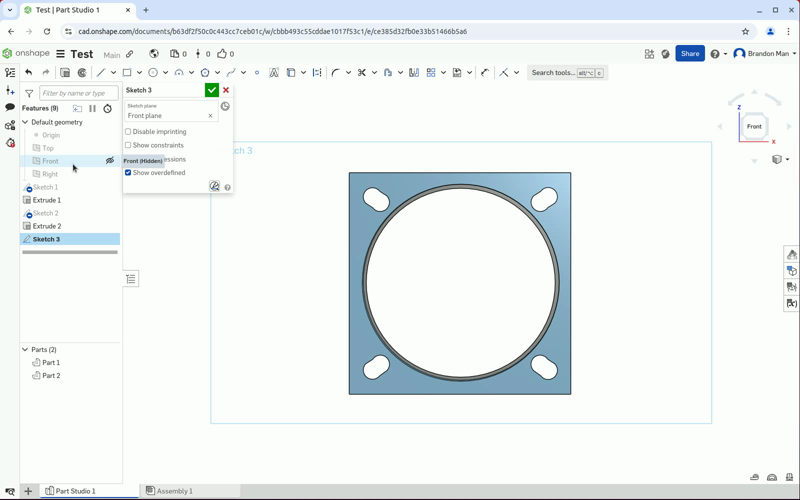
mouse_move(73, 352)
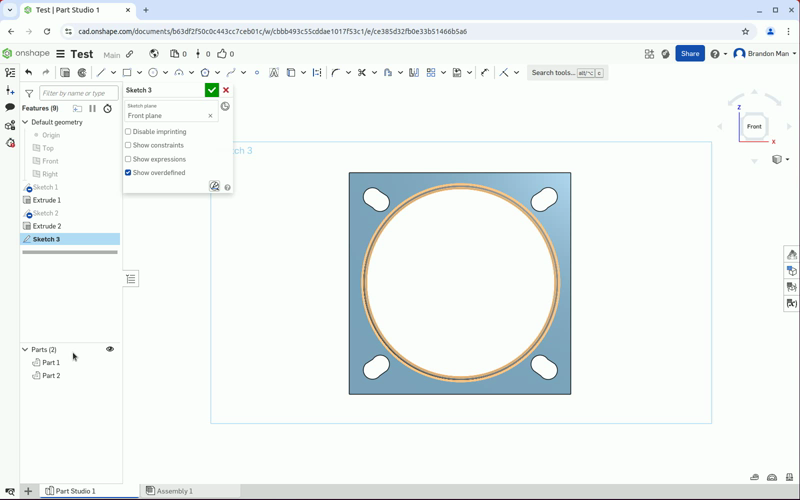
key(y)
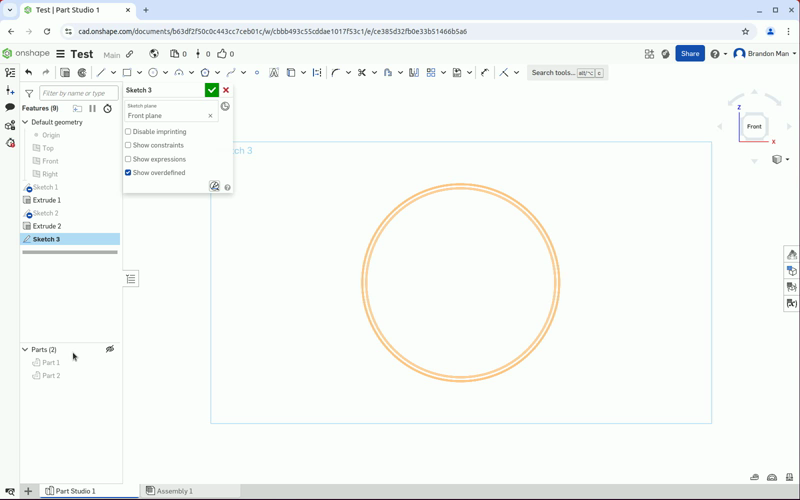
key(c)
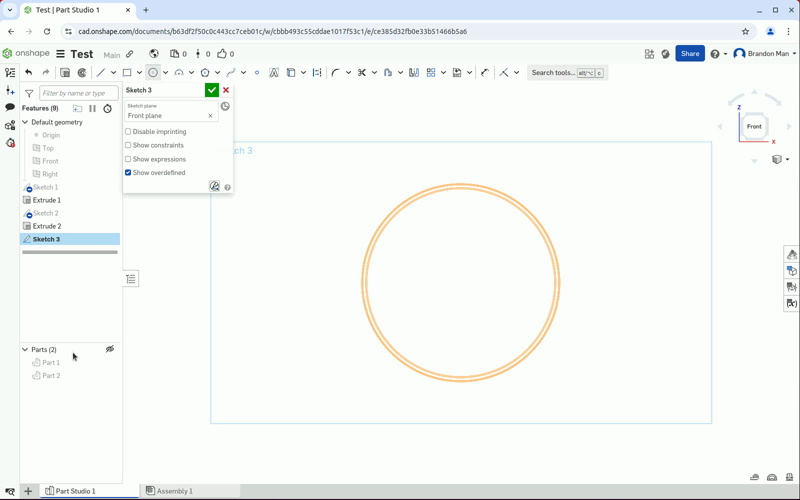
key_down(shift)
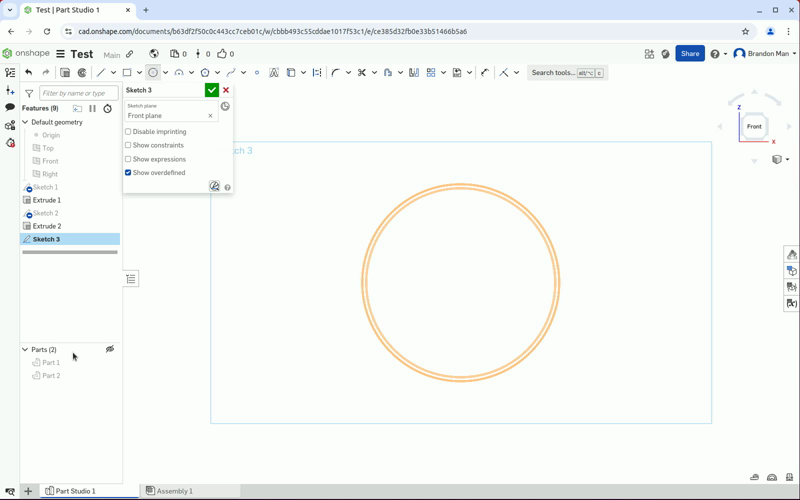
mouse_move(460, 282)
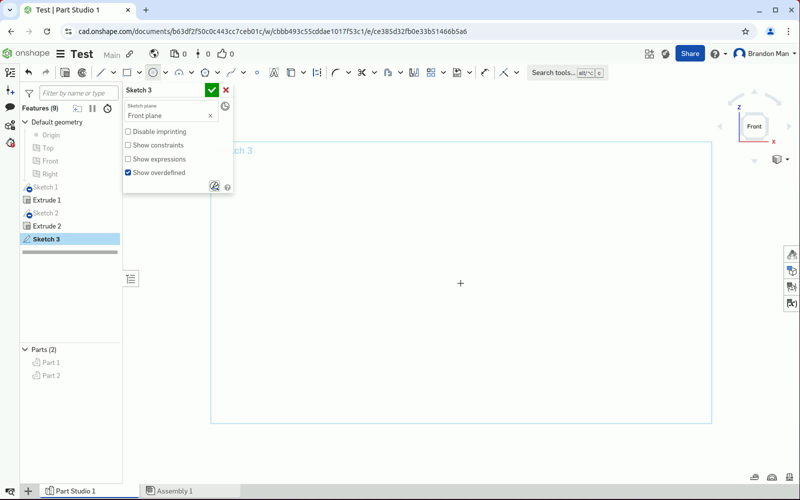
click(460, 282)
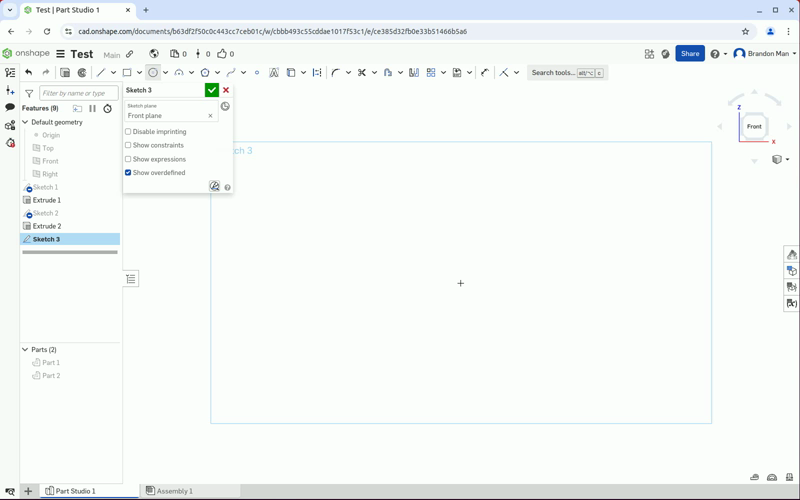
key_up(shift)
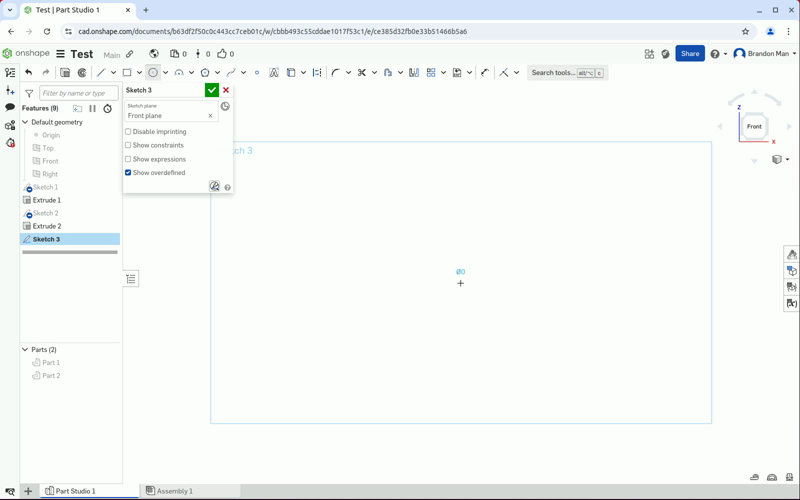
mouse_move(555, 282)
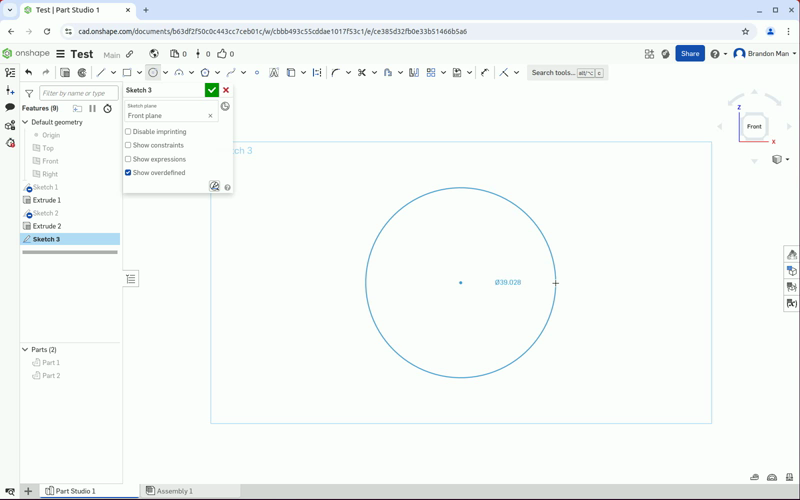
click(555, 282)
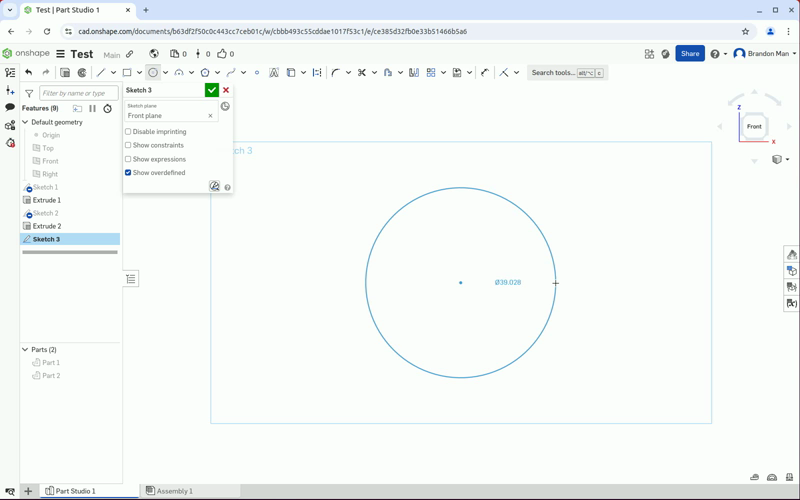
key(esc)
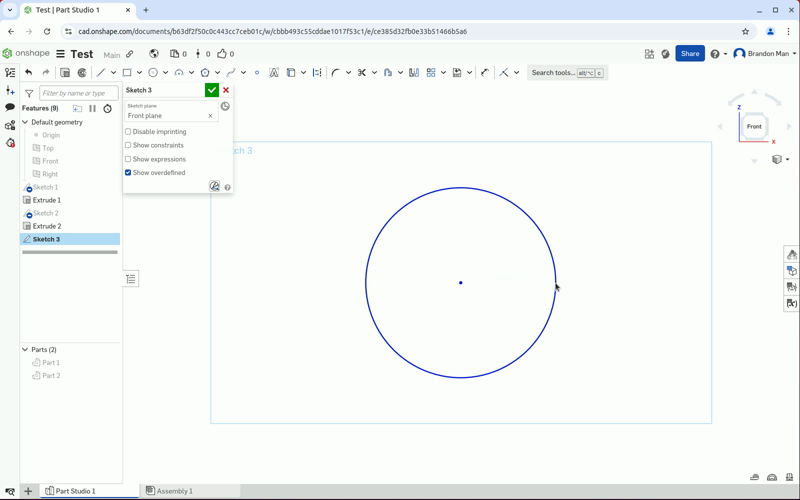
mouse_move(454, 265)
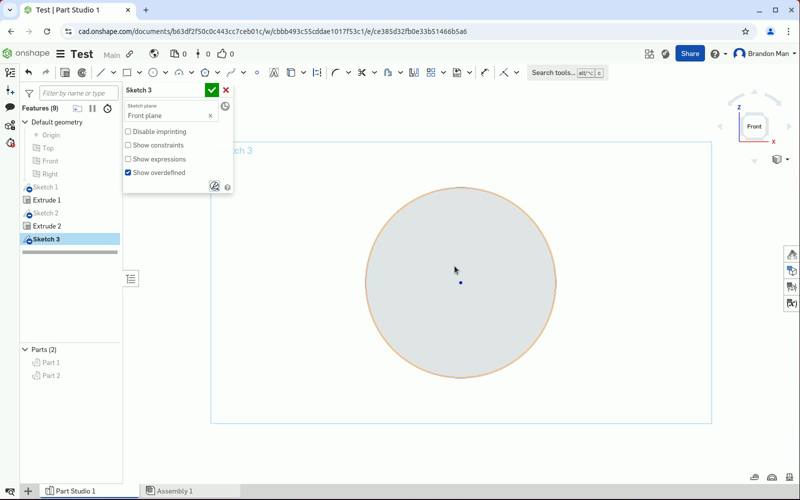
click(454, 265)
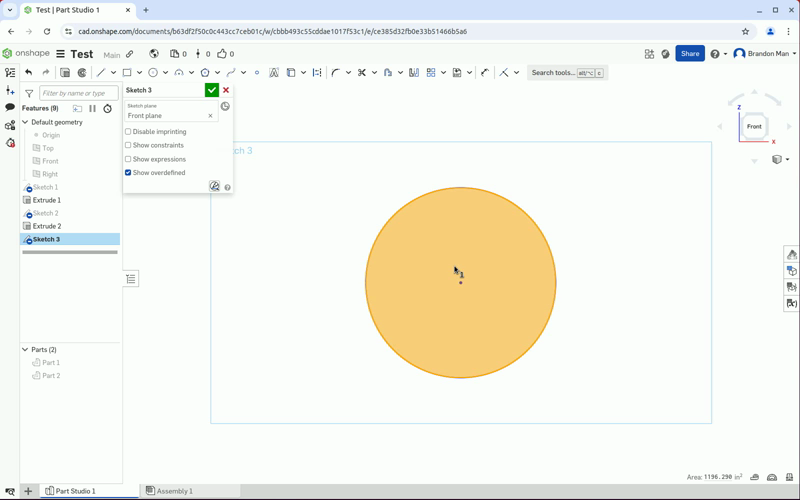
mouse_move(73, 352)
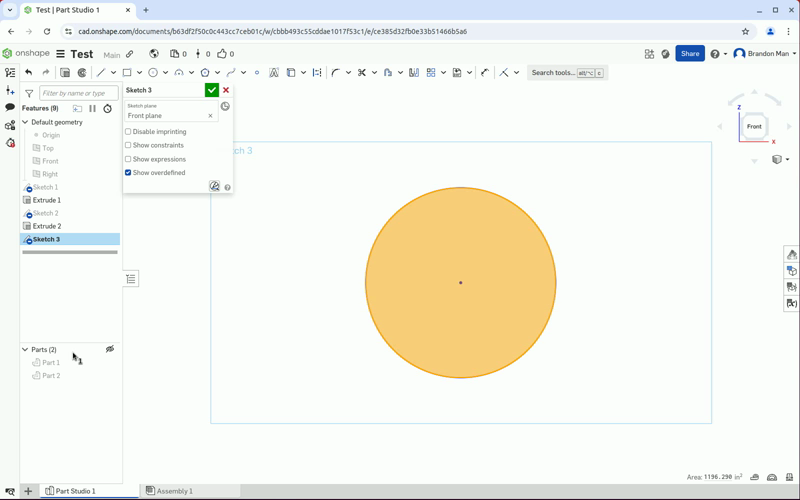
key(shift+y)
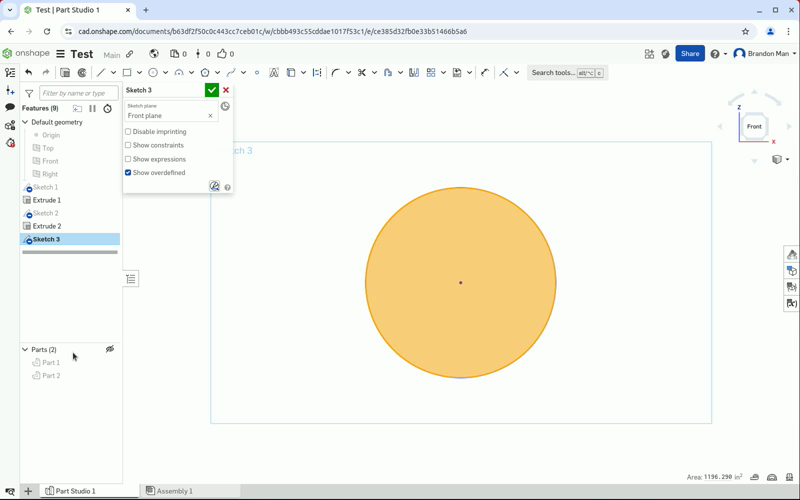
key(shift+e)
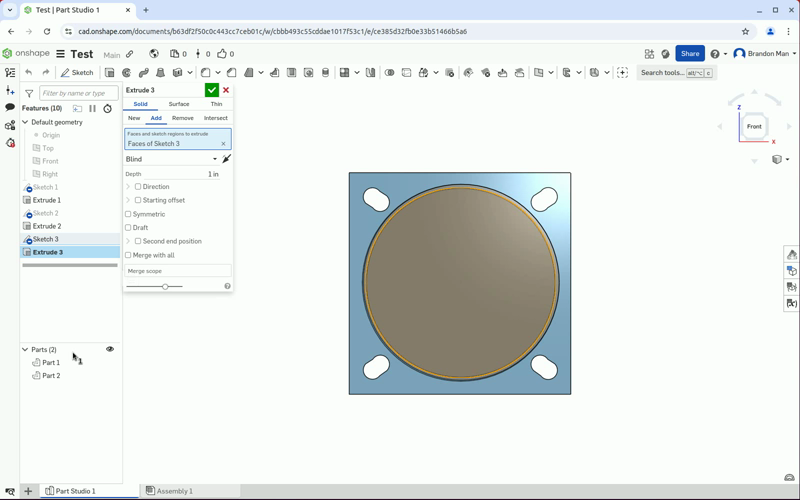
mouse_move(143, 106)
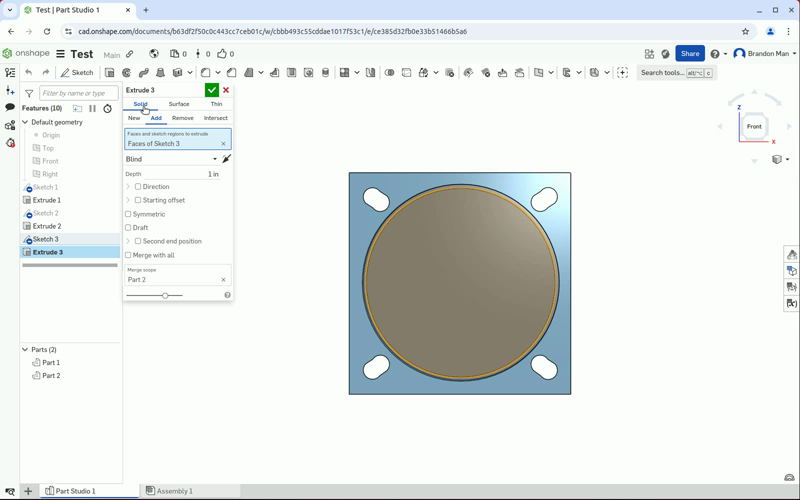
click(143, 106)
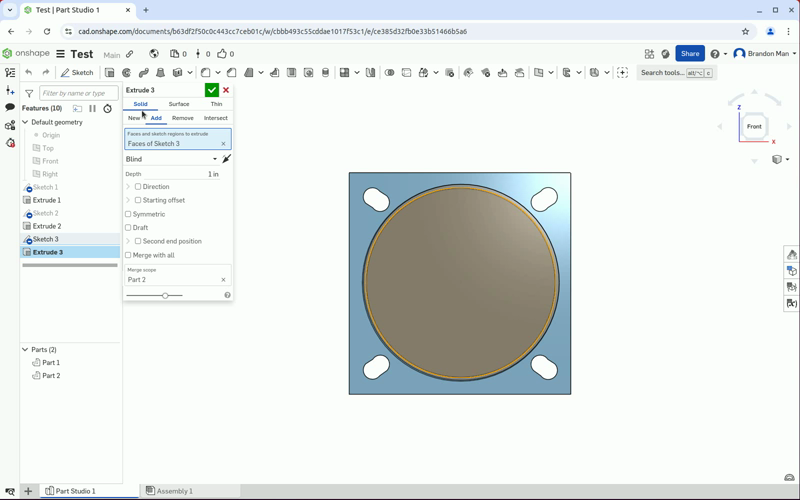
mouse_move(137, 120)
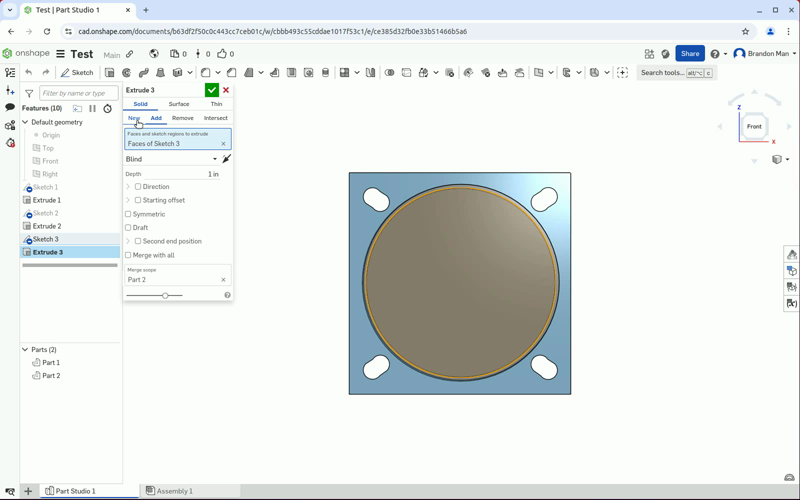
click(137, 120)
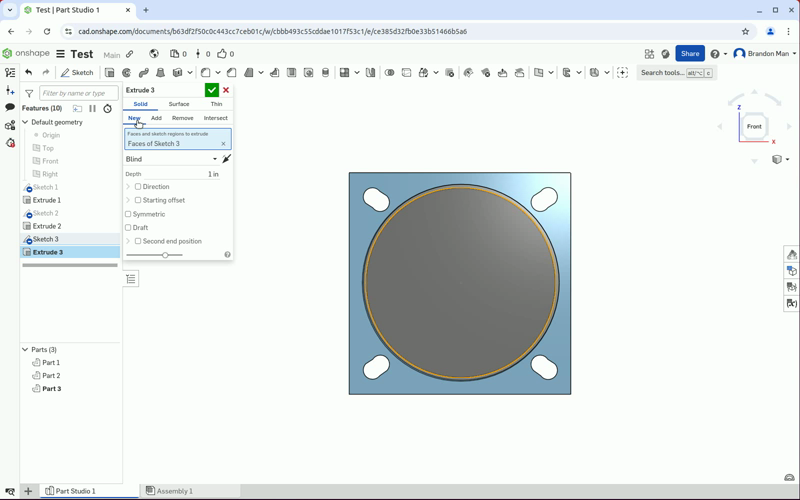
key(tab, 4)
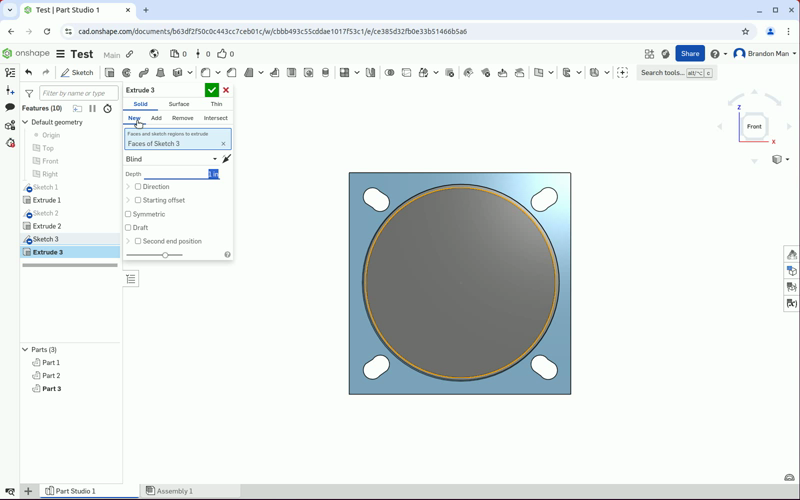
text(3.611)
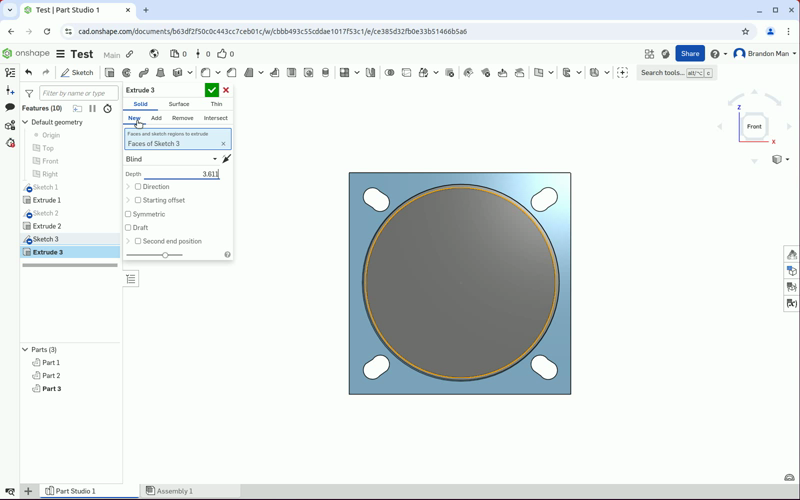
key(enter)
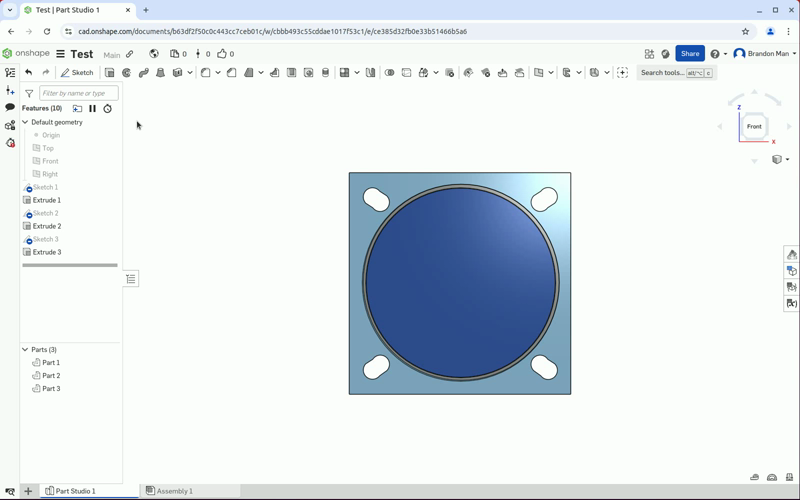
key(shift+h)
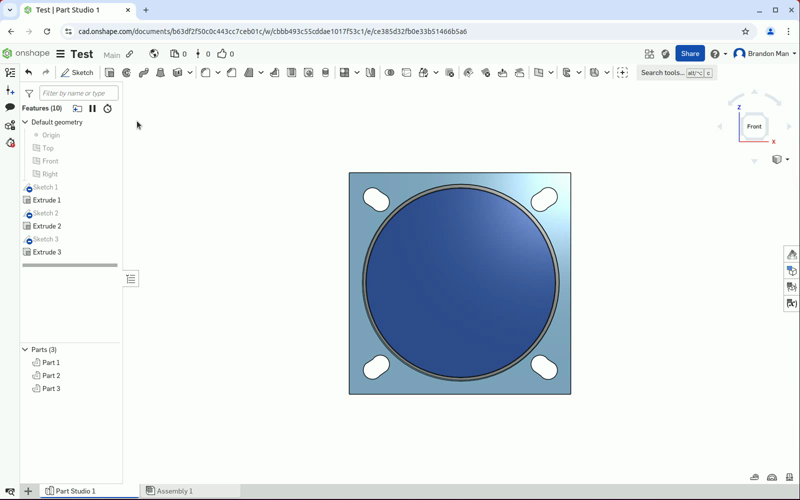
key(shift+h)
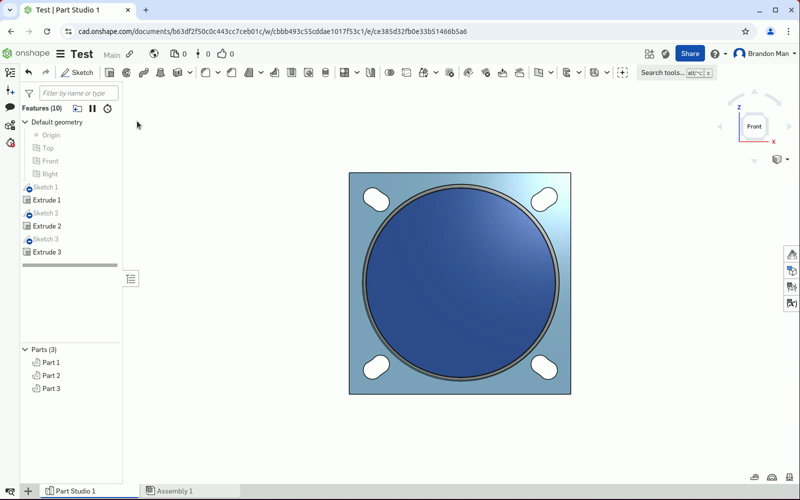
mouse_move(73, 189)
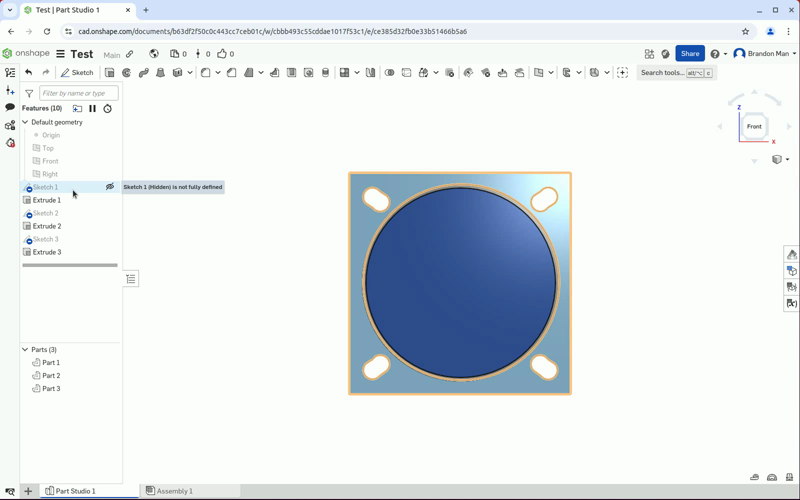
click(73, 189)
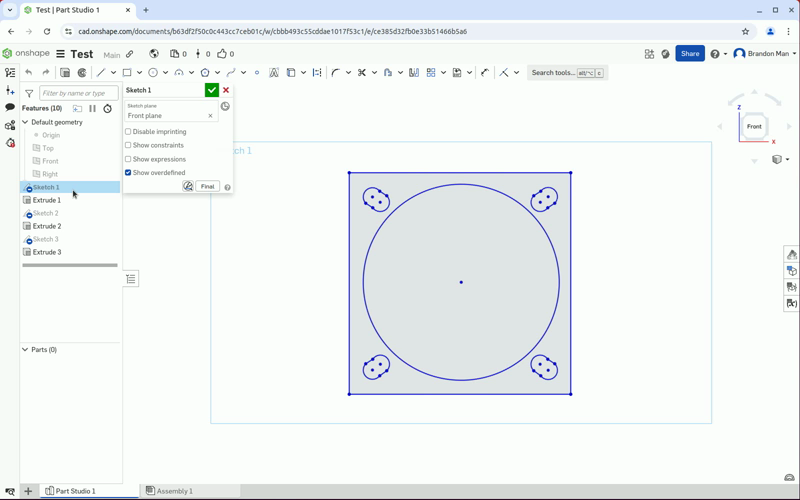
mouse_move(229, 92)
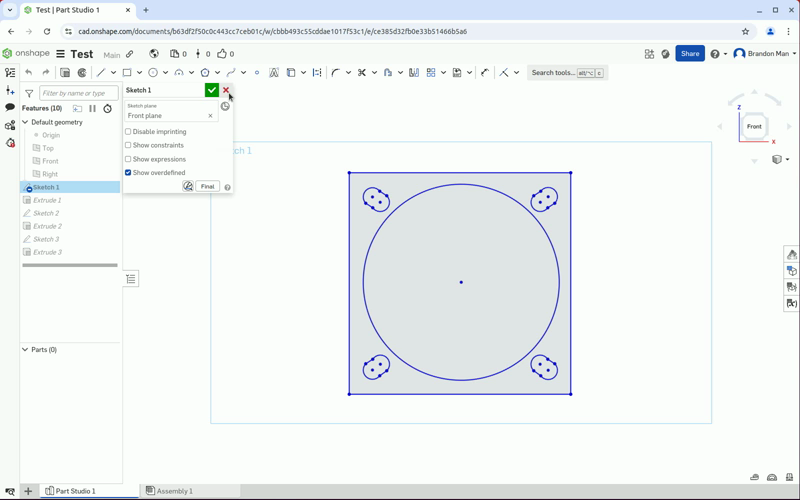
click(229, 92)
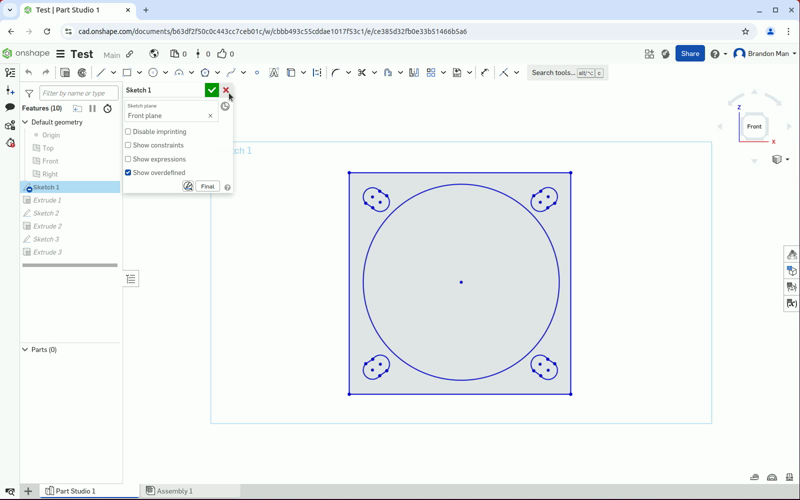
key(shift+s)
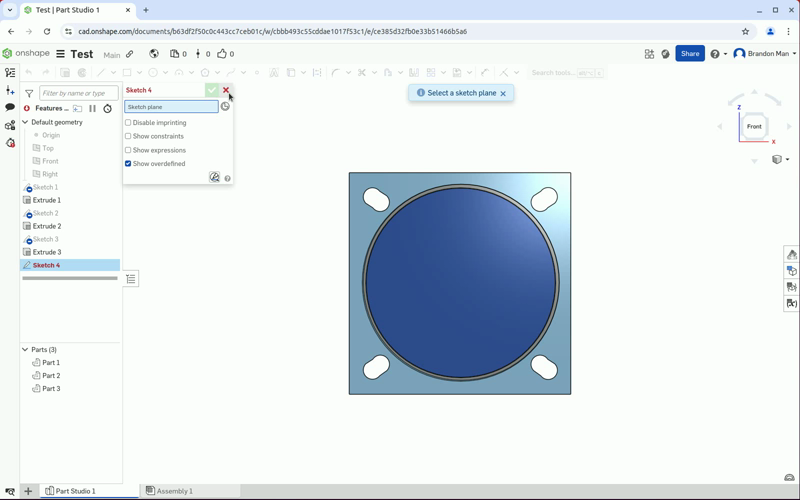
mouse_move(73, 163)
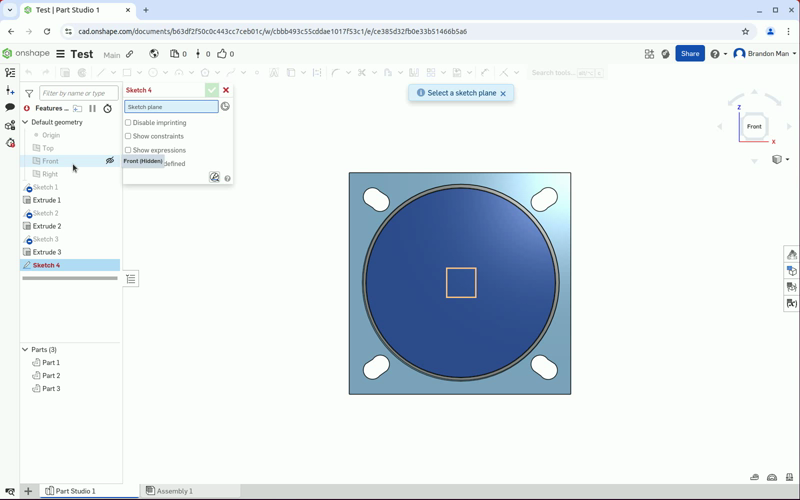
click(73, 163)
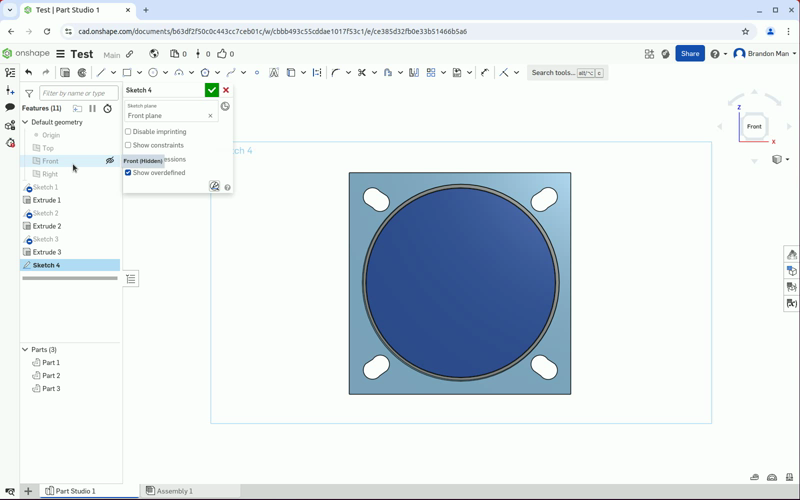
mouse_move(73, 352)
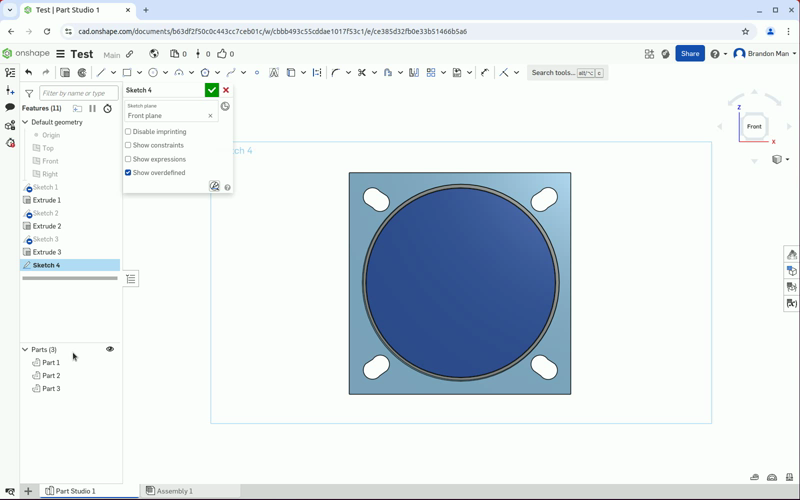
key(y)
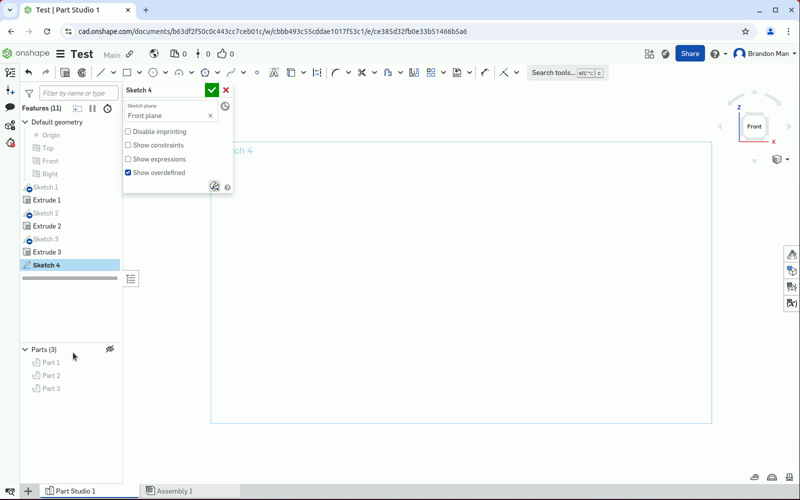
key(c)
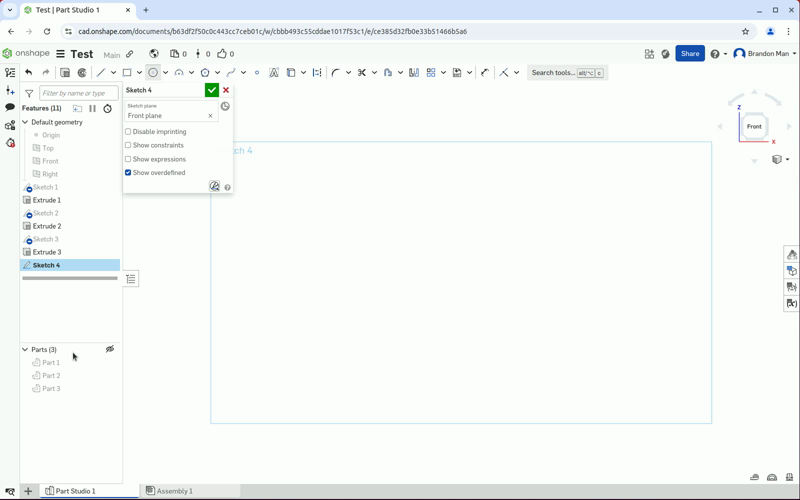
key_down(shift)
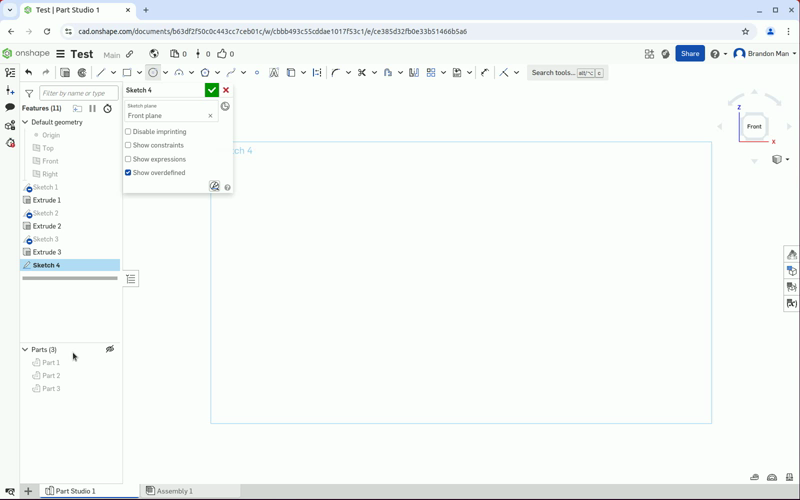
mouse_move(460, 282)
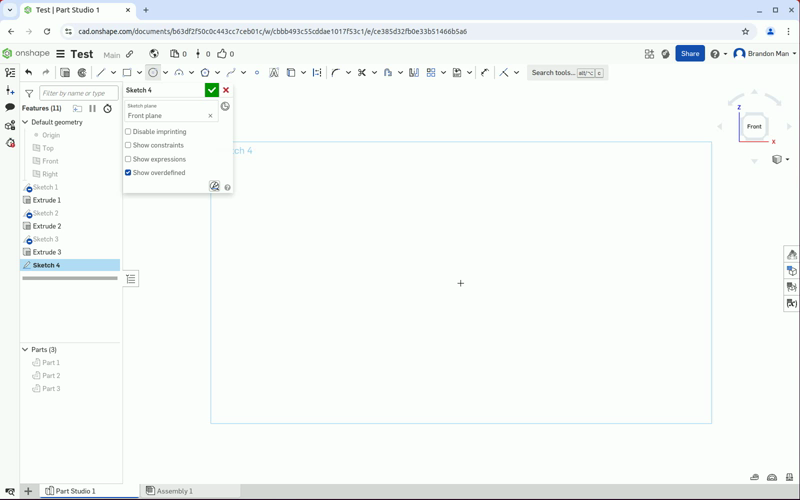
click(460, 282)
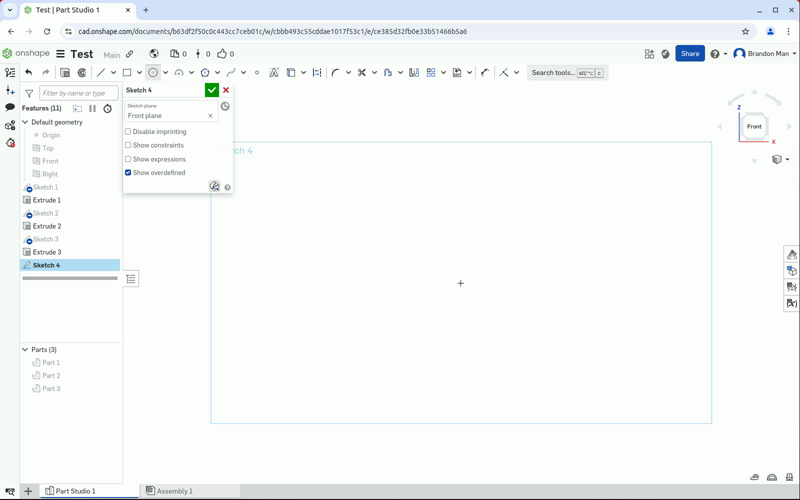
key_up(shift)
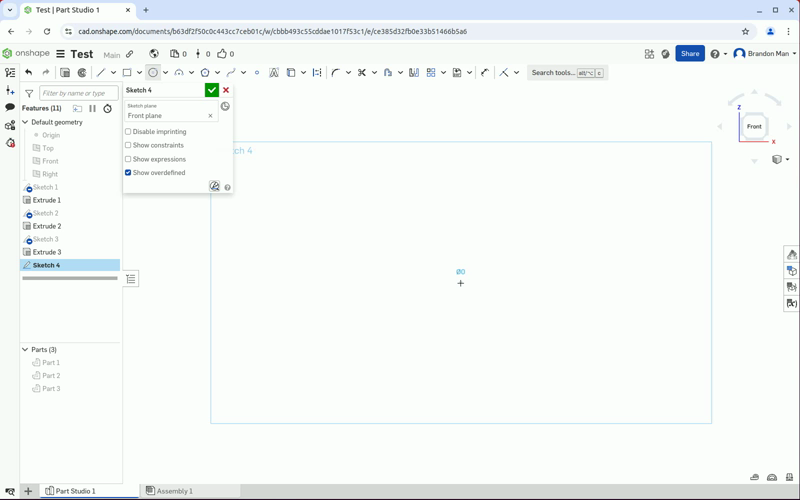
mouse_move(559, 282)
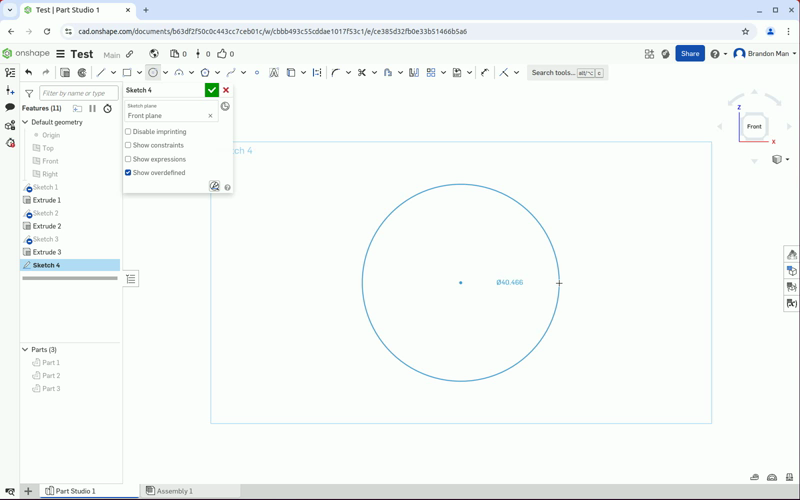
click(559, 282)
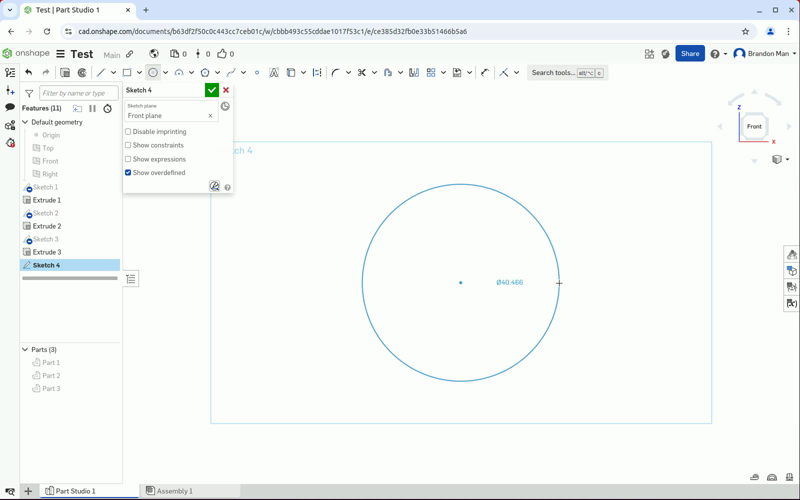
key(esc)
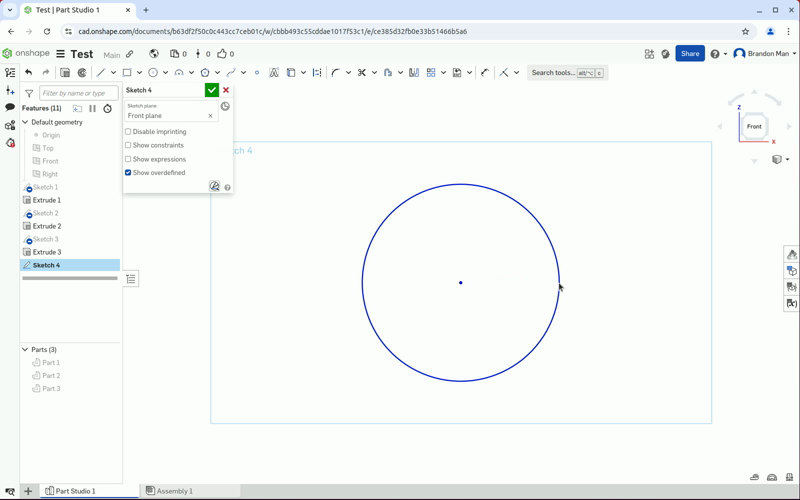
key(c)
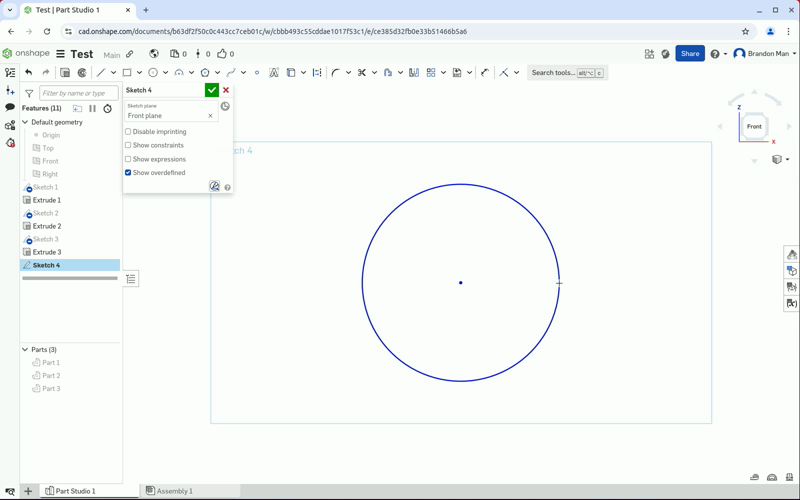
key_down(shift)
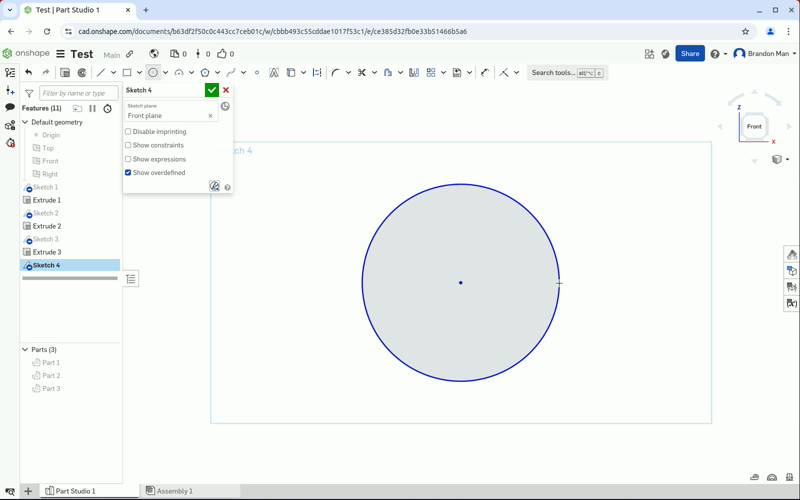
mouse_move(460, 282)
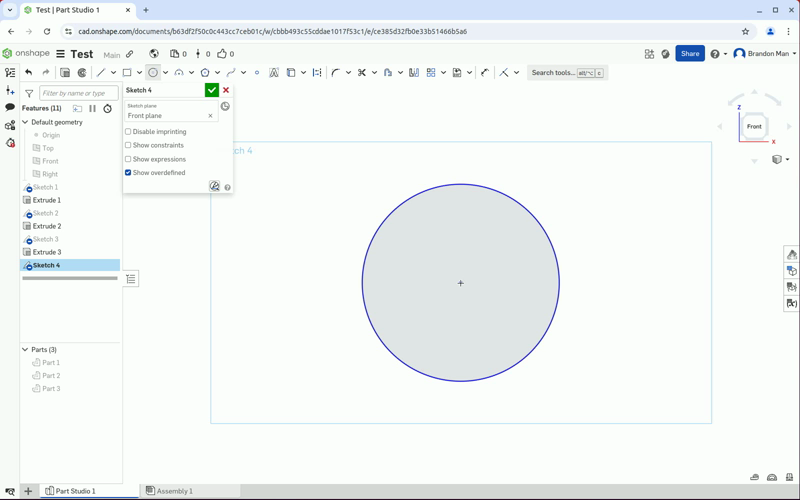
click(460, 282)
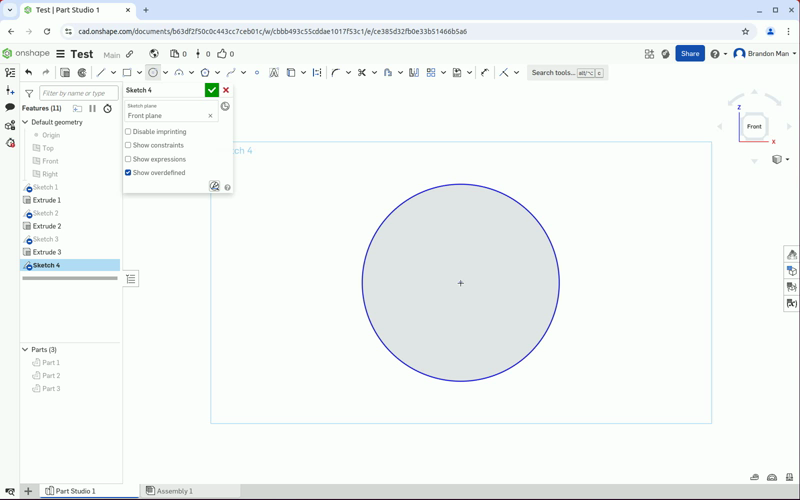
key_up(shift)
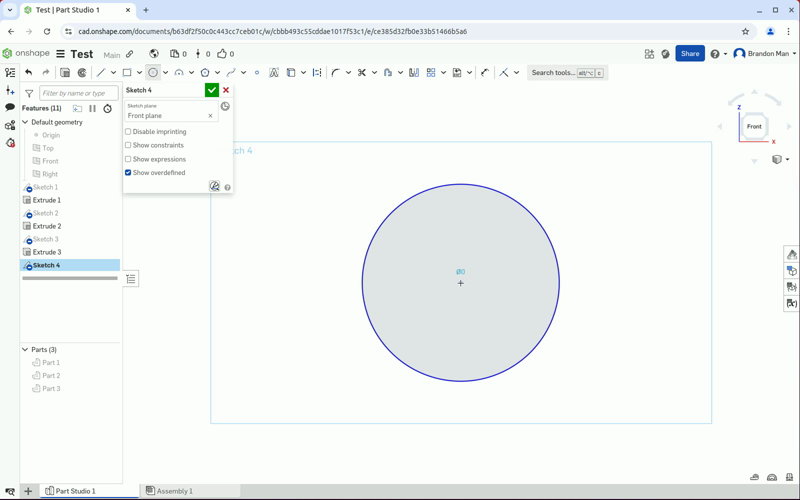
mouse_move(555, 282)
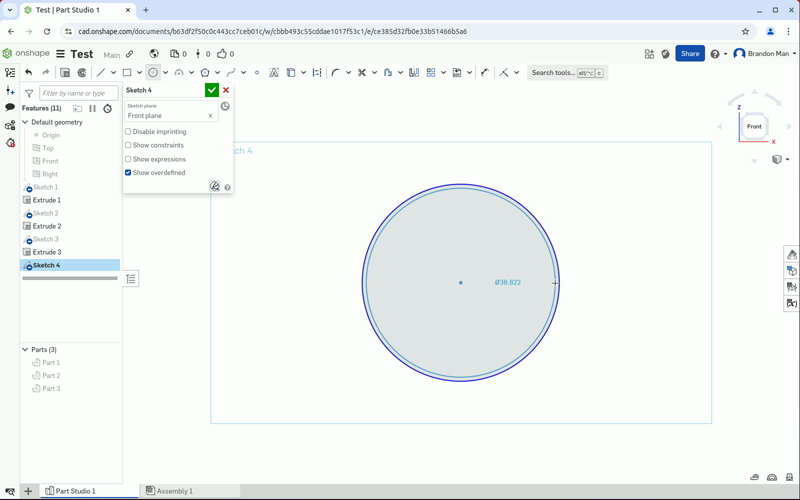
scroll(6)
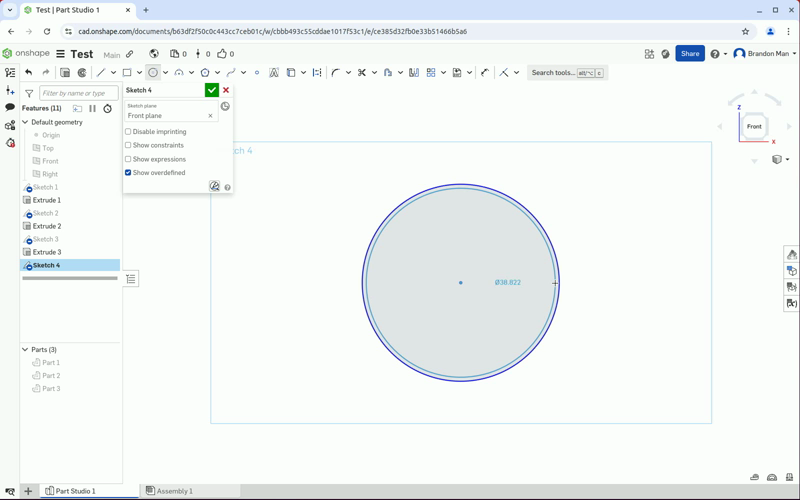
scroll(6)
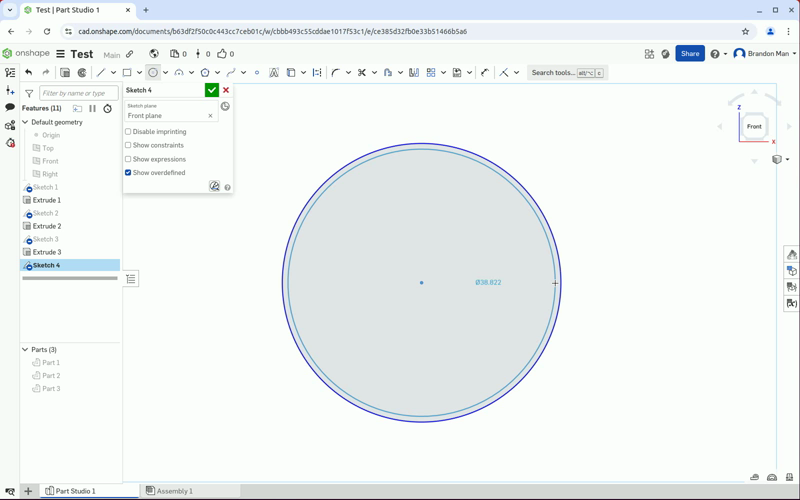
scroll(6)
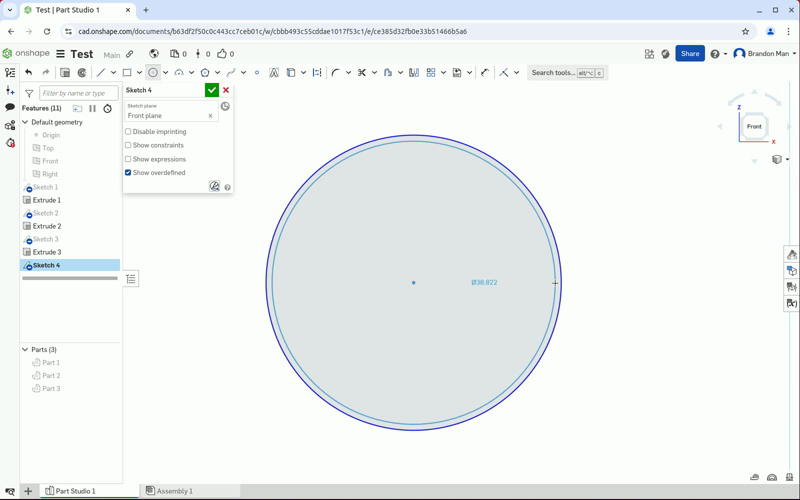
scroll(6)
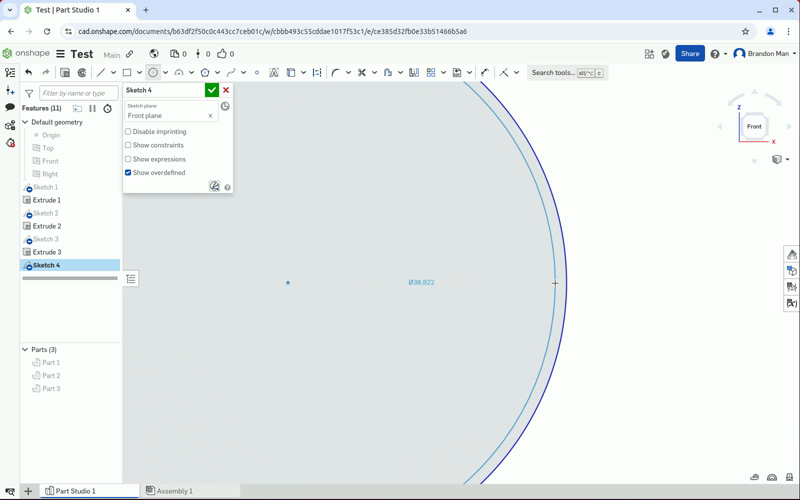
scroll(6)
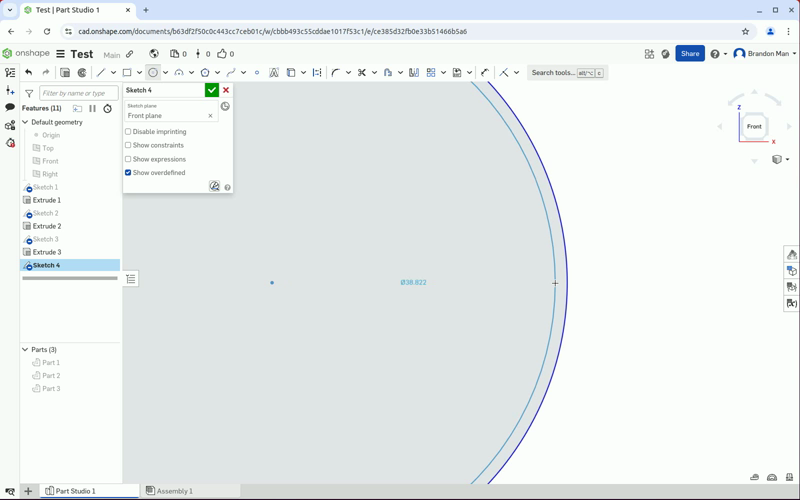
scroll(6)
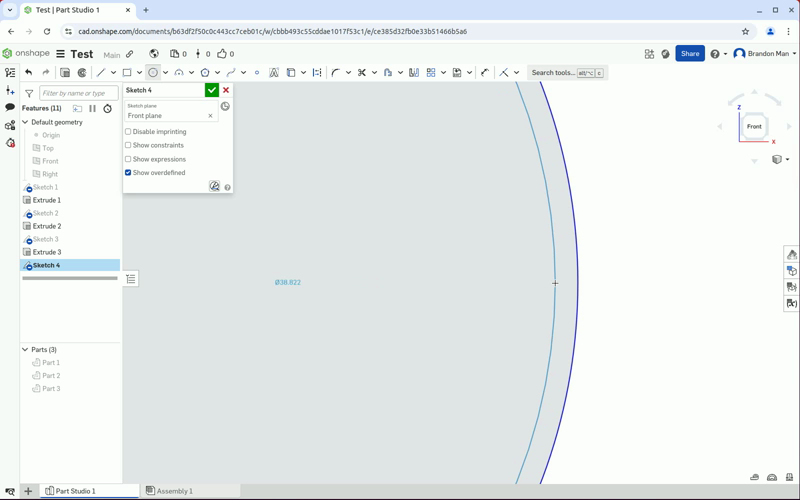
scroll(6)
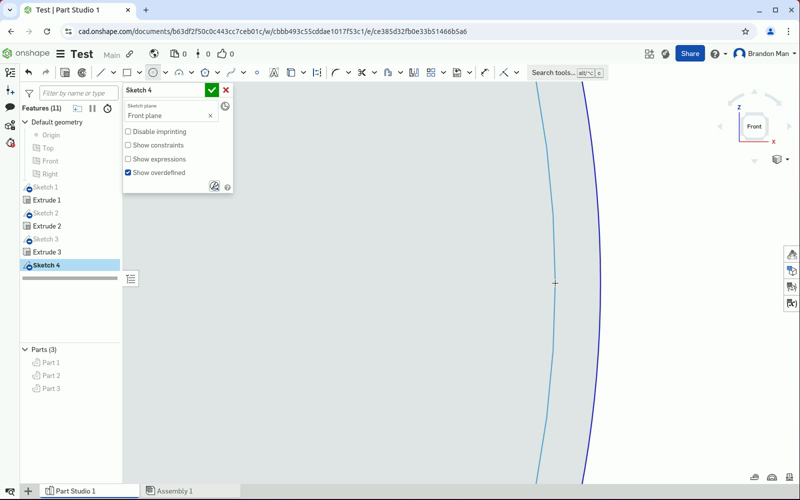
click(555, 282)
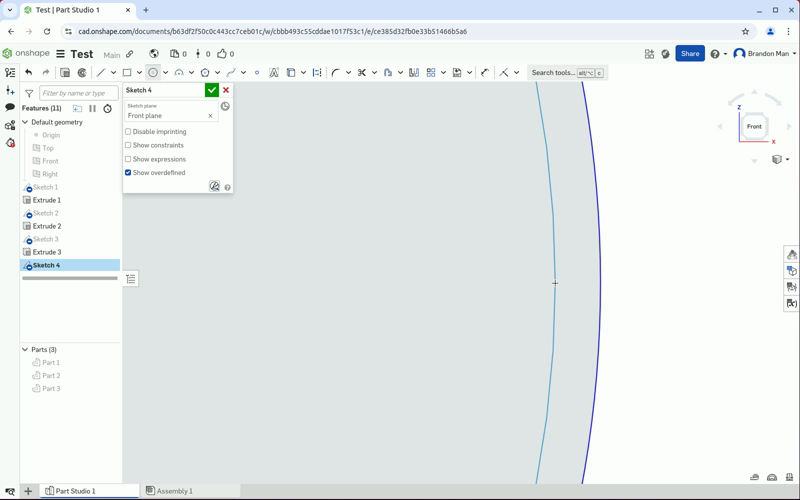
scroll(-6)
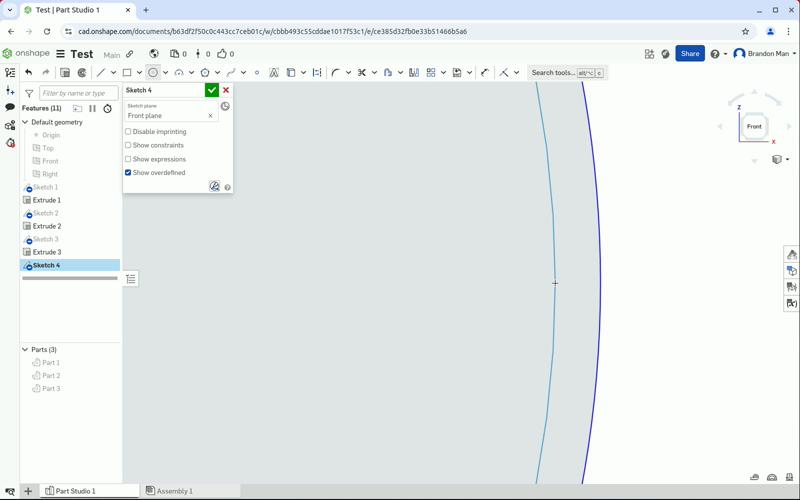
scroll(-6)
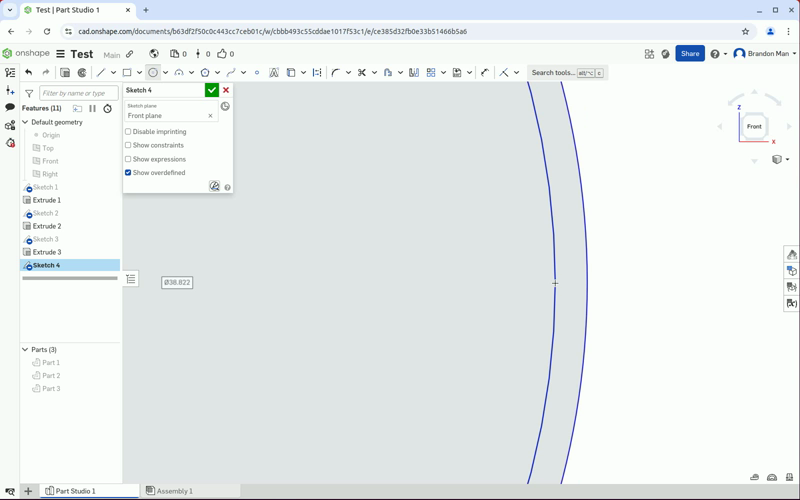
scroll(-6)
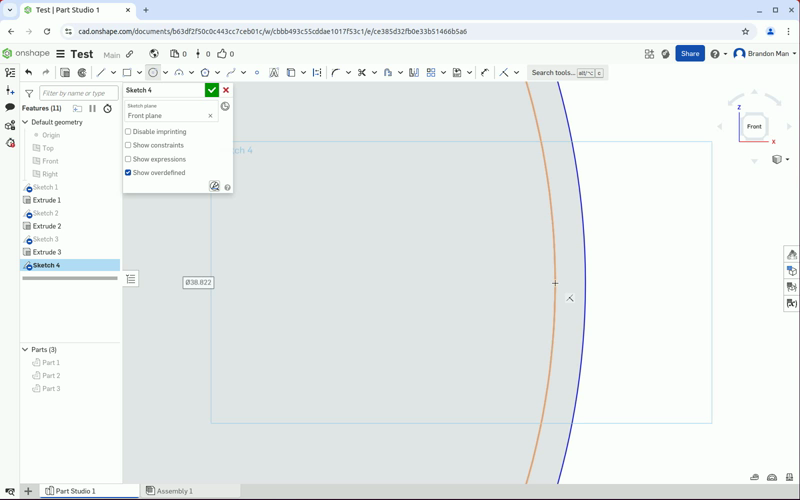
scroll(-6)
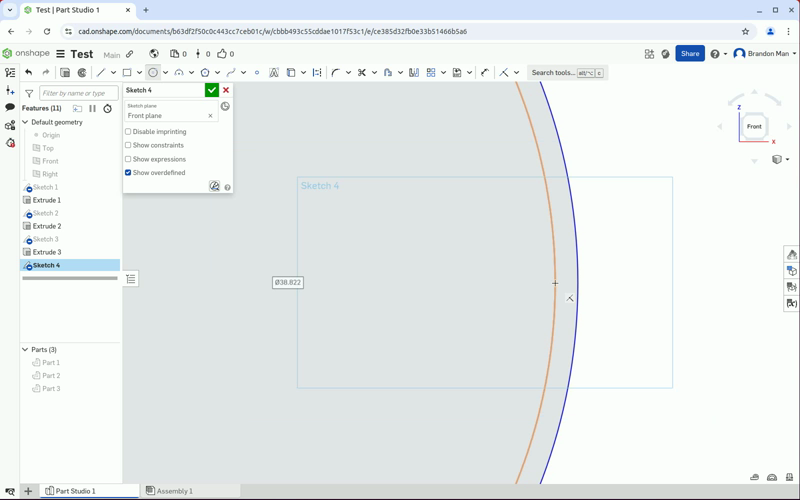
scroll(-6)
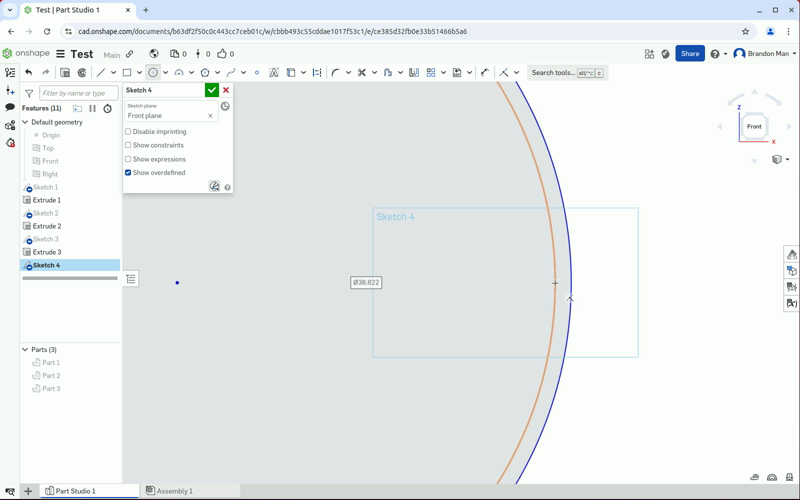
scroll(-6)
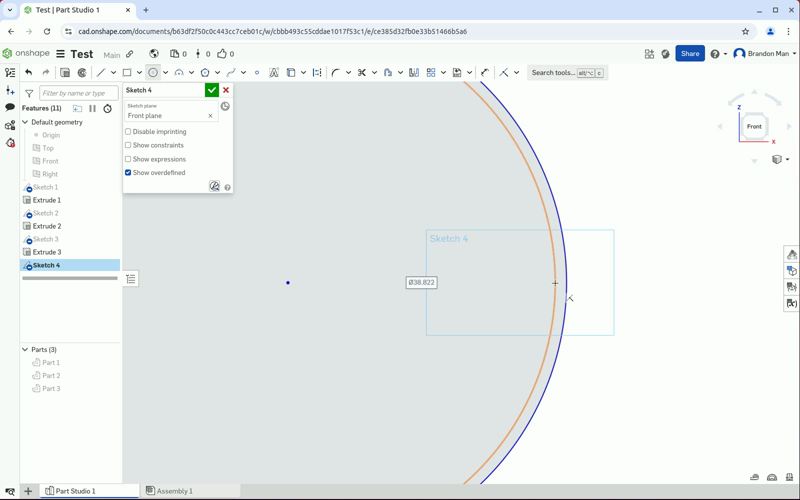
scroll(-6)
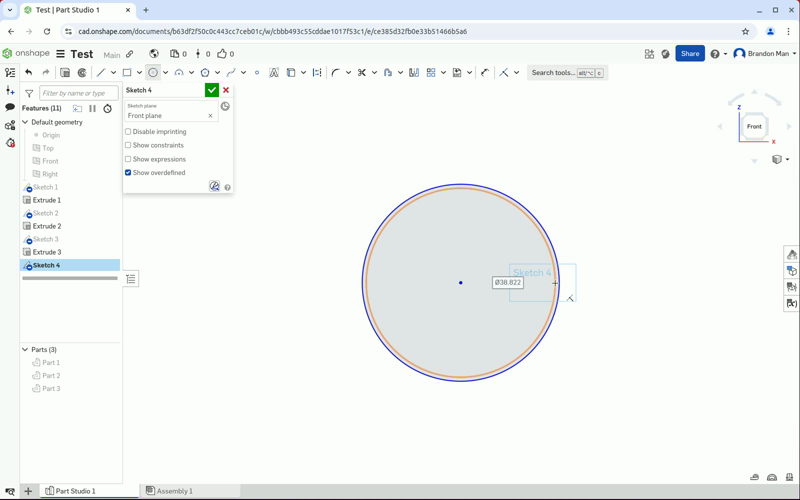
key(esc)
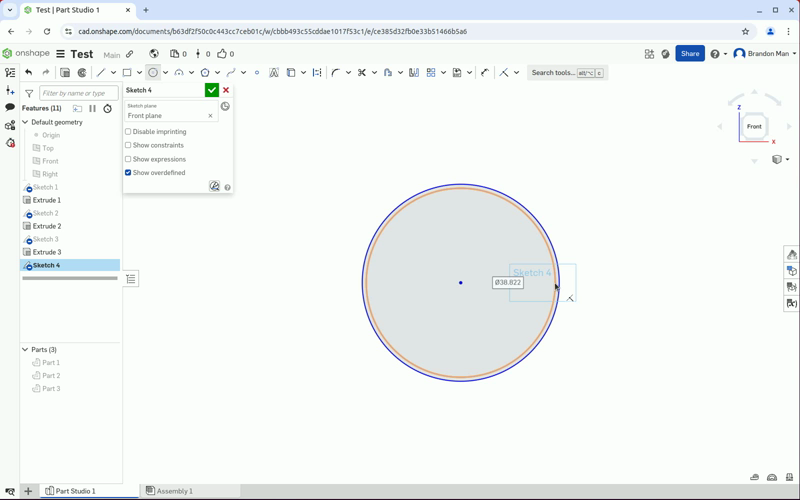
mouse_move(527, 351)
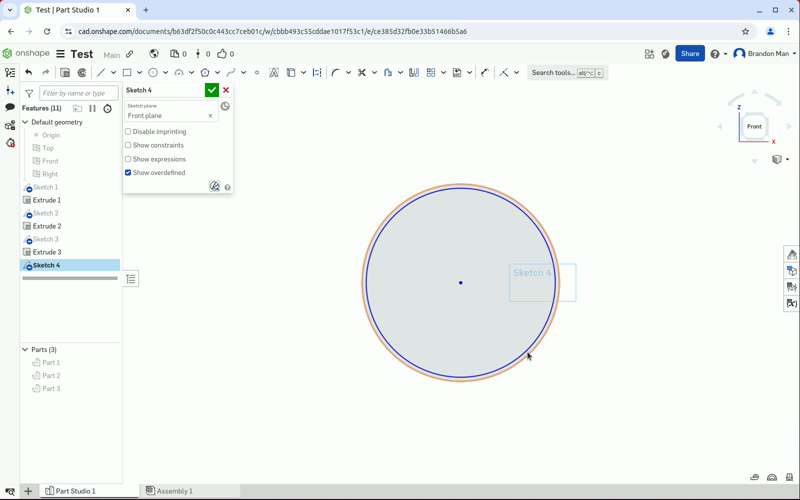
click(527, 351)
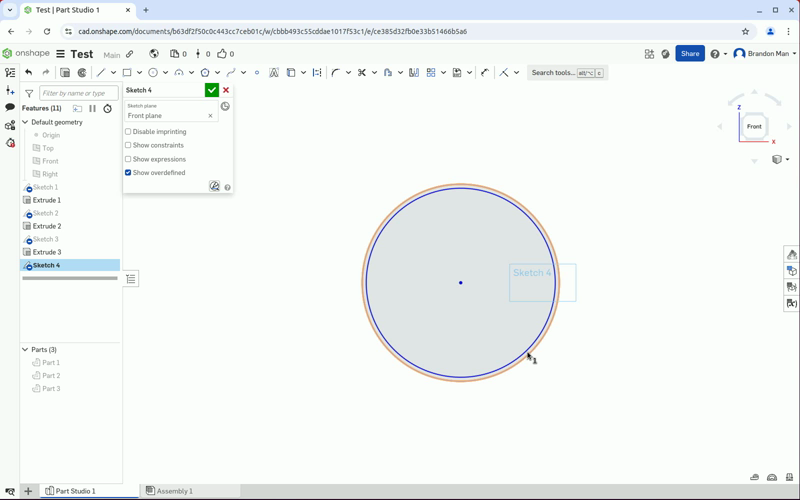
mouse_move(73, 352)
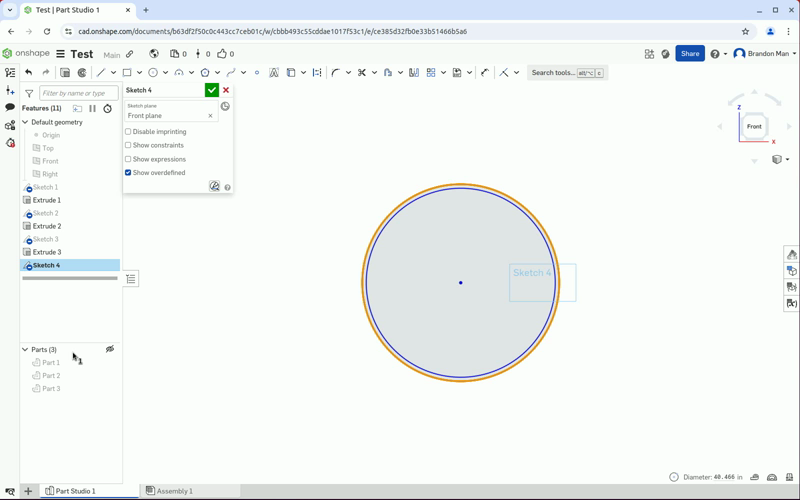
key(shift+y)
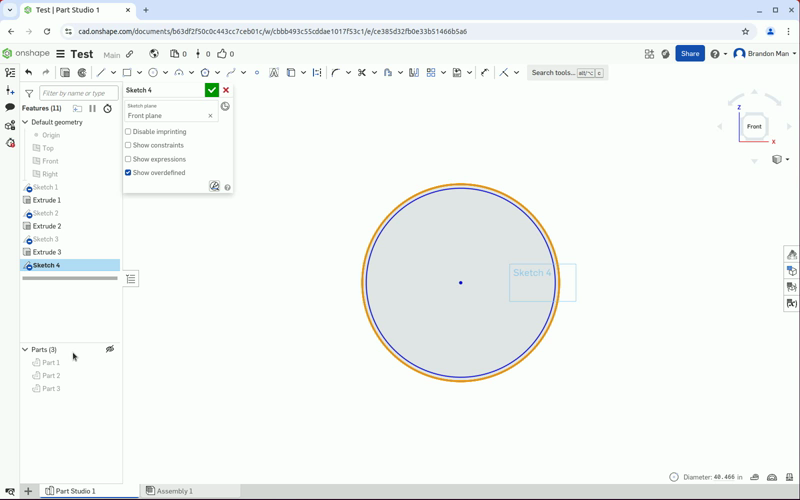
key(shift+e)
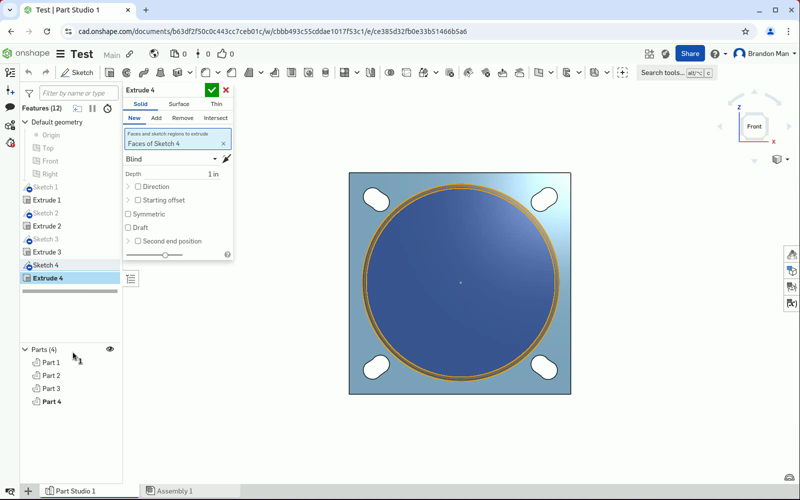
mouse_move(143, 106)
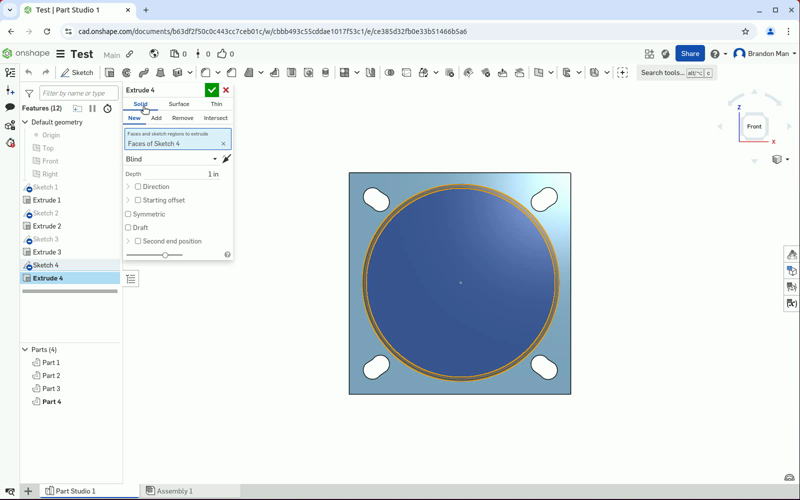
click(143, 106)
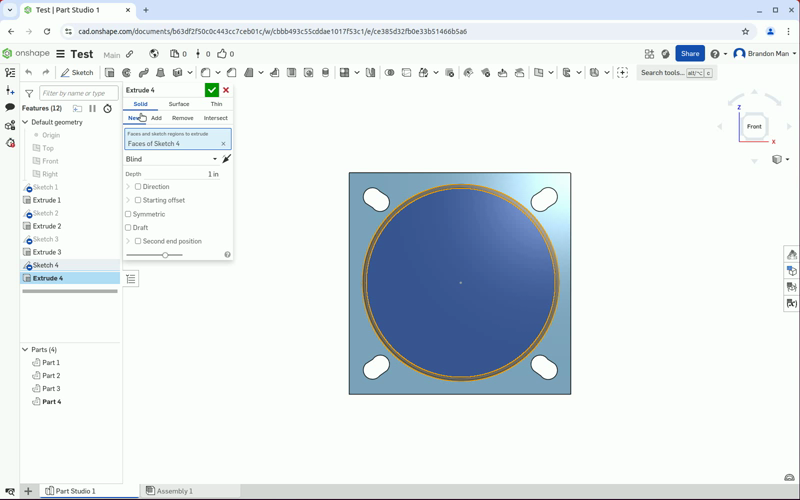
mouse_move(137, 120)
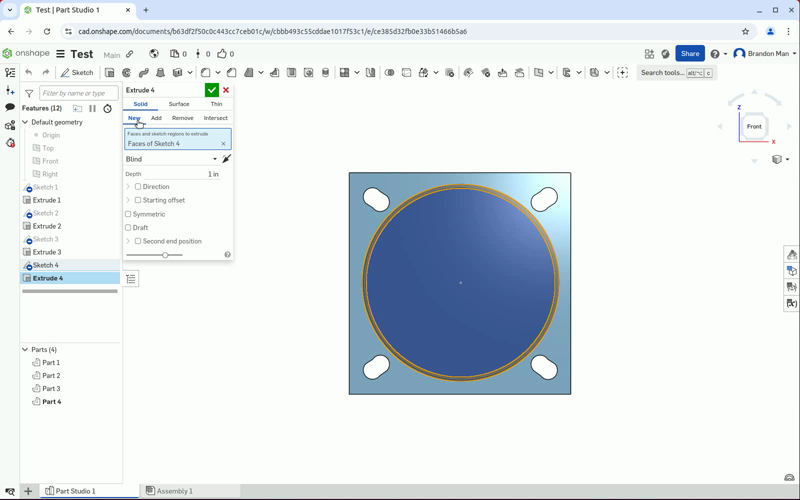
click(137, 120)
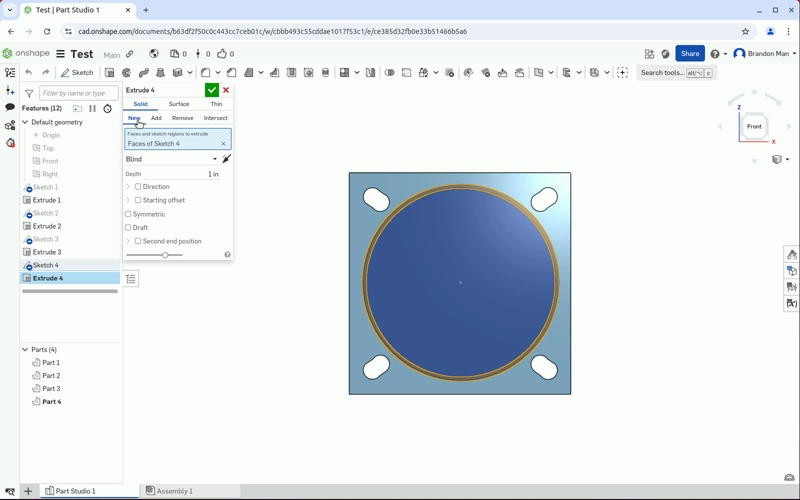
key(tab, 4)
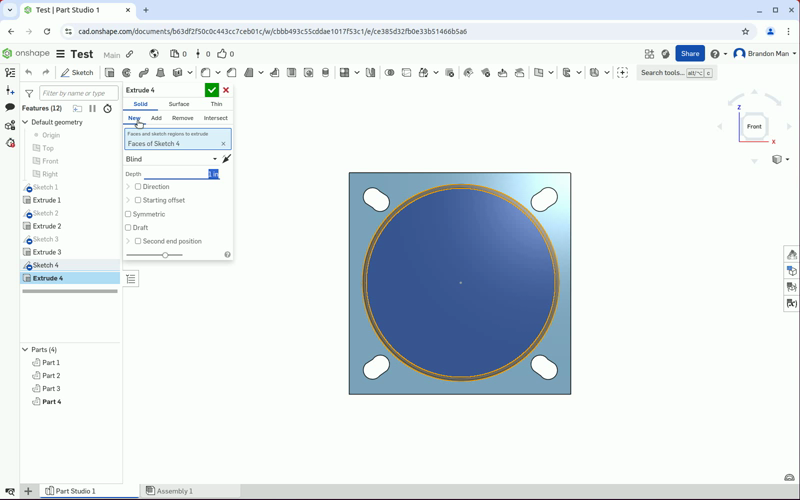
text(23.108)
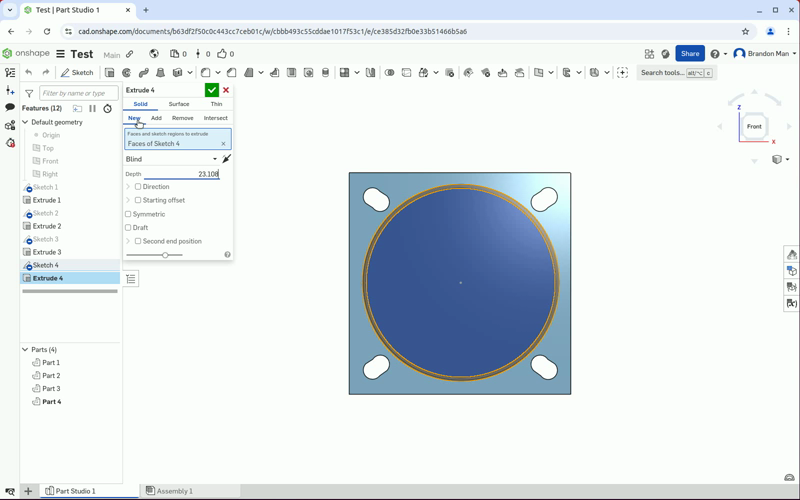
key(enter)
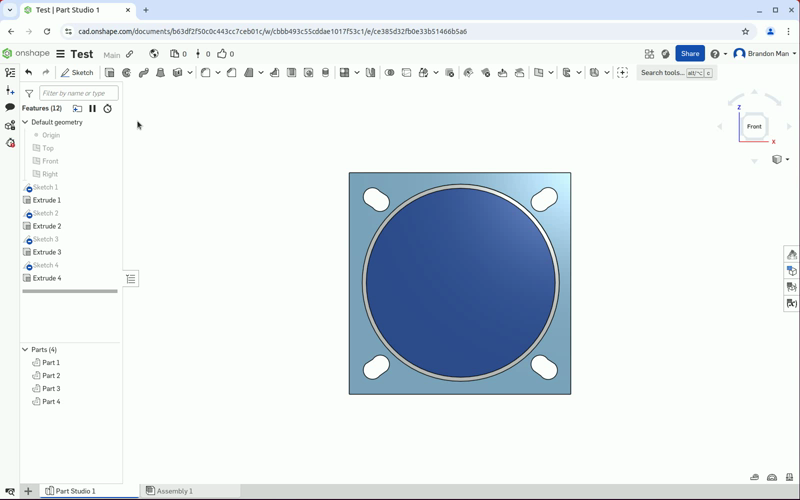
key(shift+h)
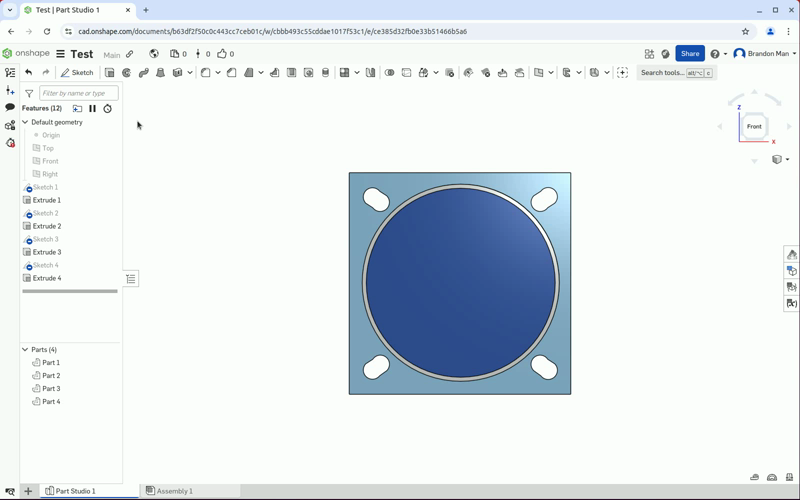
key(shift+h)
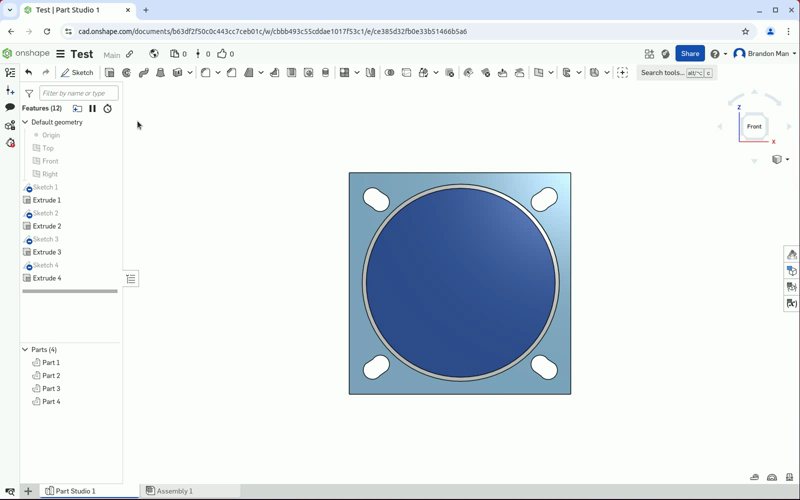
key(shift+7)
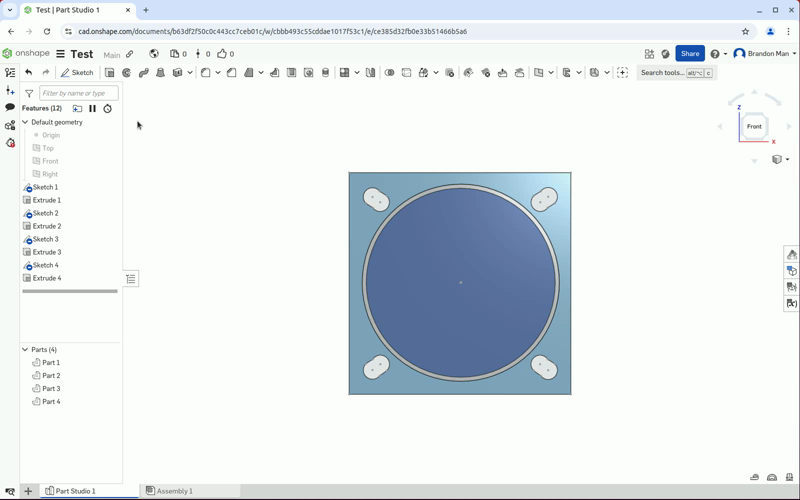
key(left, 2)
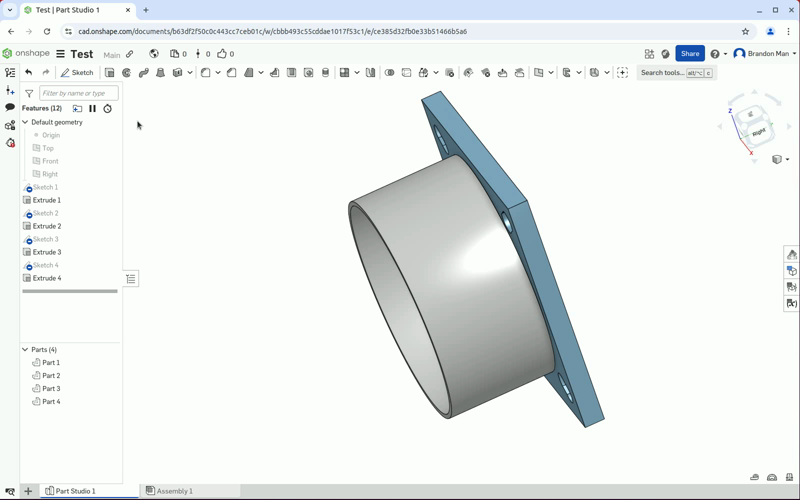
key(down, 2)
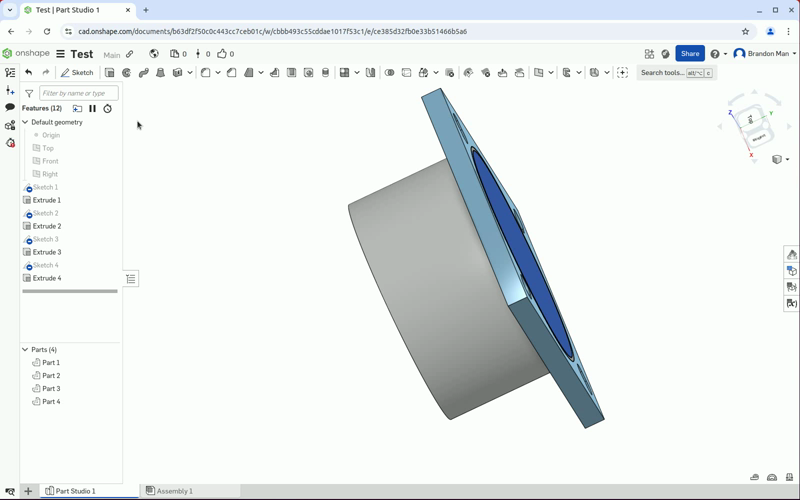
key(up, 2)
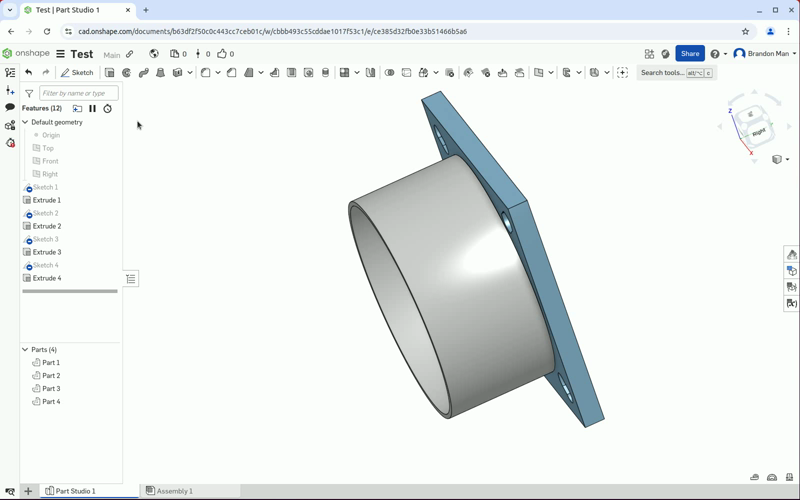
key(right, 2)
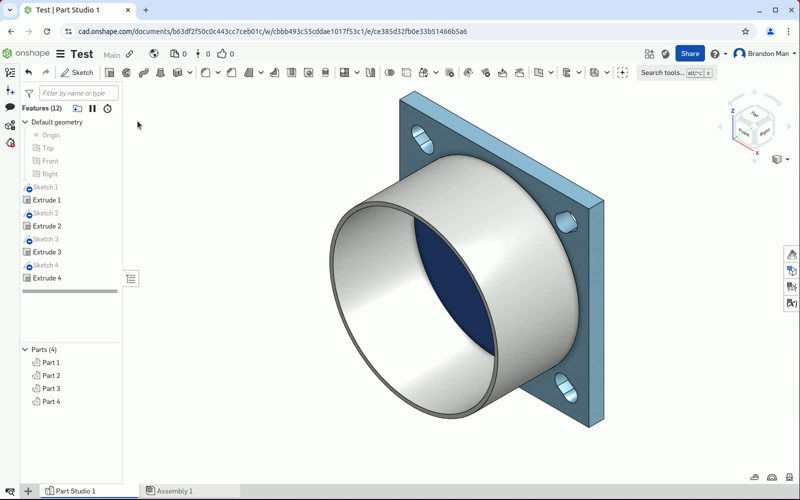
mouse_move(73, 189)
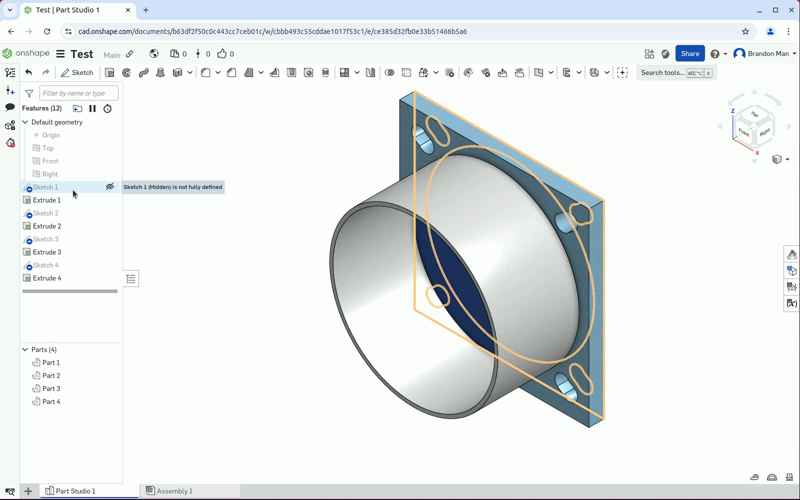
click(73, 189)